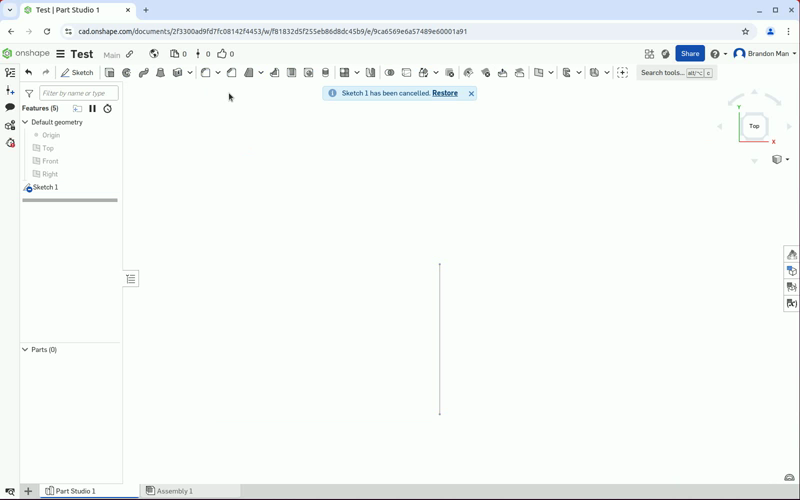
key(shift+h)
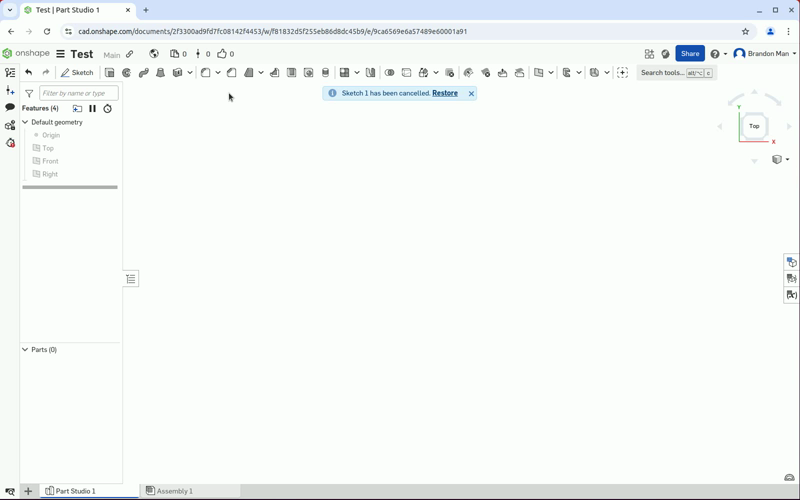
mouse_move(73, 352)
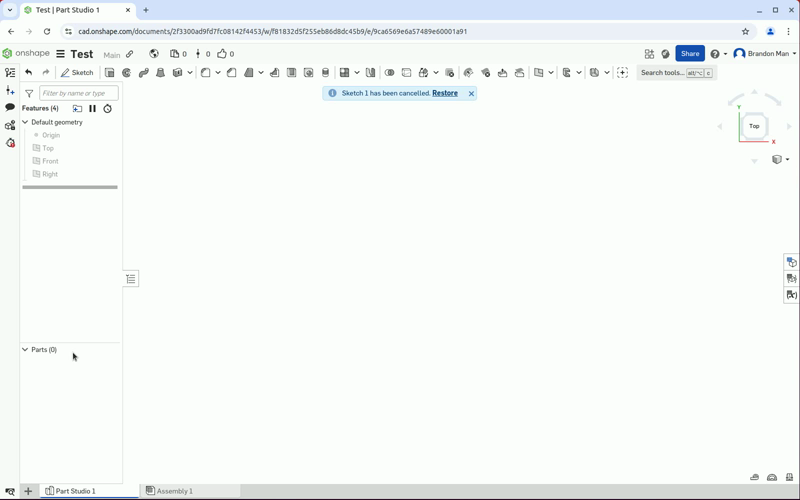
key(y)
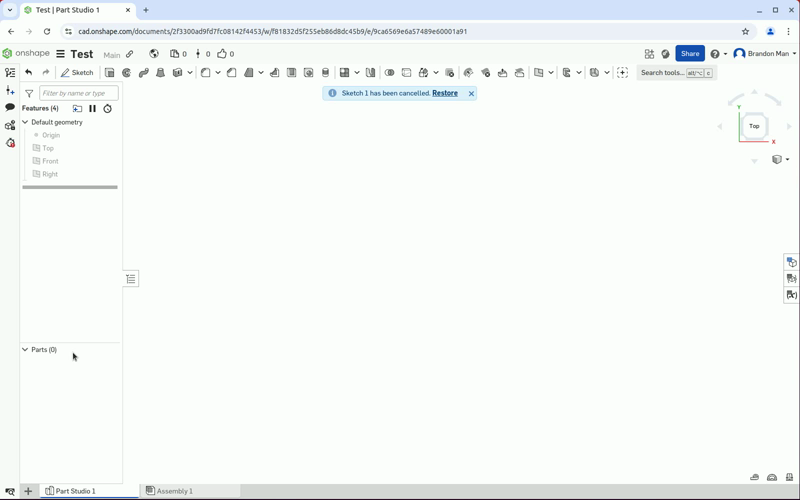
key(shift+p)
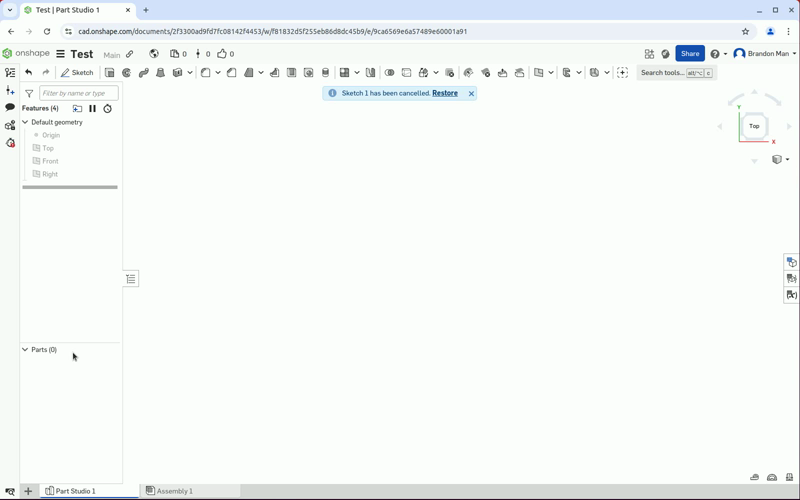
key(space)
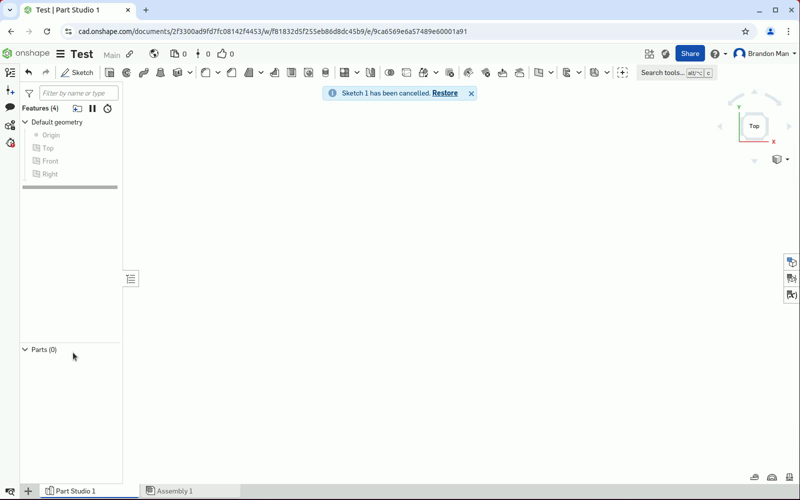
key_down(shift)
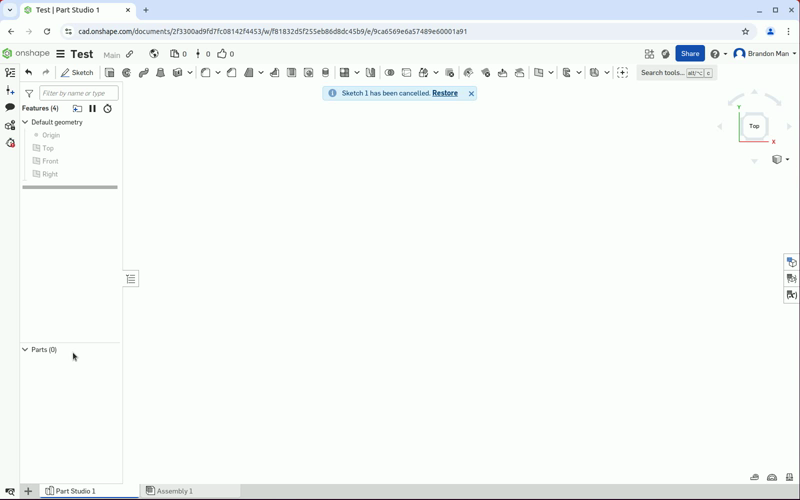
key(up)
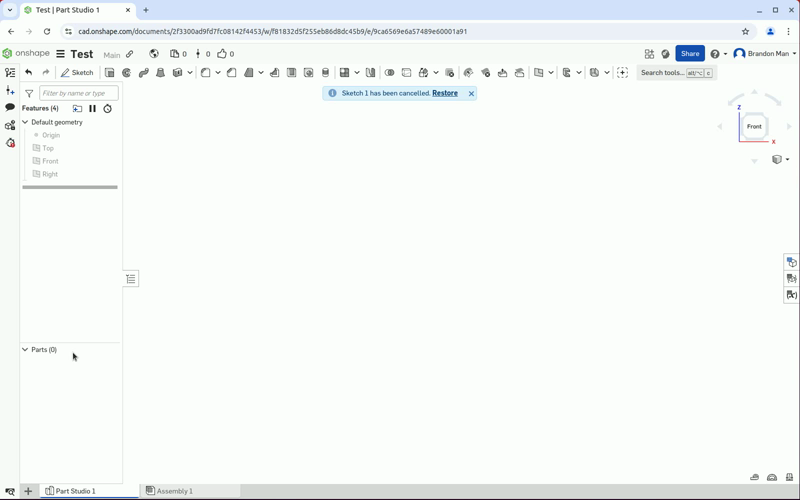
key_up(shift)
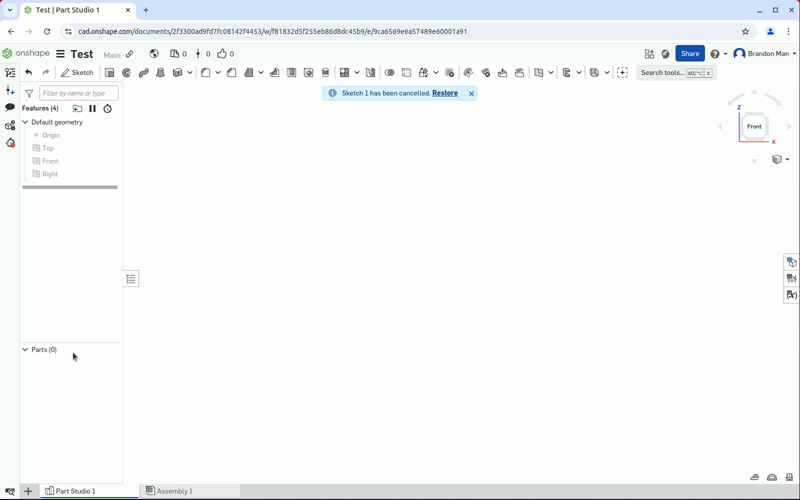
mouse_move(73, 352)
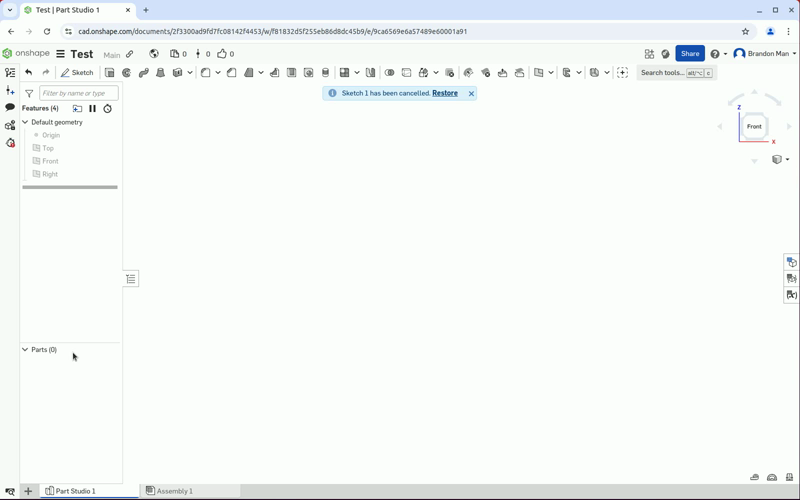
key(shift+y)
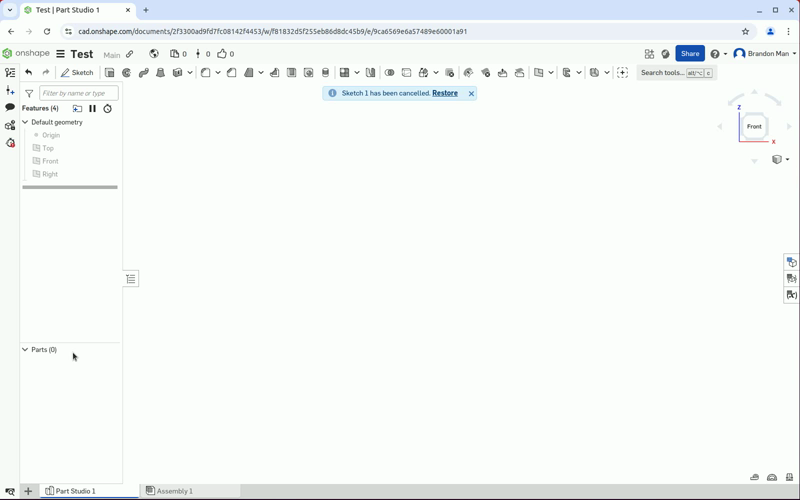
key(shift+s)
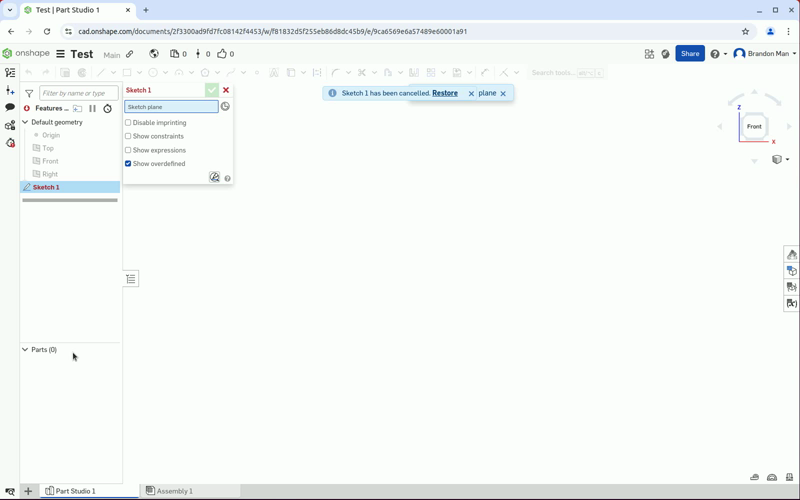
mouse_move(73, 163)
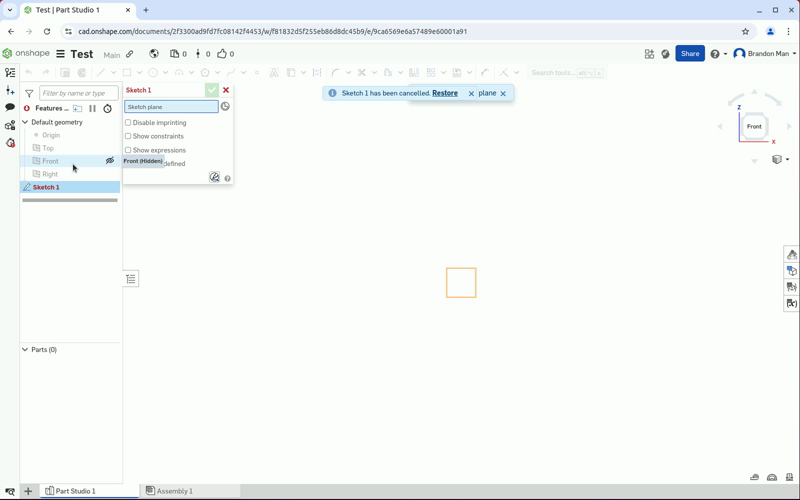
click(73, 163)
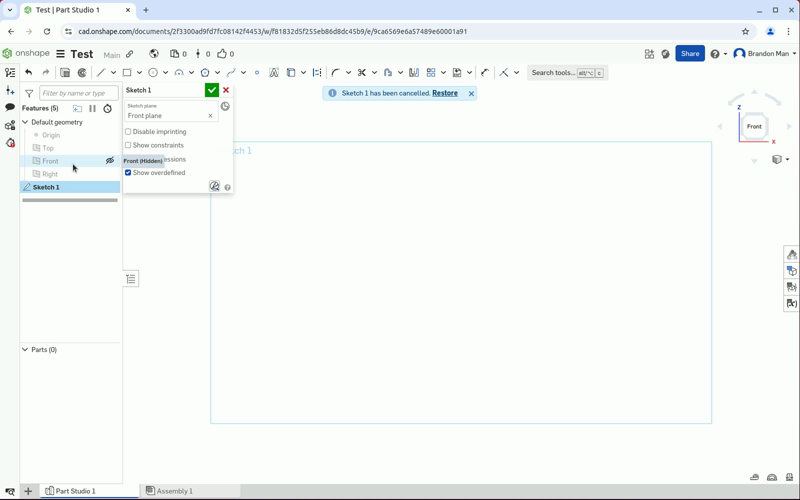
mouse_move(73, 352)
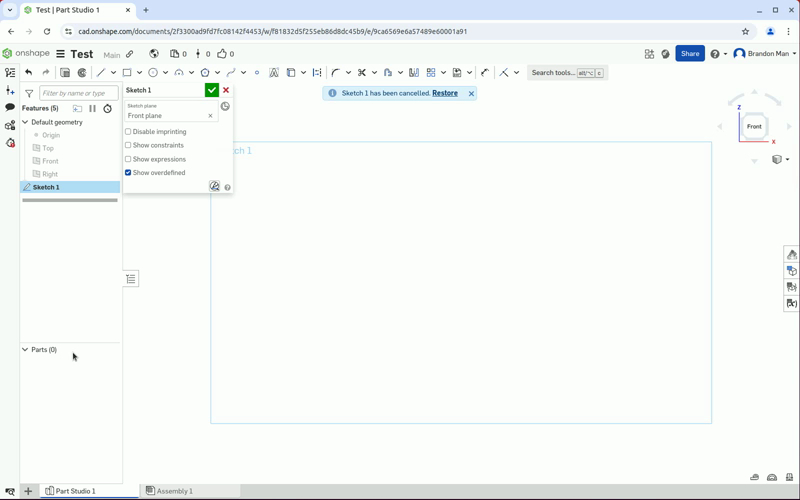
key(y)
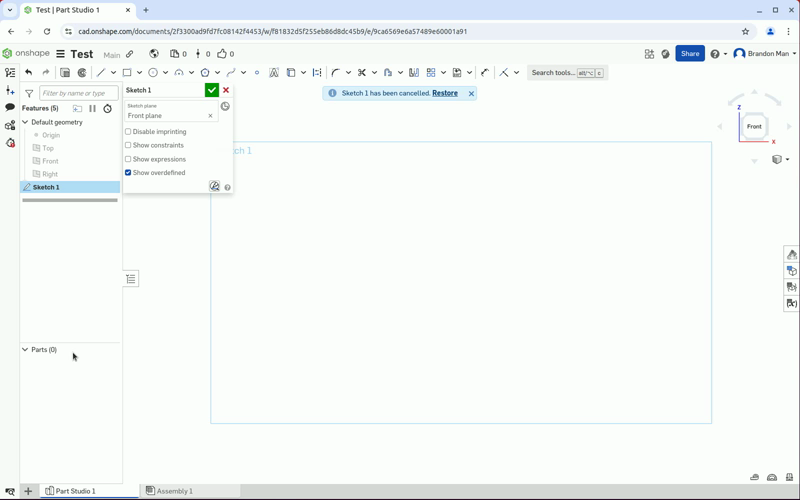
key(l)
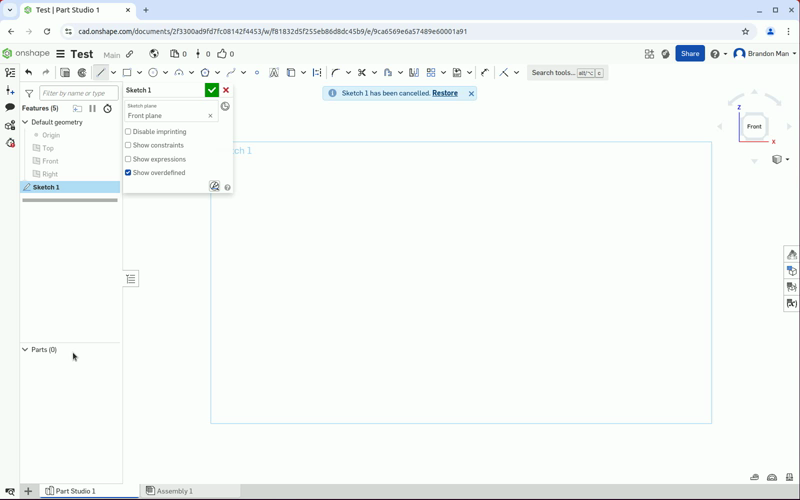
key_down(shift)
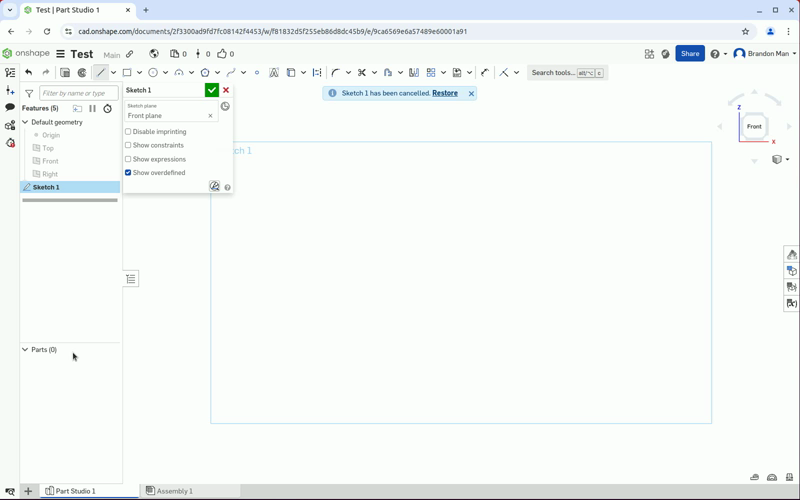
mouse_move(348, 251)
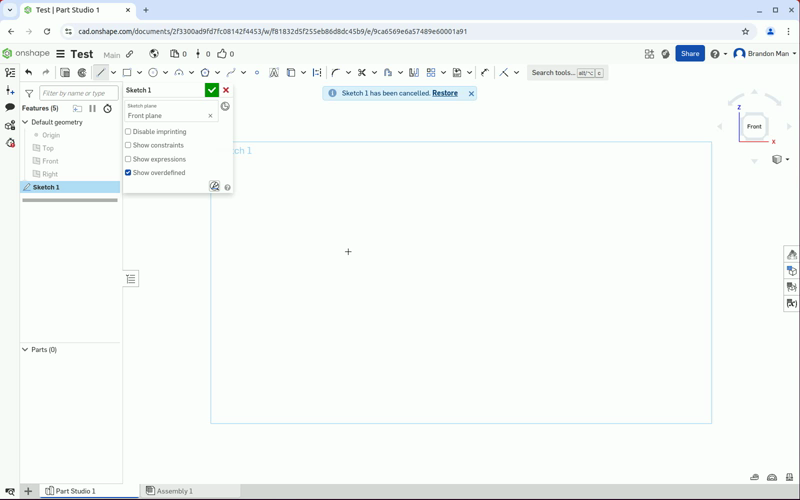
click(348, 251)
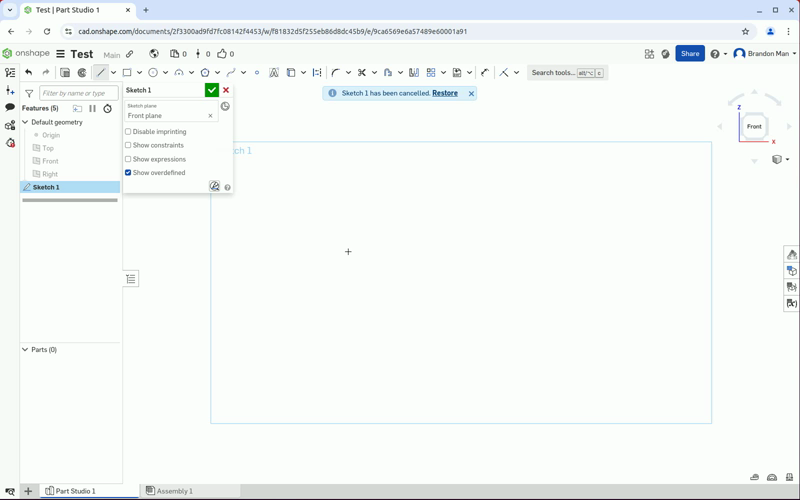
key_up(shift)
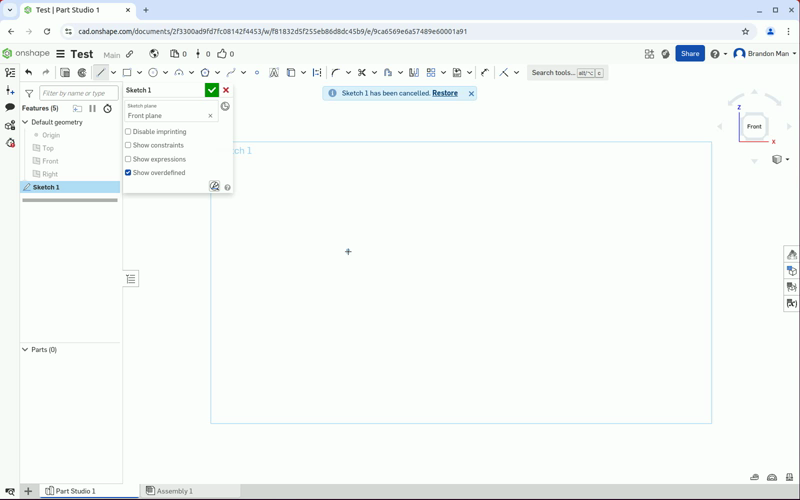
key_down(shift)
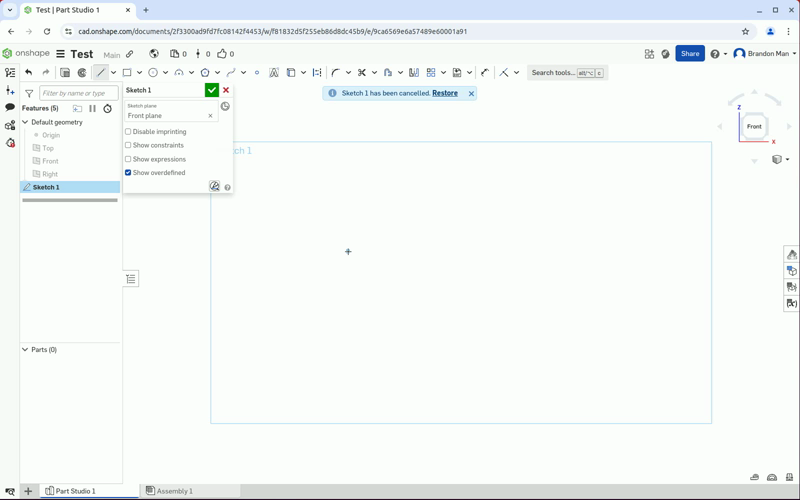
mouse_move(378, 251)
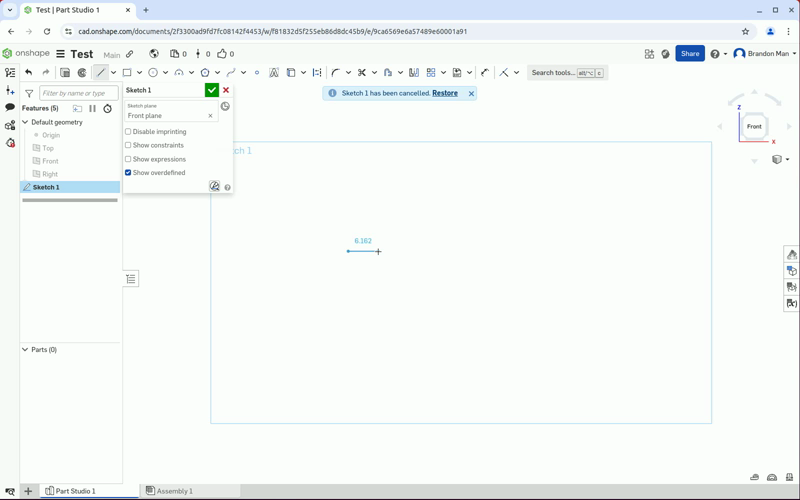
mouse_move(359, 251)
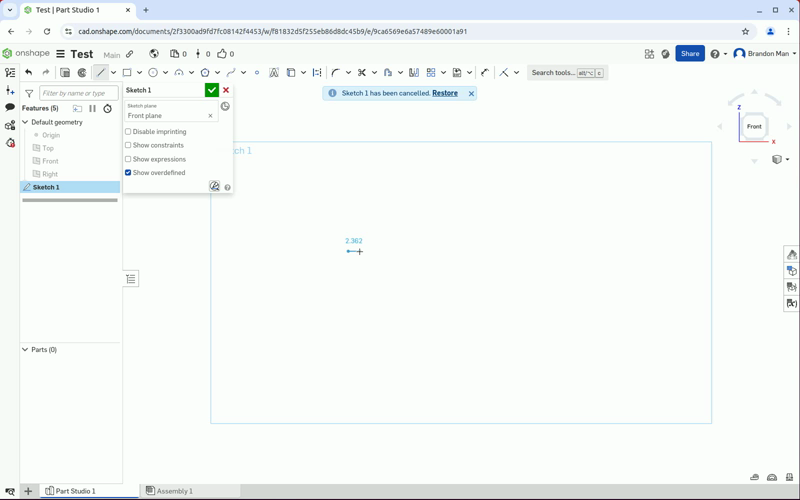
click(359, 251)
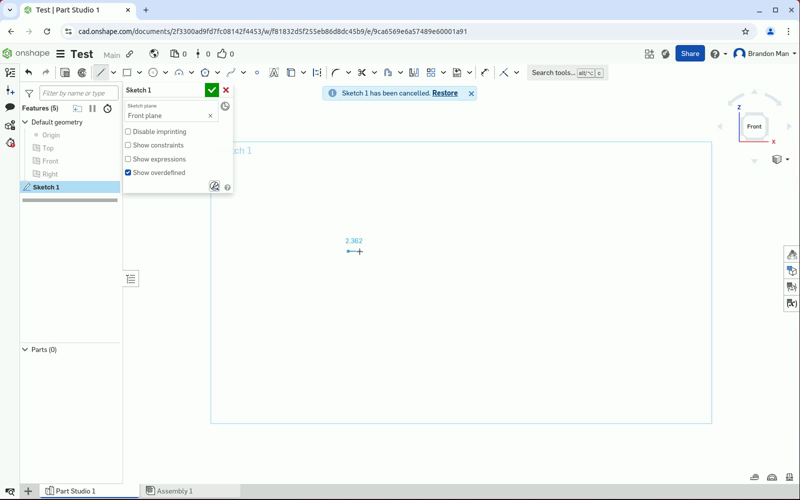
key_up(shift)
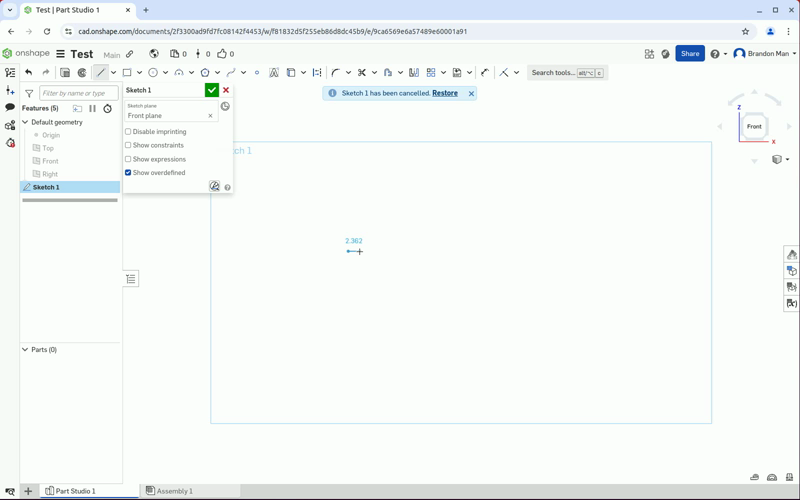
key_down(shift)
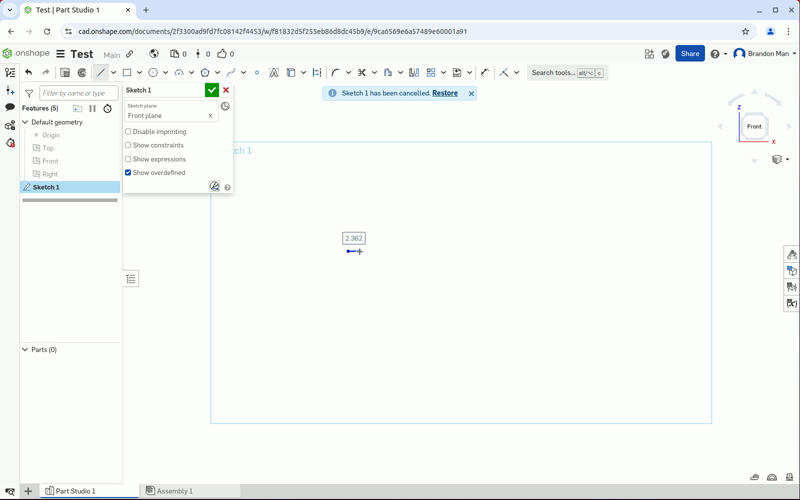
mouse_move(560, 251)
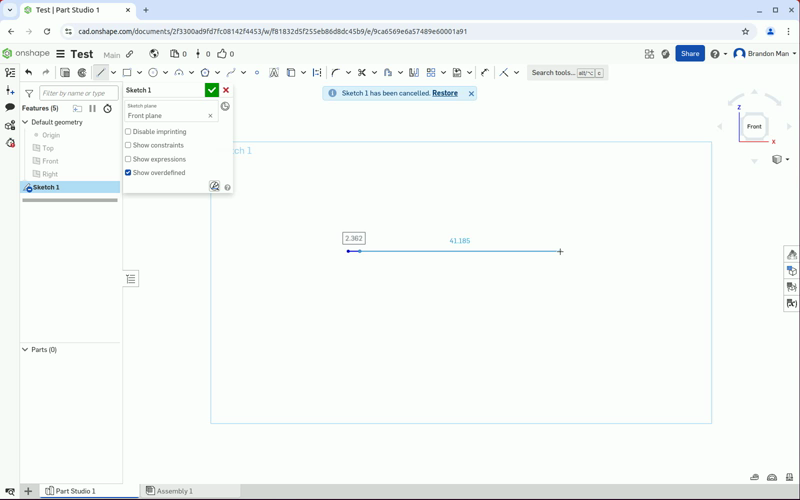
click(560, 251)
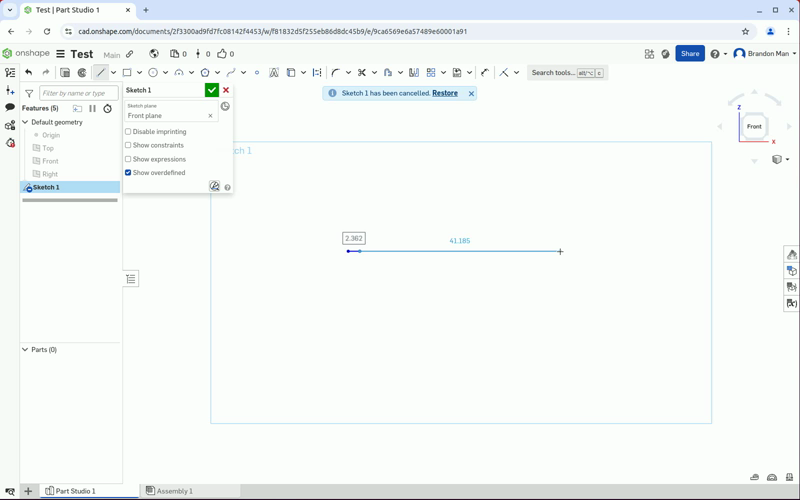
key_up(shift)
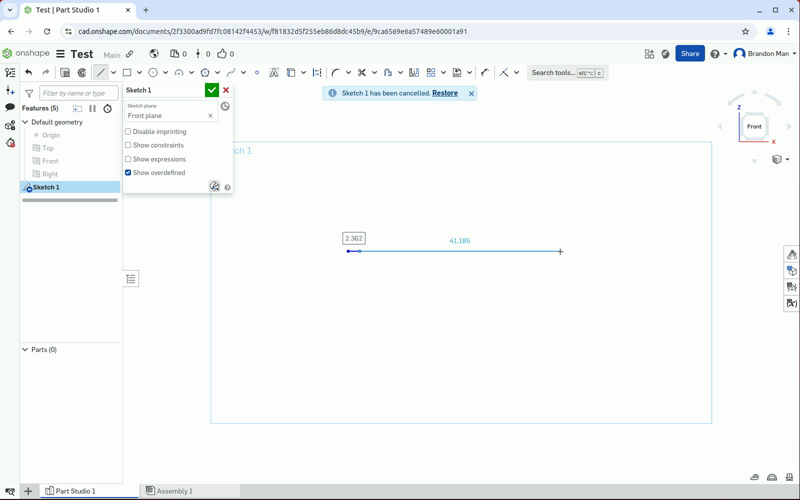
key_down(shift)
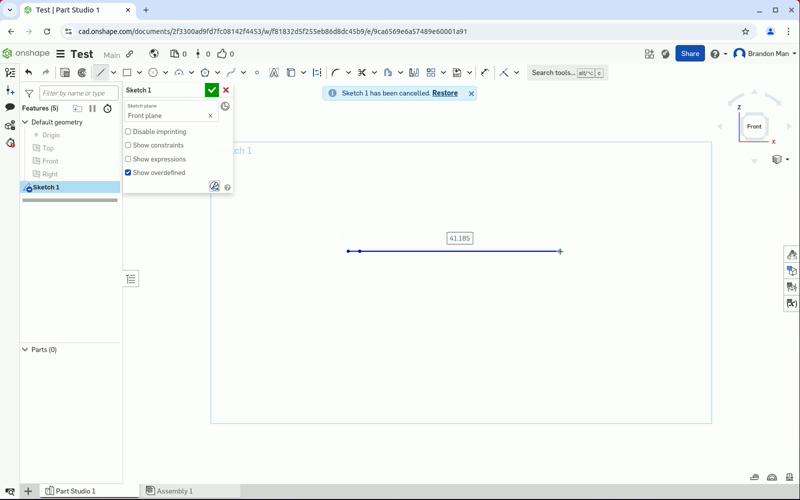
mouse_move(589, 251)
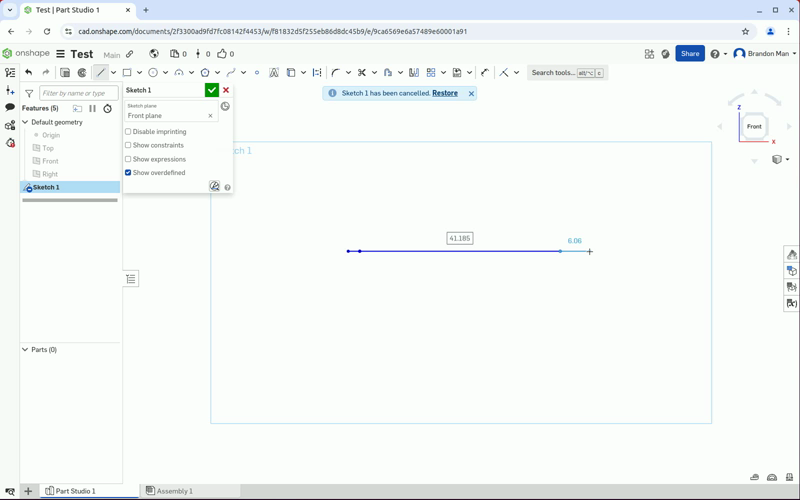
mouse_move(572, 251)
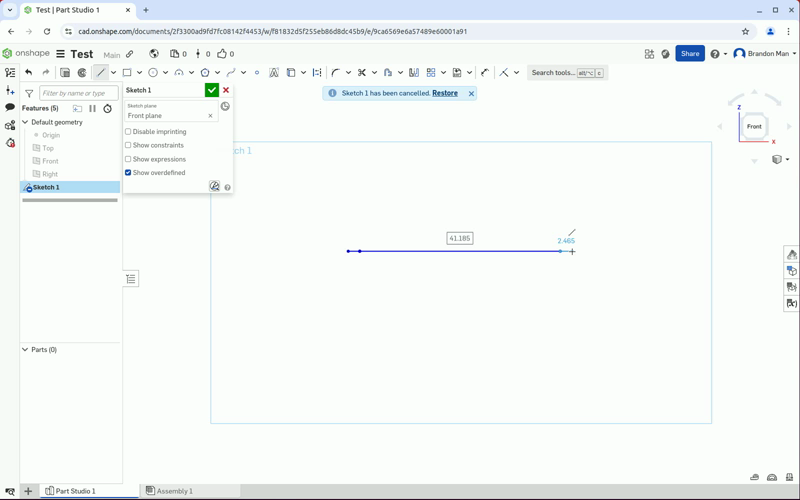
click(572, 251)
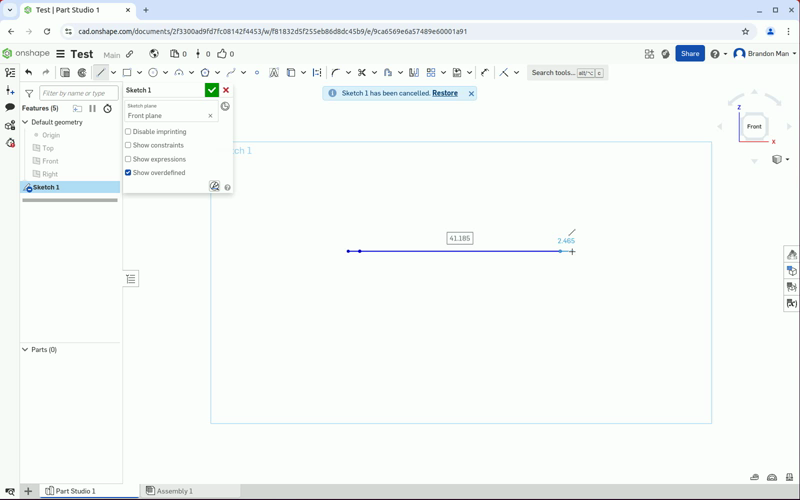
key_up(shift)
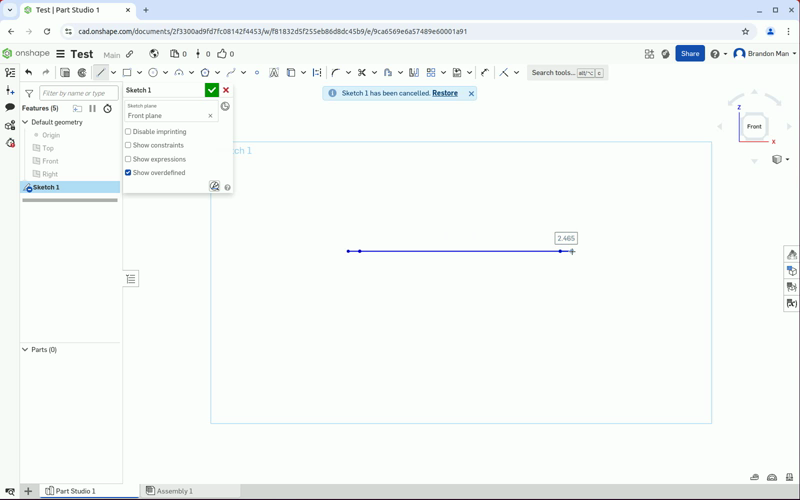
key_down(shift)
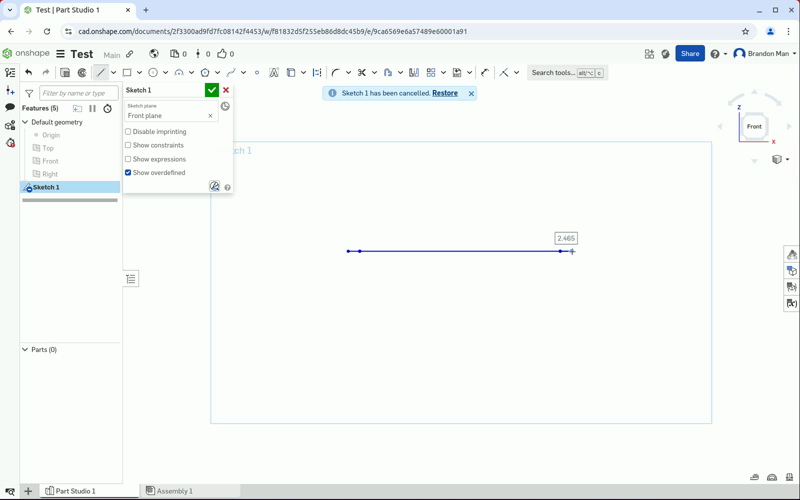
mouse_move(589, 251)
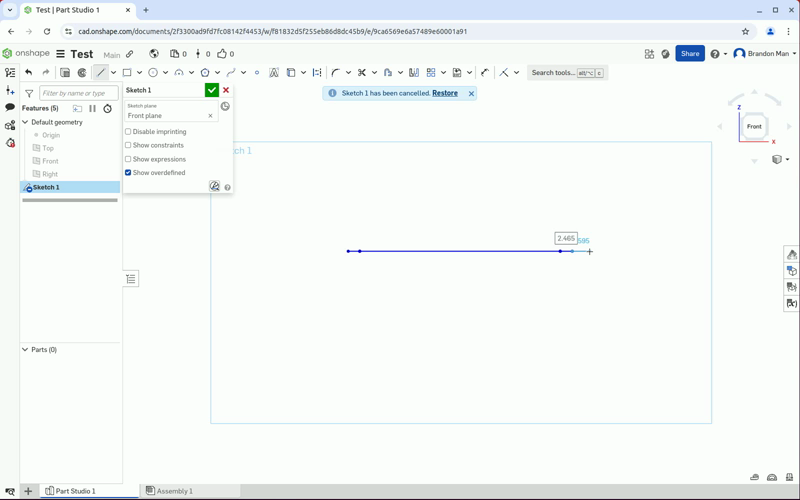
mouse_move(572, 239)
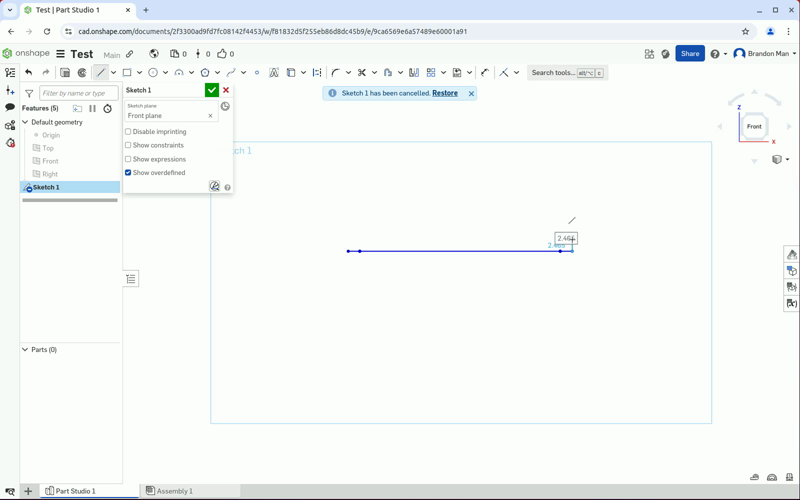
click(572, 239)
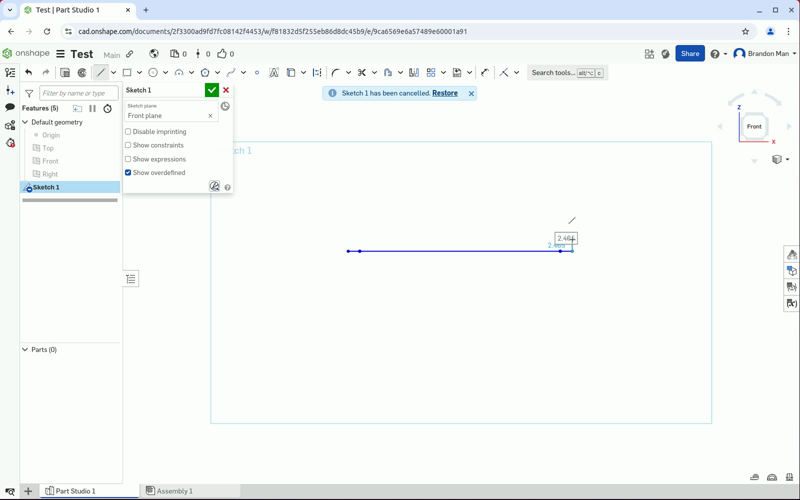
key_up(shift)
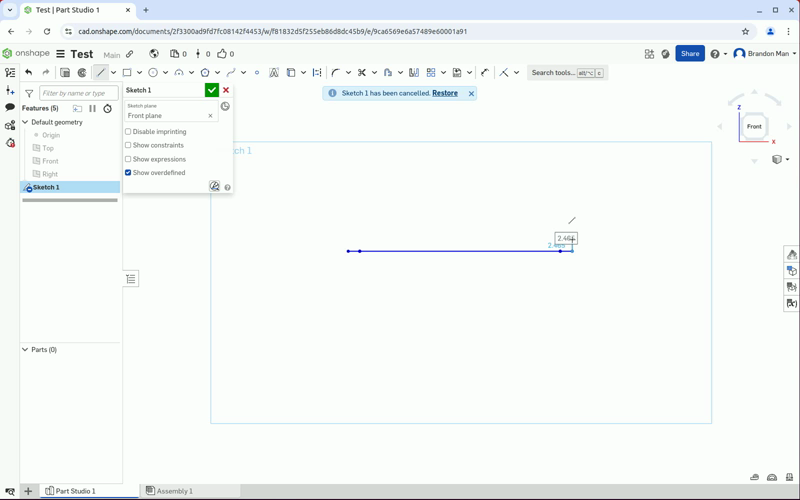
key_down(shift)
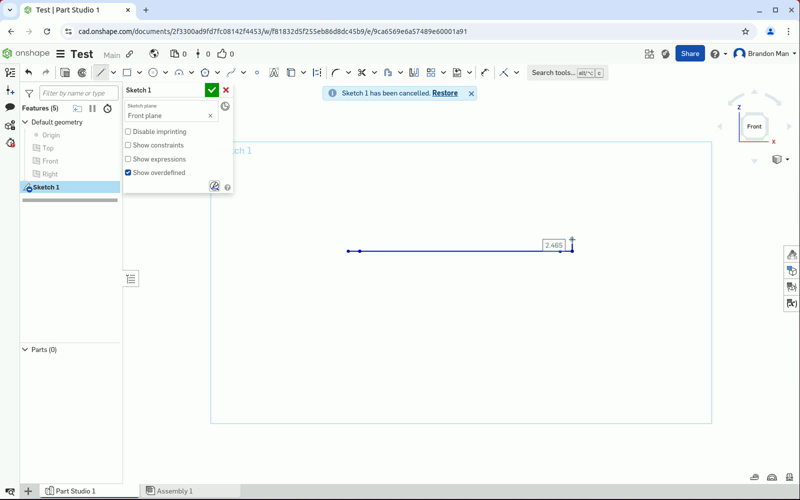
mouse_move(348, 239)
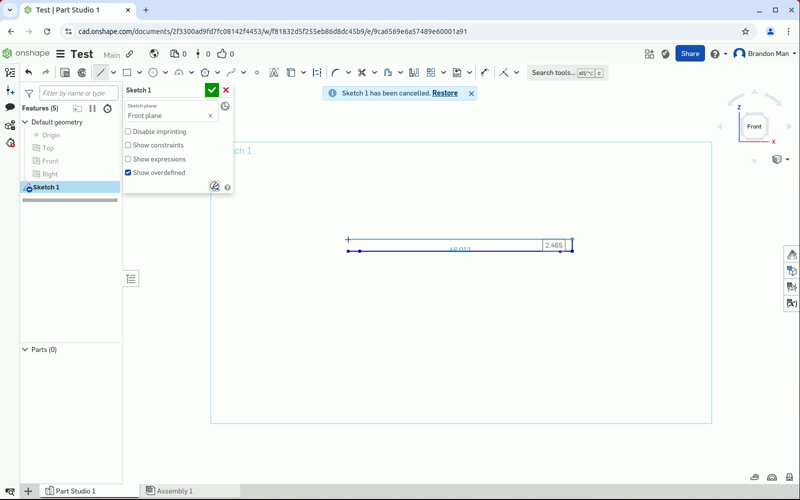
click(348, 239)
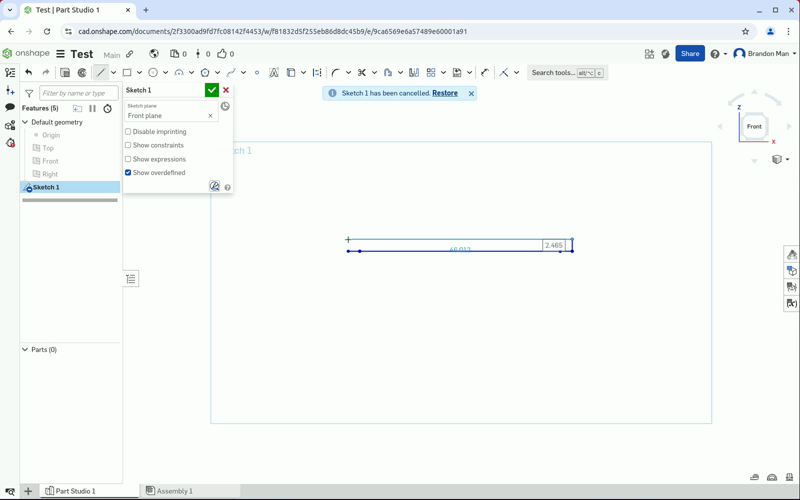
key_up(shift)
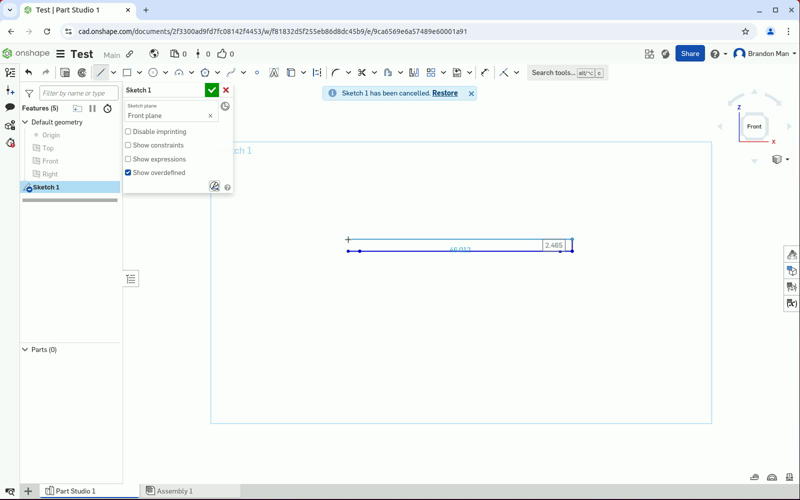
mouse_move(378, 239)
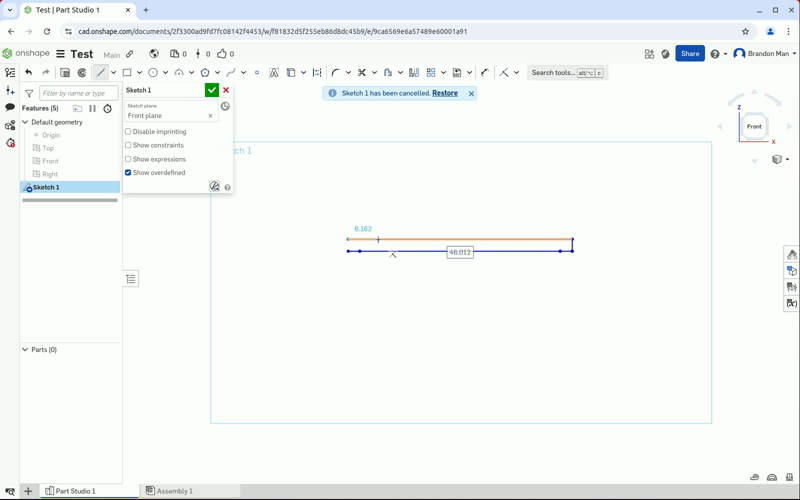
key_down(shift)
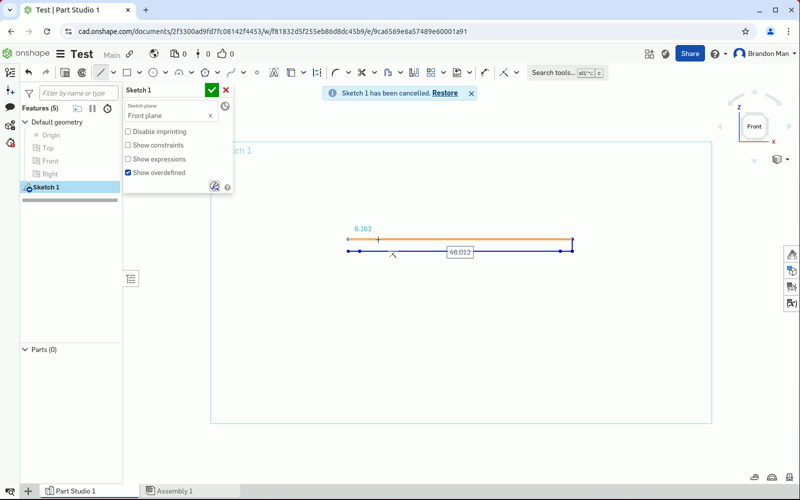
mouse_move(348, 251)
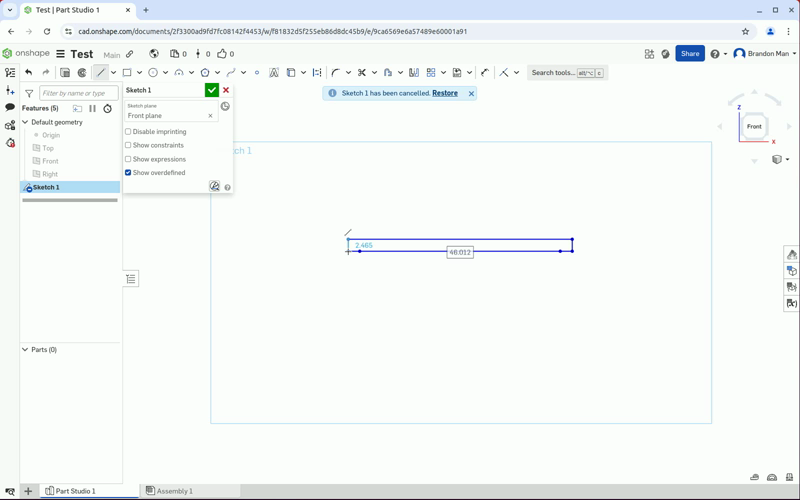
key_up(shift)
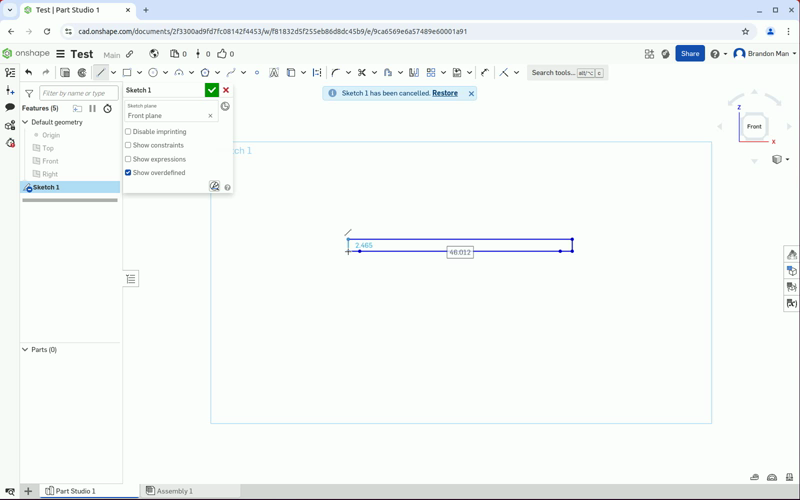
click(348, 251)
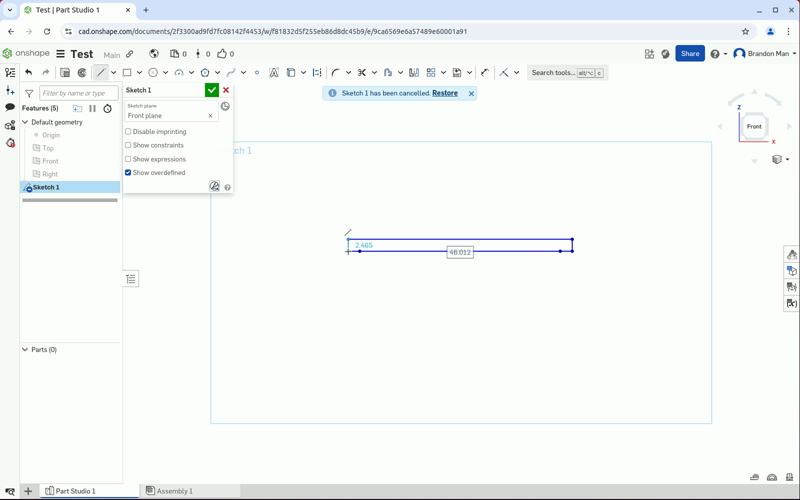
key(esc)
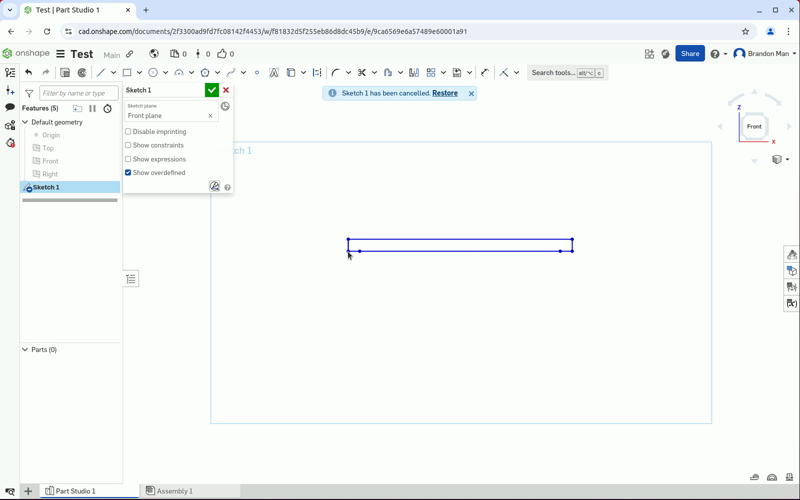
mouse_move(511, 247)
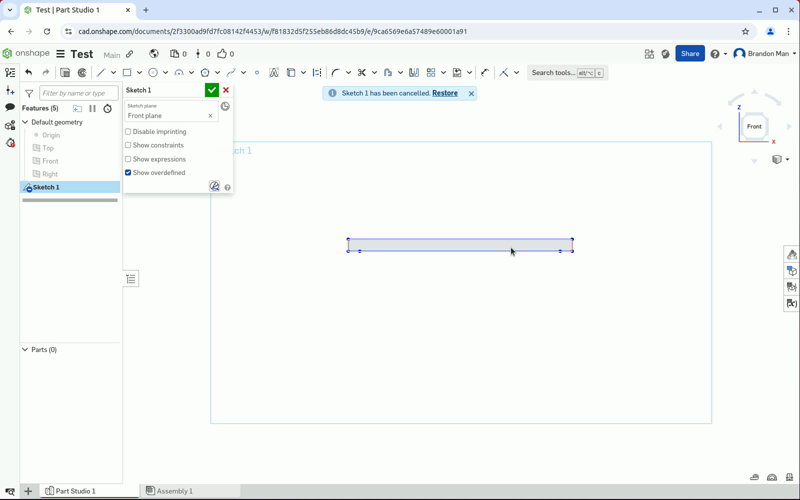
click(511, 247)
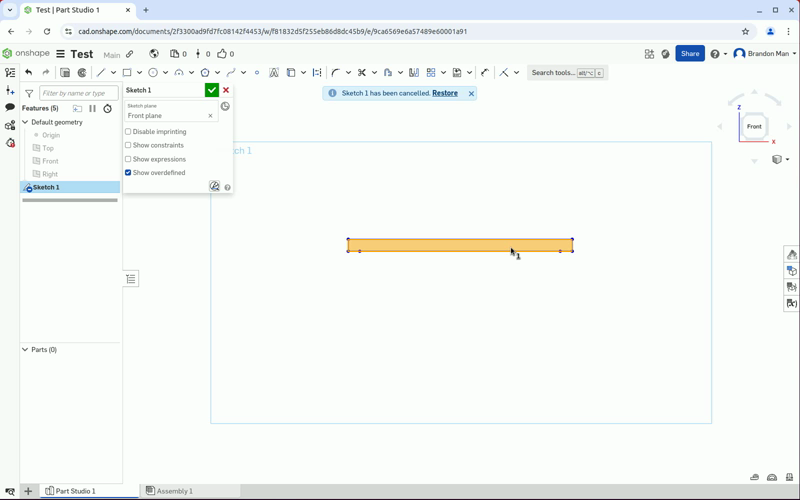
mouse_move(73, 352)
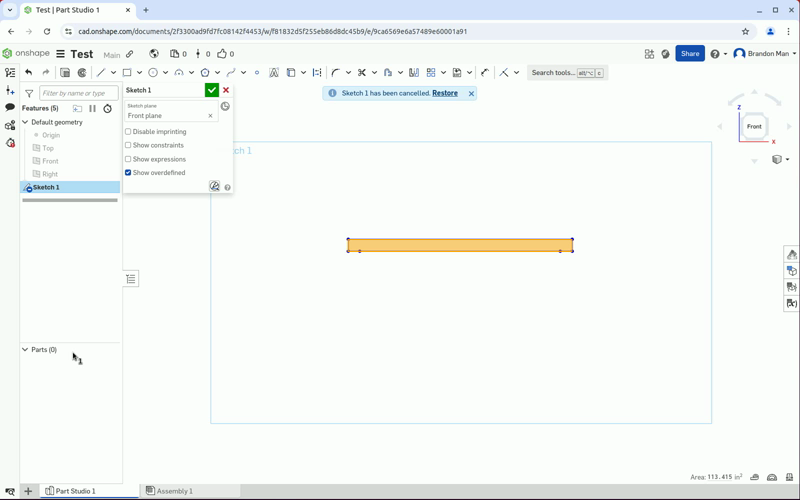
key(shift+y)
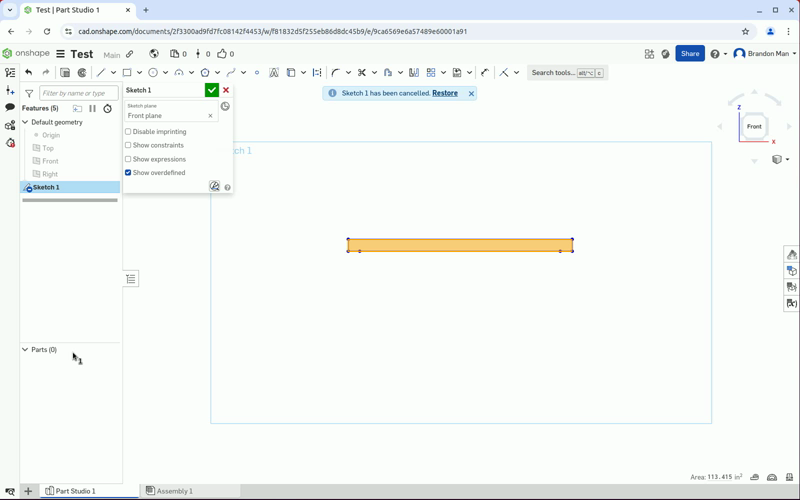
key(shift+e)
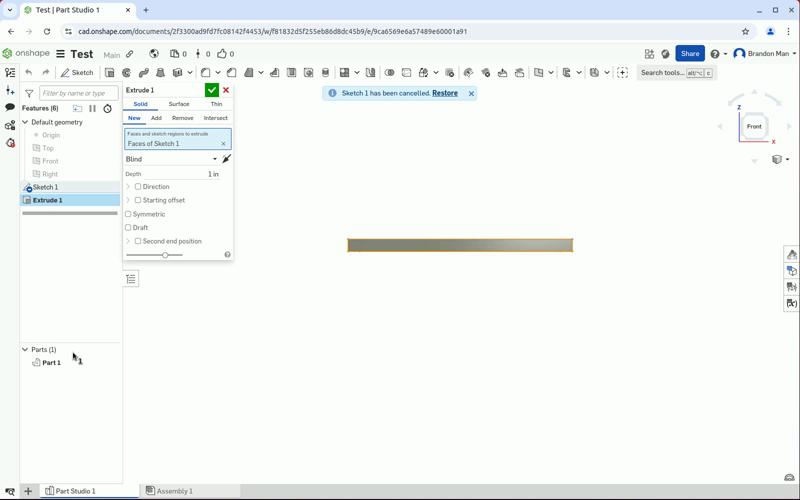
mouse_move(143, 106)
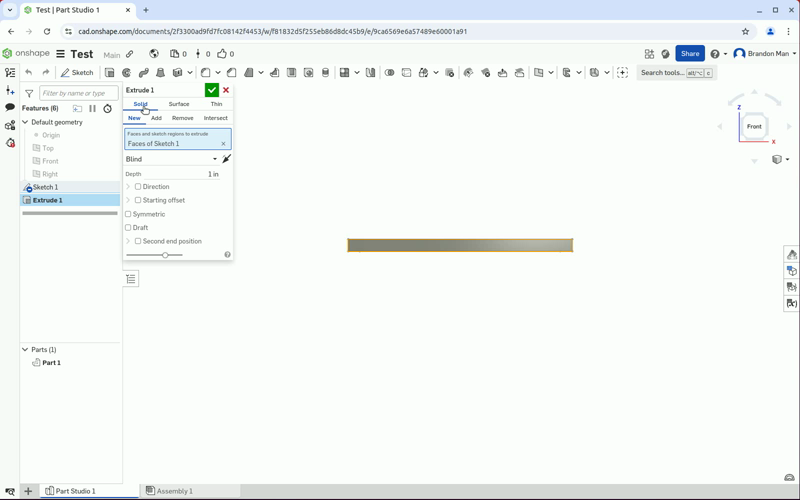
click(143, 106)
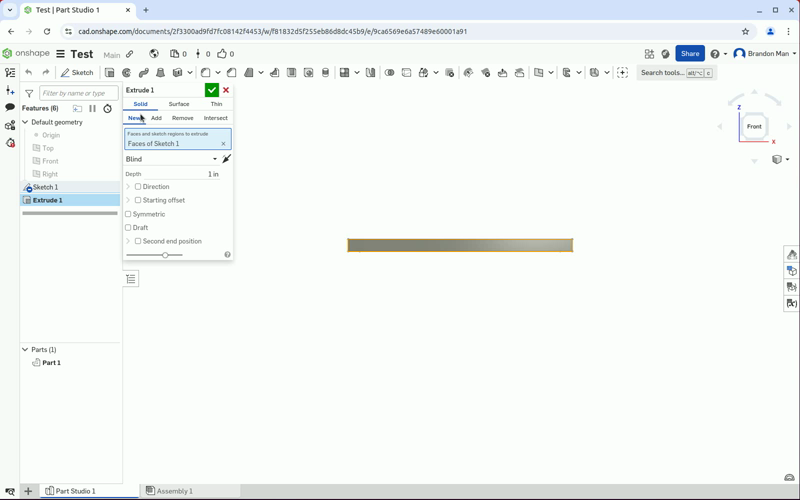
mouse_move(137, 120)
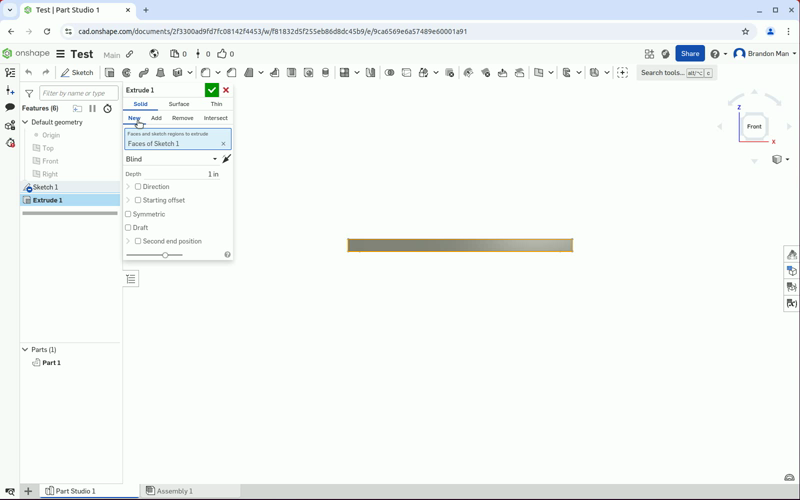
click(137, 120)
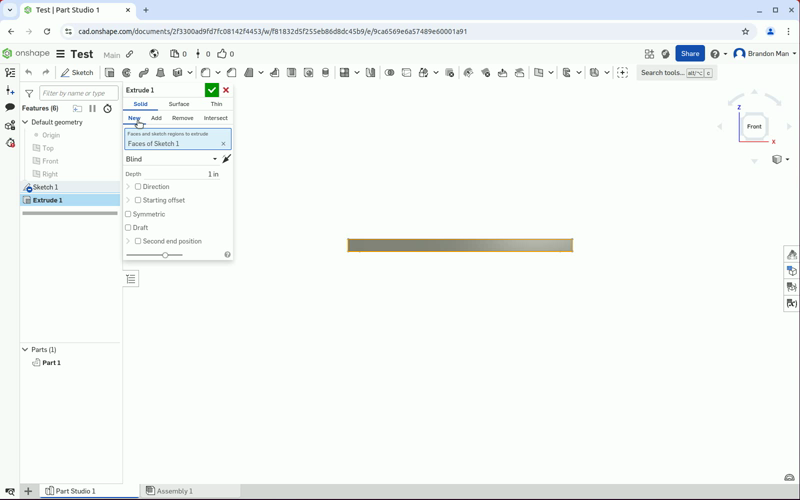
key(tab, 4)
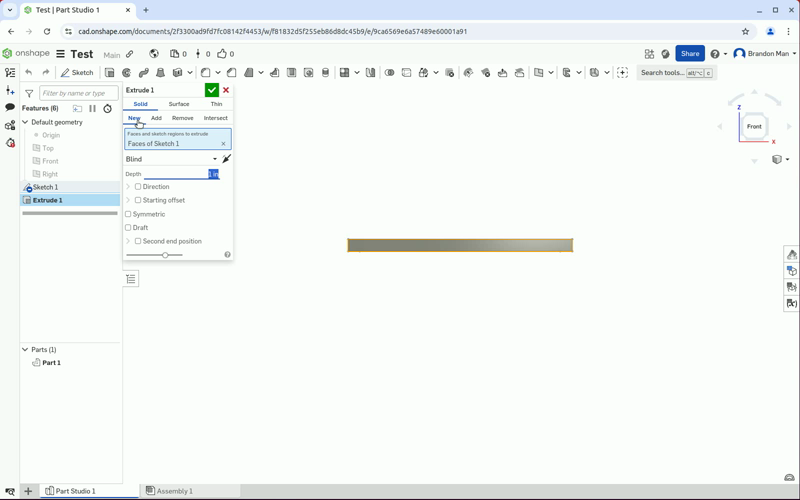
text(-8.906)
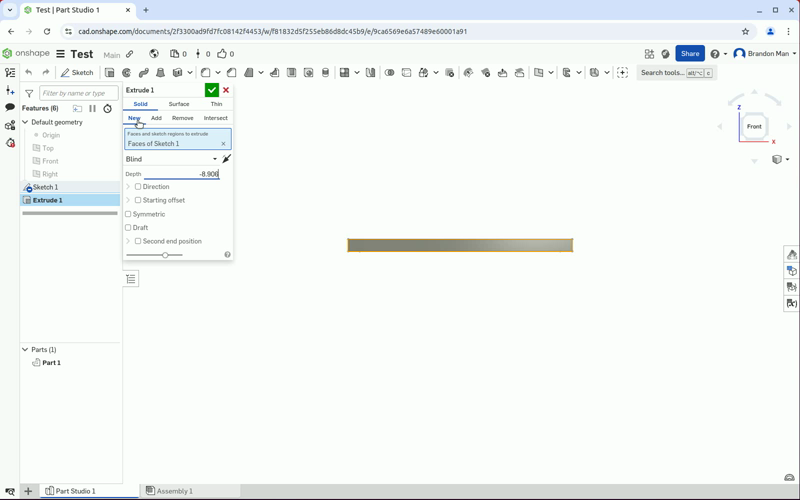
key(enter)
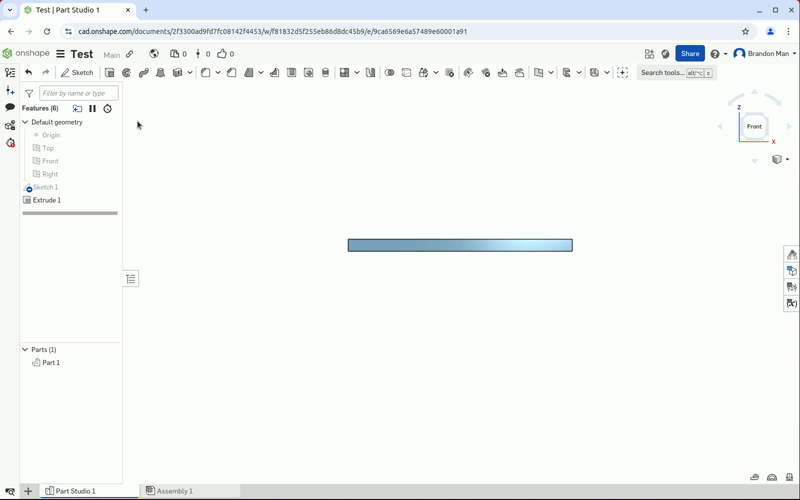
key(shift+h)
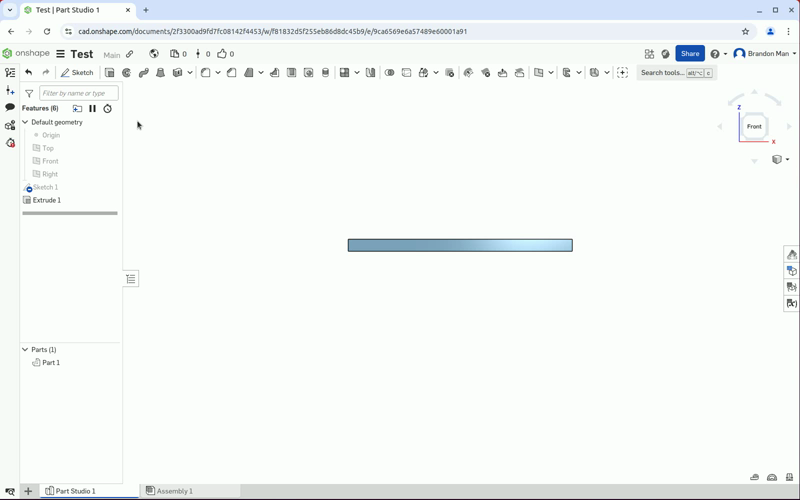
key(shift+h)
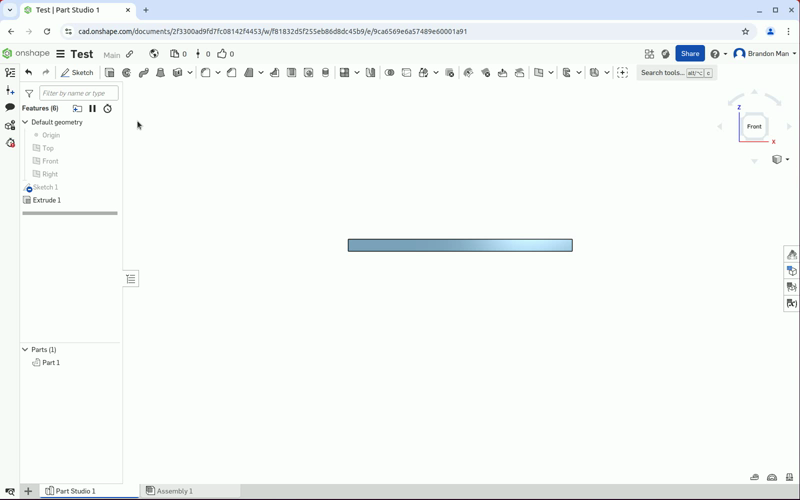
mouse_move(73, 189)
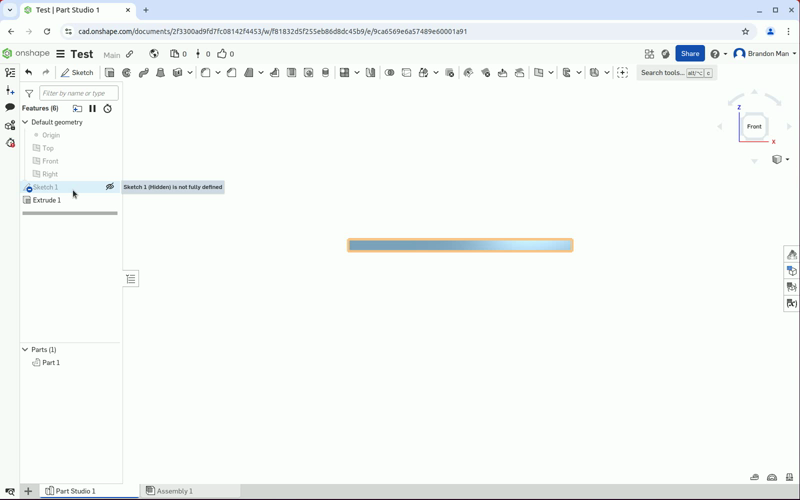
click(73, 189)
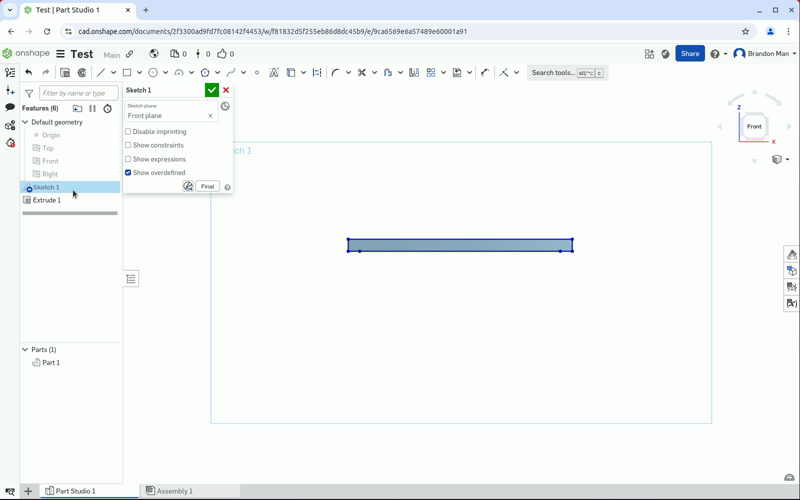
mouse_move(229, 92)
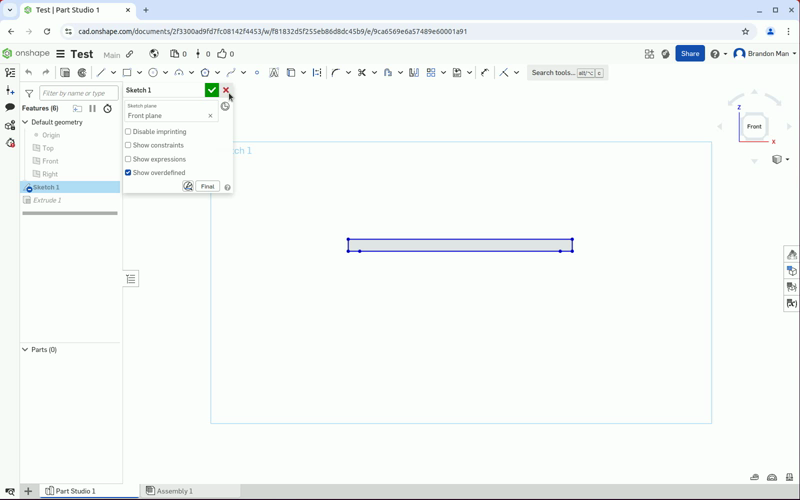
click(229, 92)
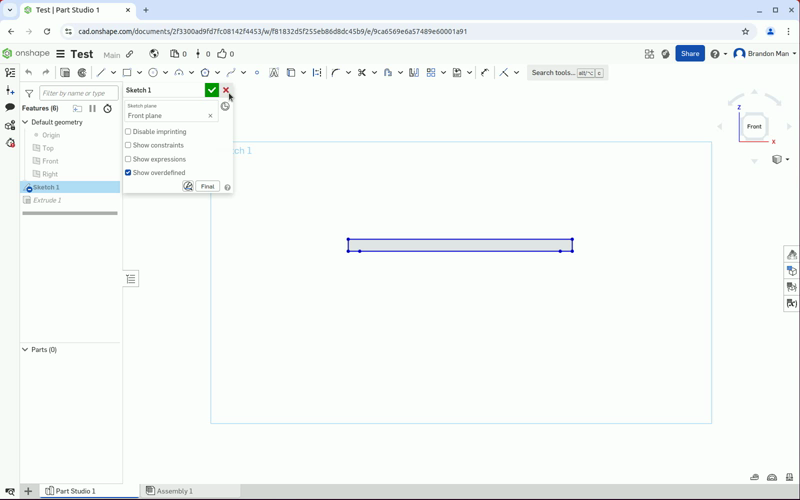
key(shift+s)
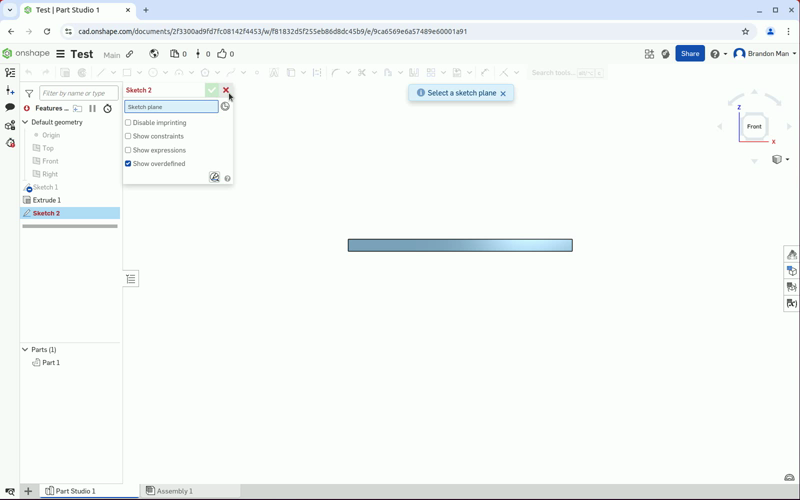
mouse_move(73, 163)
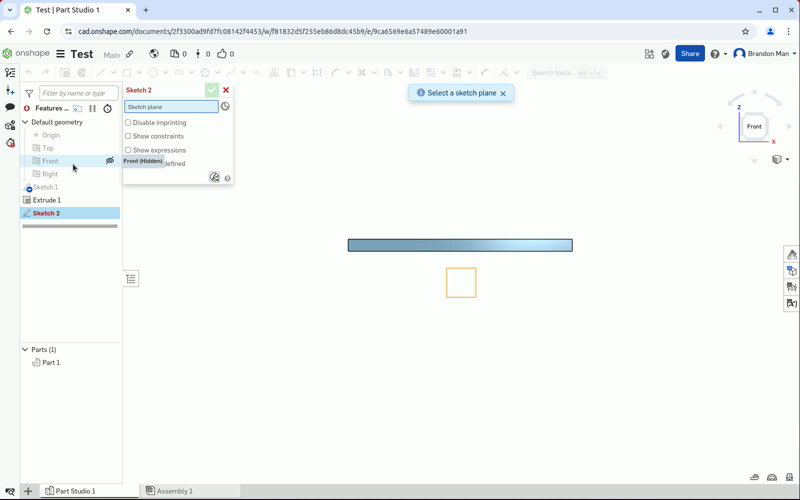
click(73, 163)
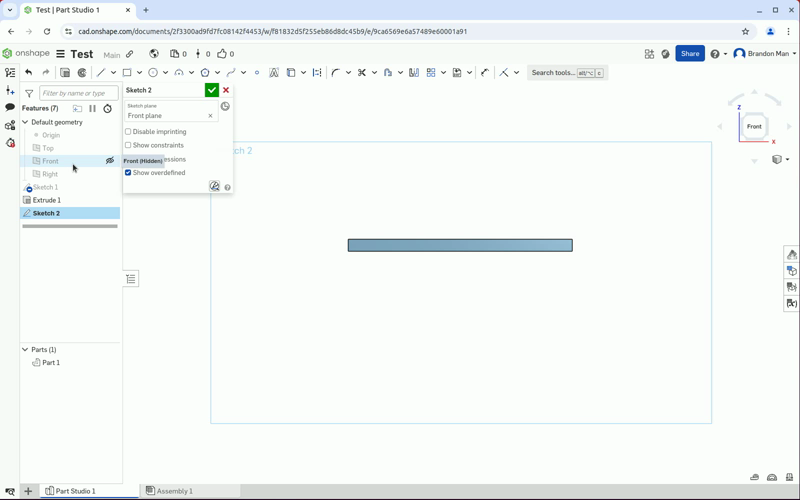
mouse_move(73, 352)
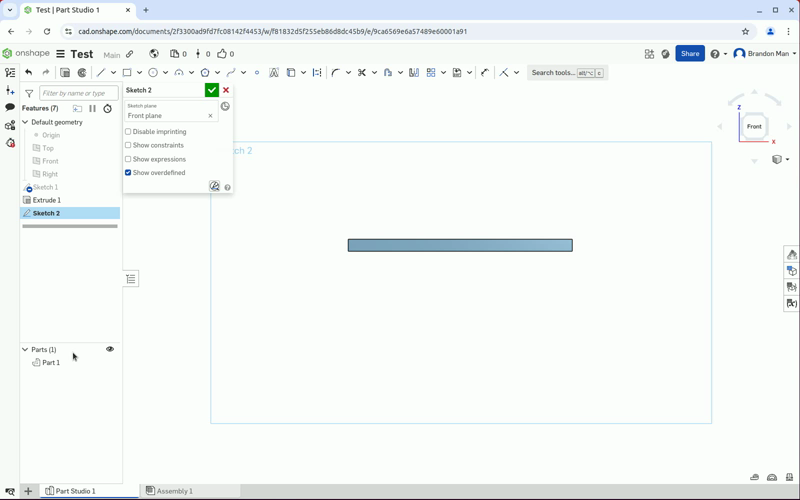
key(y)
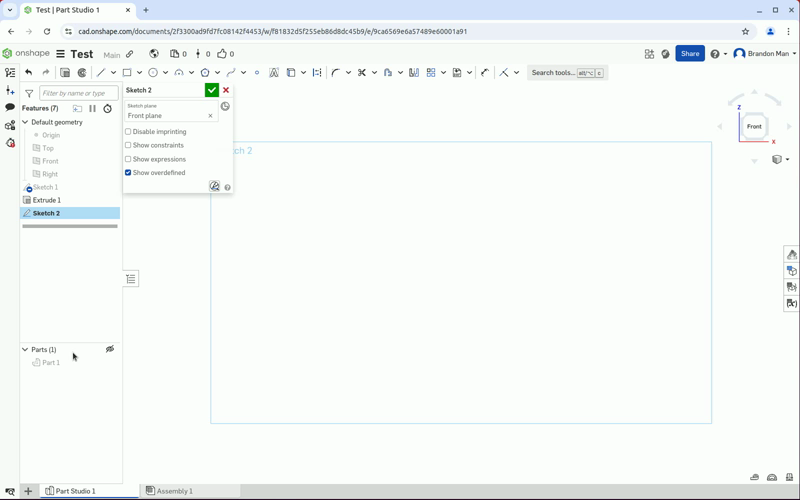
key(l)
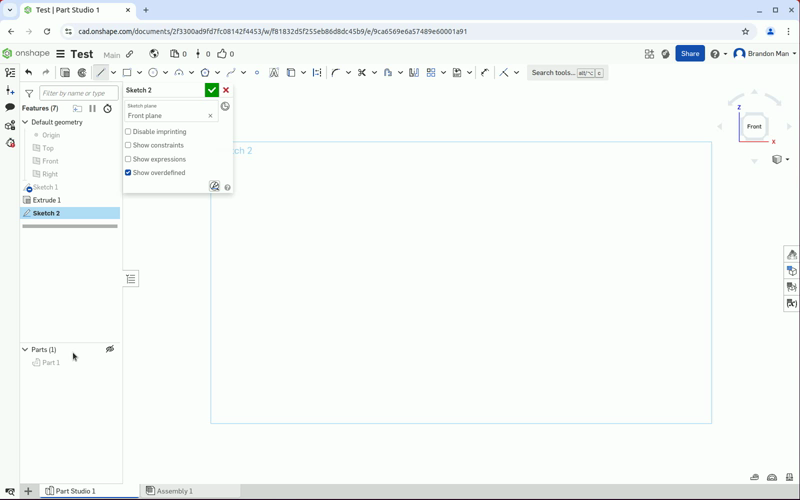
key_down(shift)
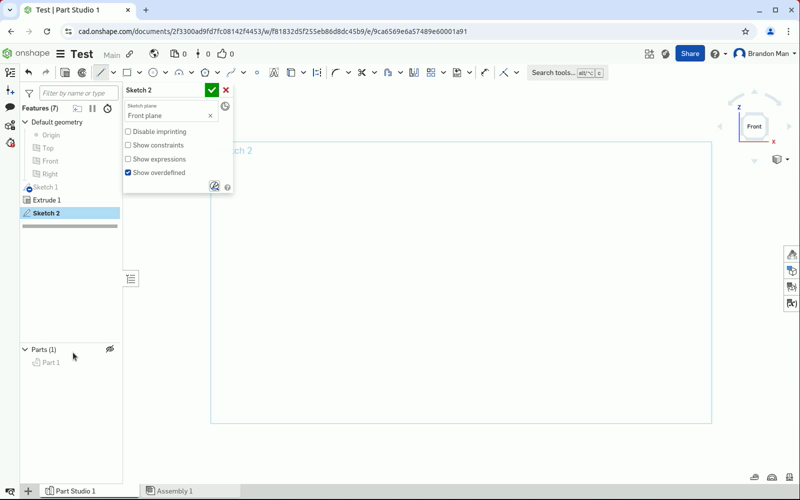
mouse_move(348, 326)
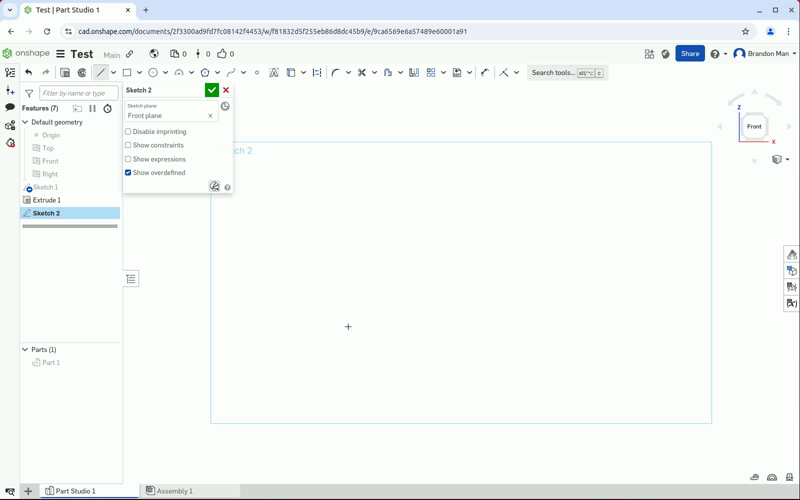
click(348, 326)
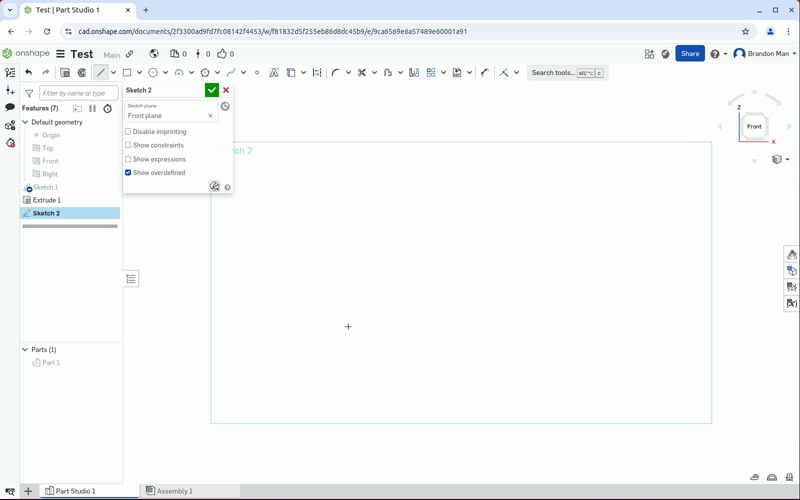
key_up(shift)
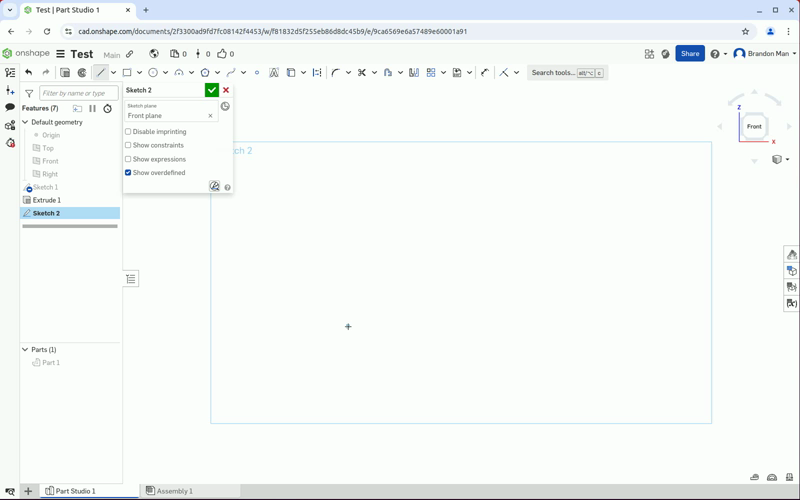
key_down(shift)
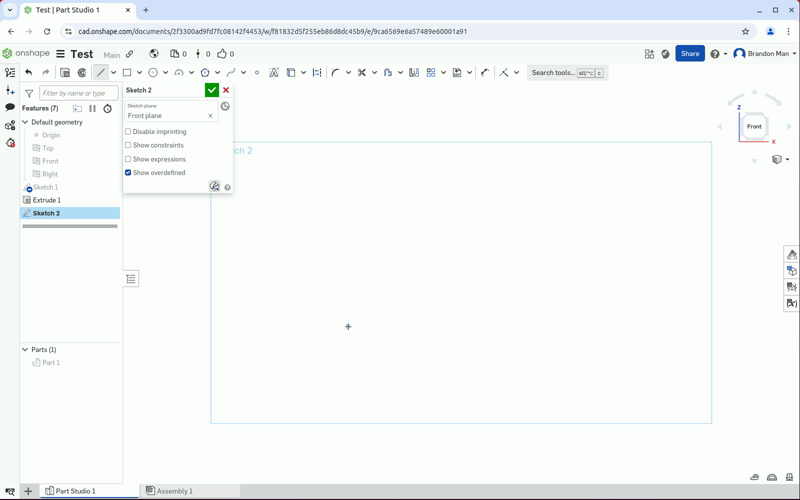
mouse_move(378, 326)
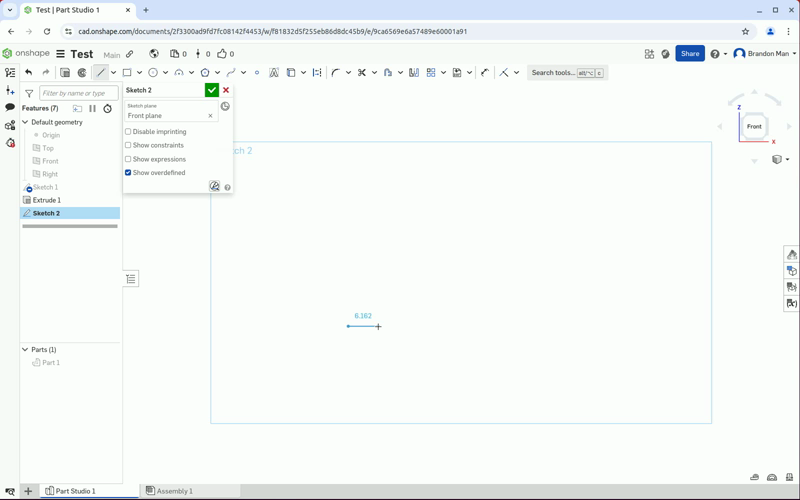
mouse_move(359, 326)
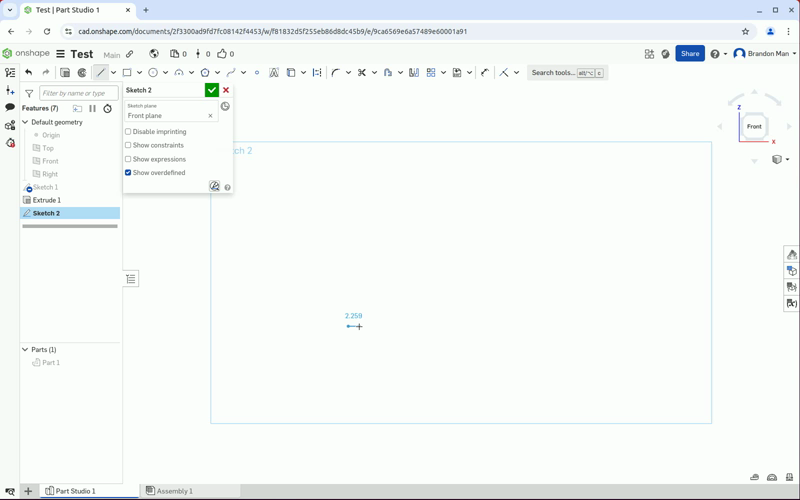
click(359, 326)
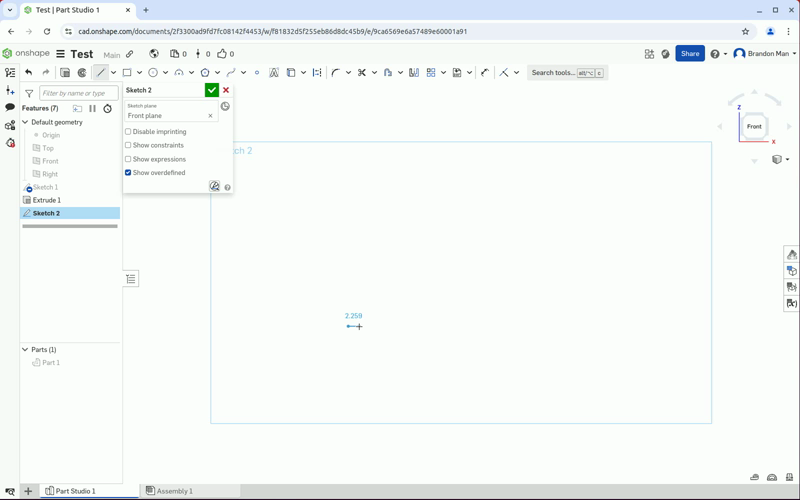
key_up(shift)
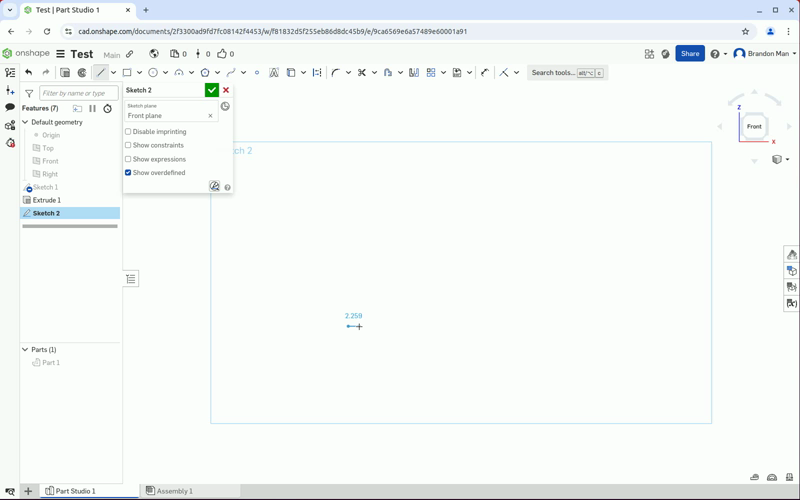
key_down(shift)
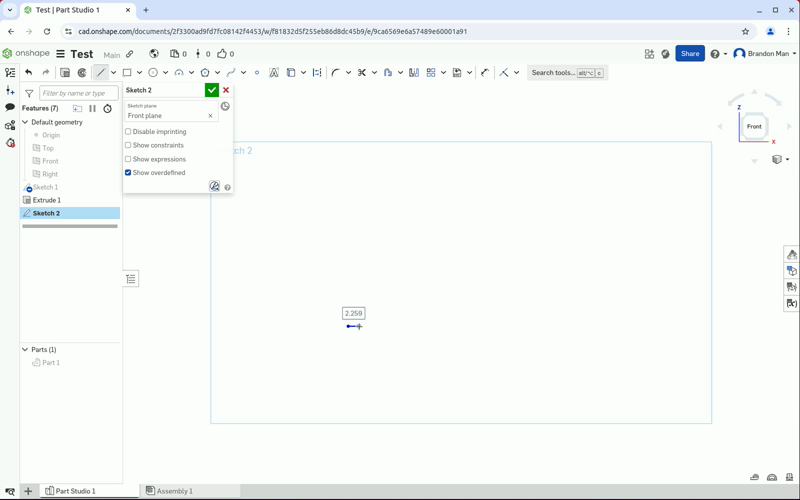
mouse_move(389, 326)
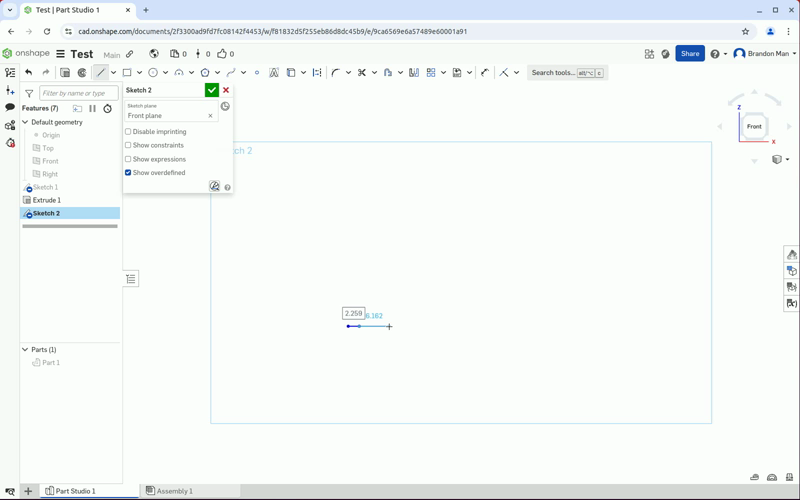
mouse_move(359, 315)
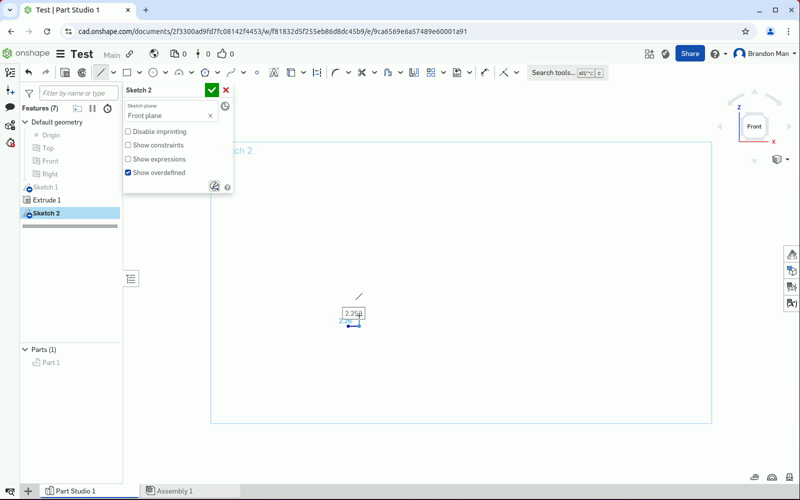
click(359, 315)
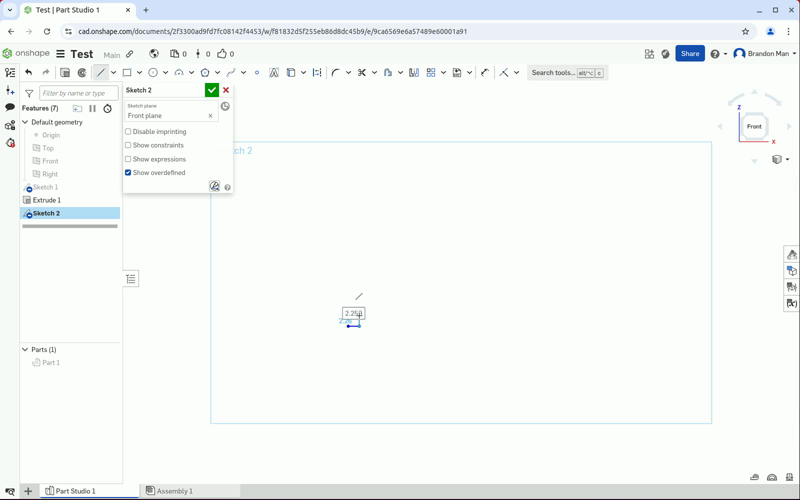
key_up(shift)
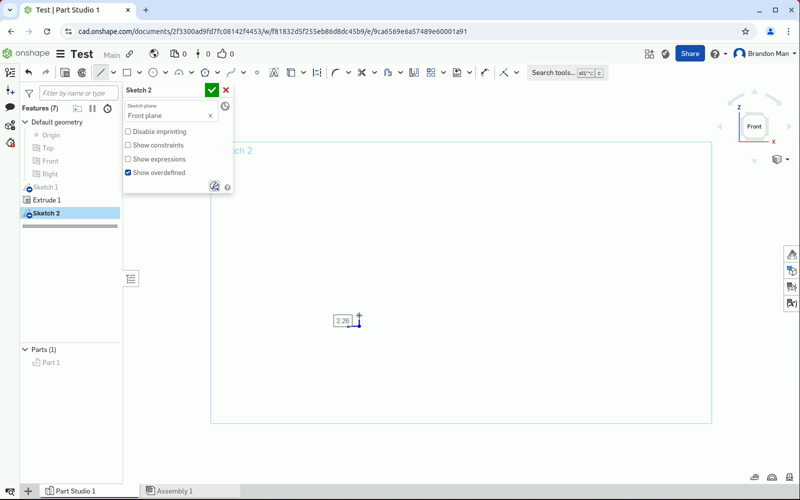
key_down(shift)
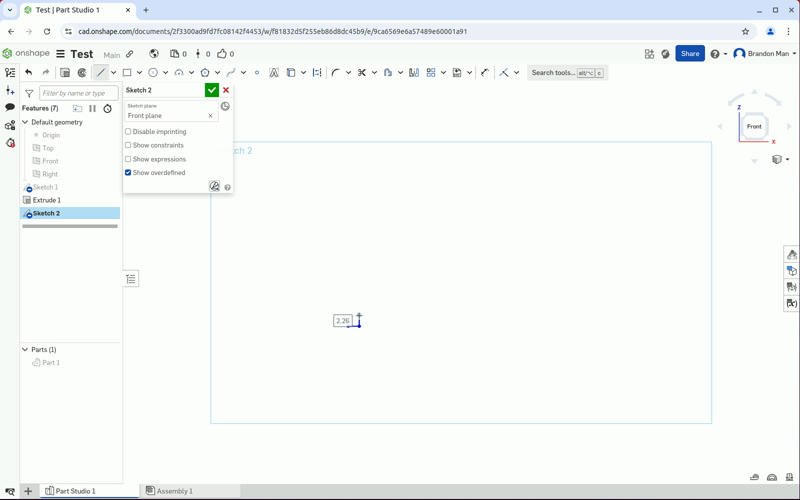
mouse_move(359, 250)
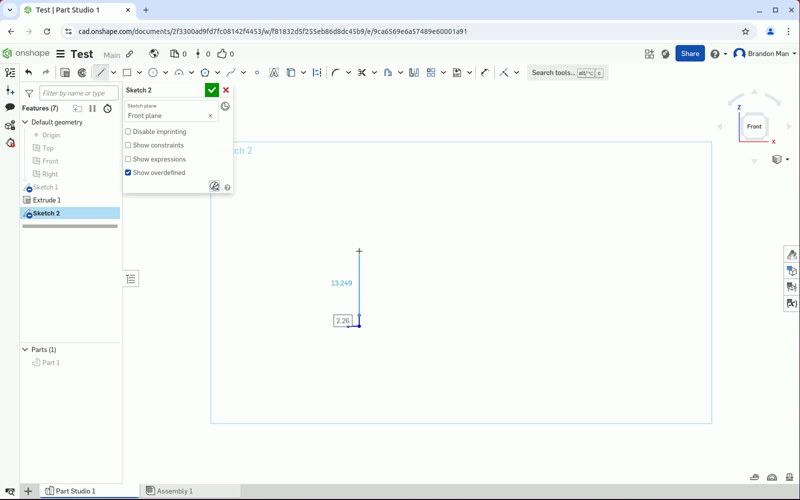
click(359, 250)
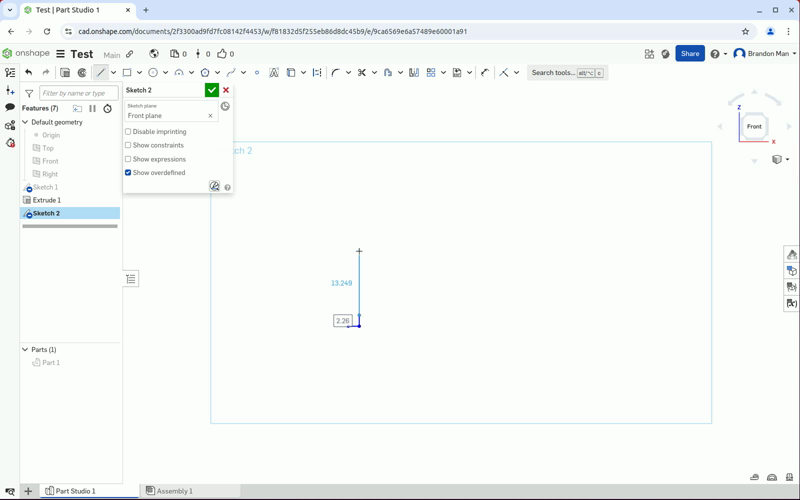
key_up(shift)
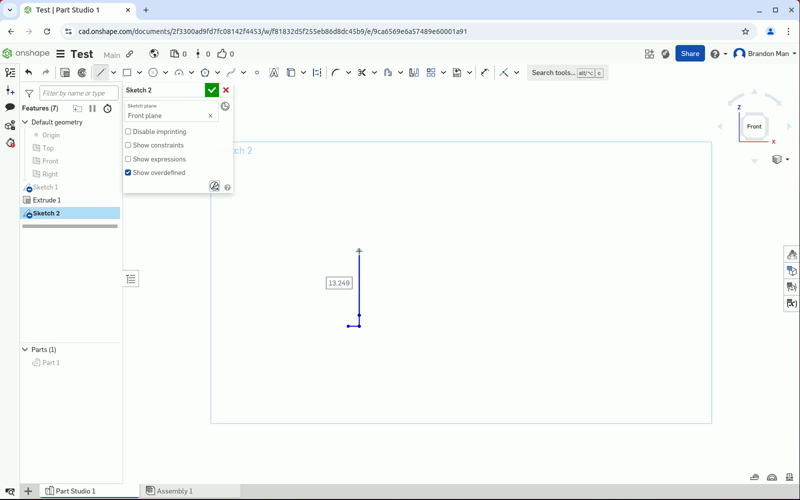
key_down(shift)
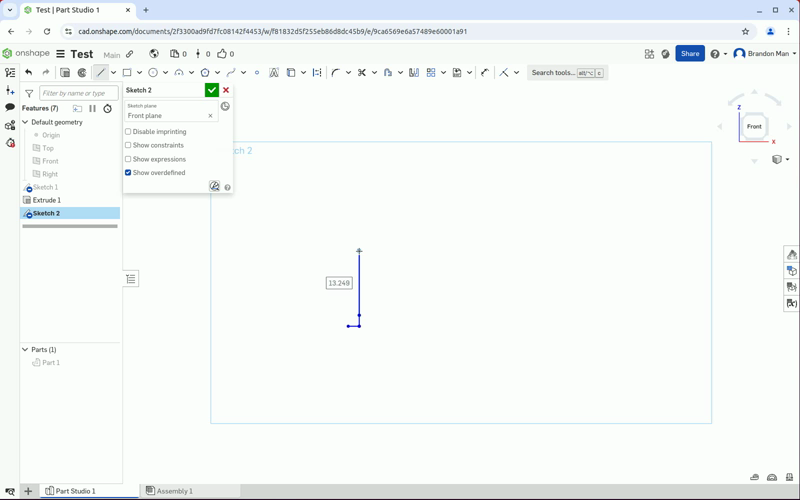
mouse_move(389, 250)
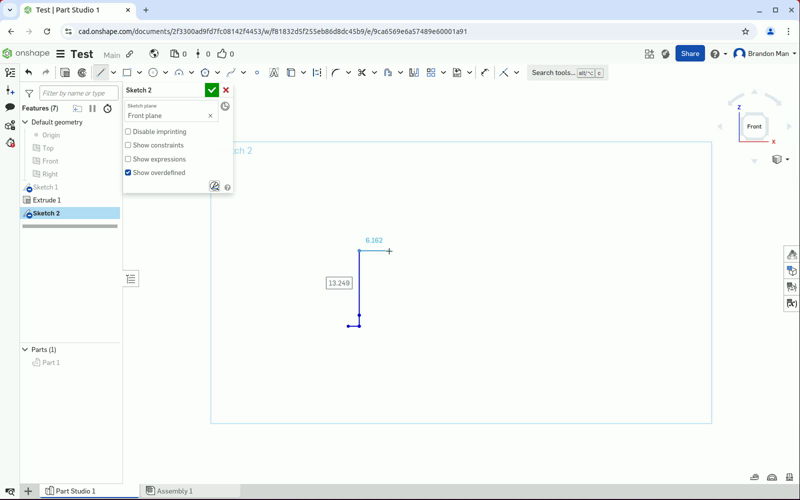
mouse_move(348, 250)
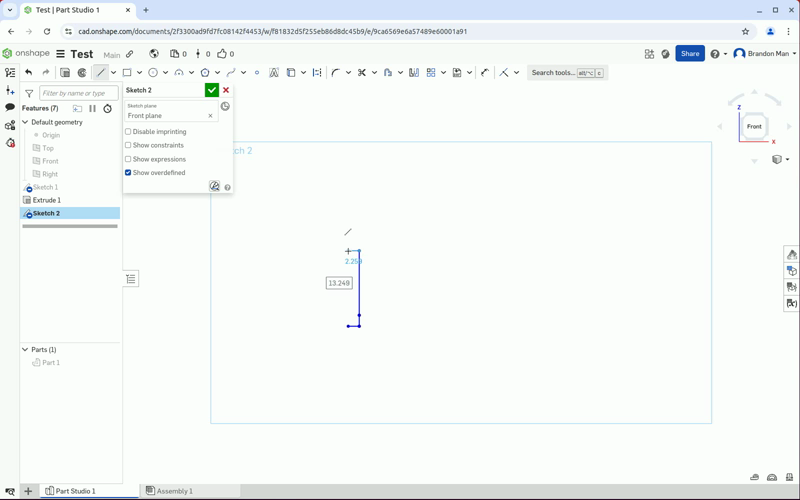
click(348, 250)
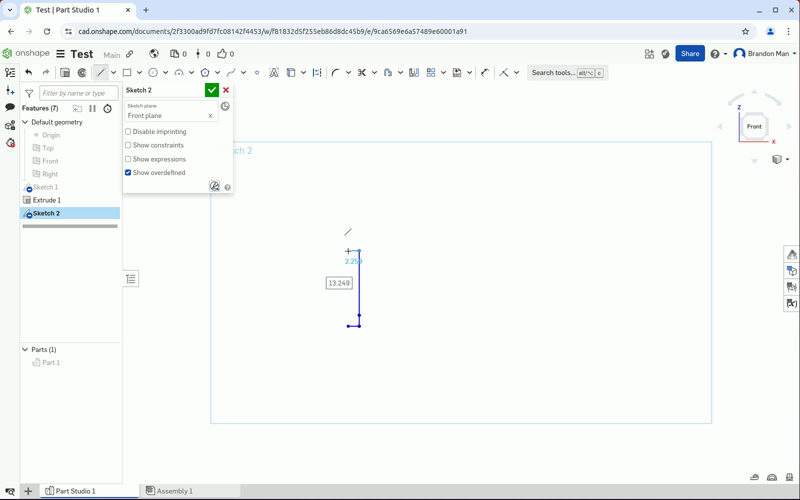
key_up(shift)
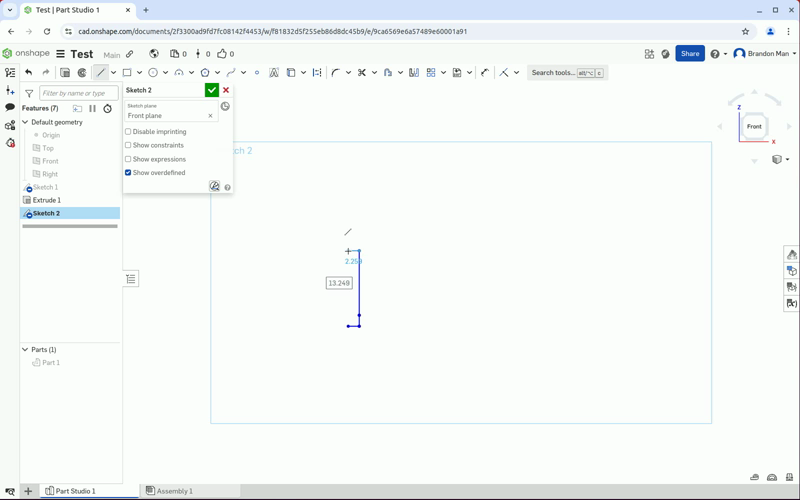
key_down(shift)
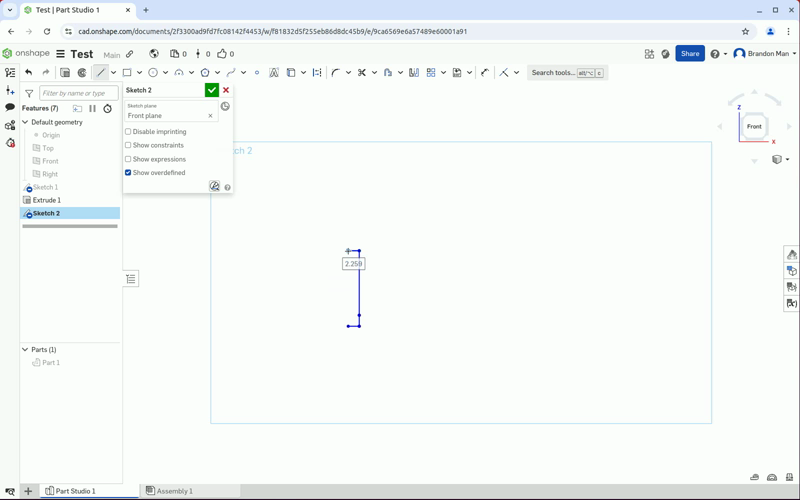
mouse_move(348, 326)
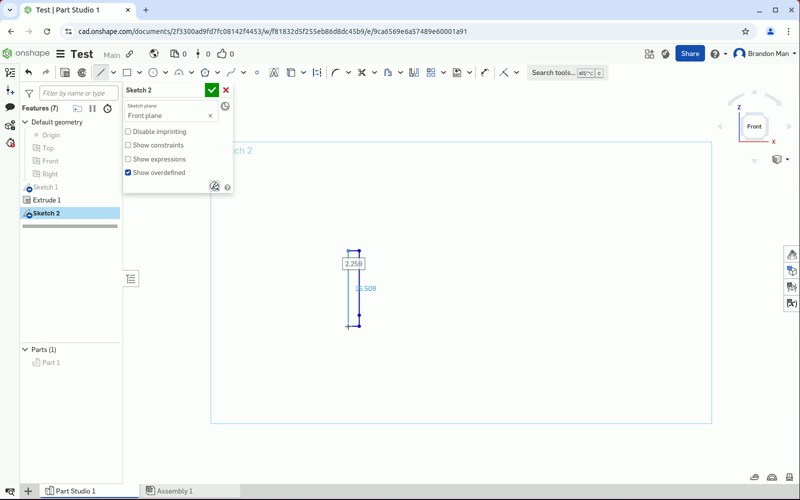
key_up(shift)
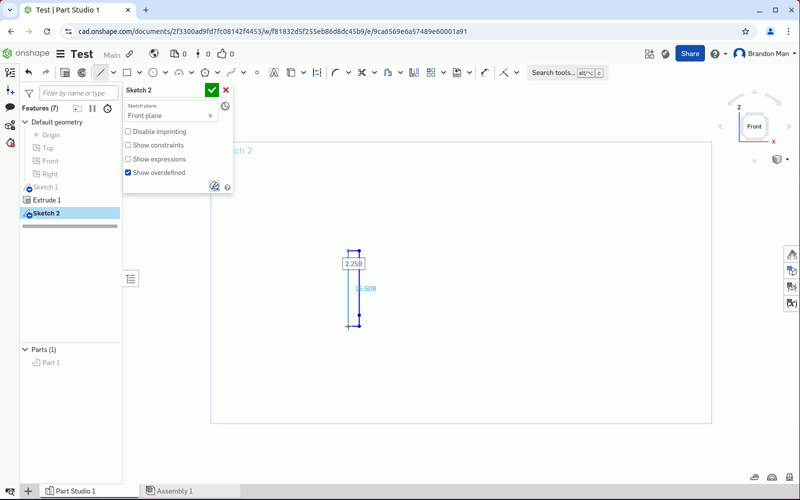
click(348, 326)
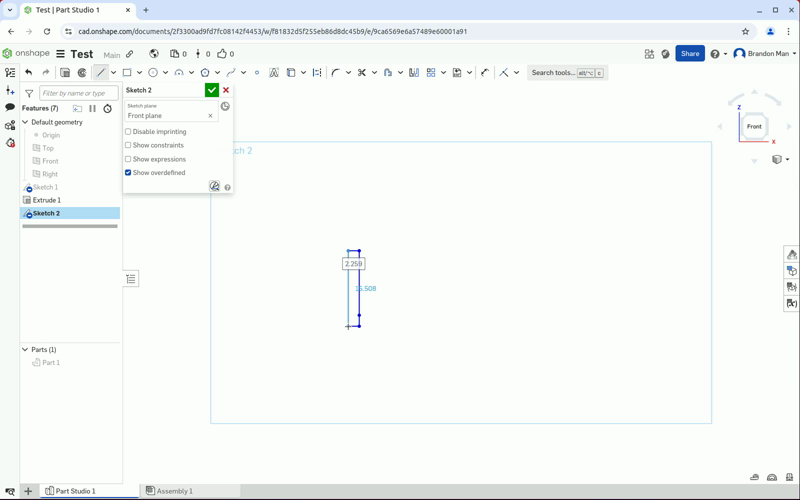
key(esc)
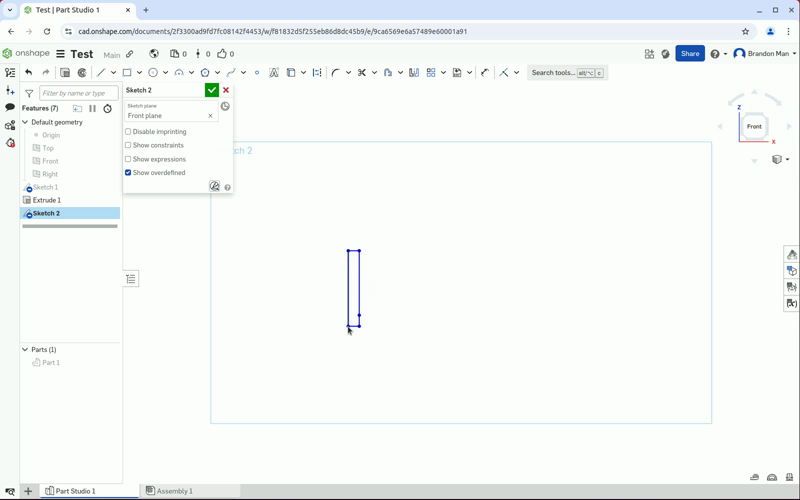
mouse_move(354, 259)
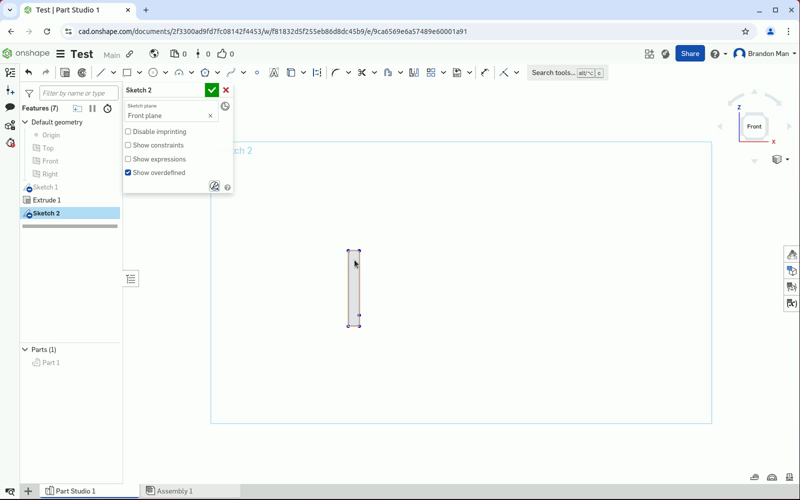
scroll(6)
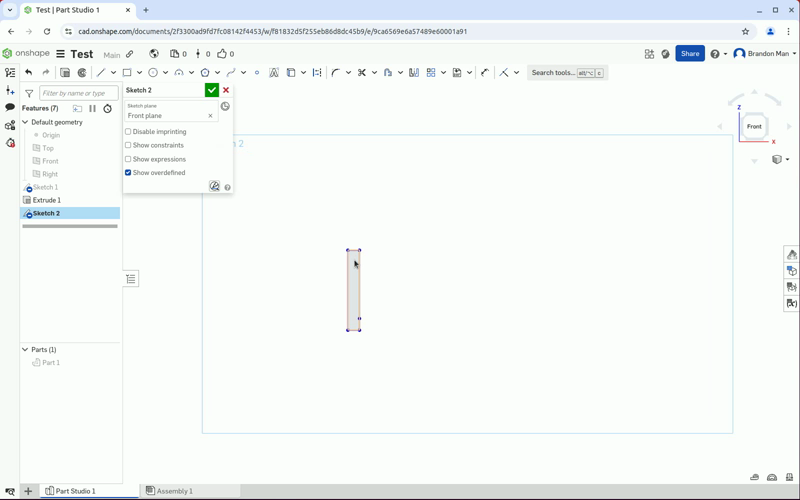
scroll(6)
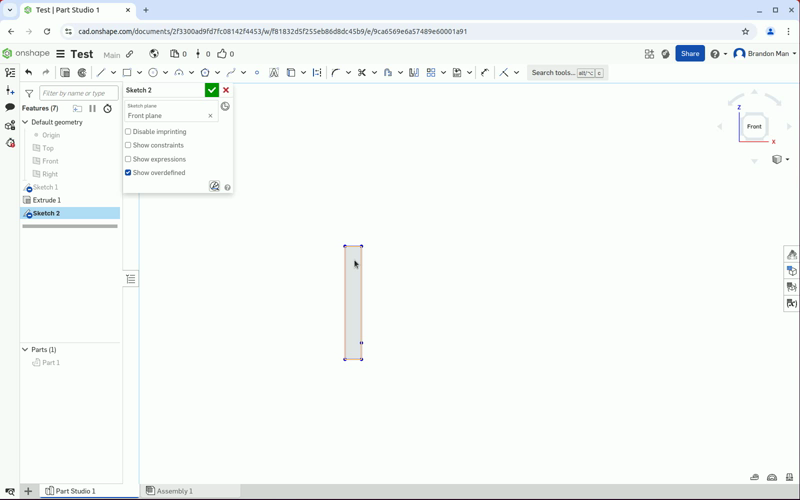
scroll(6)
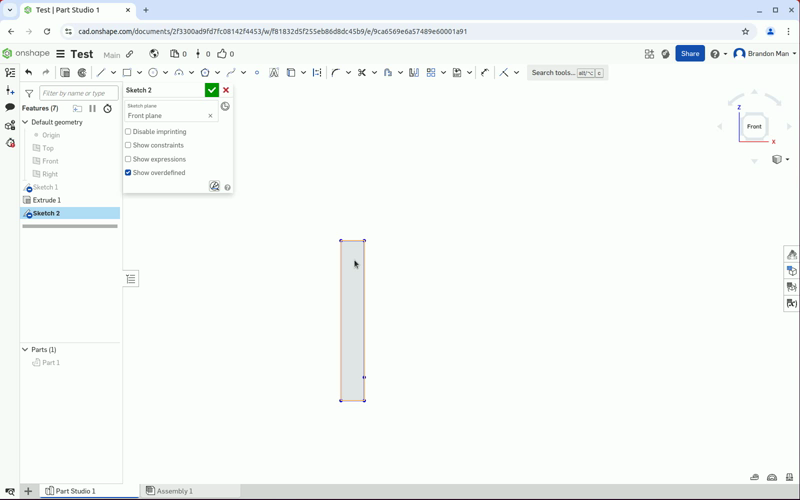
scroll(6)
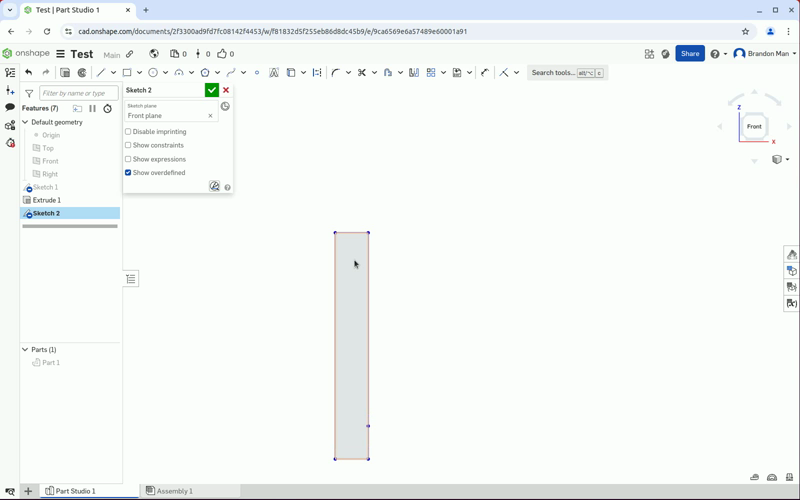
scroll(6)
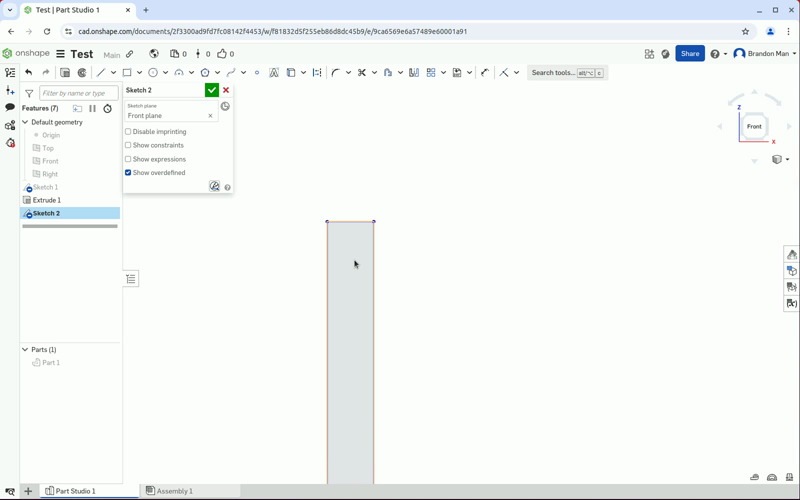
scroll(6)
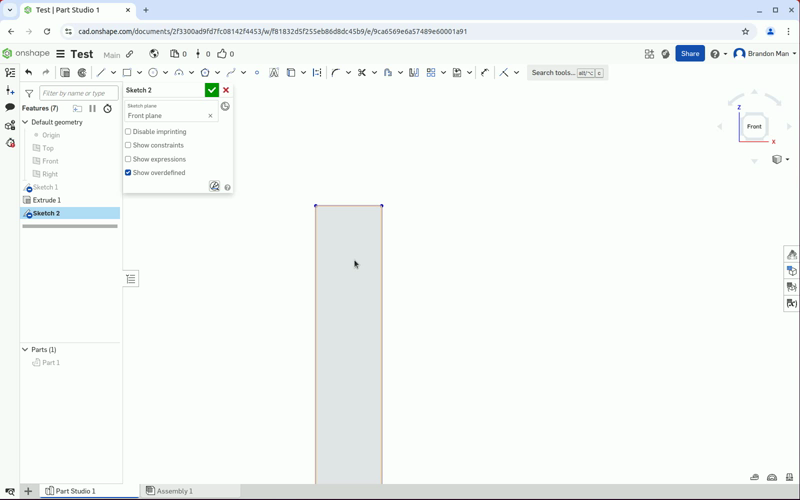
scroll(6)
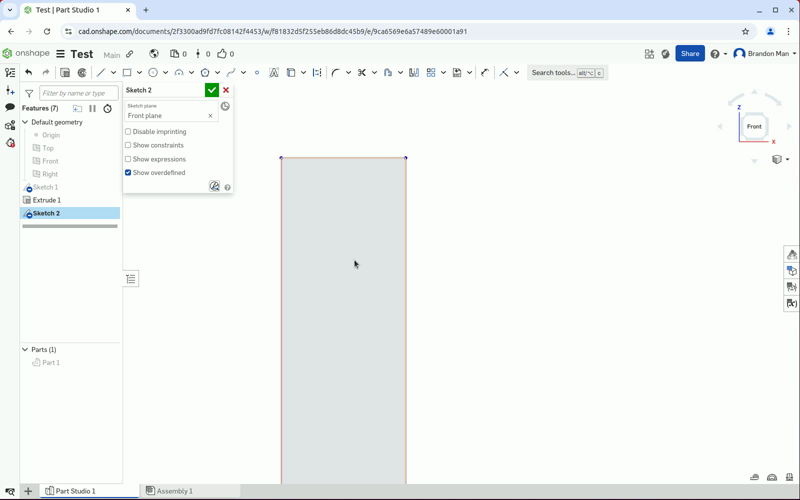
click(354, 259)
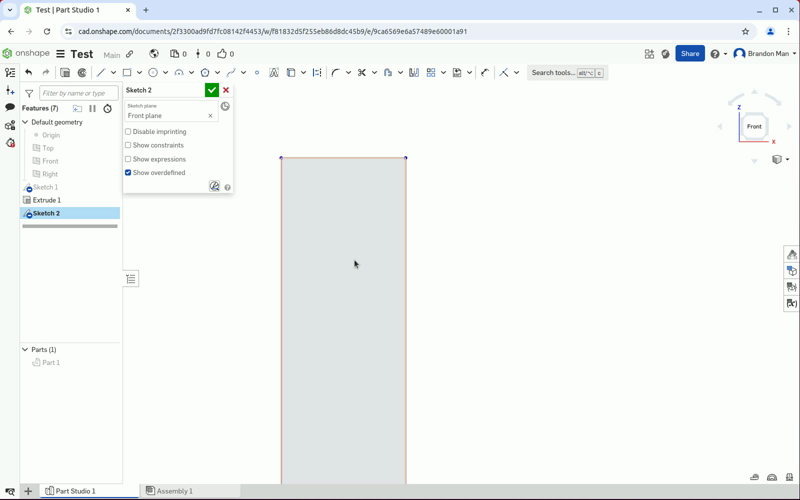
scroll(-6)
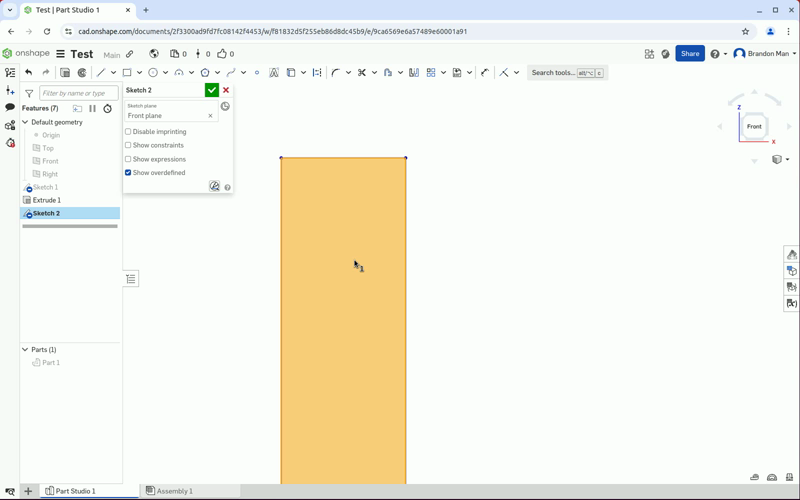
scroll(-6)
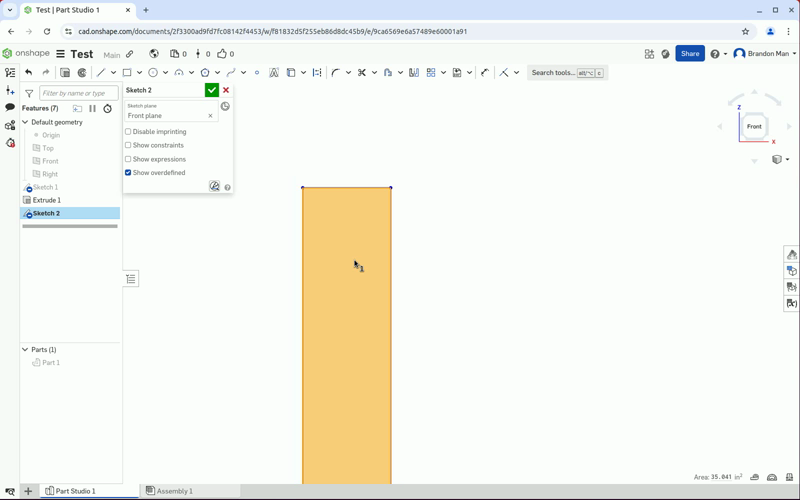
scroll(-6)
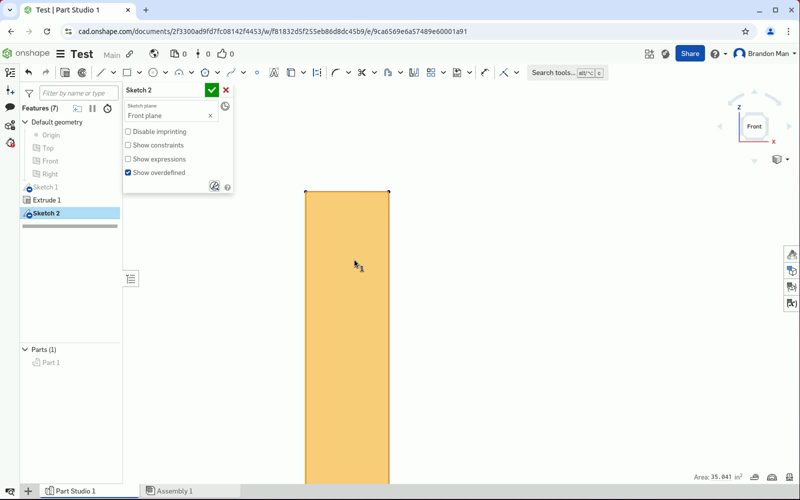
scroll(-6)
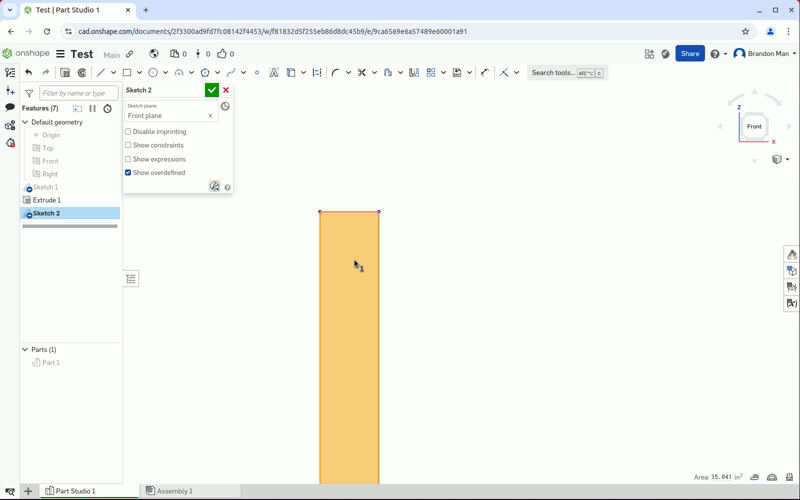
scroll(-6)
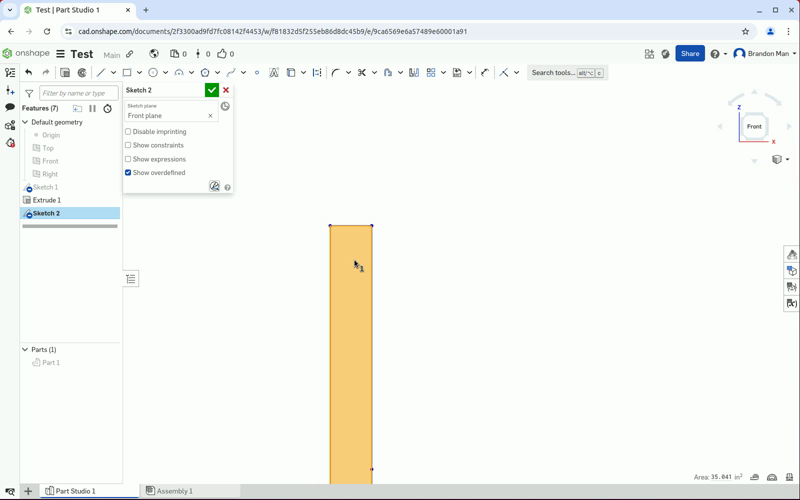
scroll(-6)
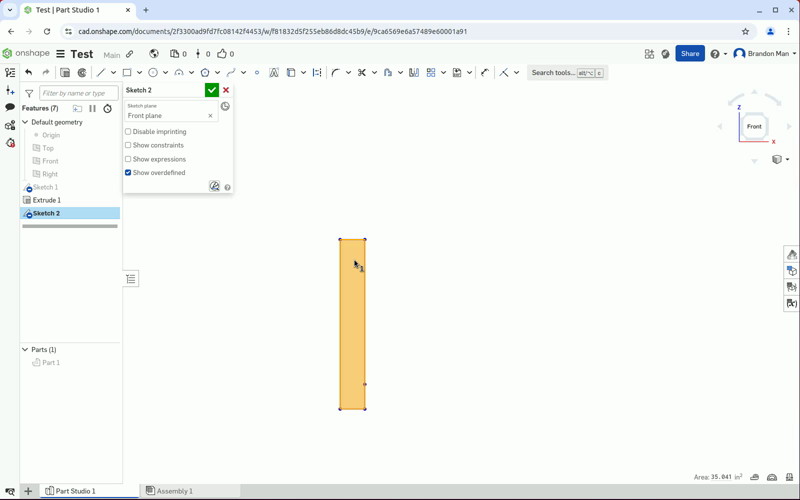
scroll(-6)
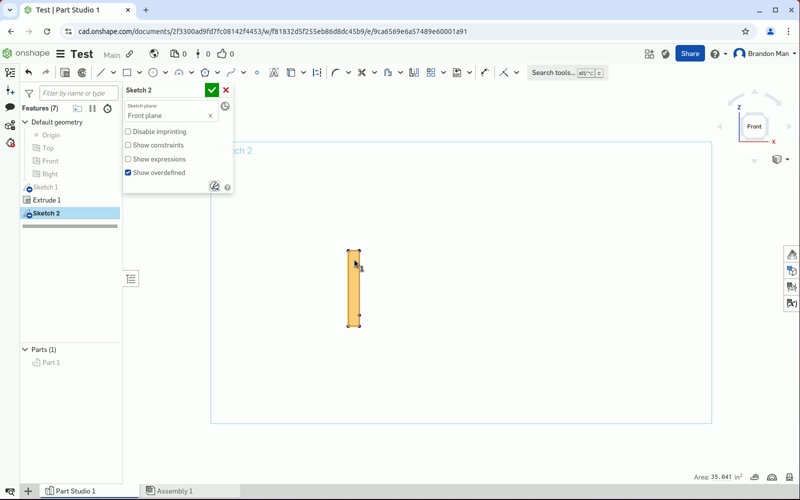
mouse_move(73, 352)
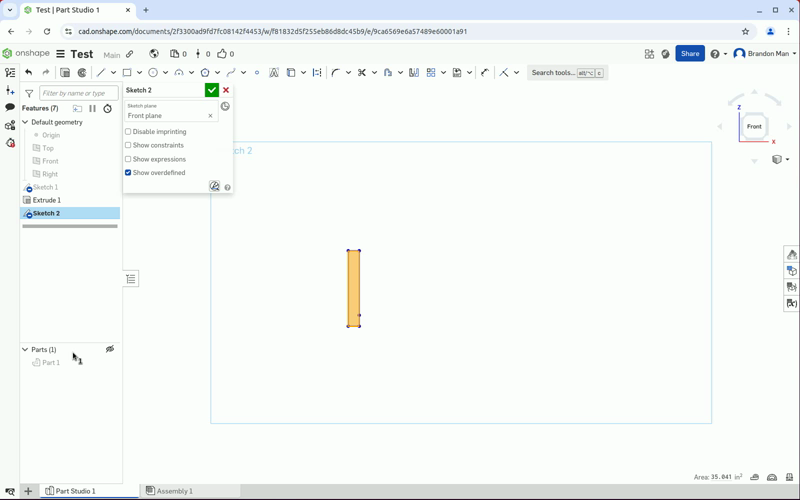
key(shift+y)
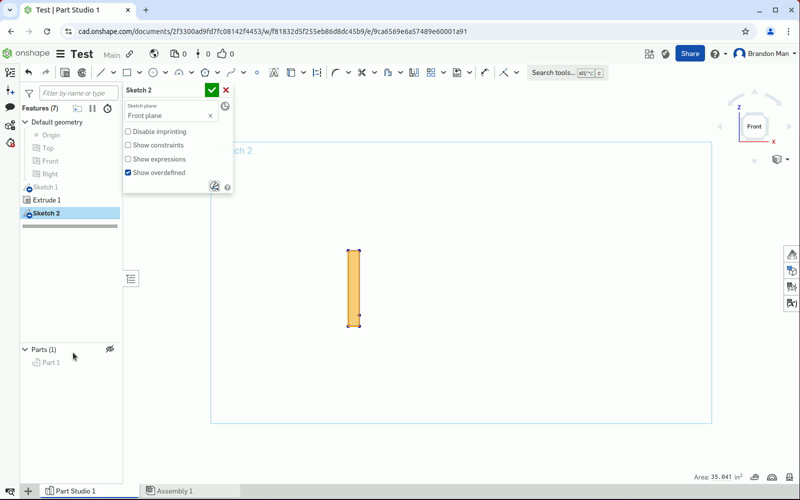
key(shift+e)
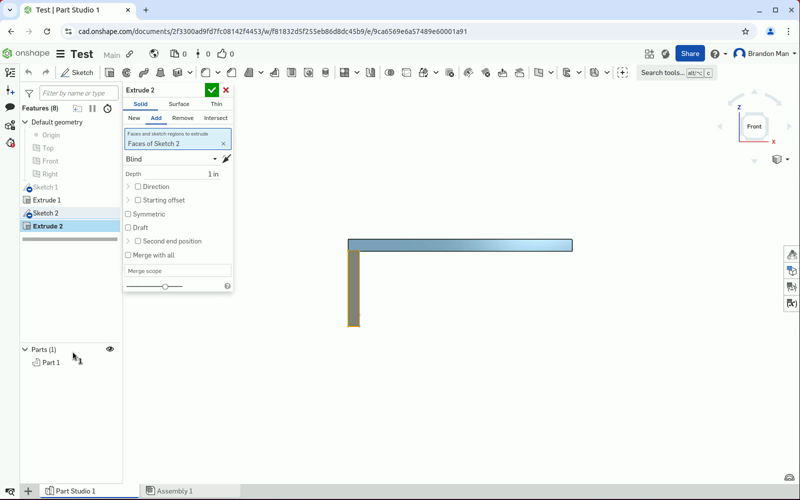
mouse_move(143, 106)
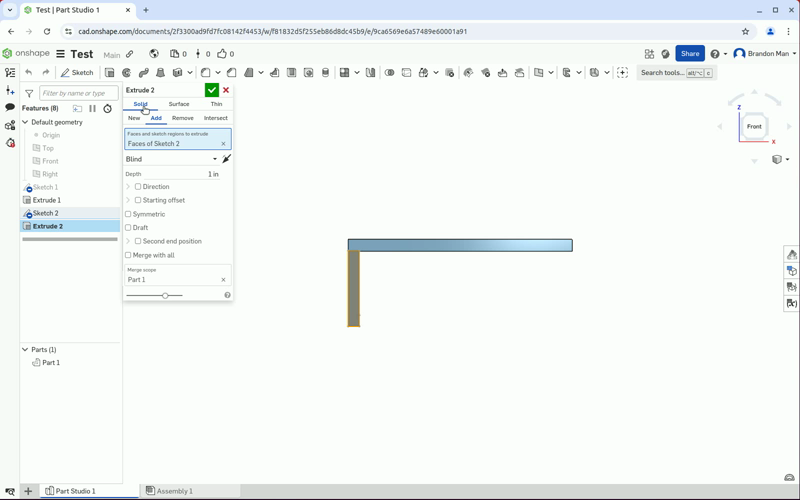
click(143, 106)
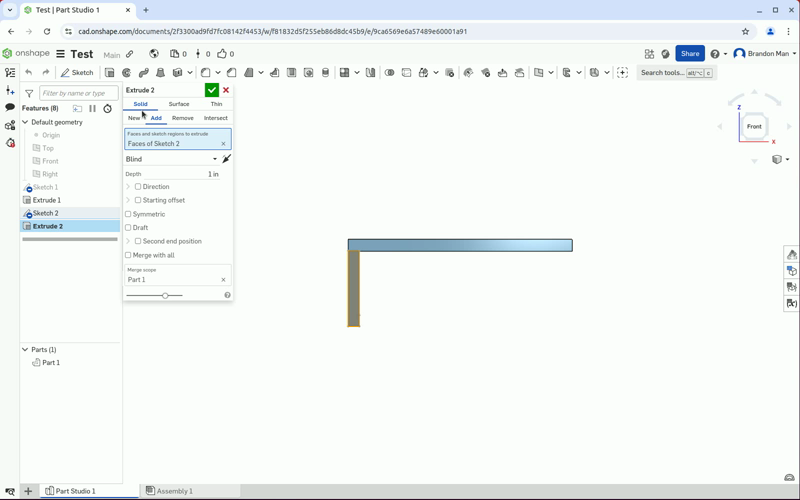
mouse_move(137, 120)
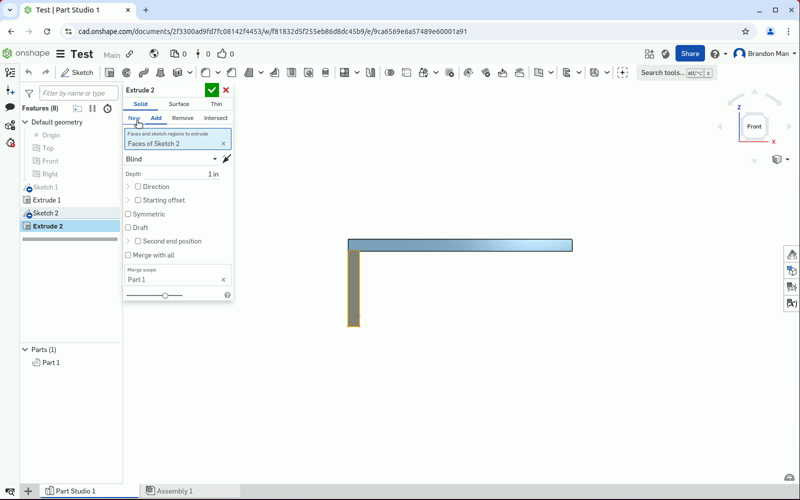
click(137, 120)
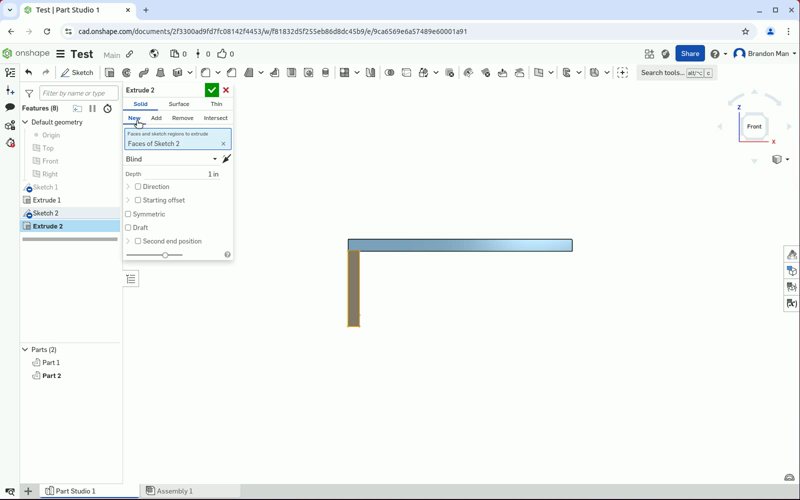
key(tab, 4)
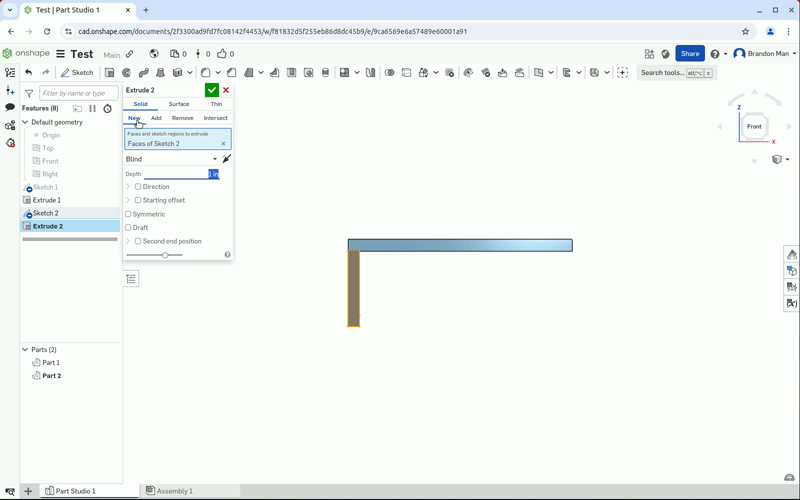
text(-8.906)
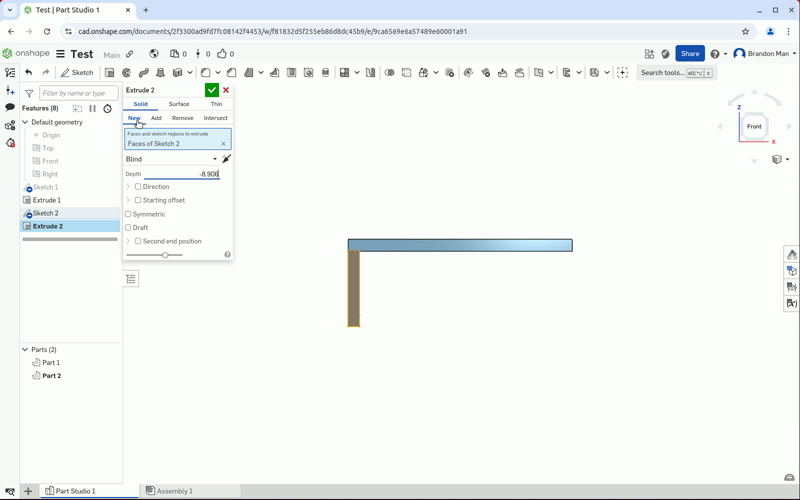
key(enter)
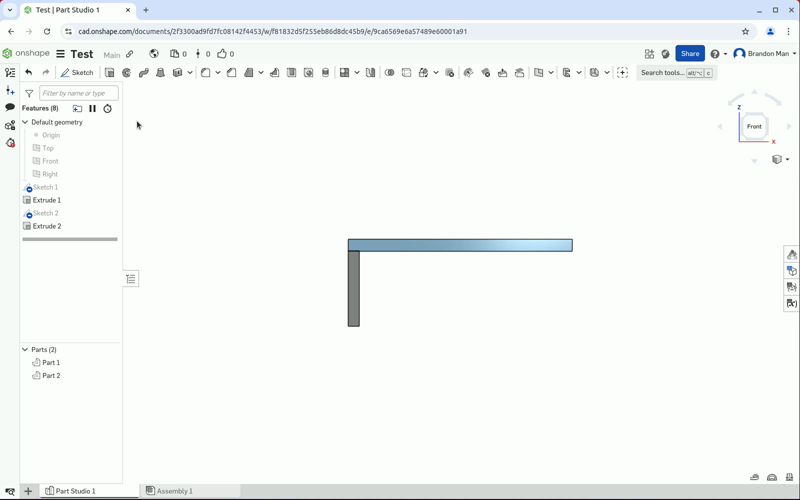
key(shift+h)
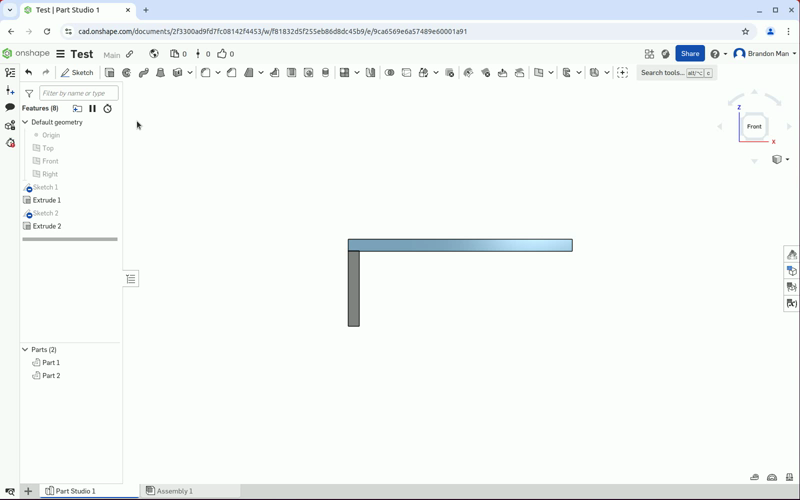
key(shift+h)
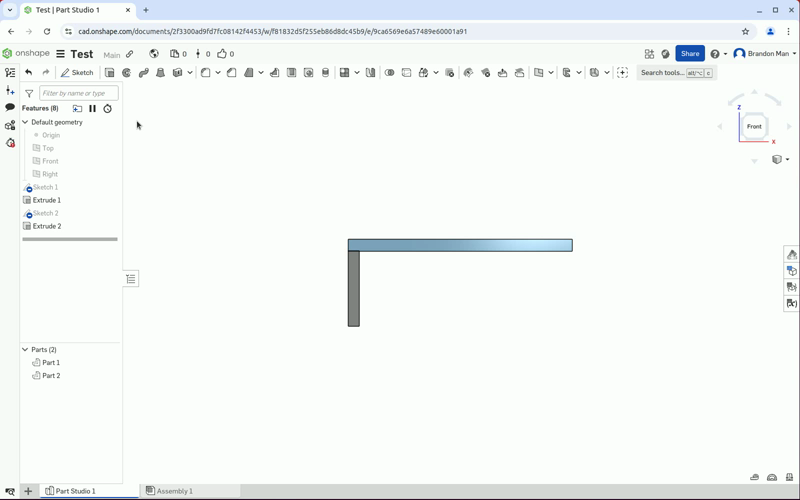
mouse_move(73, 189)
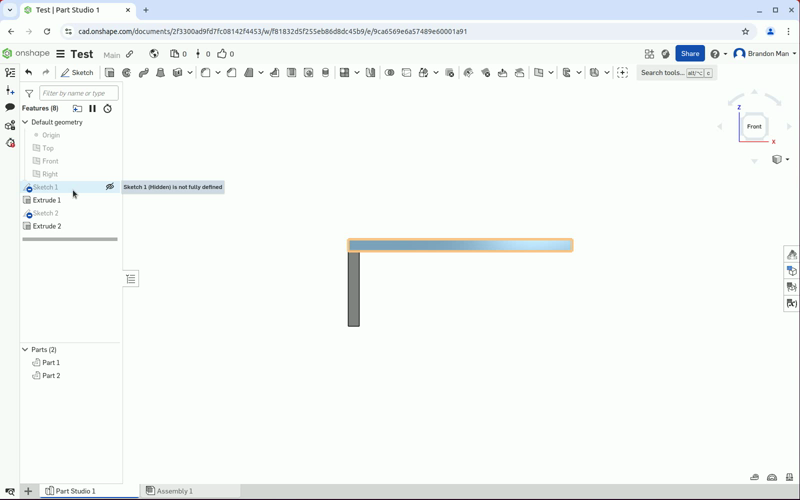
click(73, 189)
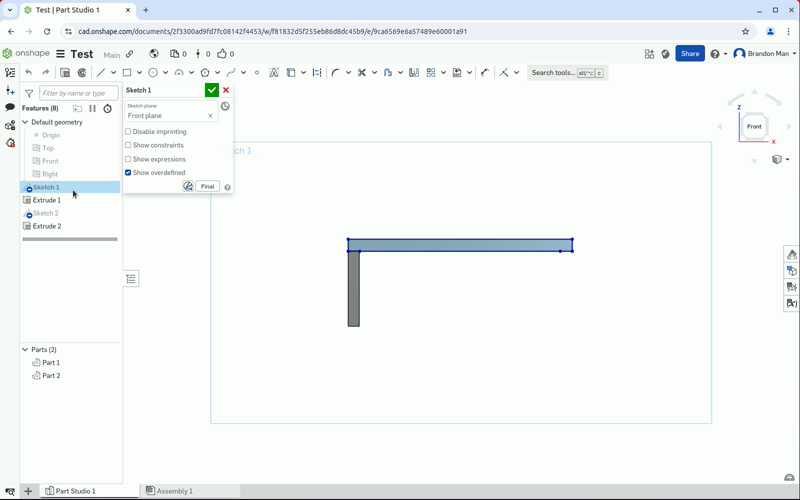
mouse_move(229, 92)
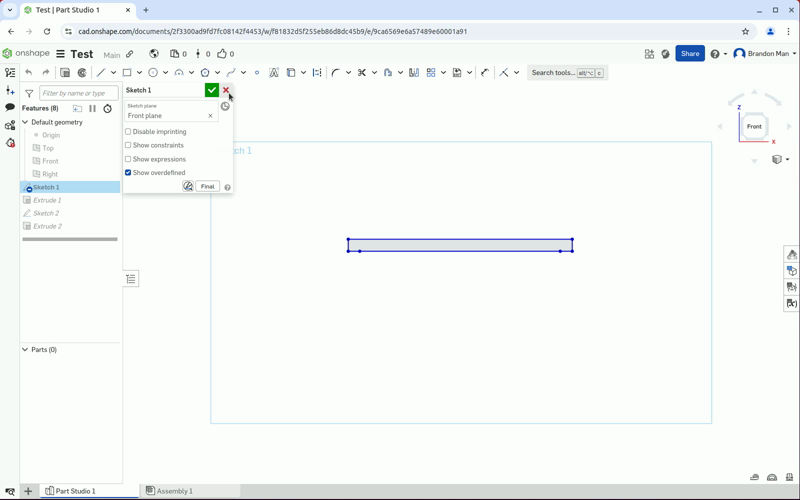
click(229, 92)
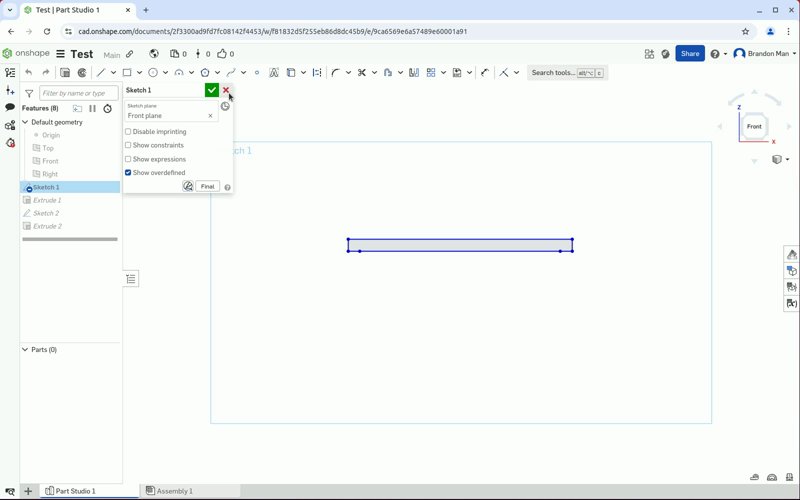
key(shift+s)
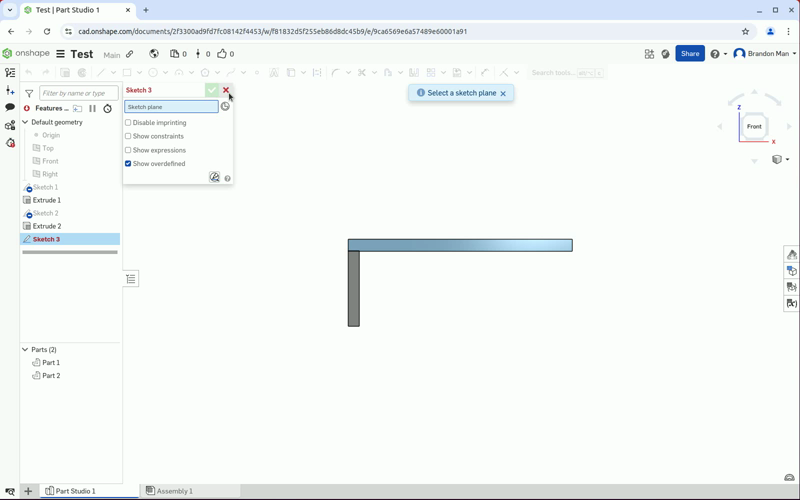
mouse_move(73, 163)
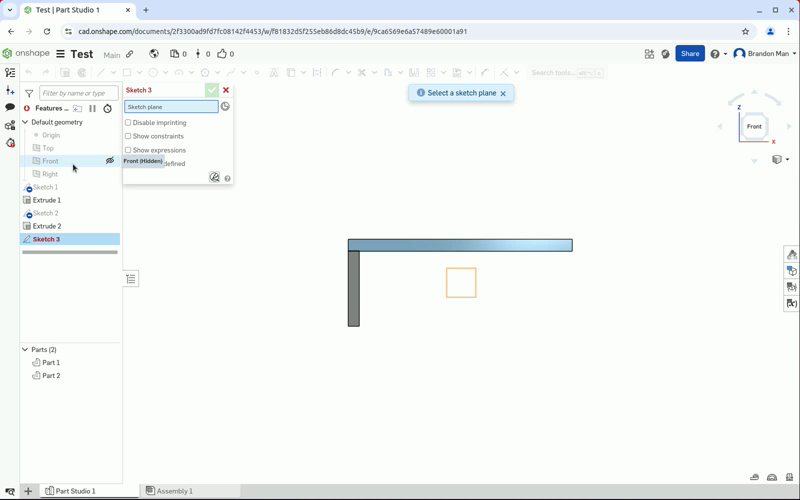
click(73, 163)
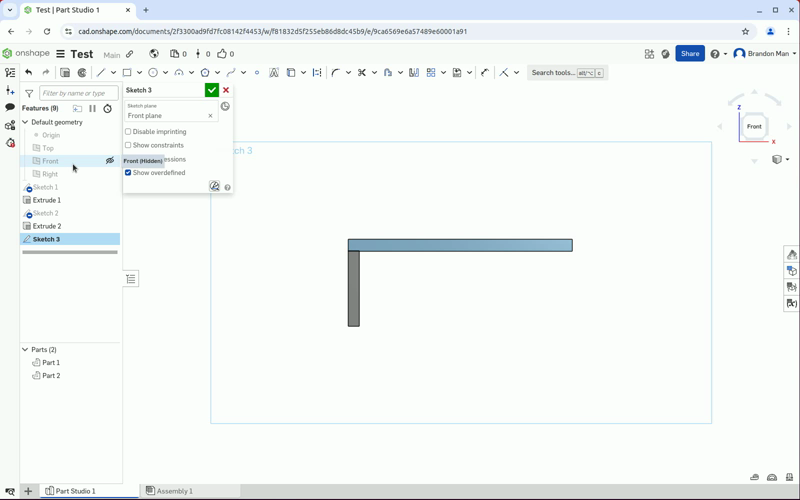
mouse_move(73, 352)
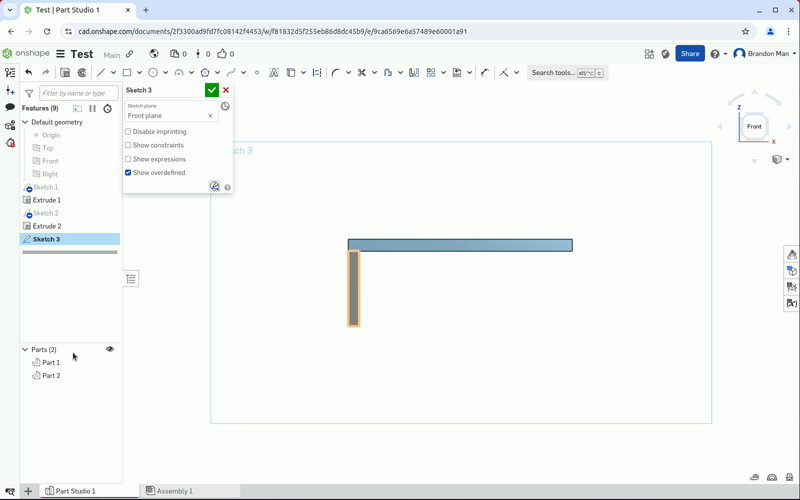
key(y)
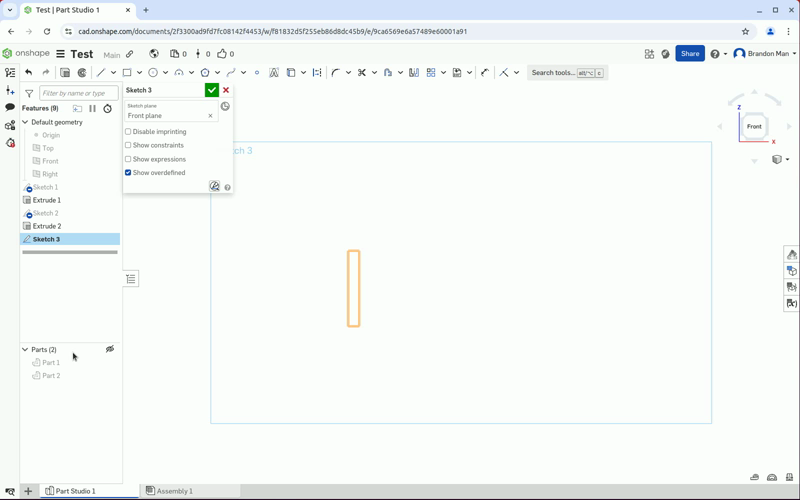
key(l)
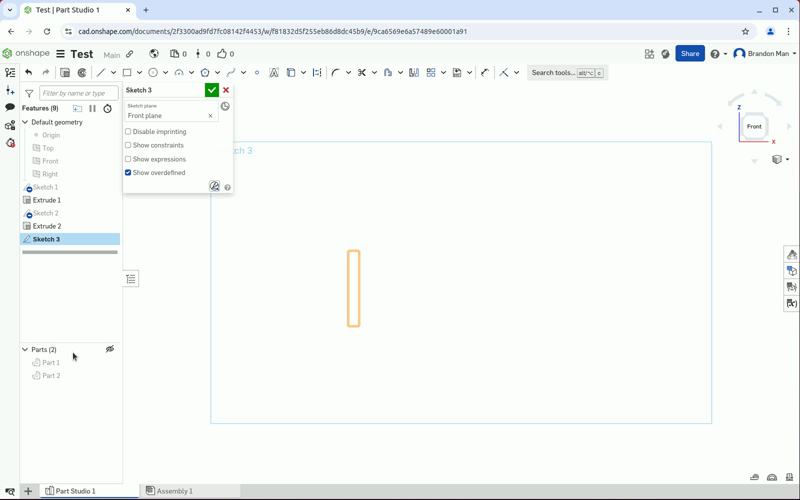
key_down(shift)
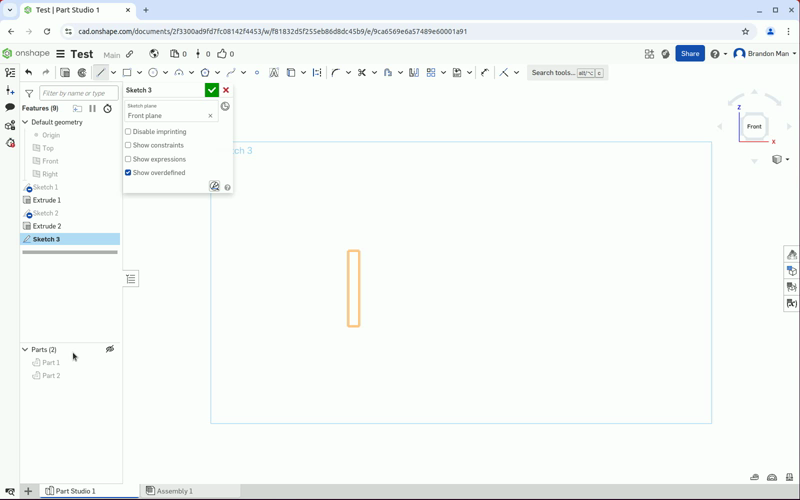
mouse_move(358, 326)
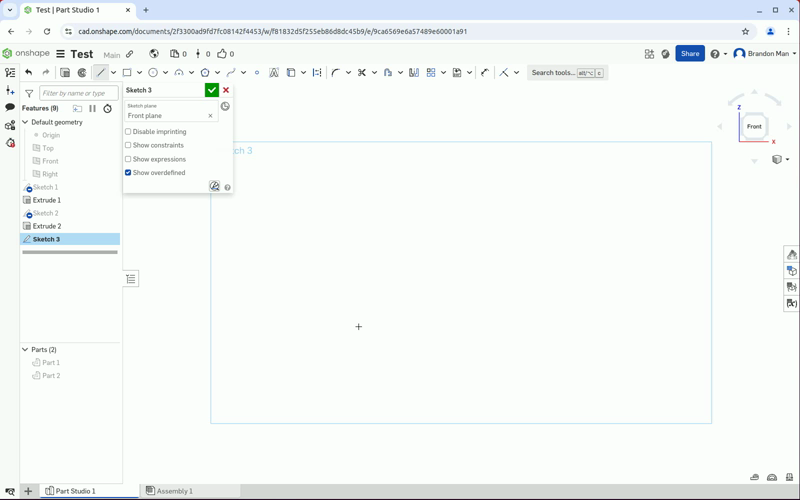
click(358, 326)
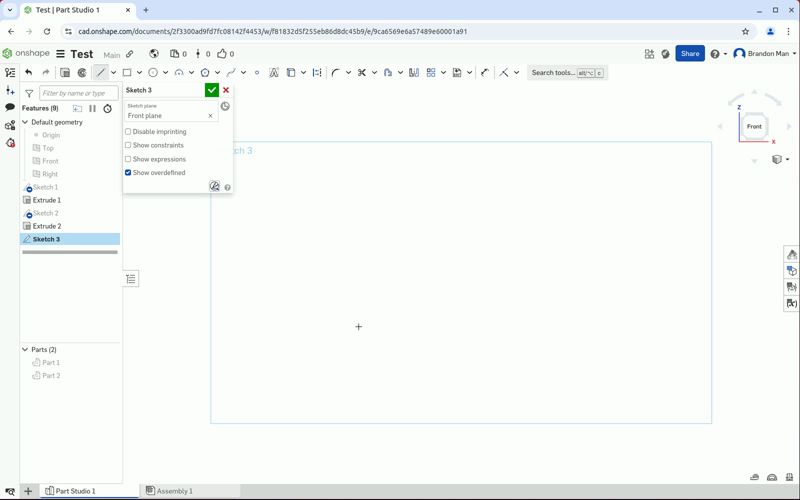
key_up(shift)
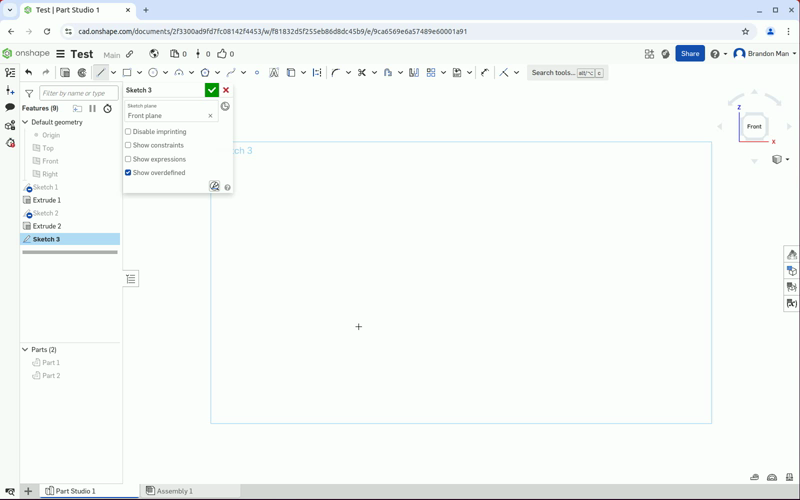
key_down(shift)
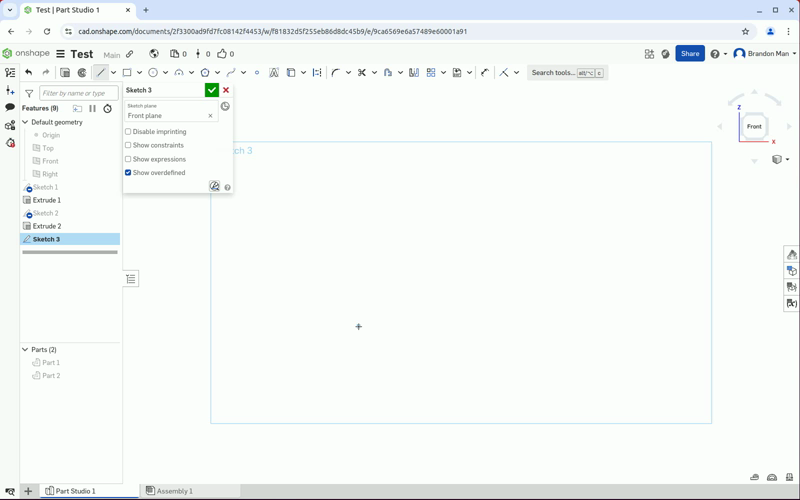
mouse_move(561, 326)
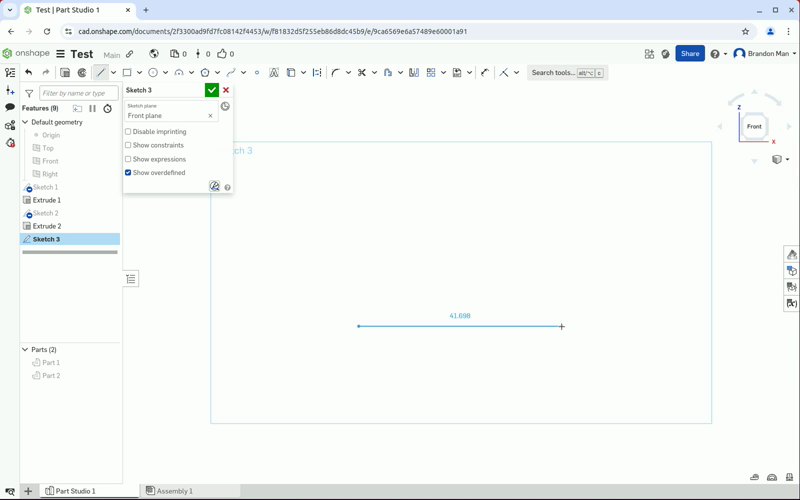
click(561, 326)
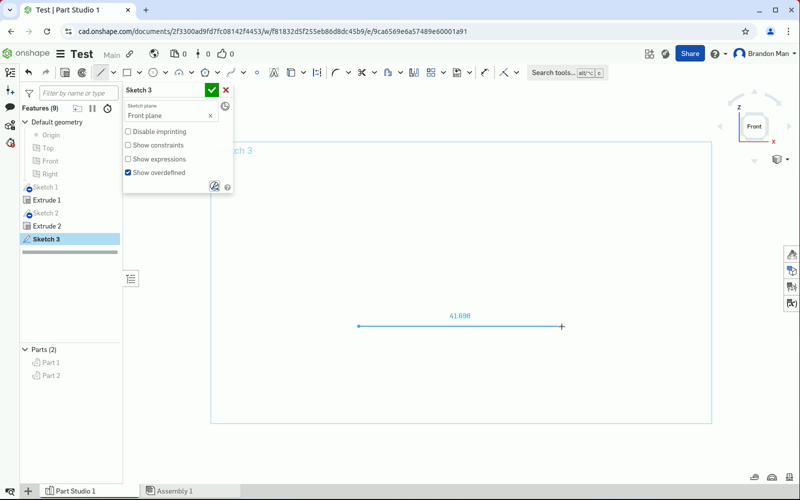
key_up(shift)
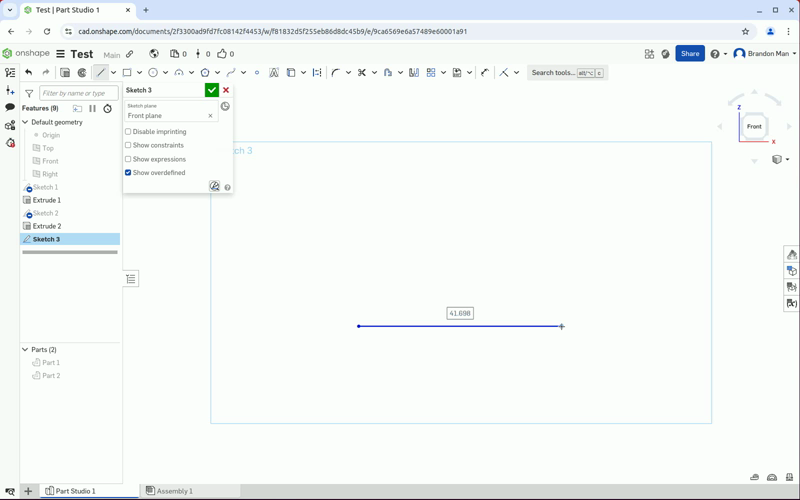
key_down(shift)
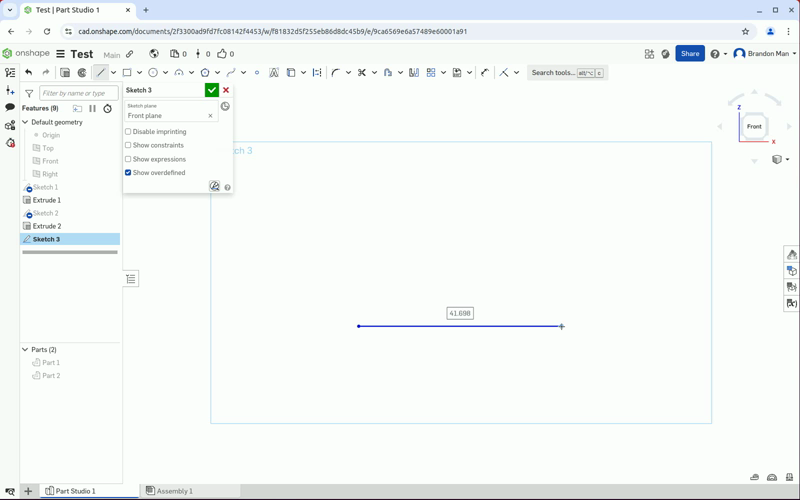
mouse_move(589, 326)
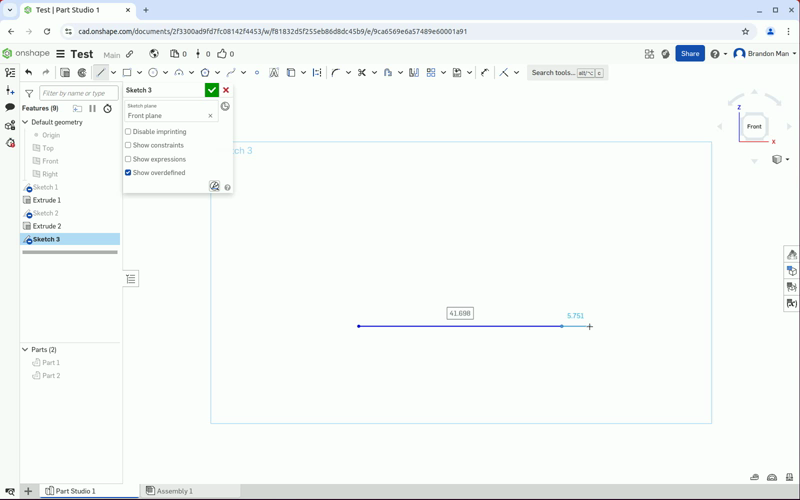
mouse_move(561, 315)
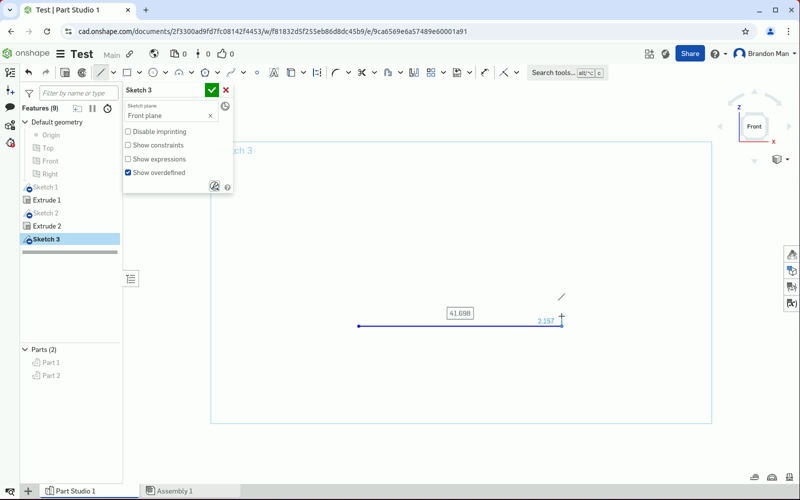
click(561, 315)
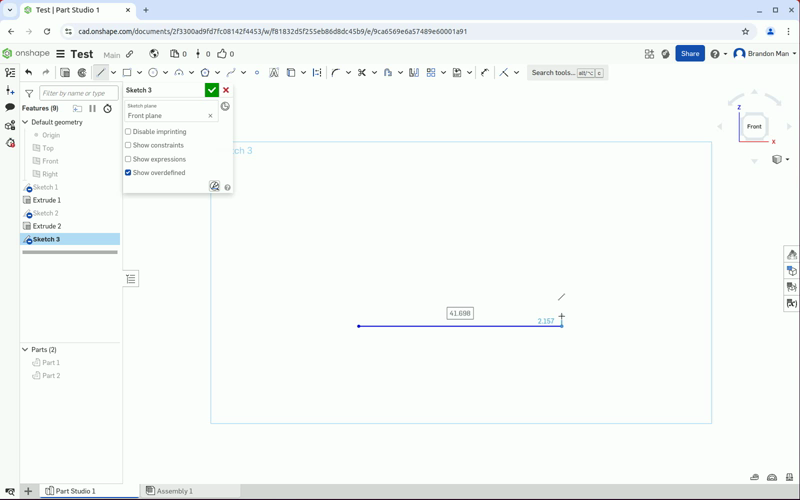
key_up(shift)
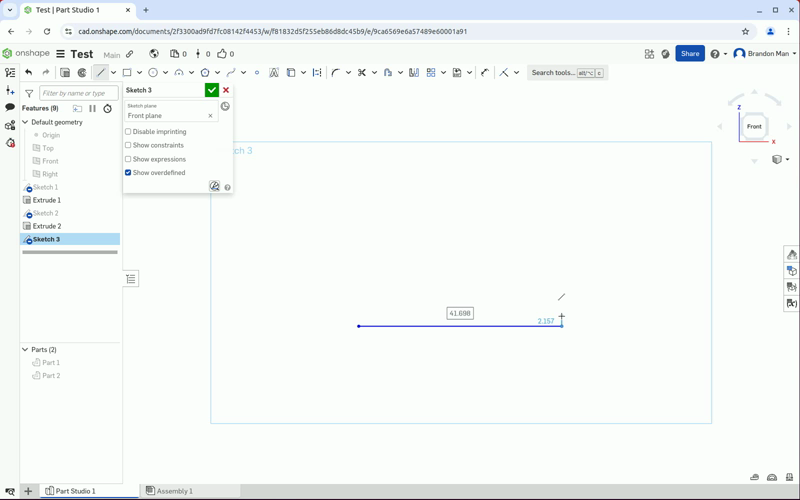
key_down(shift)
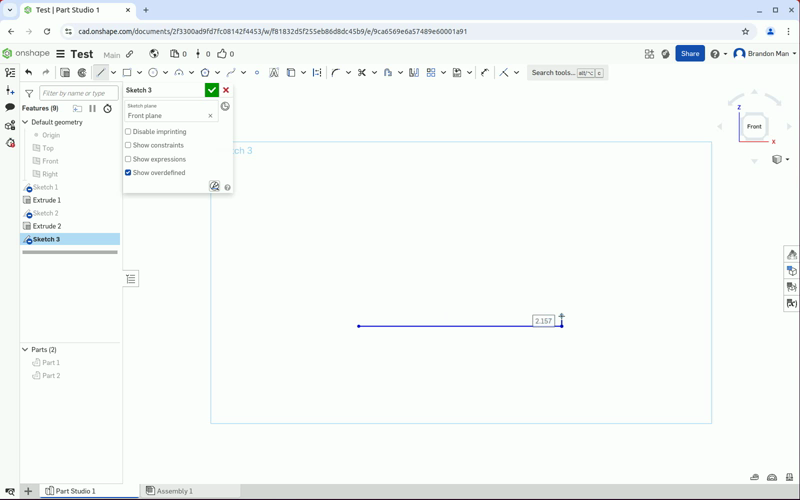
mouse_move(358, 315)
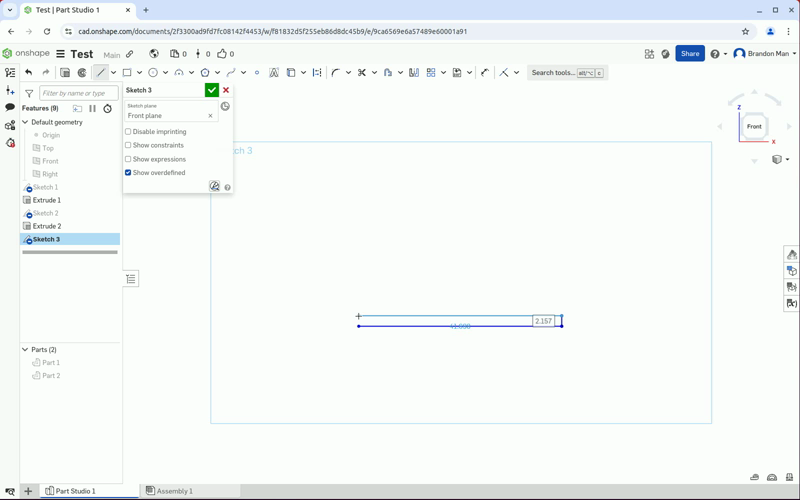
click(358, 315)
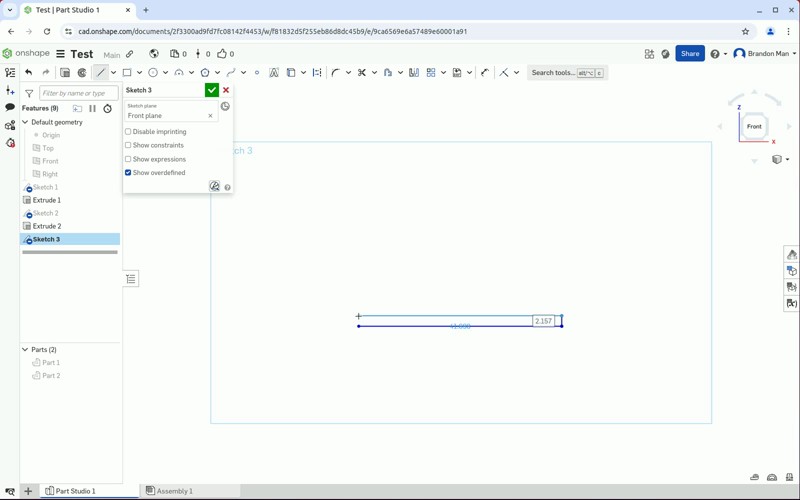
key_up(shift)
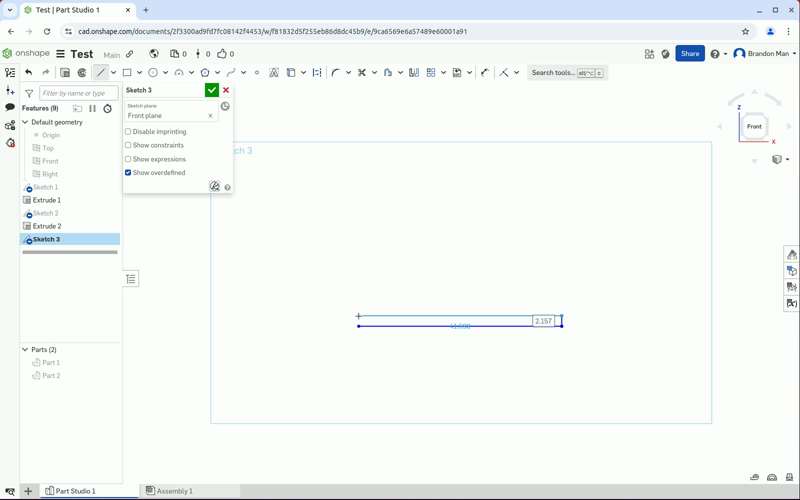
mouse_move(388, 315)
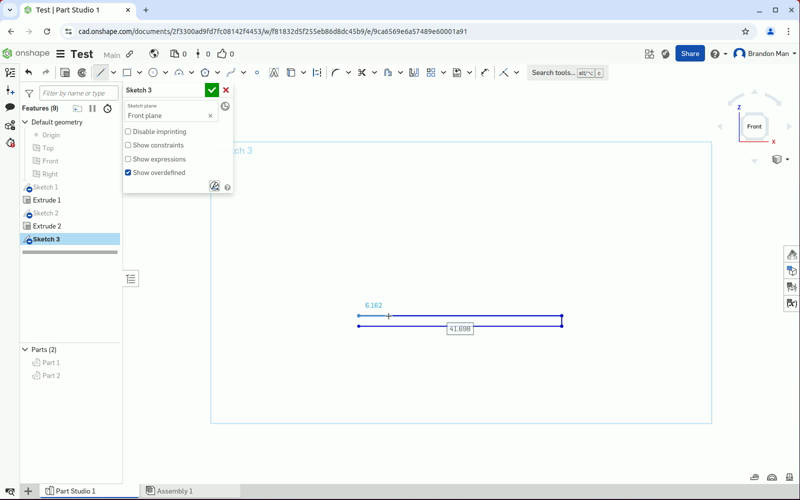
key_down(shift)
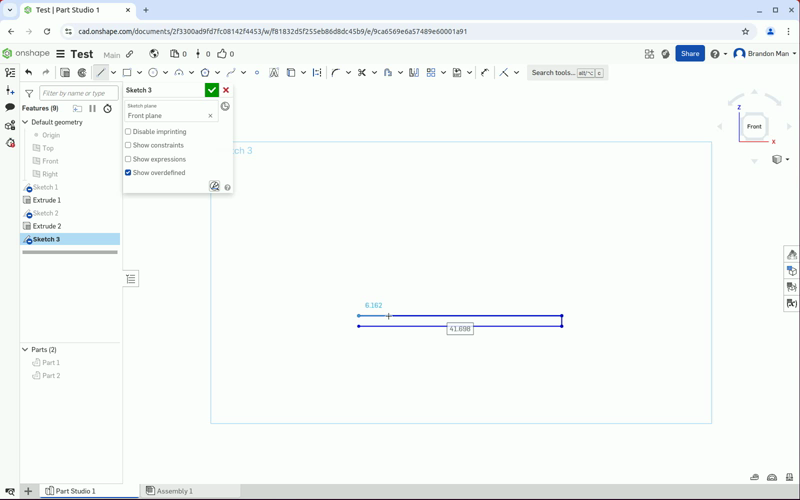
mouse_move(358, 326)
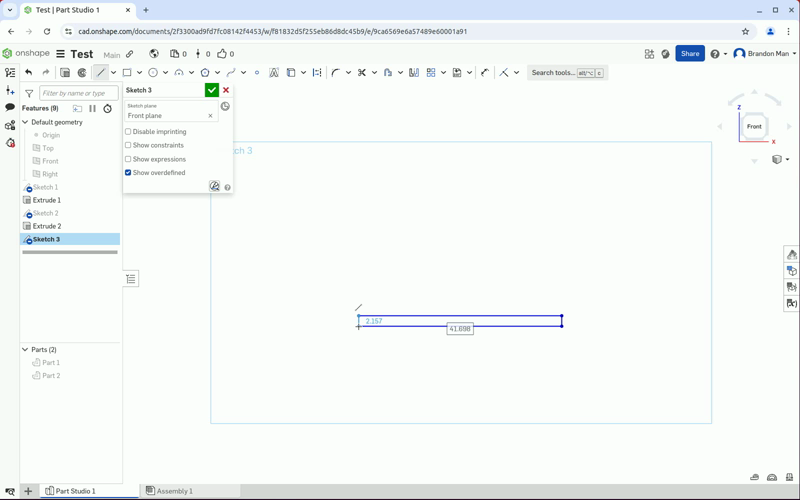
key_up(shift)
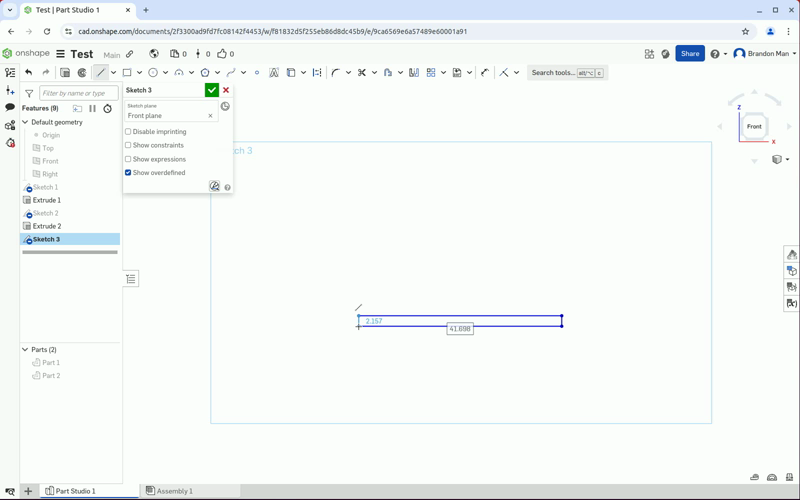
click(358, 326)
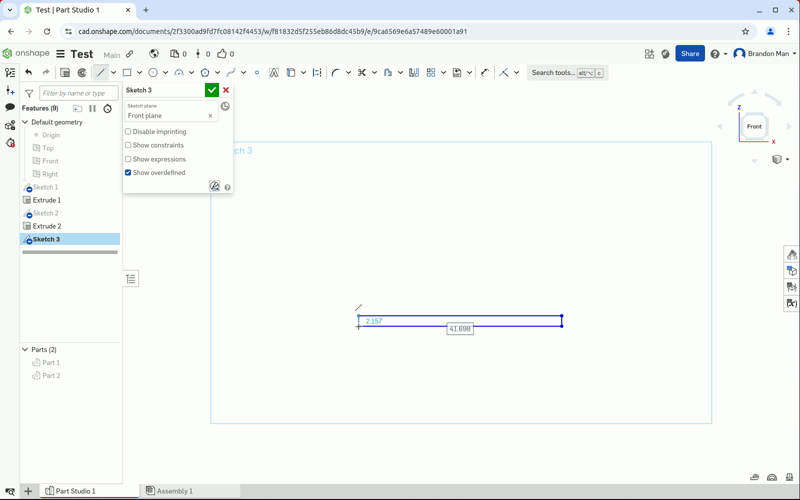
key(esc)
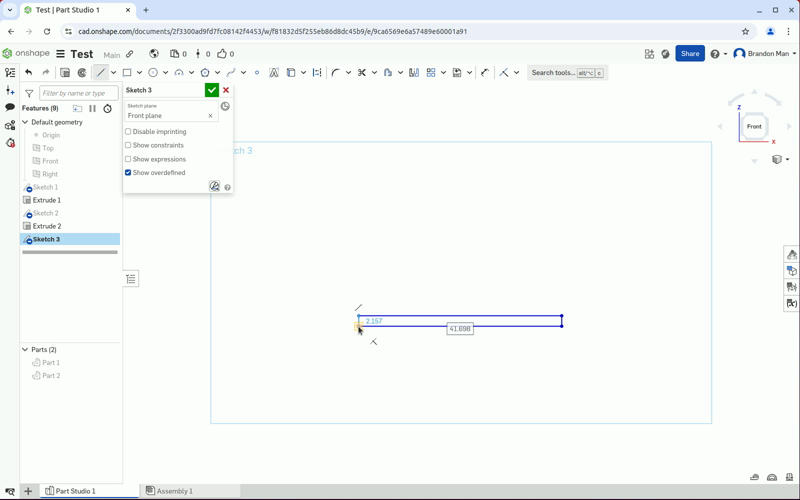
mouse_move(421, 318)
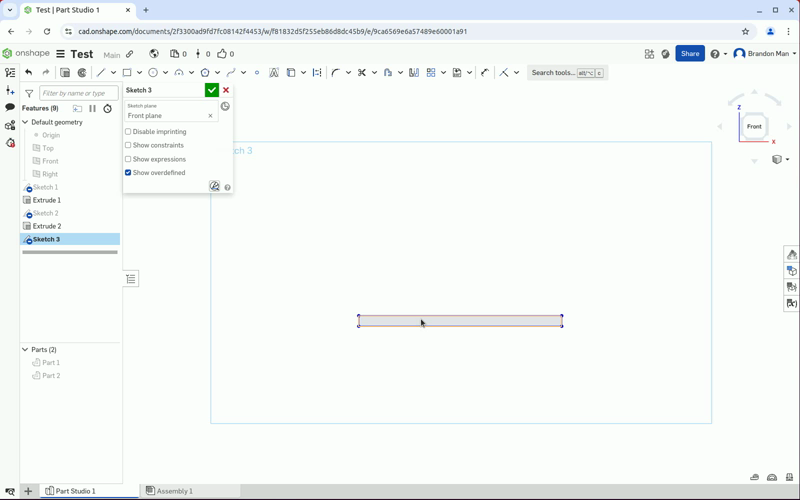
click(421, 318)
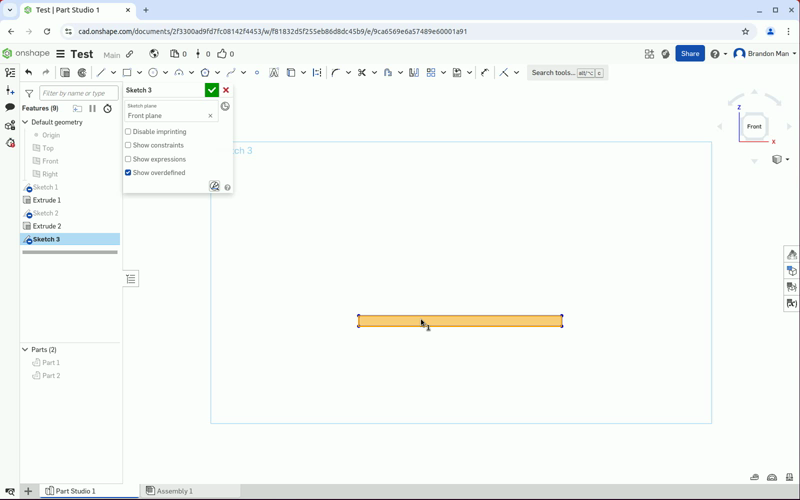
mouse_move(73, 352)
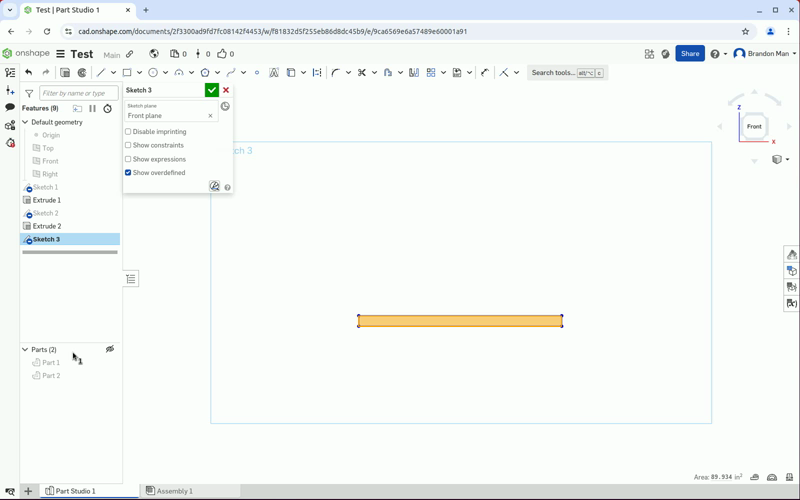
key(shift+y)
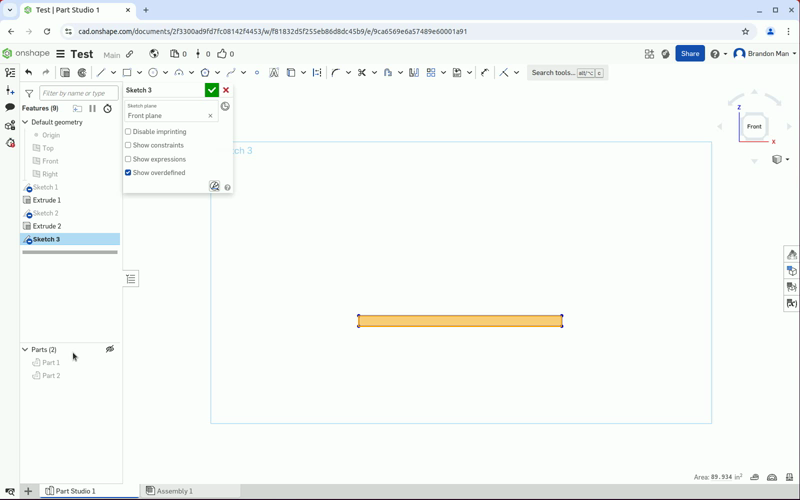
key(shift+e)
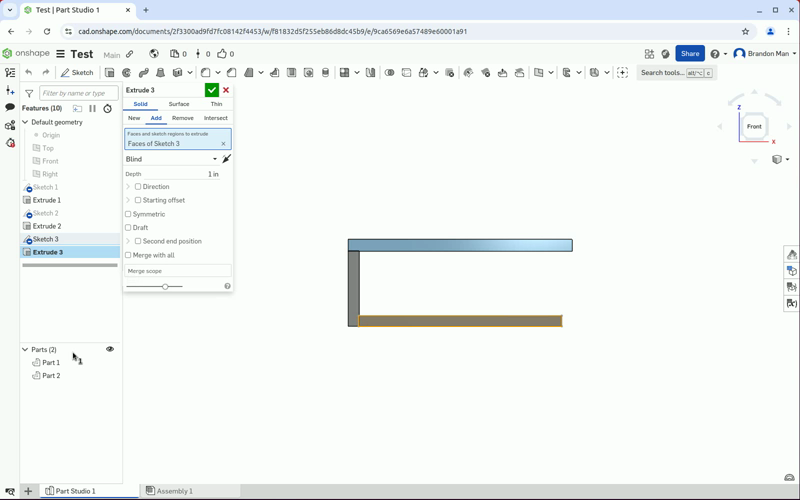
mouse_move(143, 106)
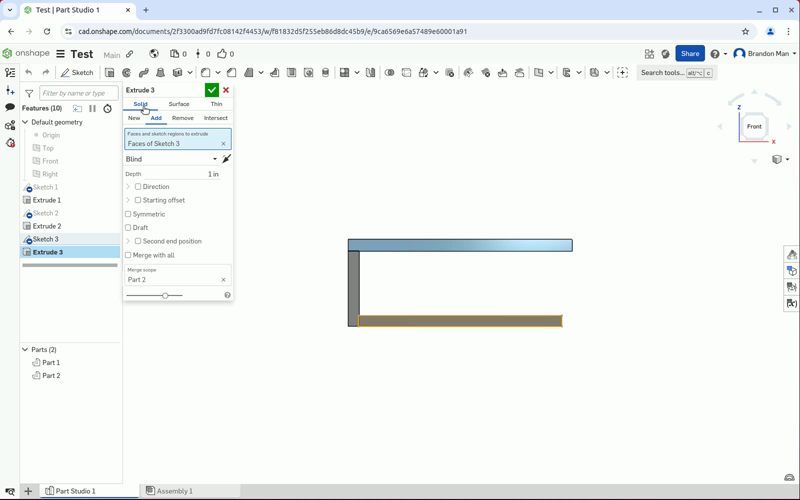
click(143, 106)
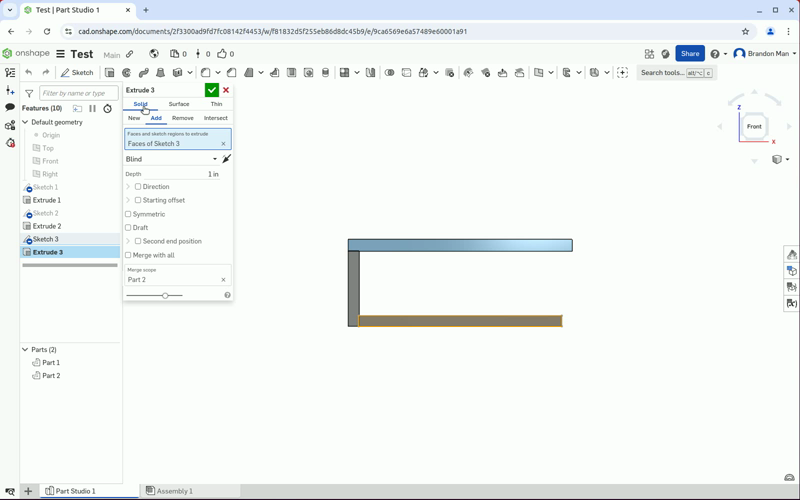
mouse_move(137, 120)
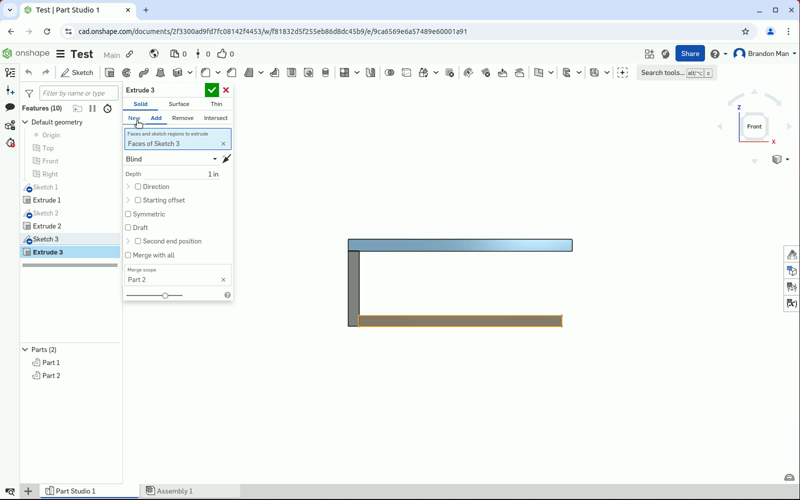
click(137, 120)
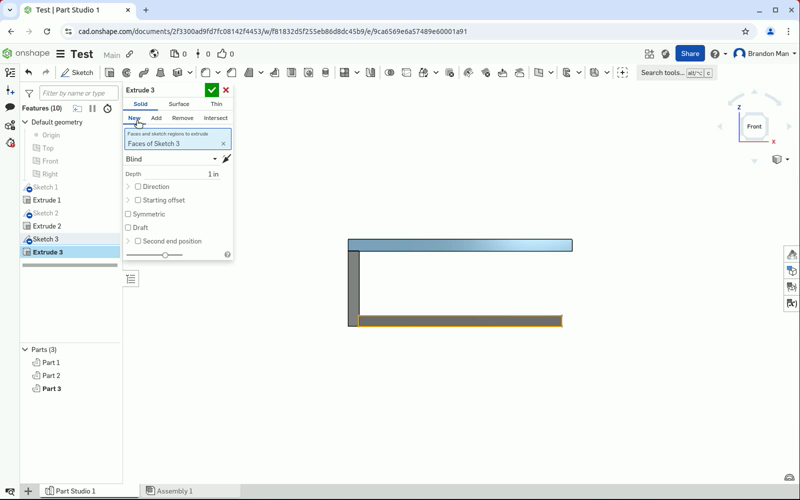
key(tab, 4)
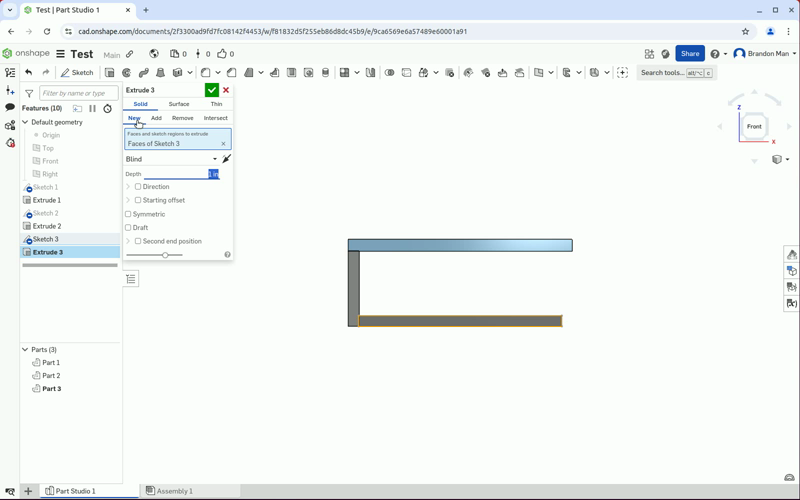
text(-8.906)
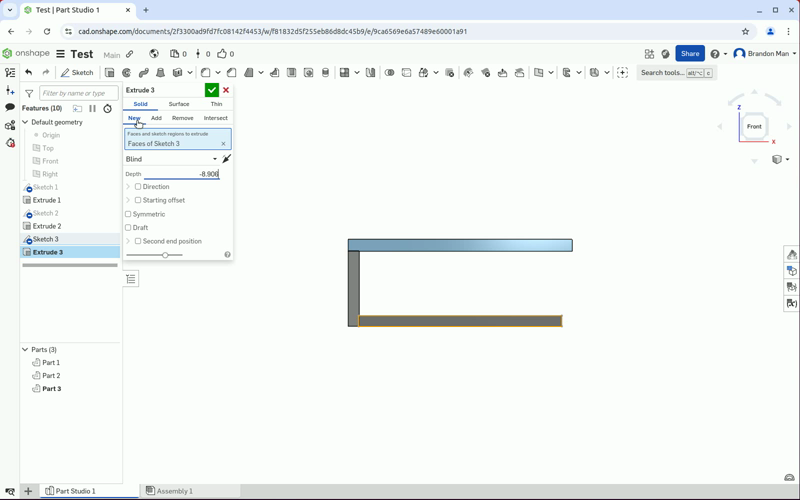
key(enter)
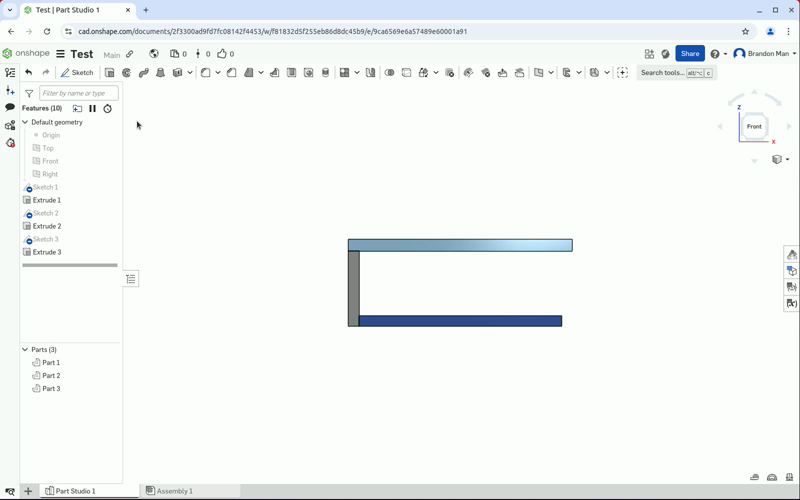
key(shift+h)
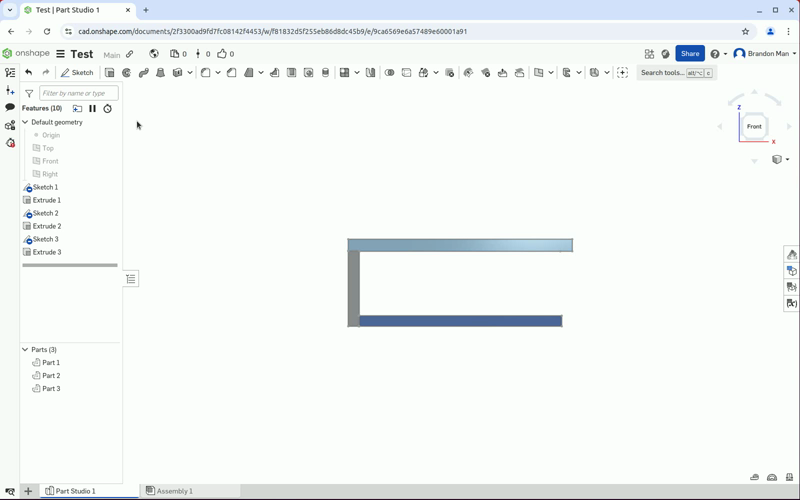
key(shift+h)
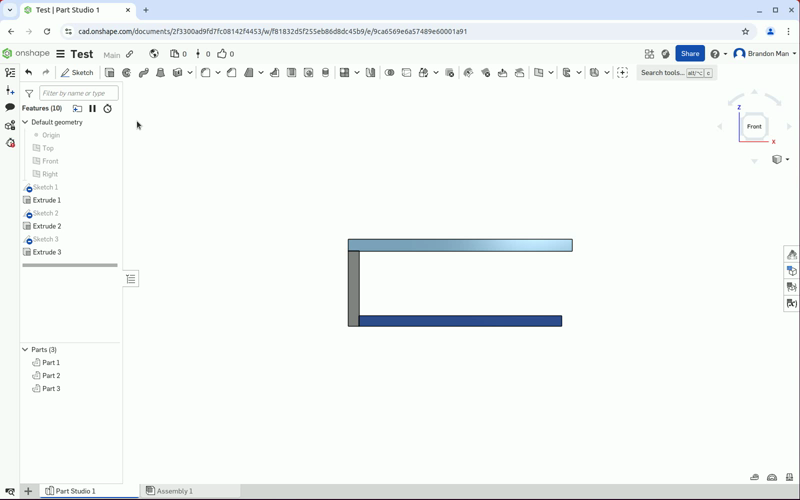
mouse_move(73, 189)
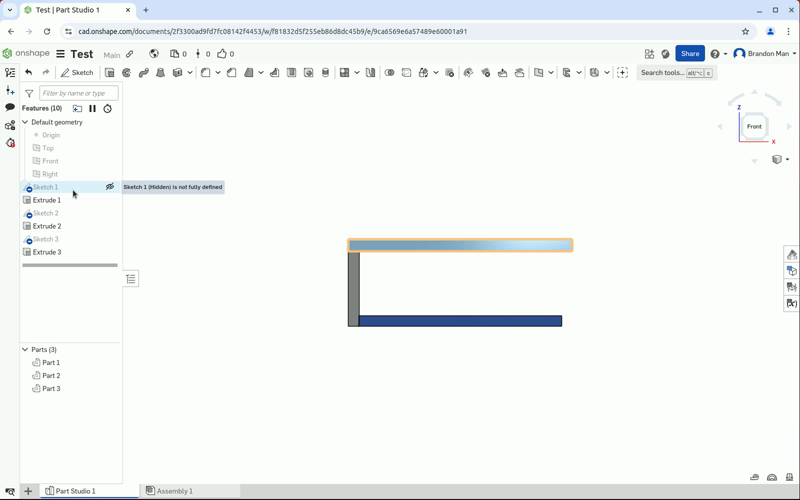
click(73, 189)
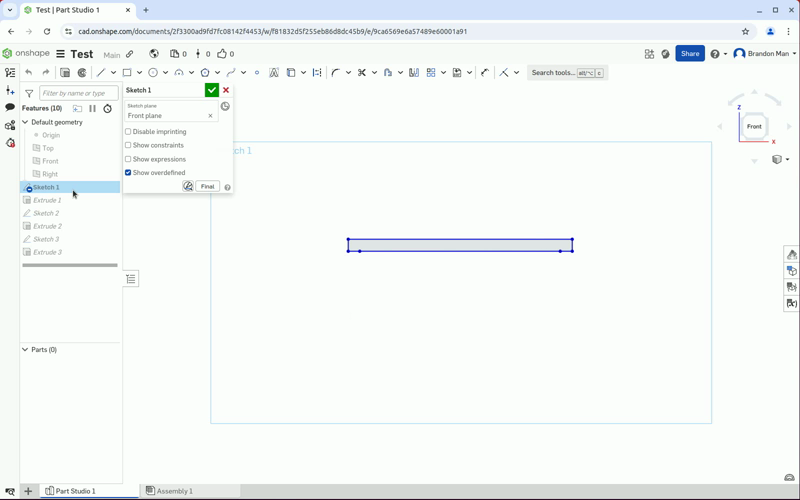
mouse_move(229, 92)
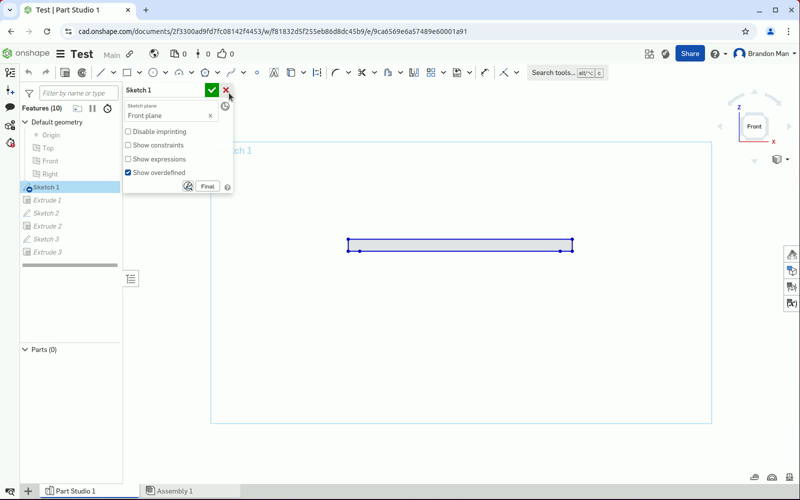
click(229, 92)
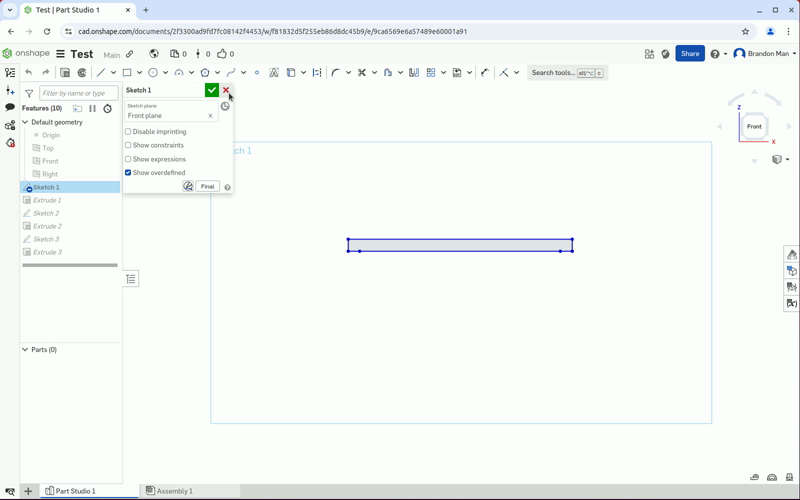
key(shift+s)
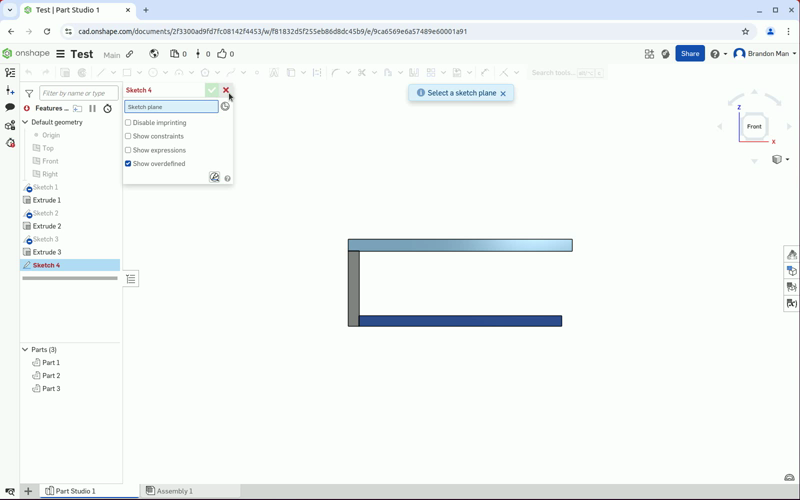
mouse_move(73, 163)
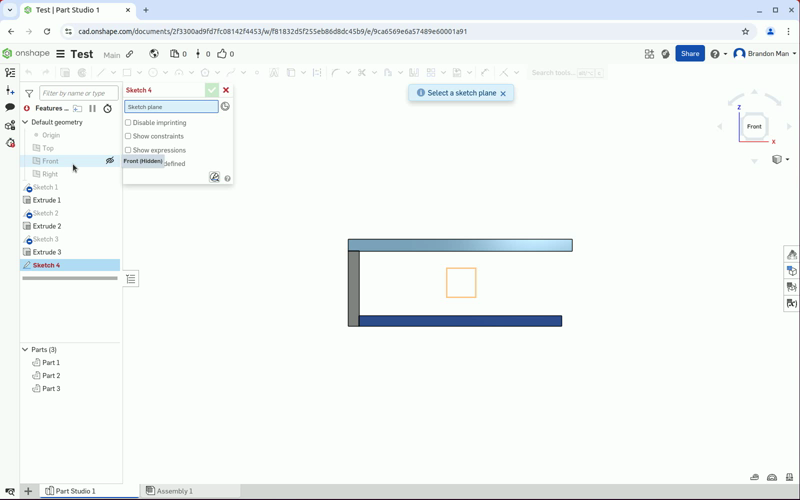
click(73, 163)
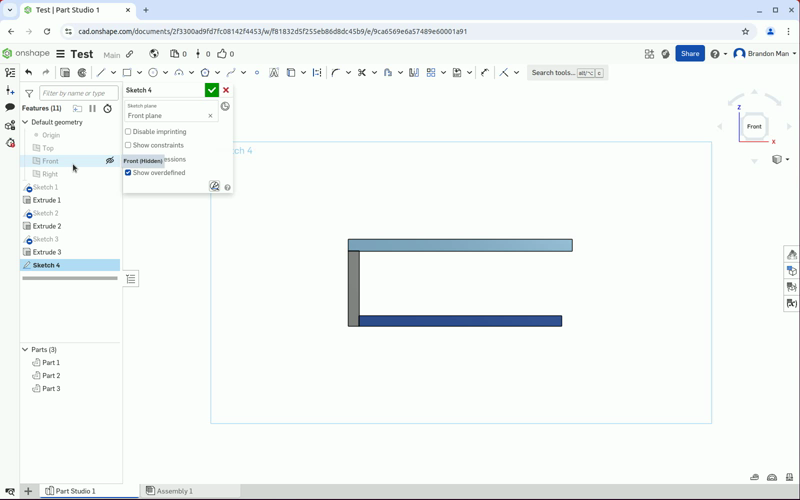
mouse_move(73, 352)
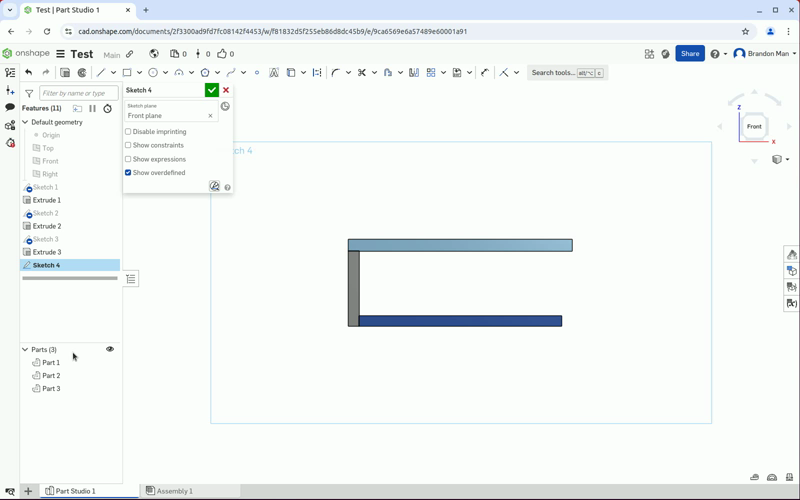
key(y)
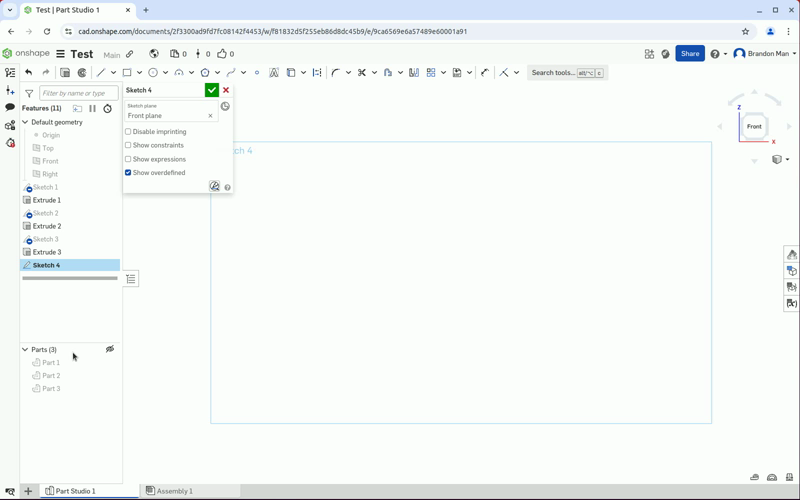
key(l)
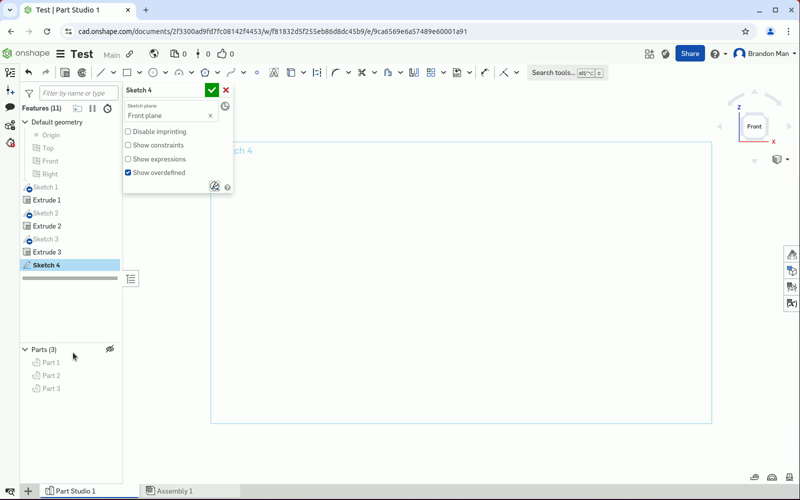
key_down(shift)
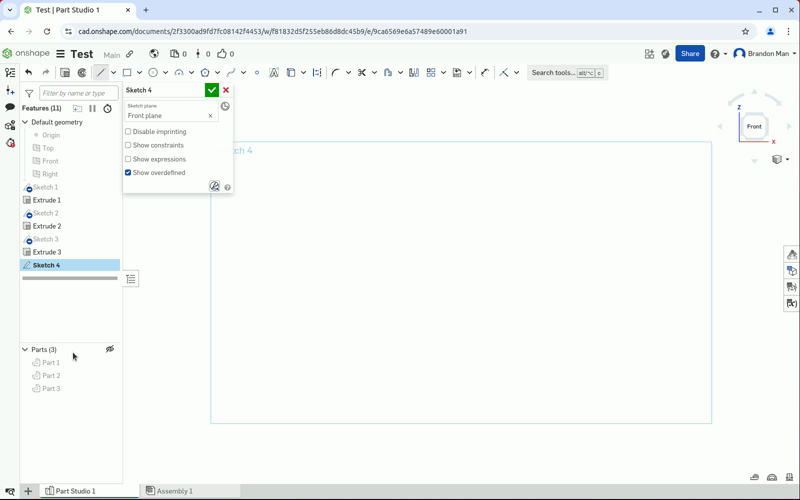
mouse_move(562, 326)
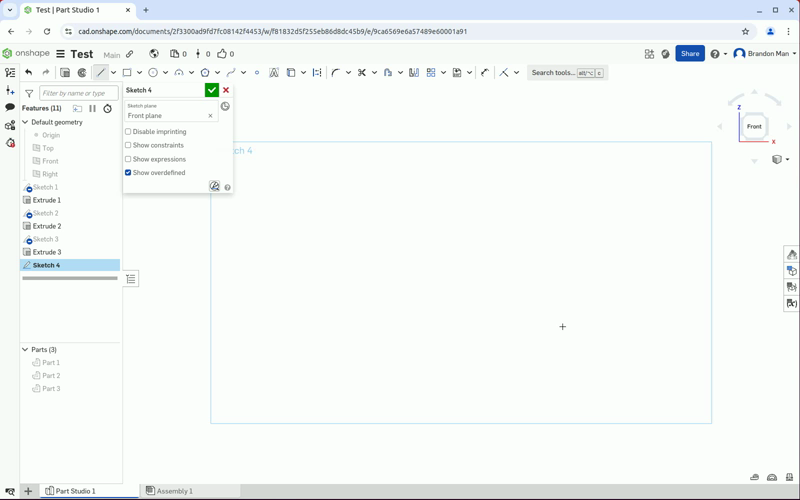
click(562, 326)
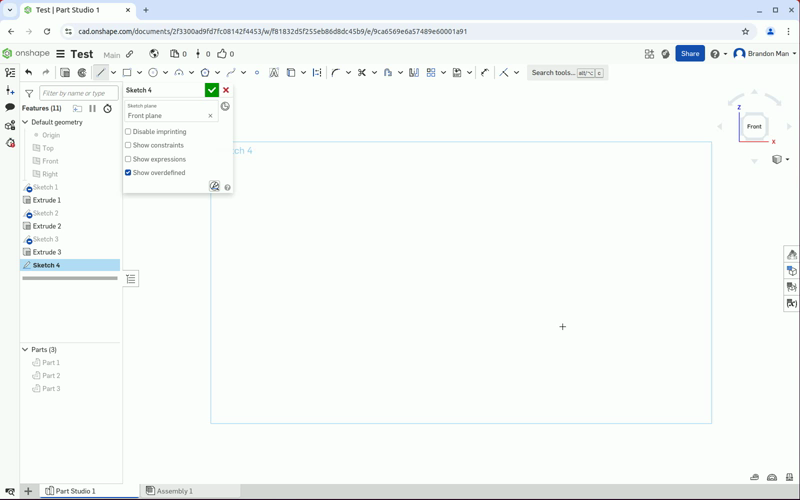
key_up(shift)
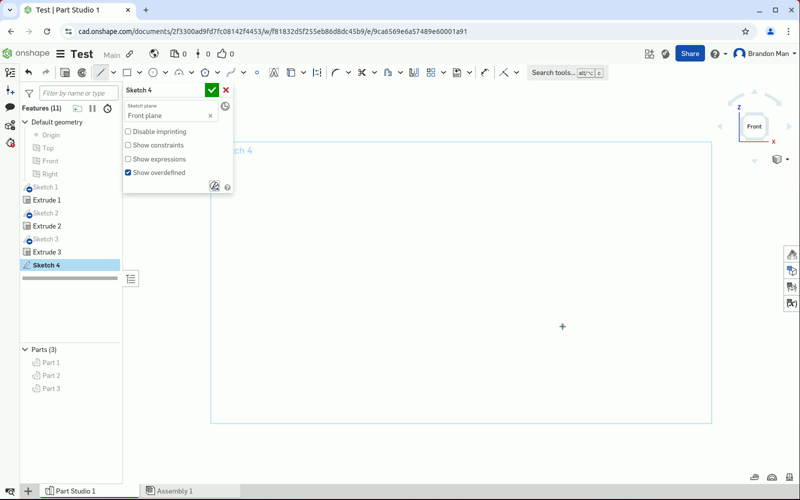
key_down(shift)
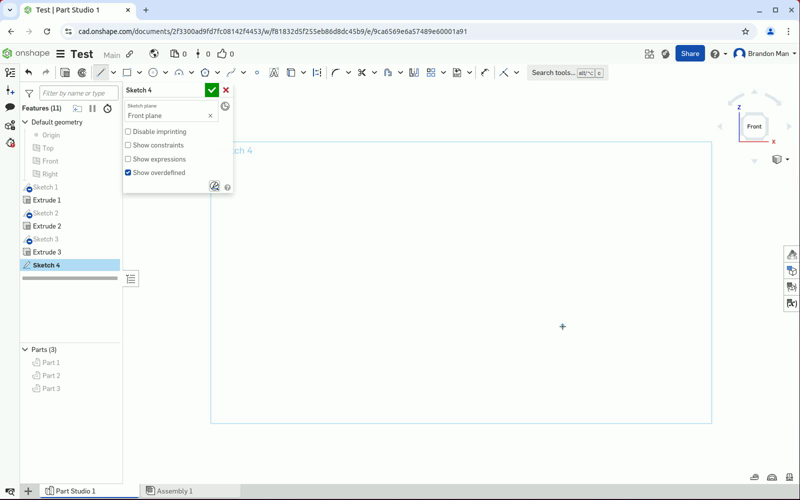
mouse_move(589, 326)
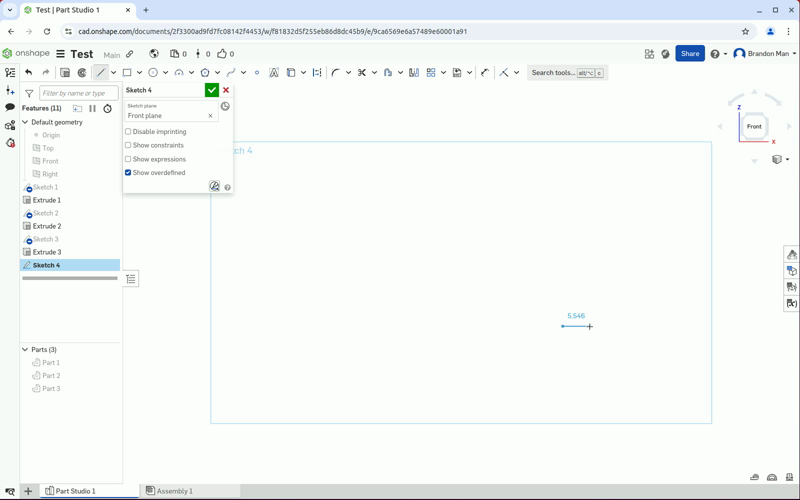
mouse_move(573, 326)
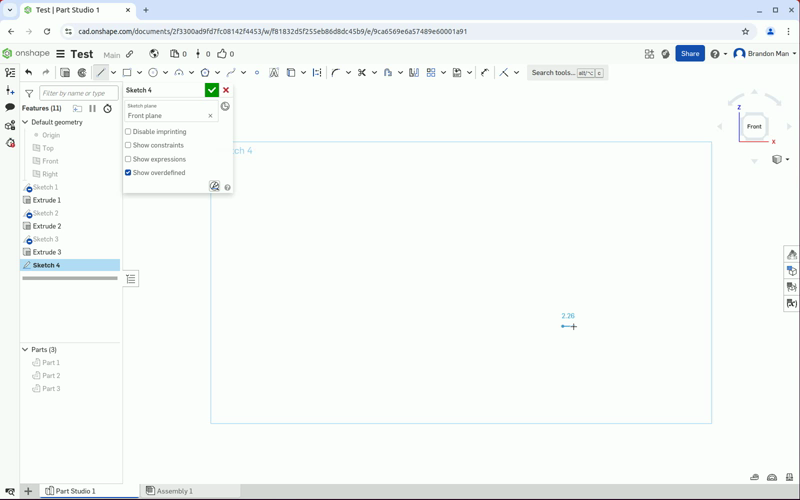
click(573, 326)
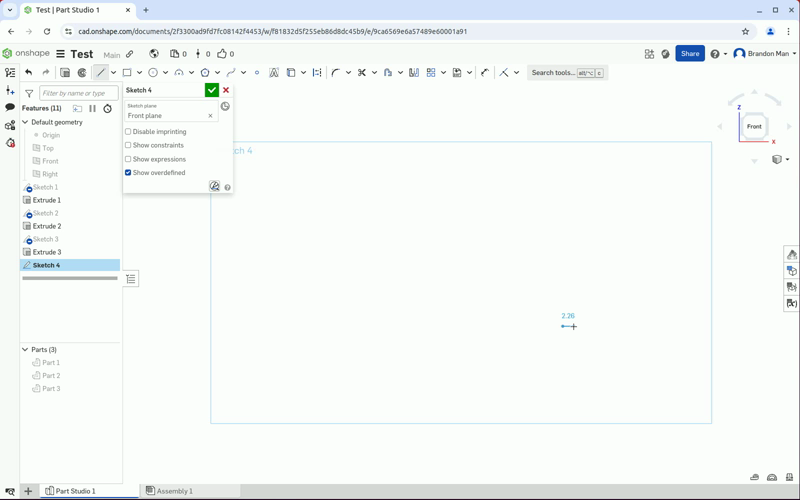
key_up(shift)
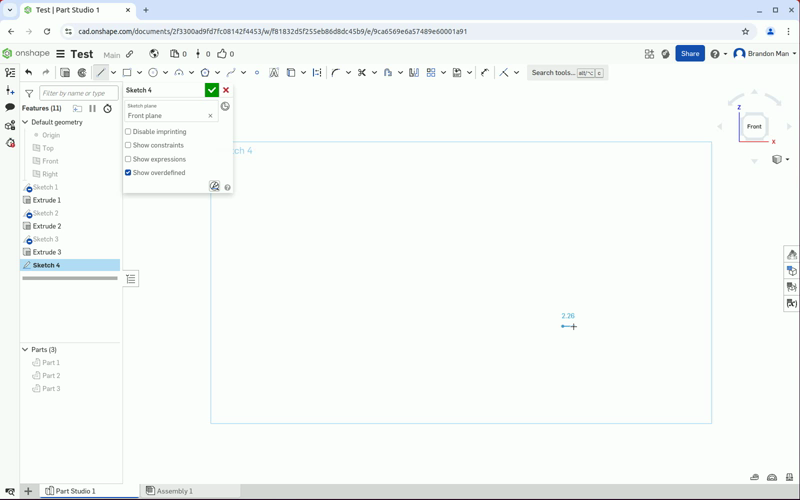
key_down(shift)
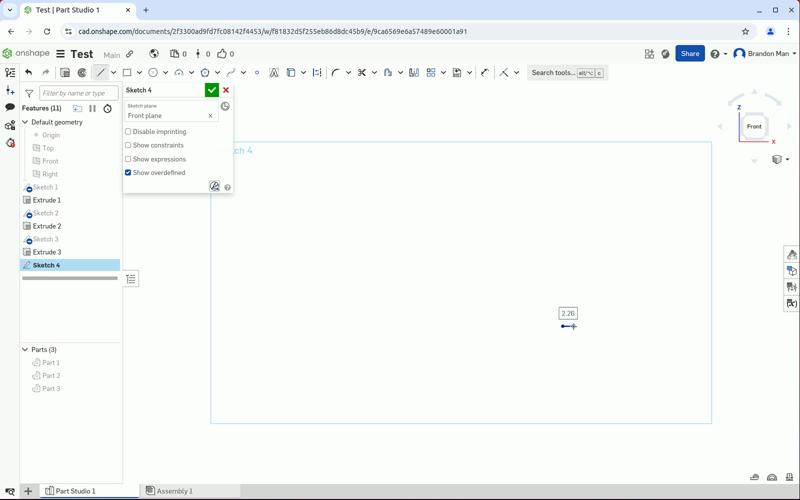
mouse_move(573, 250)
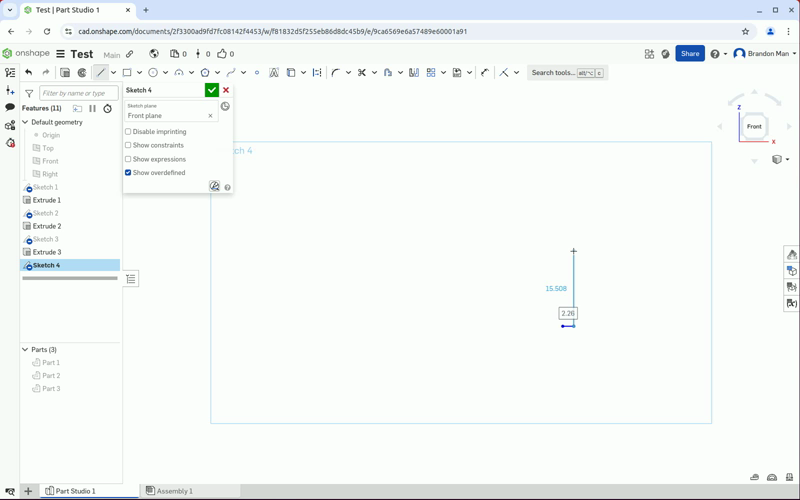
click(573, 250)
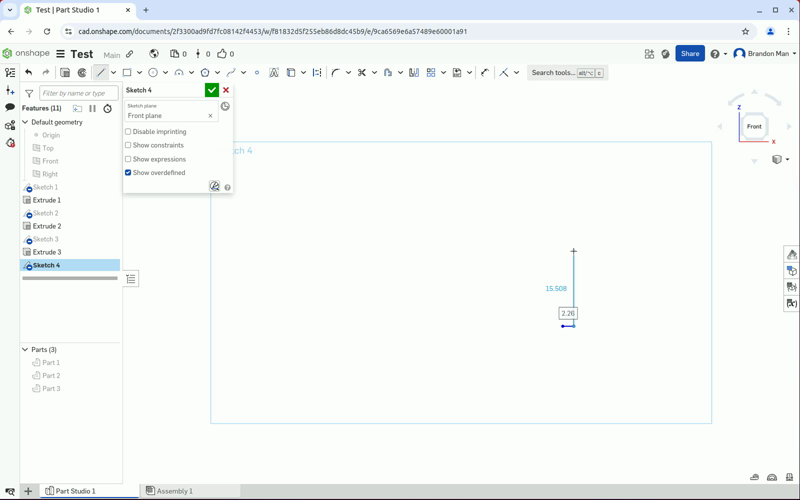
key_up(shift)
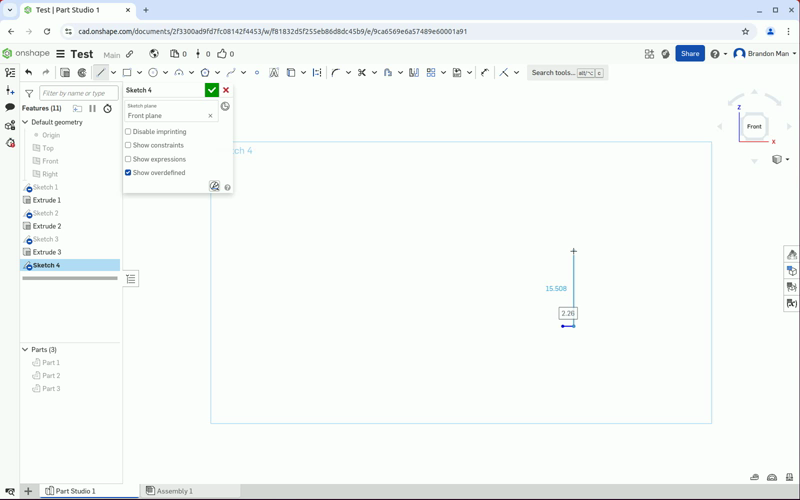
key_down(shift)
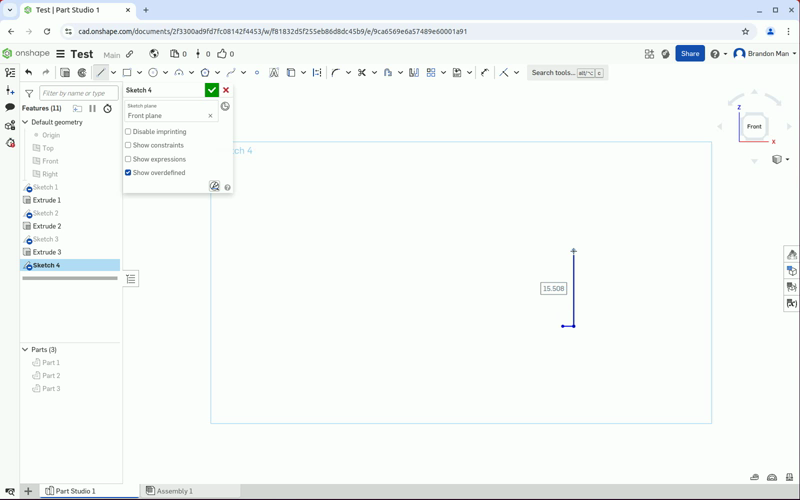
mouse_move(589, 250)
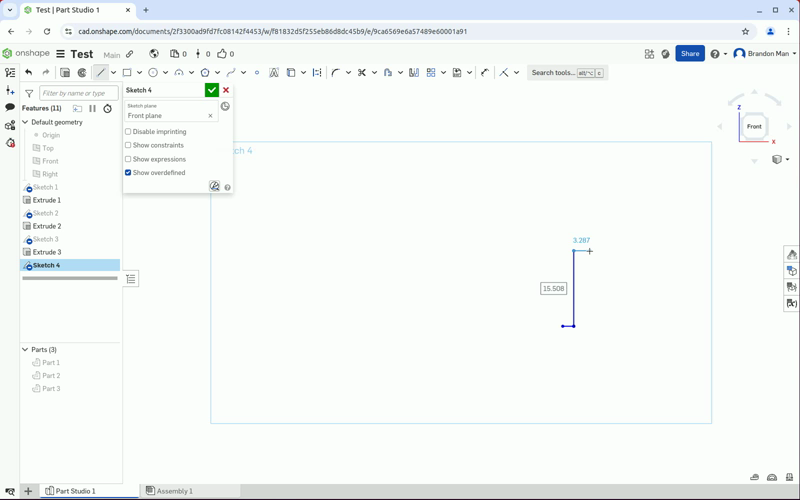
mouse_move(562, 250)
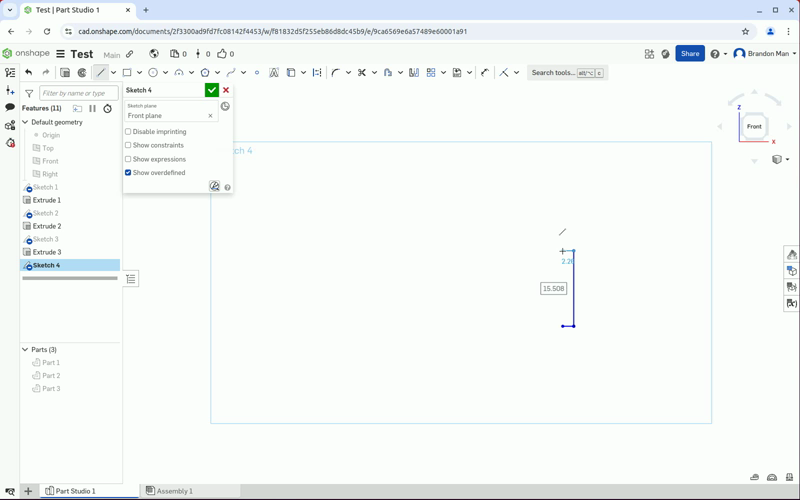
click(562, 250)
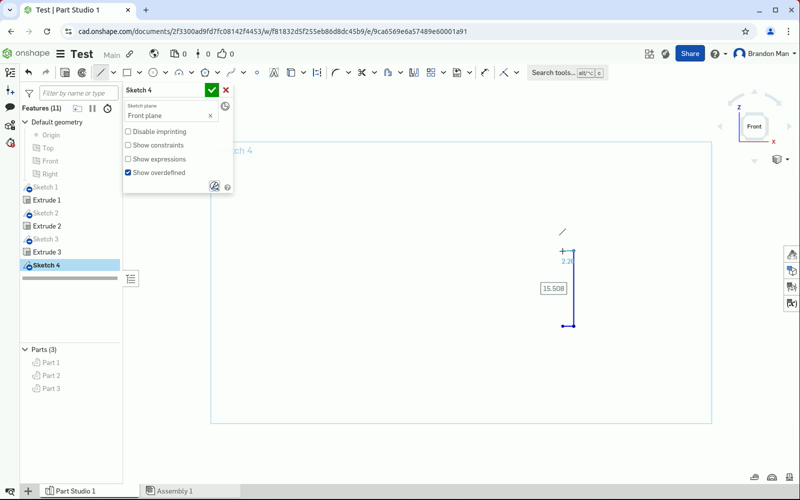
key_up(shift)
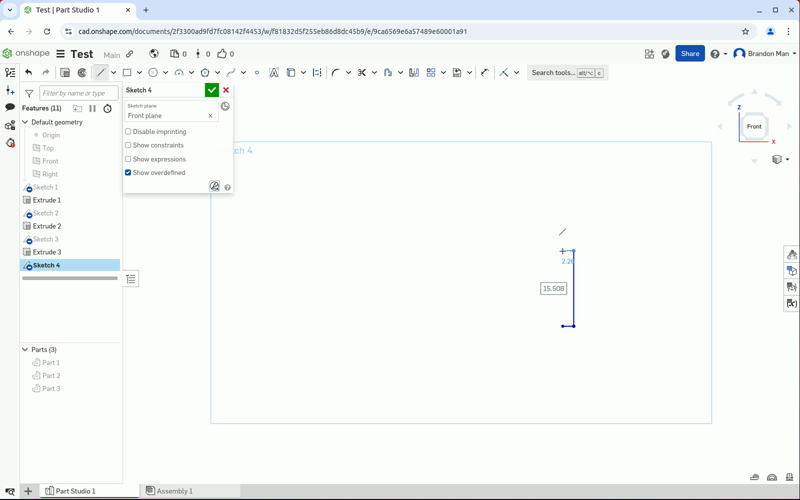
key_down(shift)
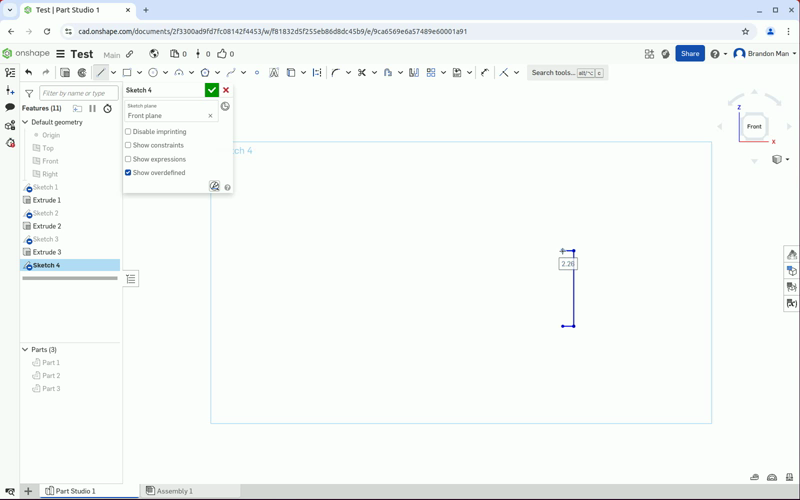
mouse_move(562, 315)
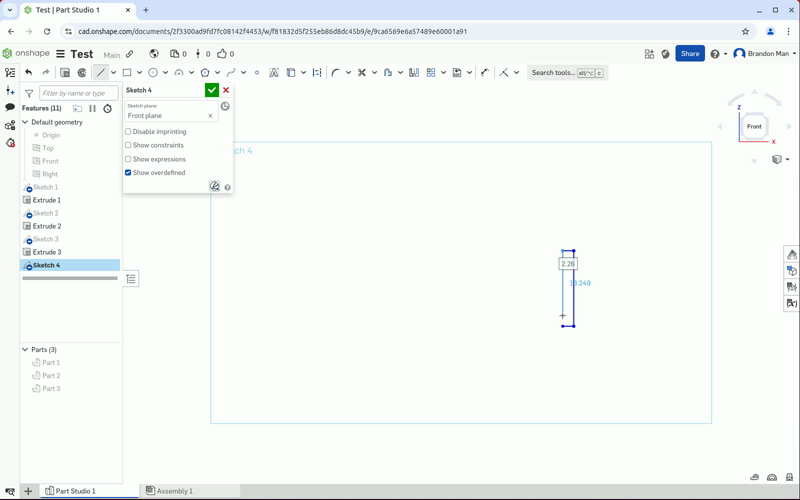
click(562, 315)
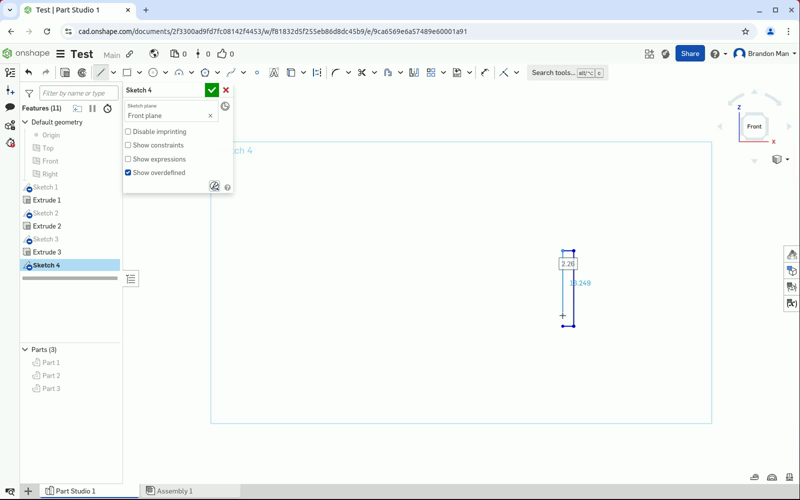
key_up(shift)
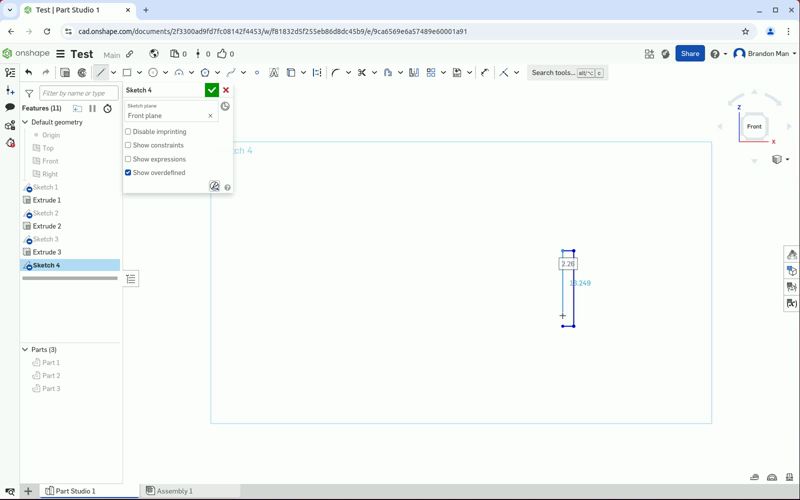
mouse_move(589, 315)
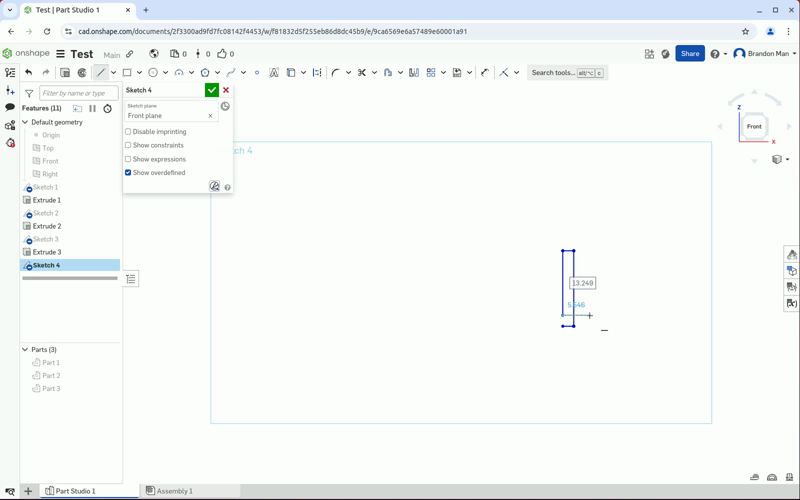
key_down(shift)
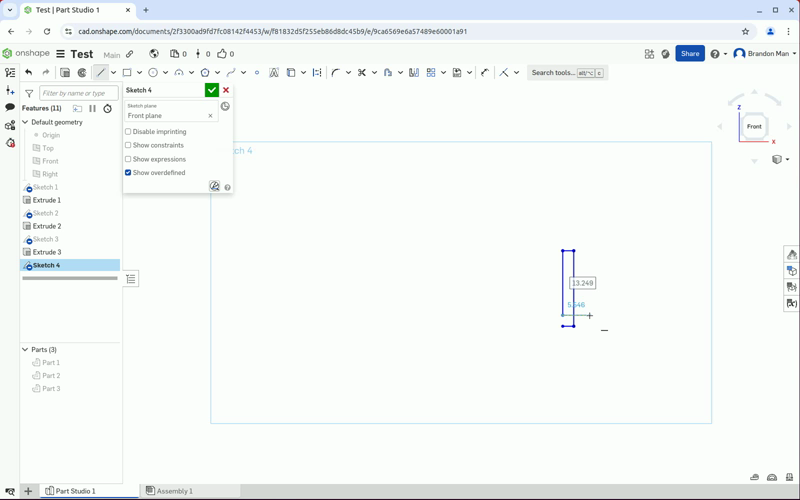
mouse_move(562, 326)
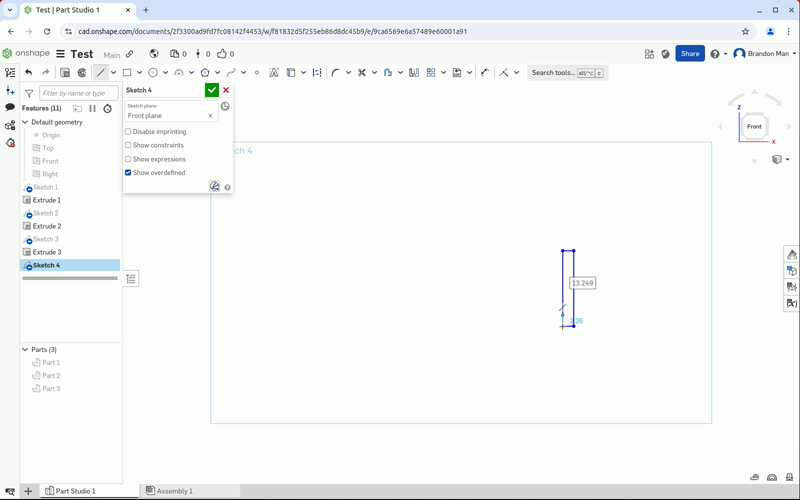
key_up(shift)
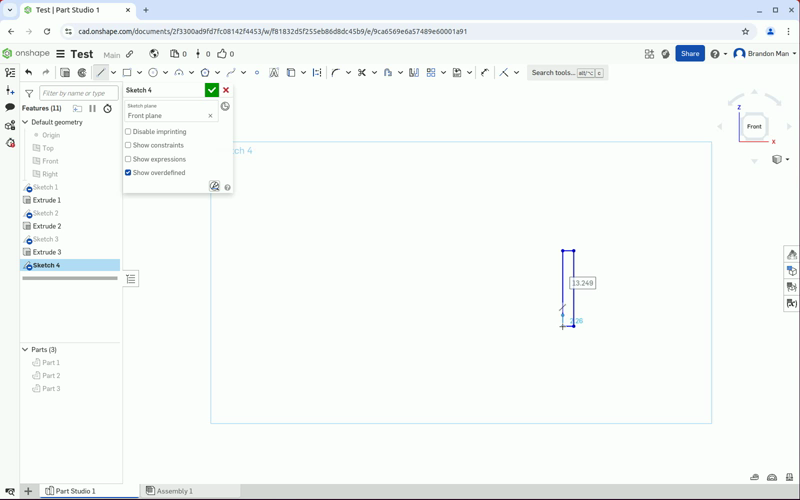
click(562, 326)
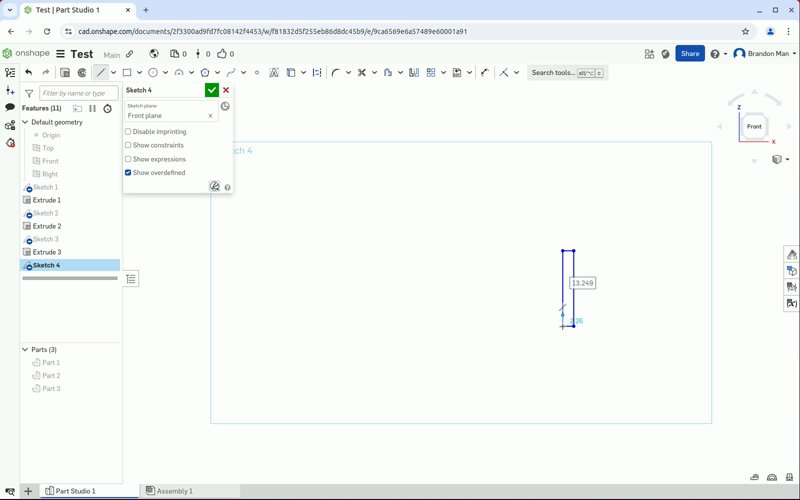
key(esc)
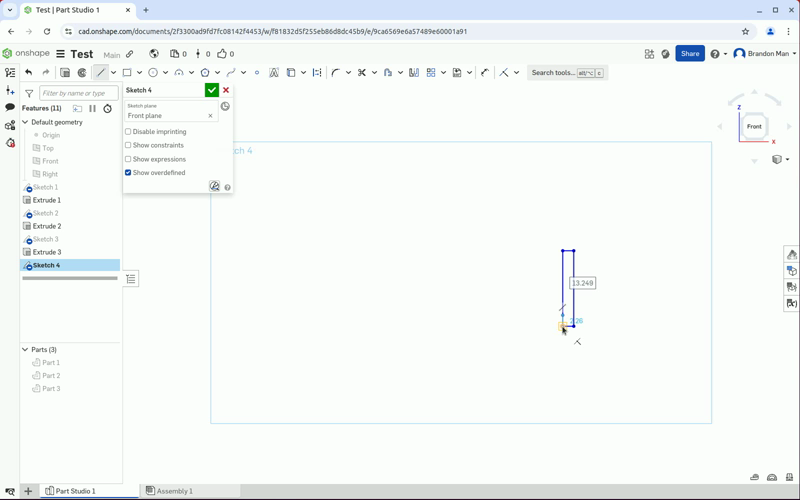
mouse_move(568, 284)
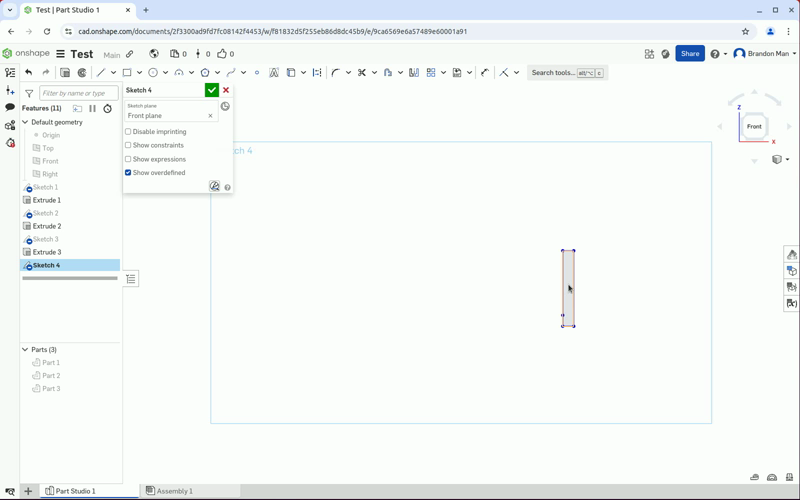
scroll(6)
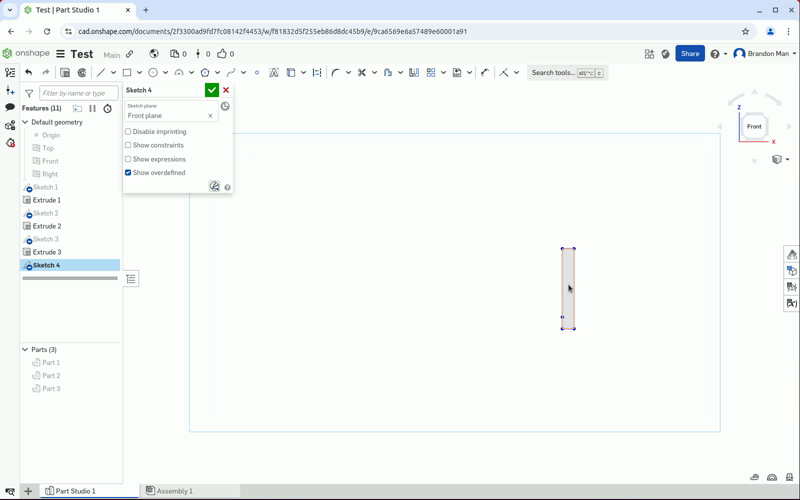
scroll(6)
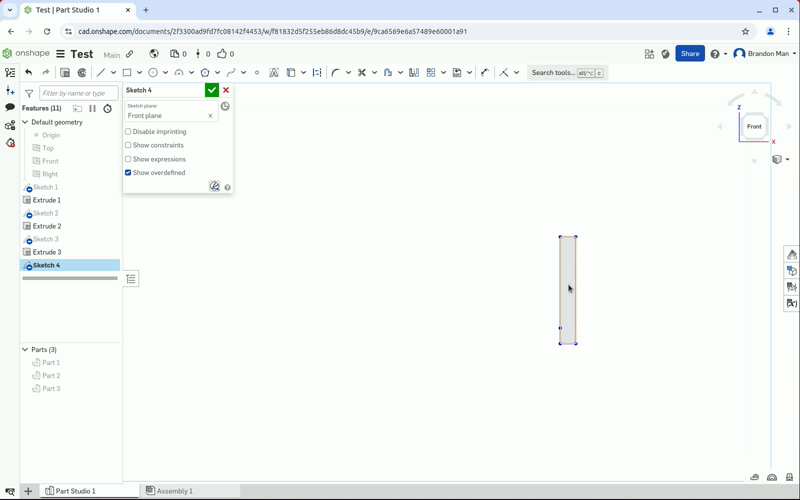
scroll(6)
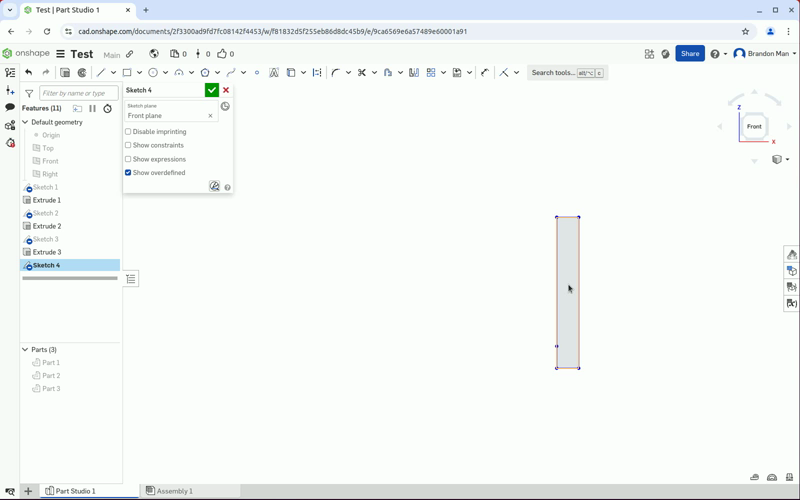
scroll(6)
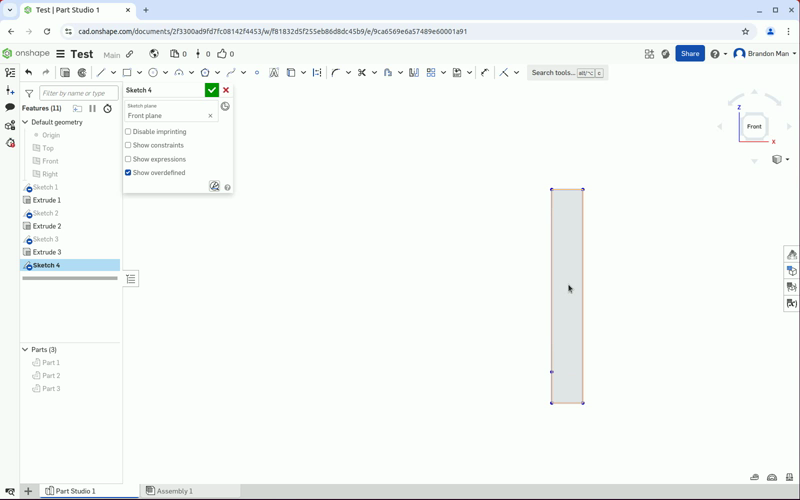
scroll(6)
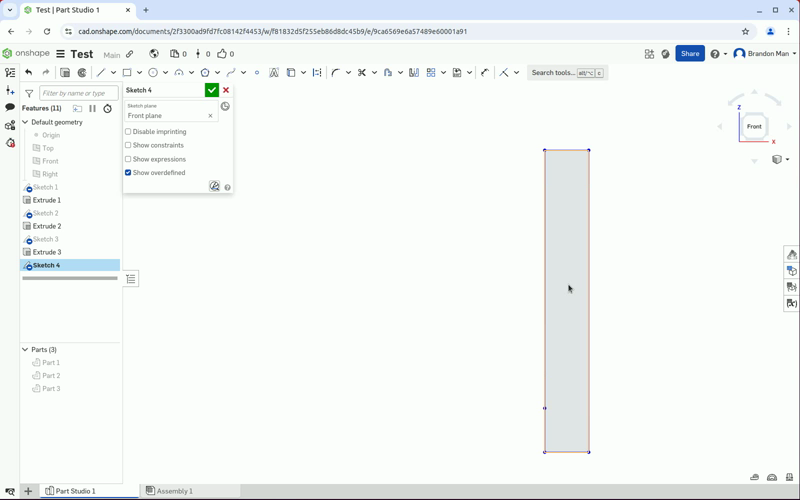
scroll(6)
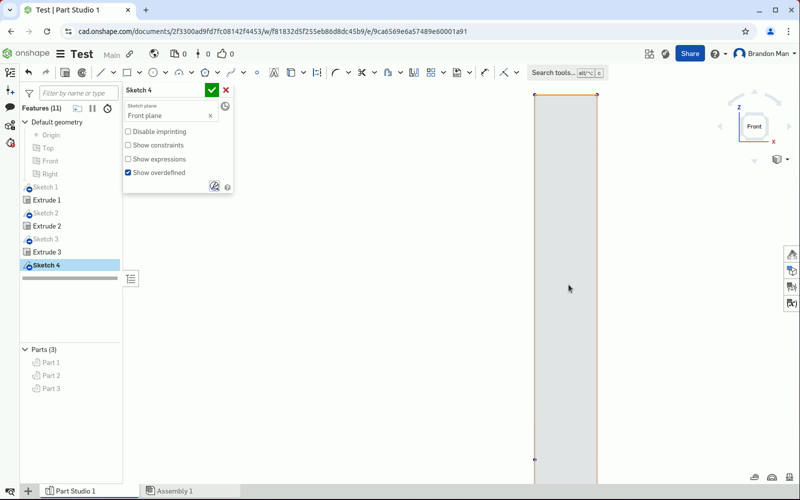
scroll(6)
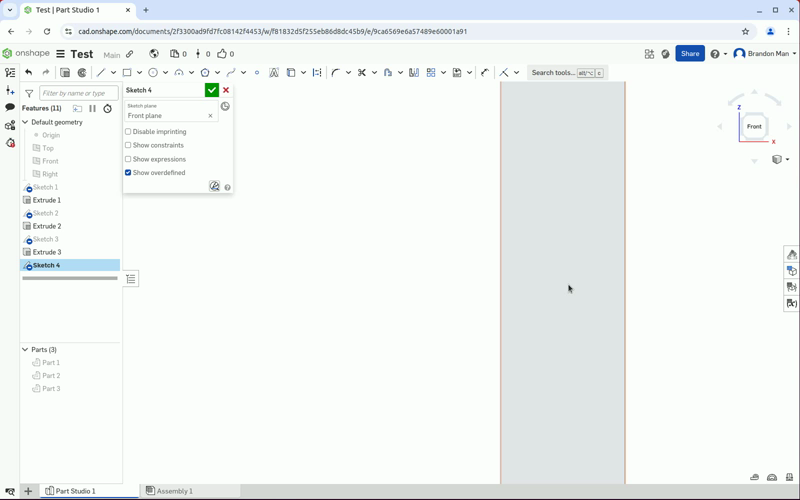
click(568, 284)
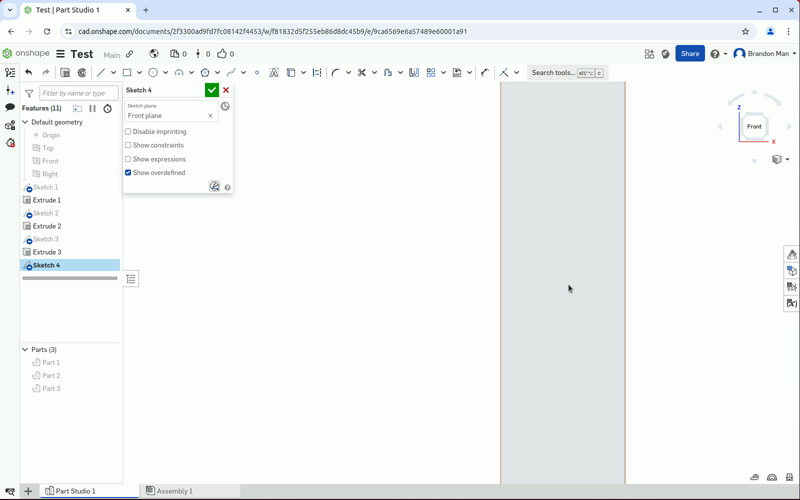
scroll(-6)
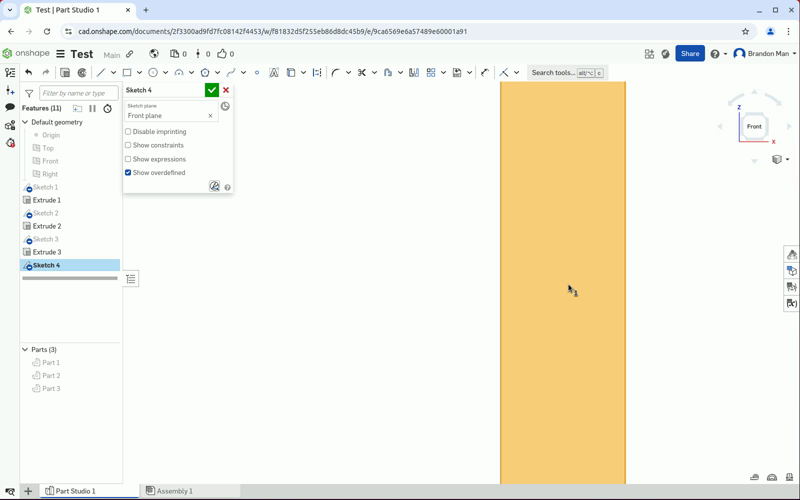
scroll(-6)
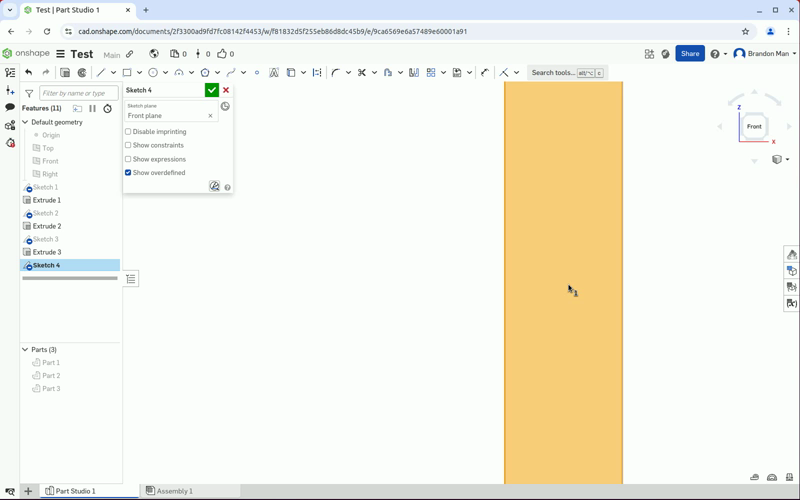
scroll(-6)
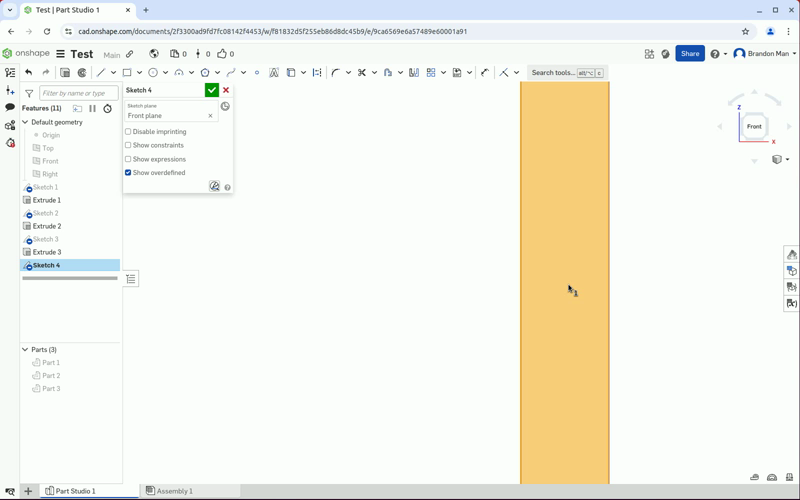
scroll(-6)
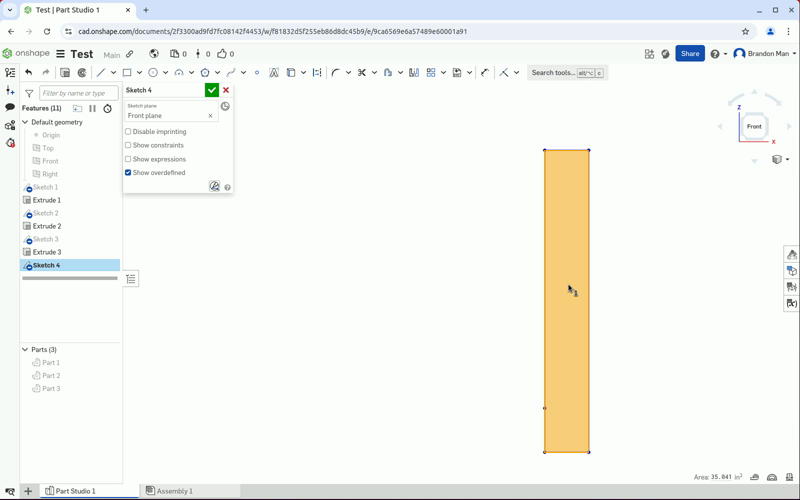
scroll(-6)
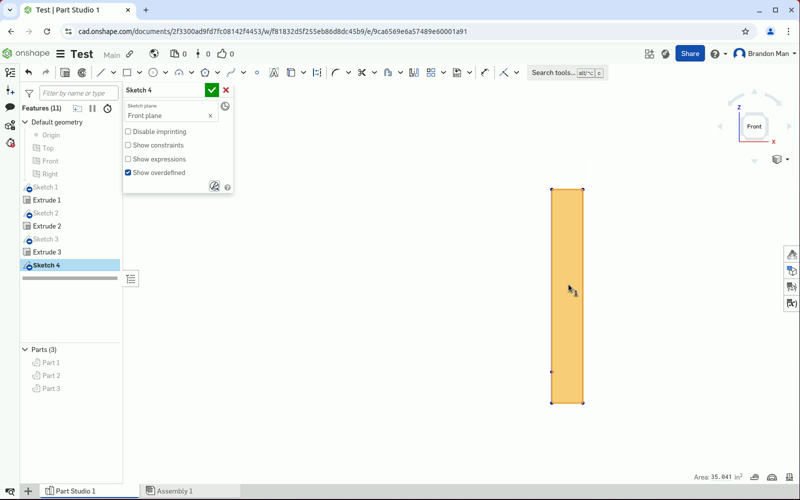
scroll(-6)
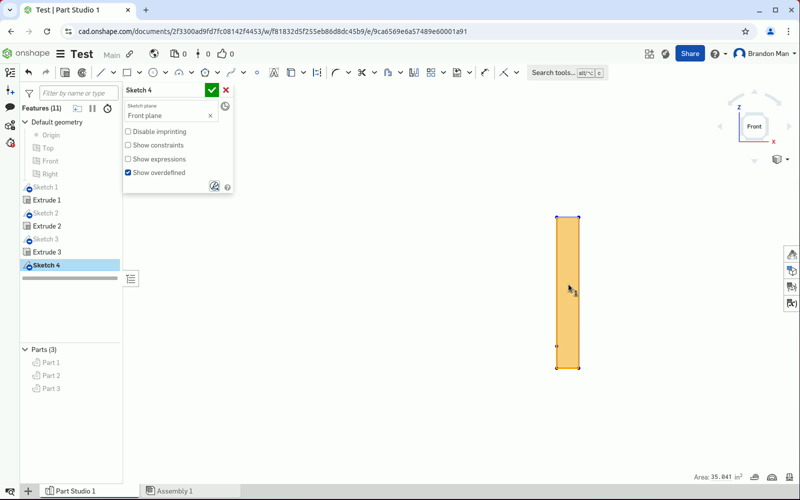
scroll(-6)
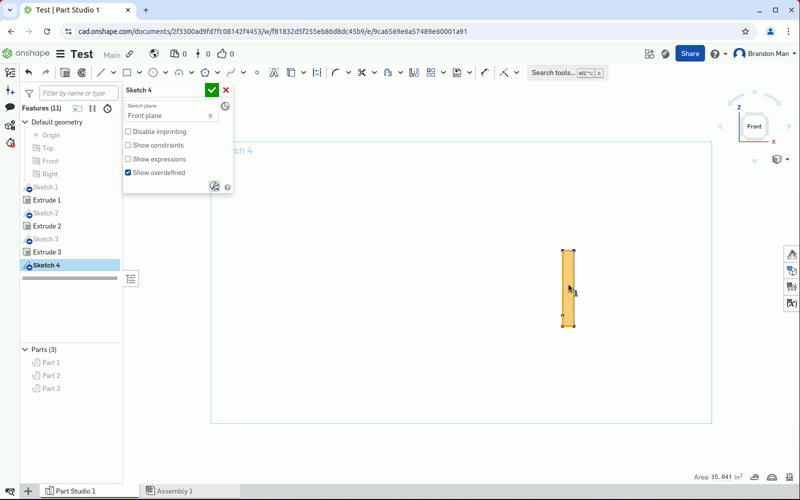
mouse_move(73, 352)
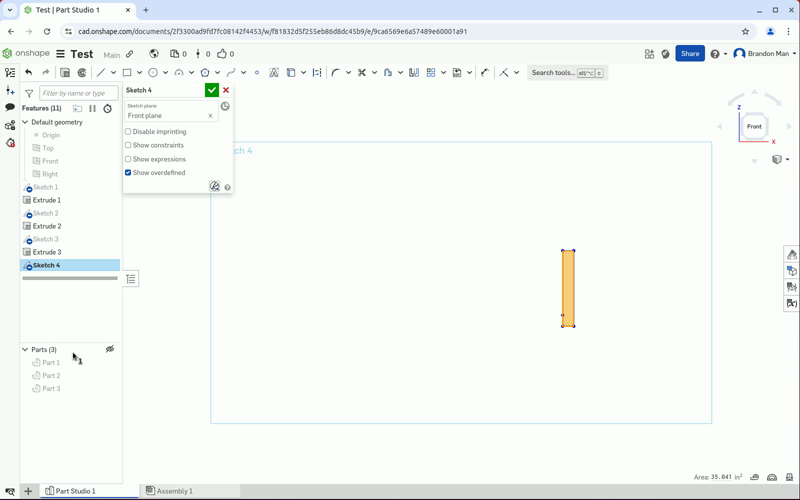
key(shift+y)
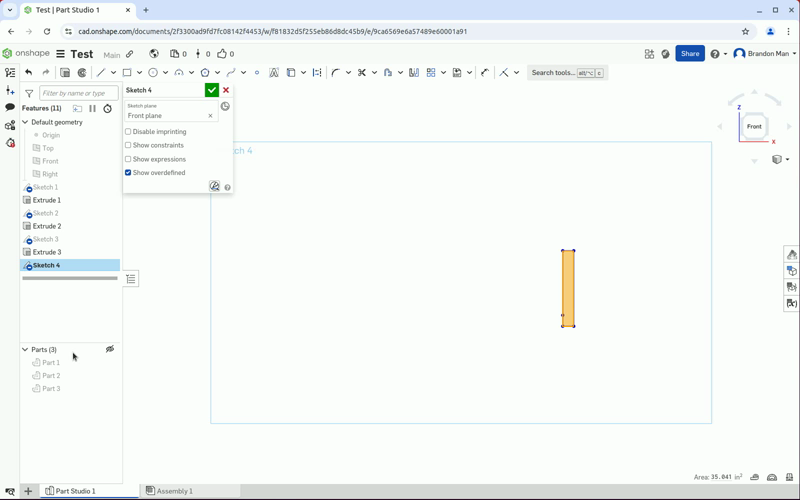
key(shift+e)
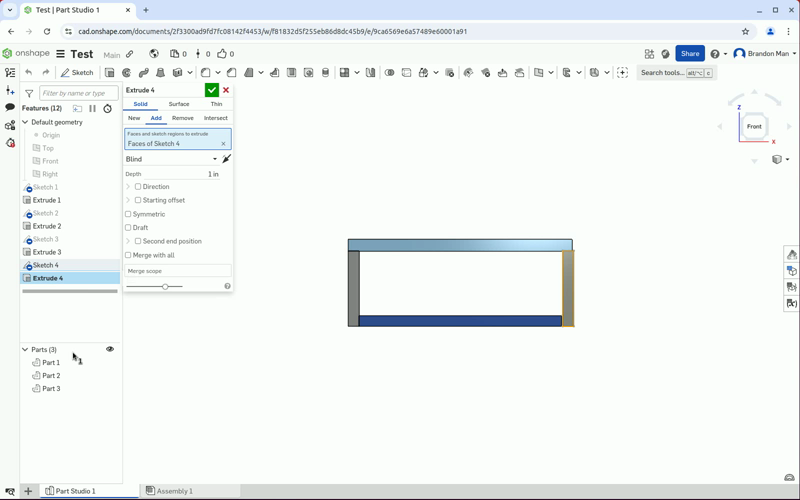
mouse_move(143, 106)
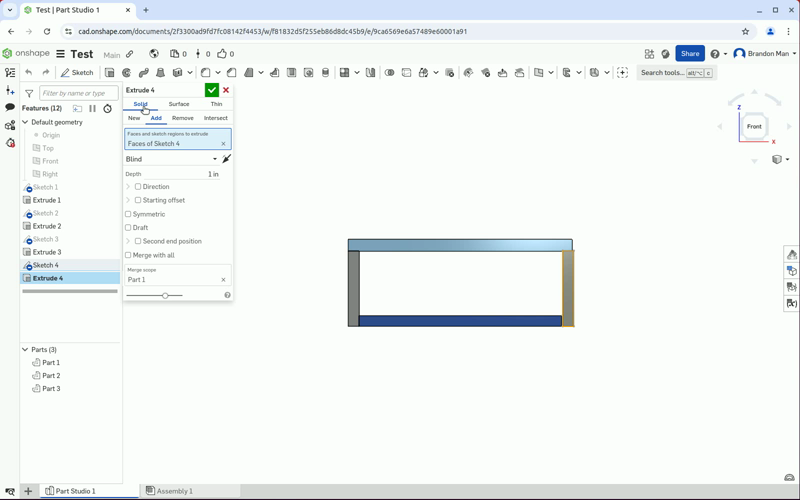
click(143, 106)
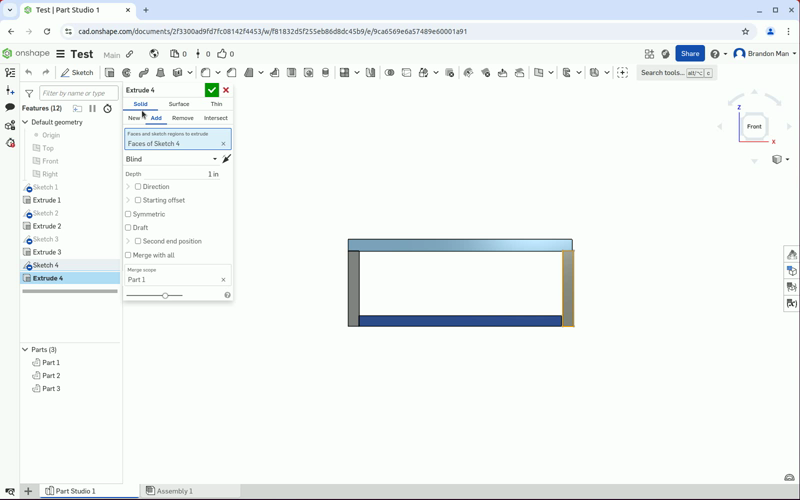
mouse_move(137, 120)
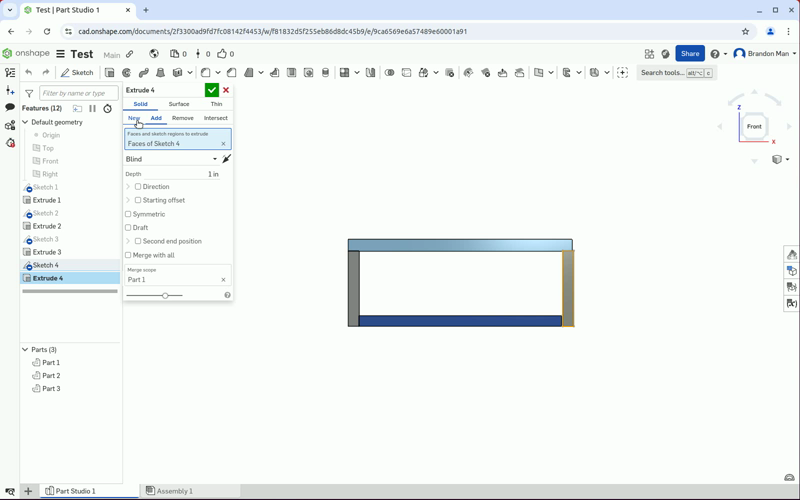
click(137, 120)
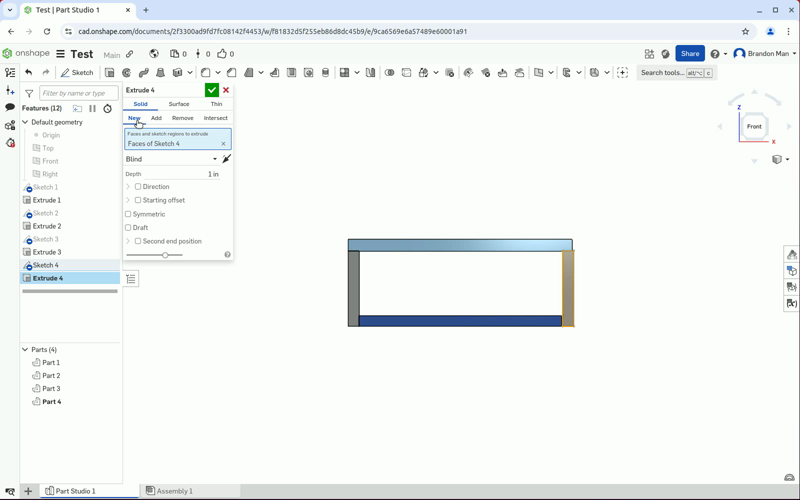
key(tab, 4)
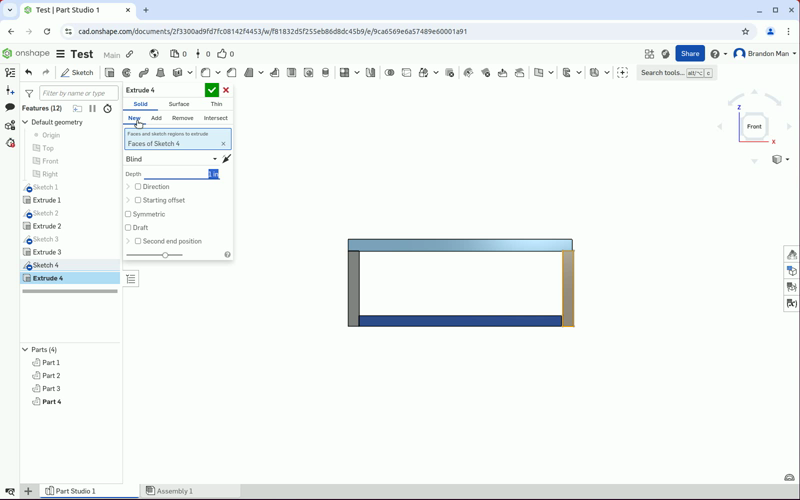
text(-8.906)
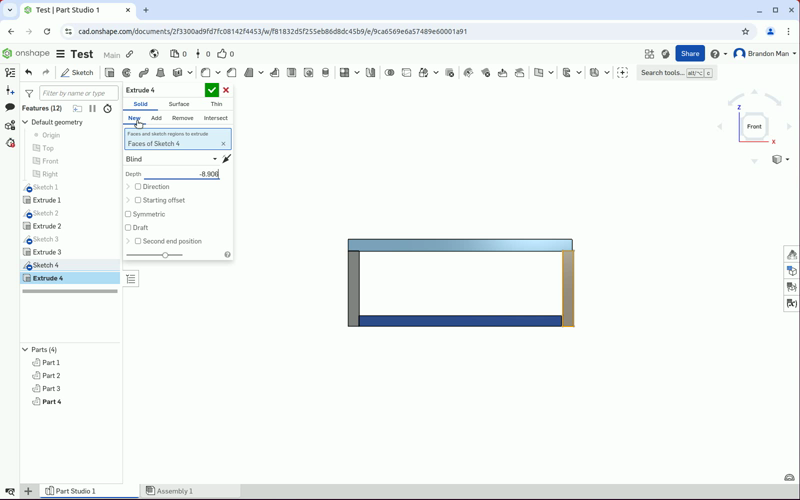
key(enter)
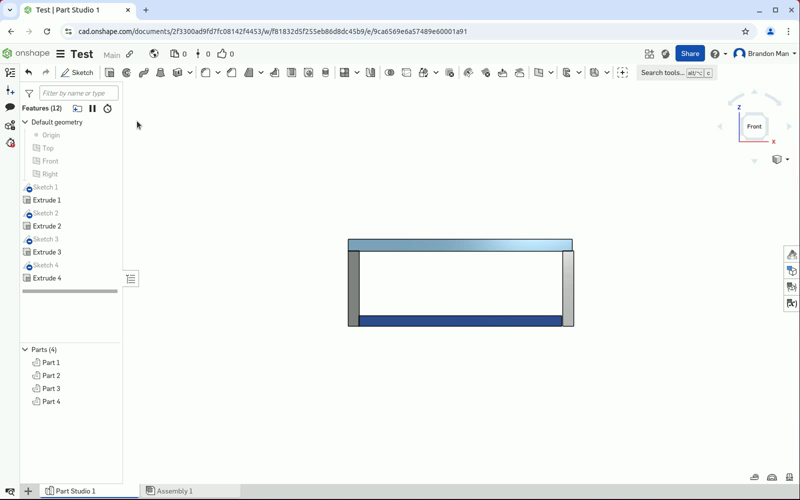
key(shift+h)
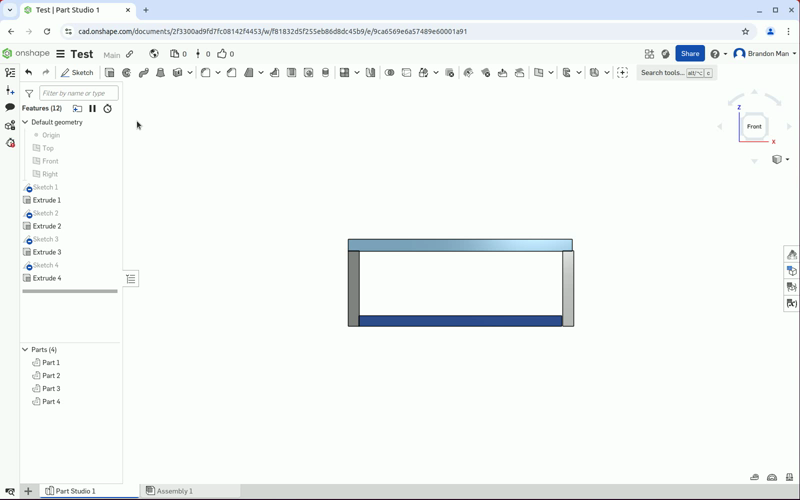
key(shift+h)
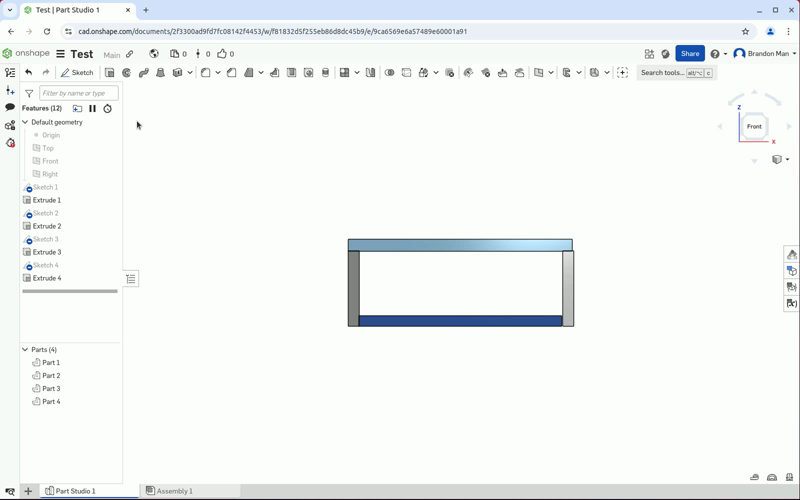
mouse_move(73, 189)
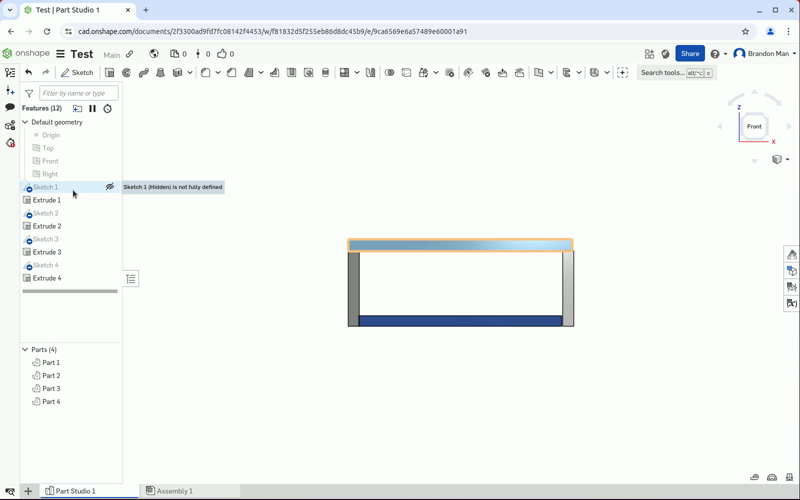
click(73, 189)
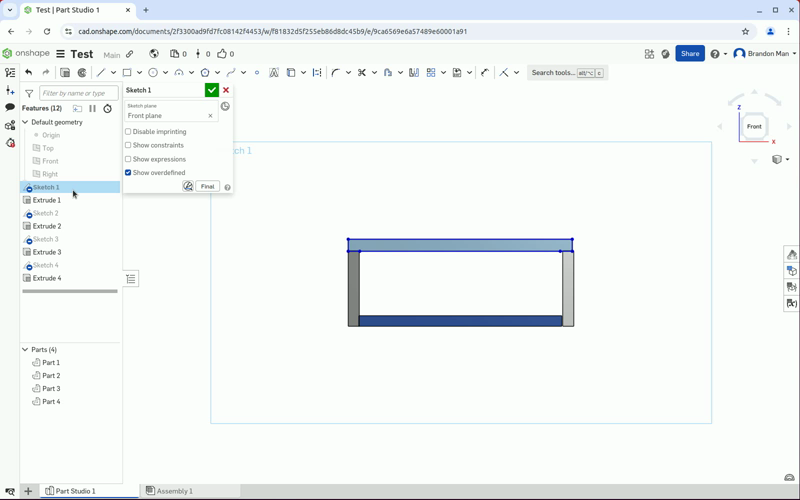
mouse_move(229, 92)
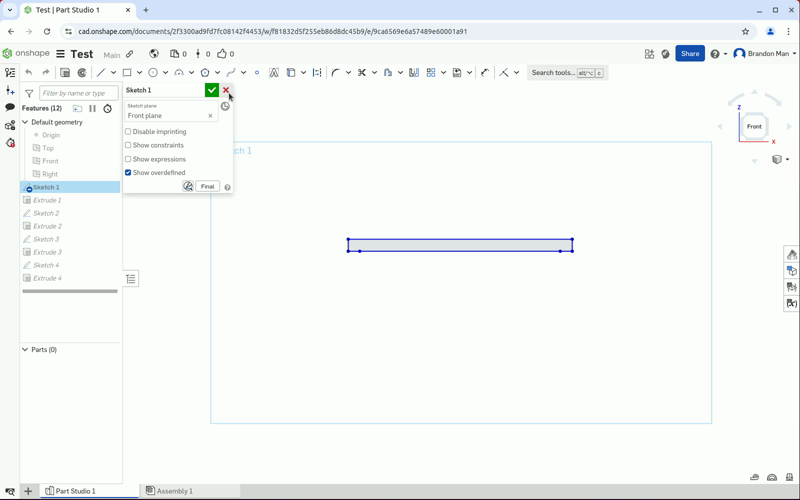
click(229, 92)
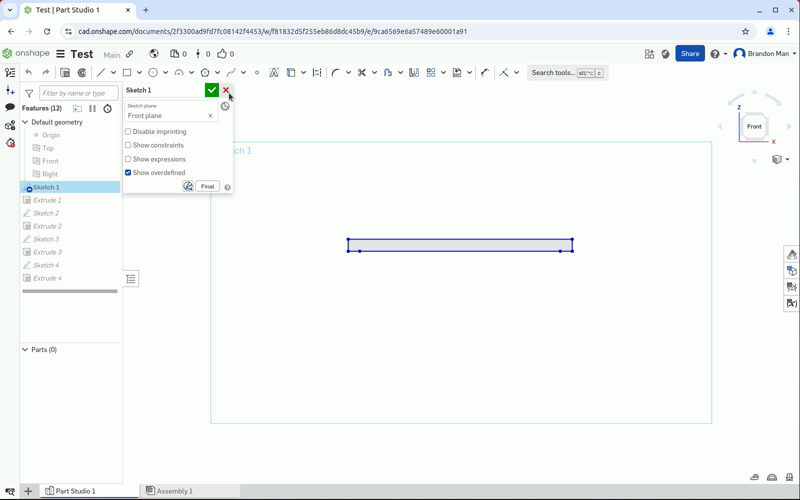
key(shift+s)
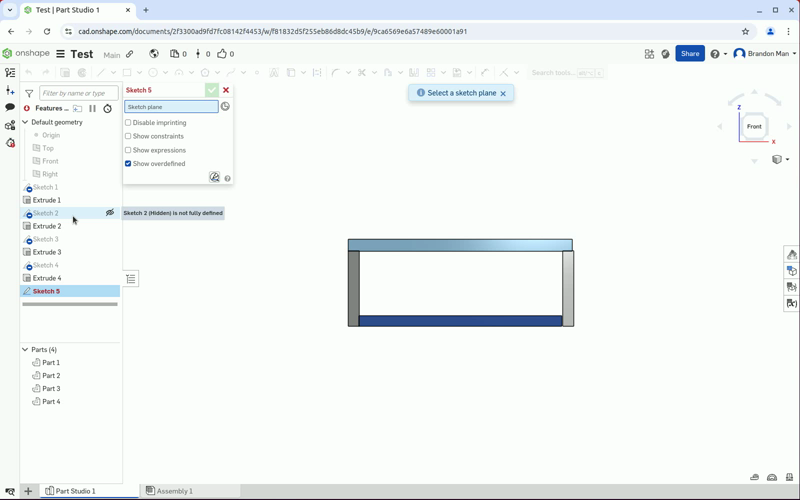
scroll(3)
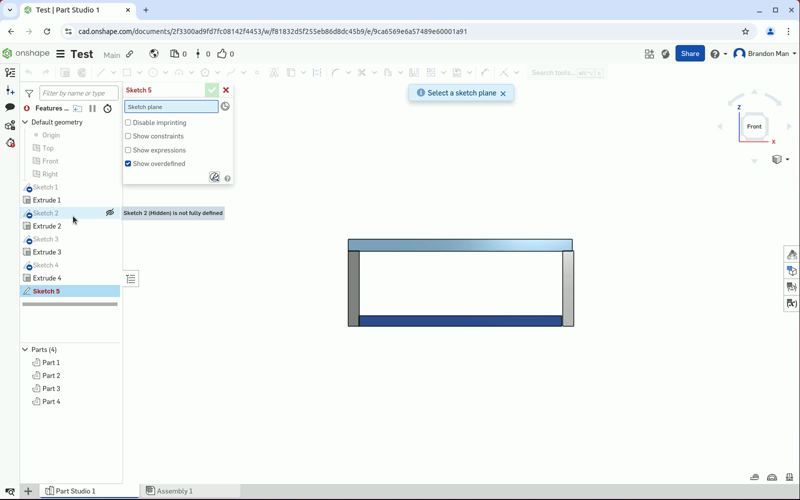
mouse_move(73, 163)
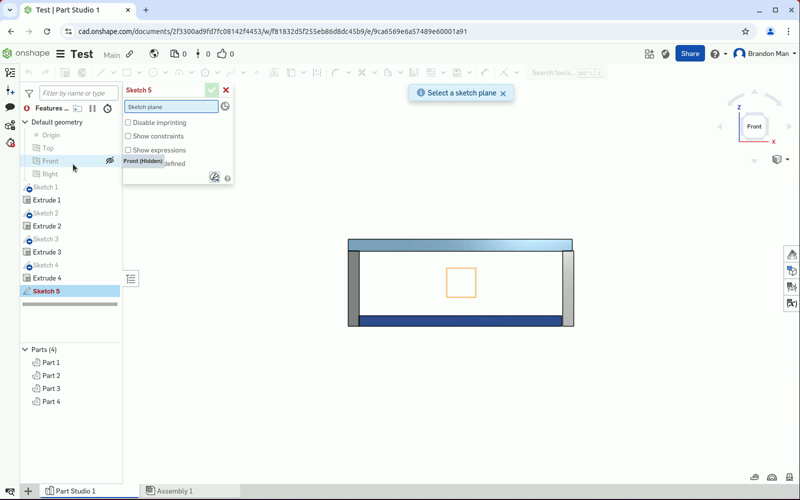
click(73, 163)
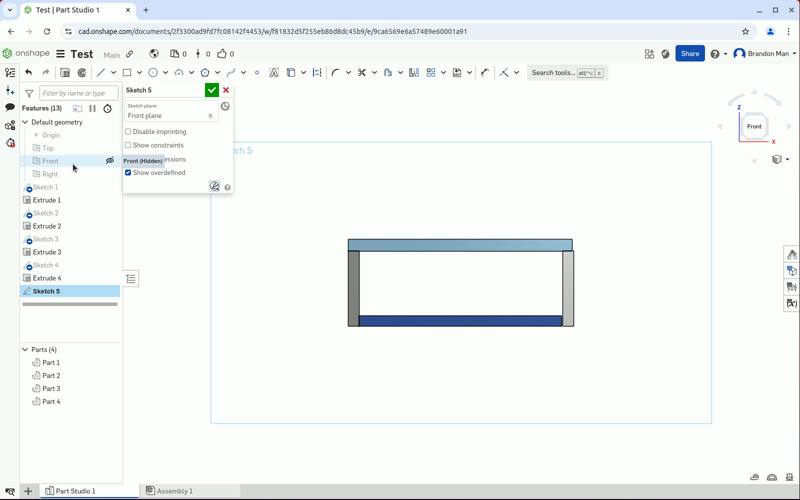
mouse_move(73, 352)
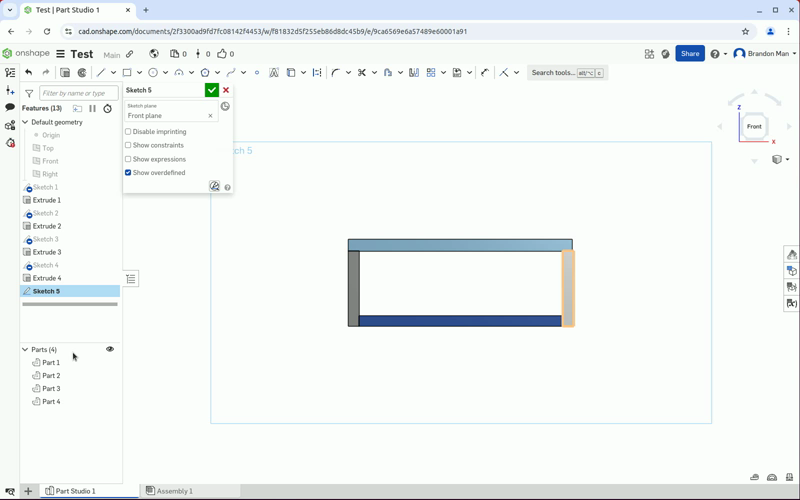
key(y)
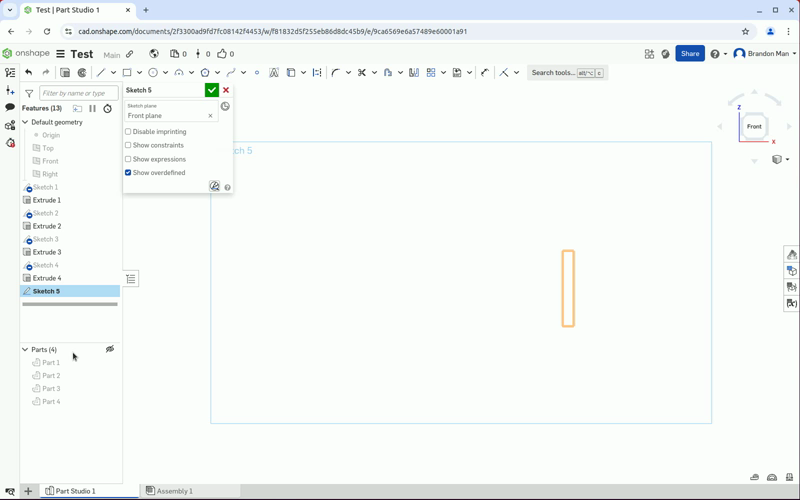
key(l)
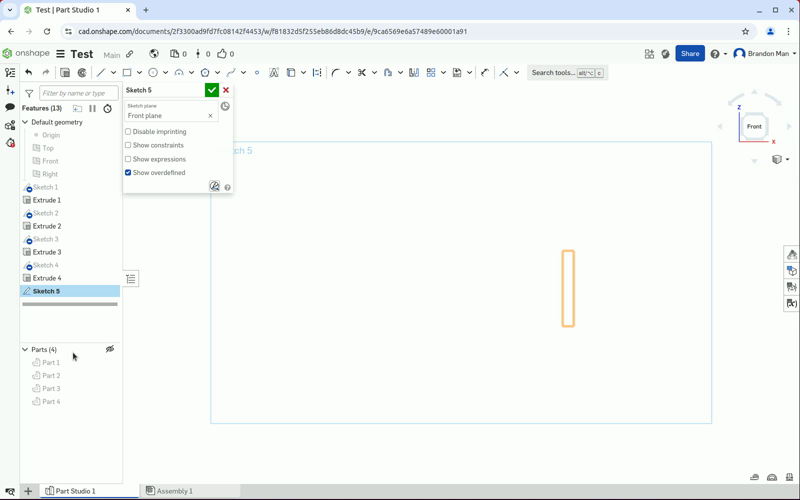
key_down(shift)
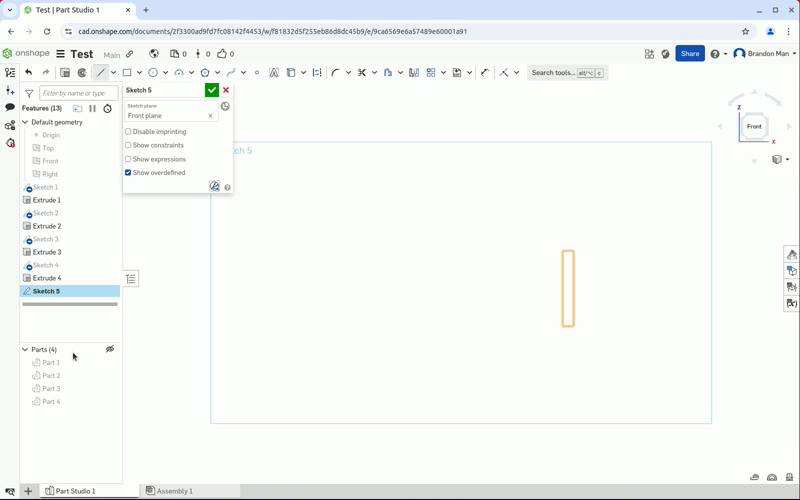
mouse_move(348, 251)
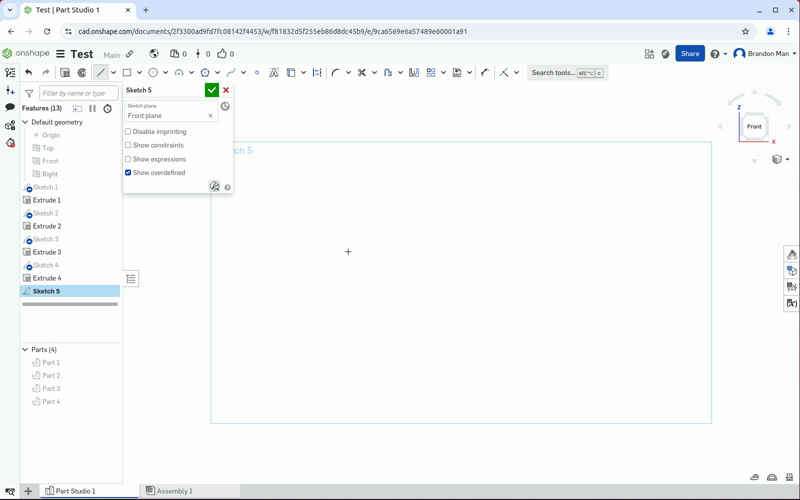
click(348, 251)
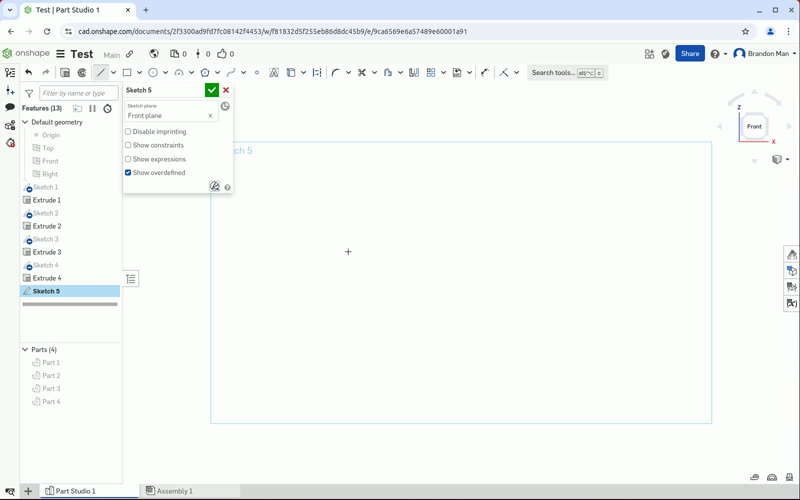
key_up(shift)
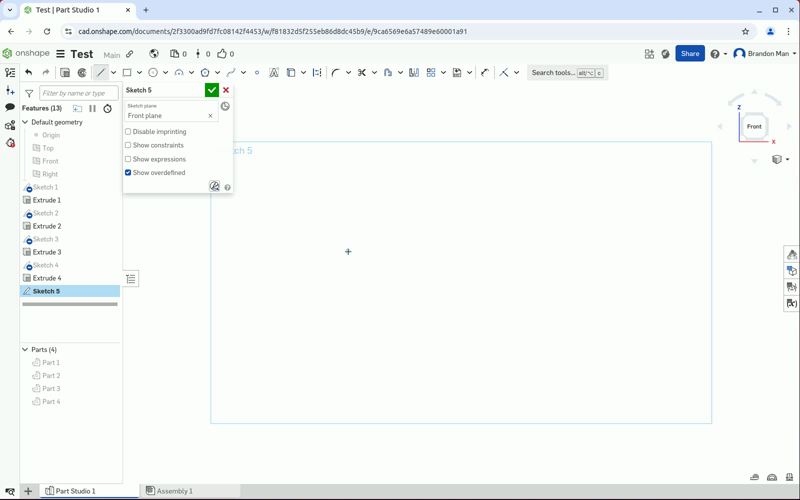
key_down(shift)
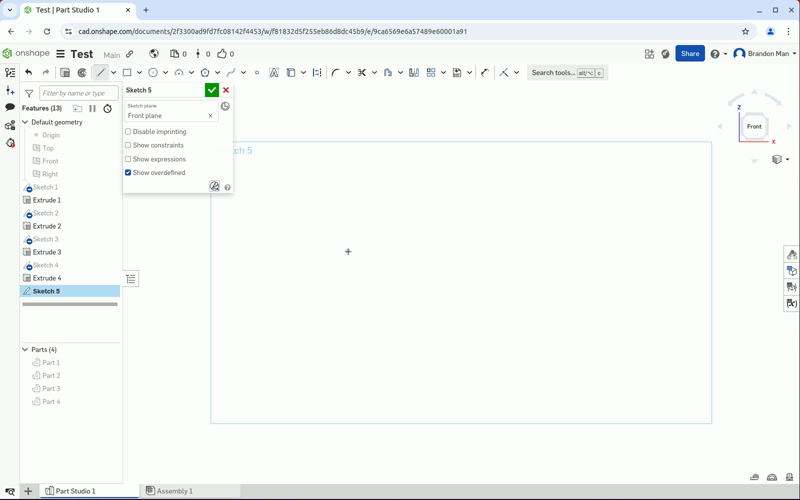
mouse_move(378, 251)
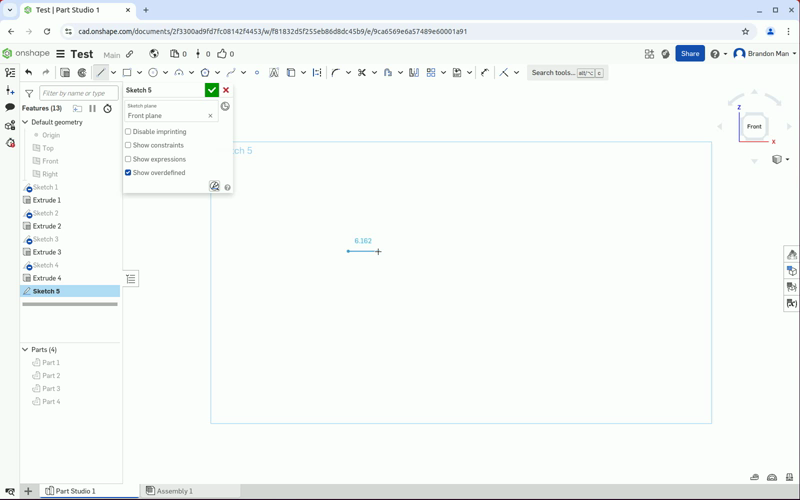
mouse_move(359, 251)
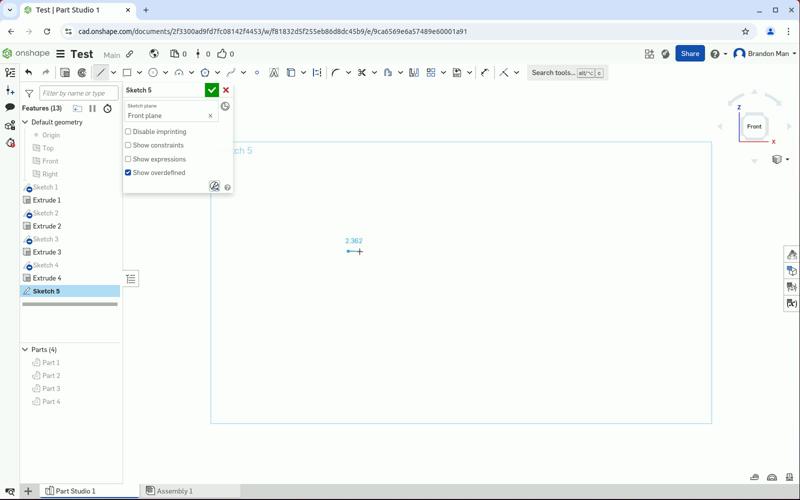
click(359, 251)
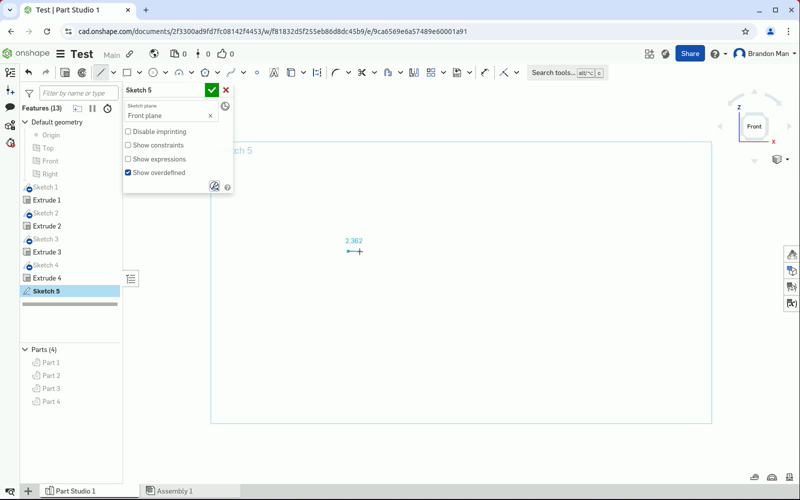
key_up(shift)
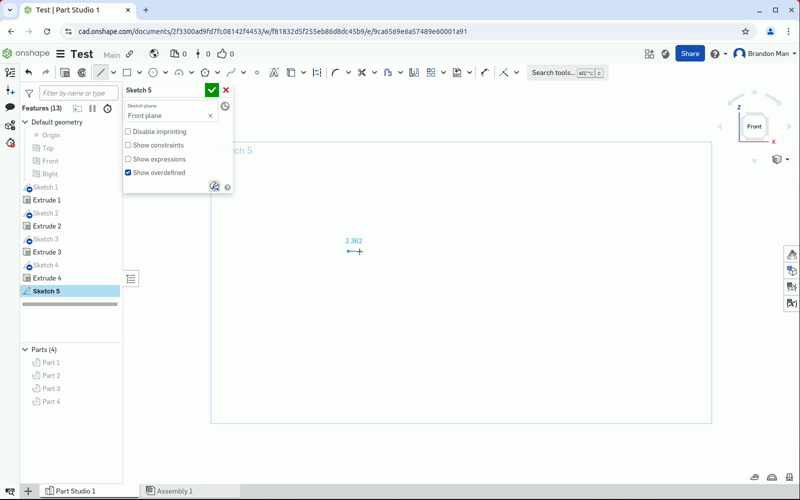
key_down(shift)
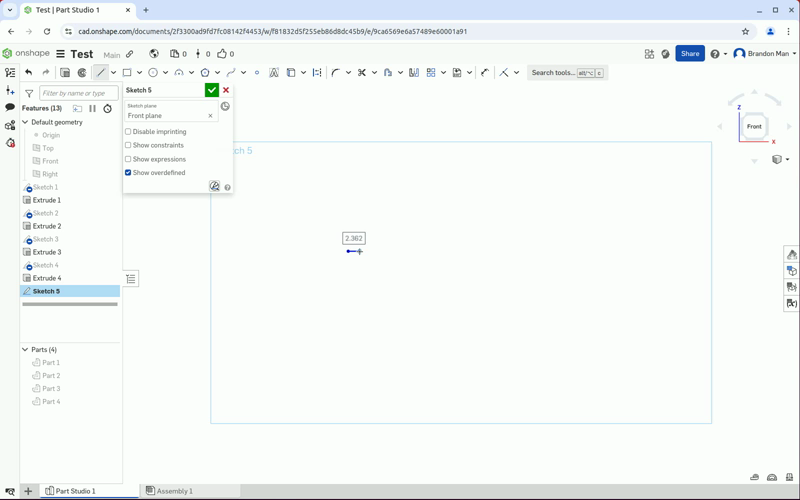
mouse_move(560, 251)
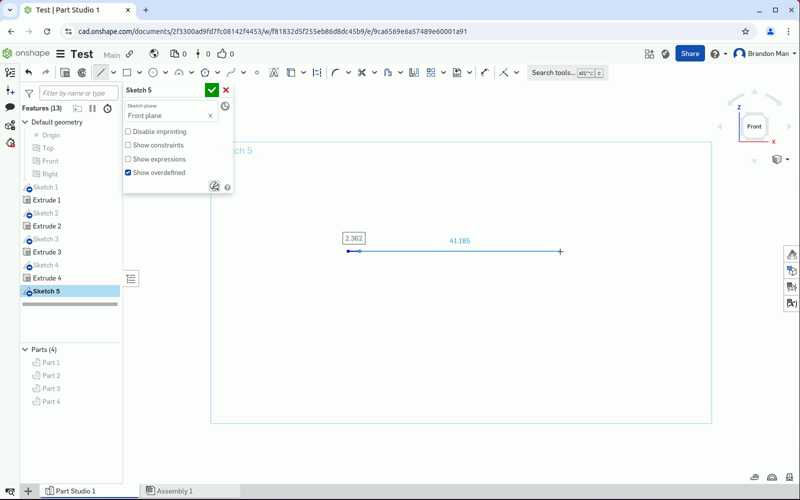
click(560, 251)
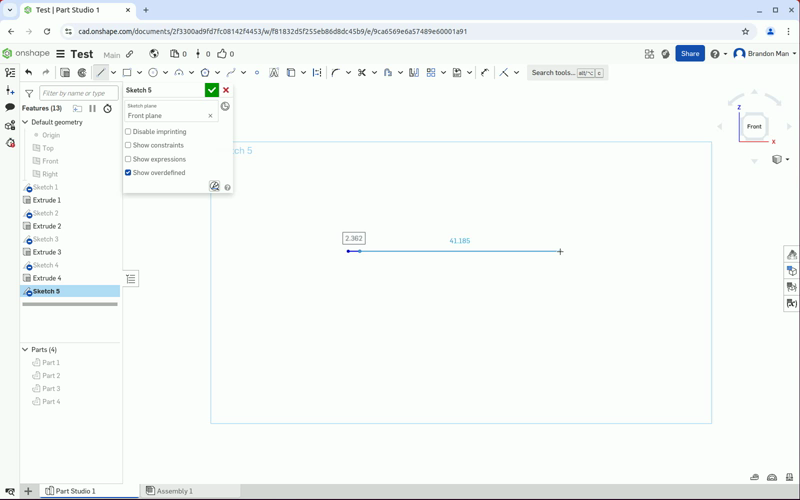
key_up(shift)
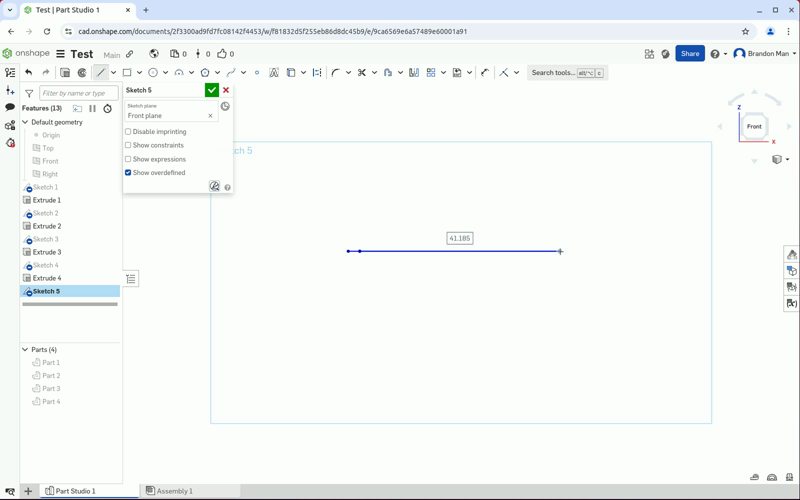
key_down(shift)
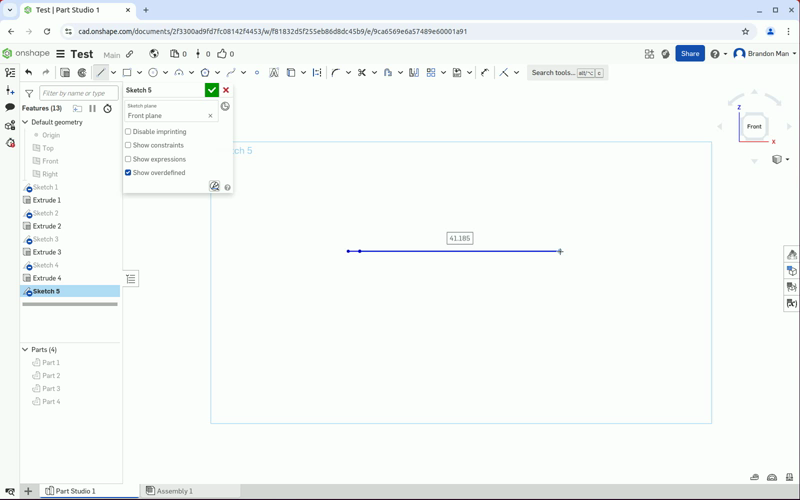
mouse_move(589, 251)
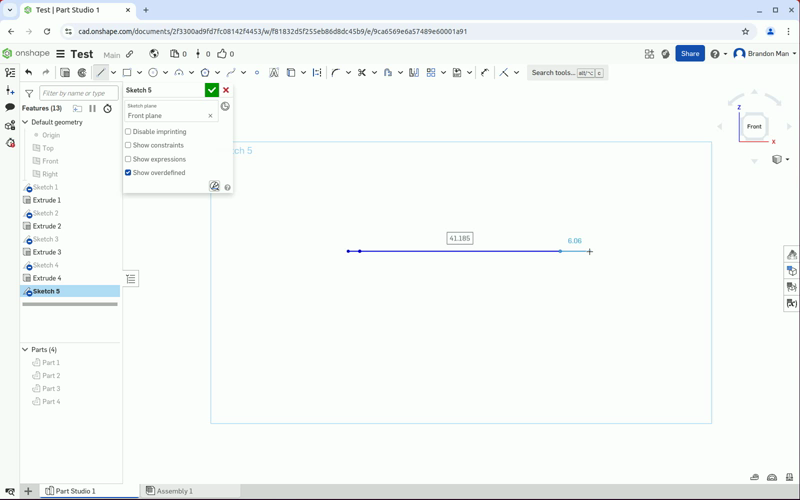
mouse_move(572, 251)
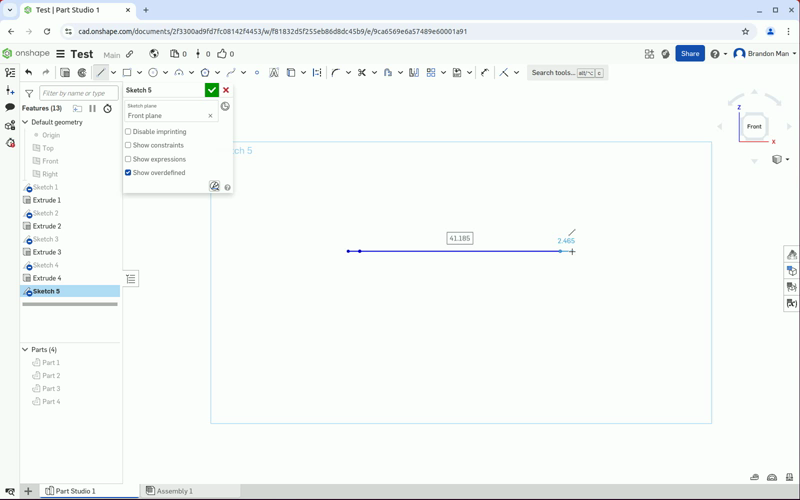
click(572, 251)
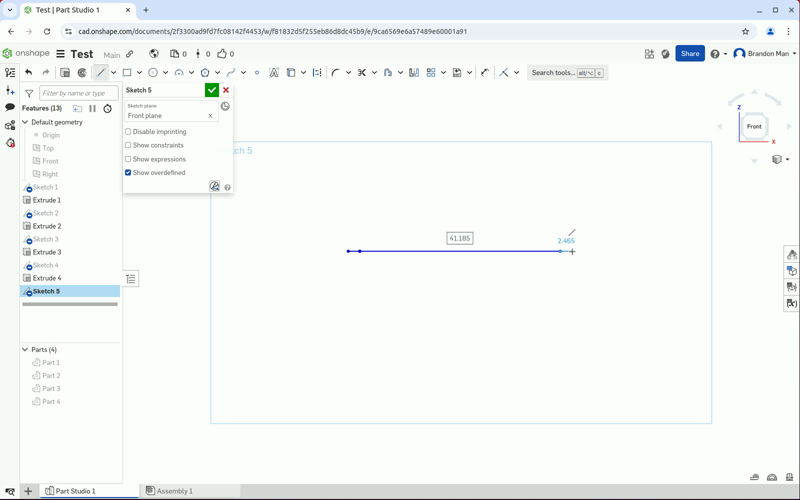
key_up(shift)
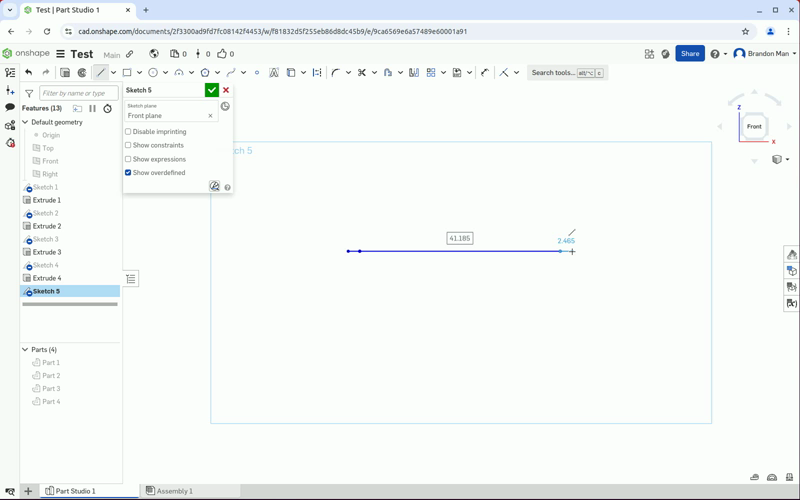
key_down(shift)
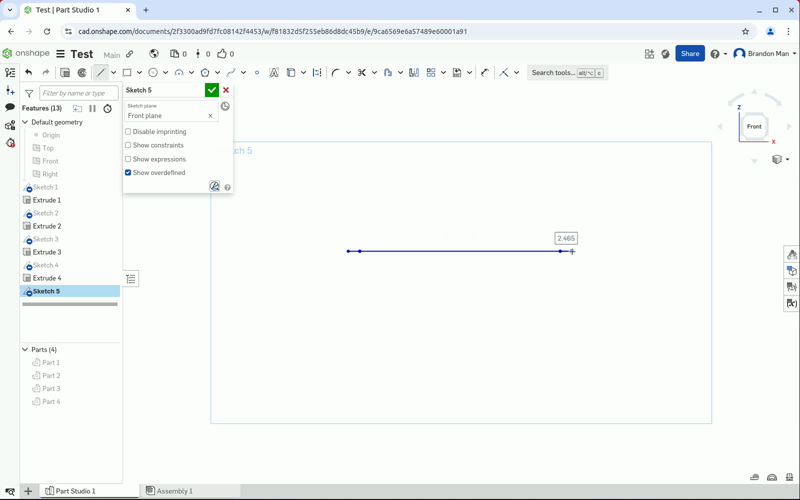
mouse_move(589, 251)
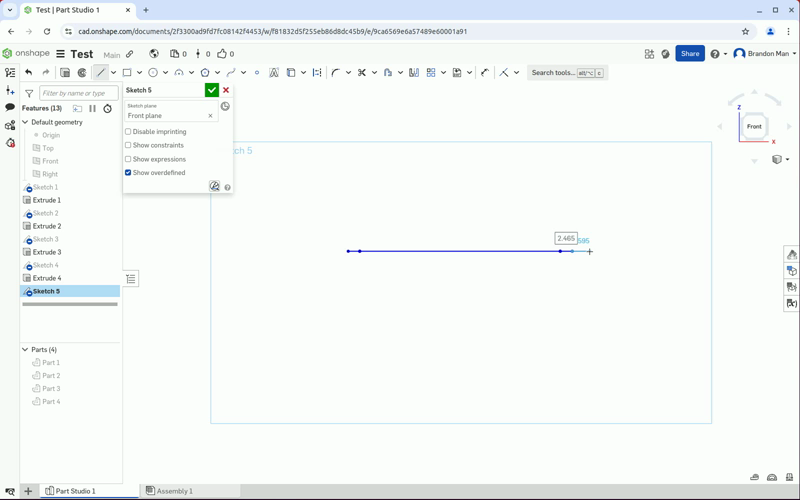
mouse_move(572, 239)
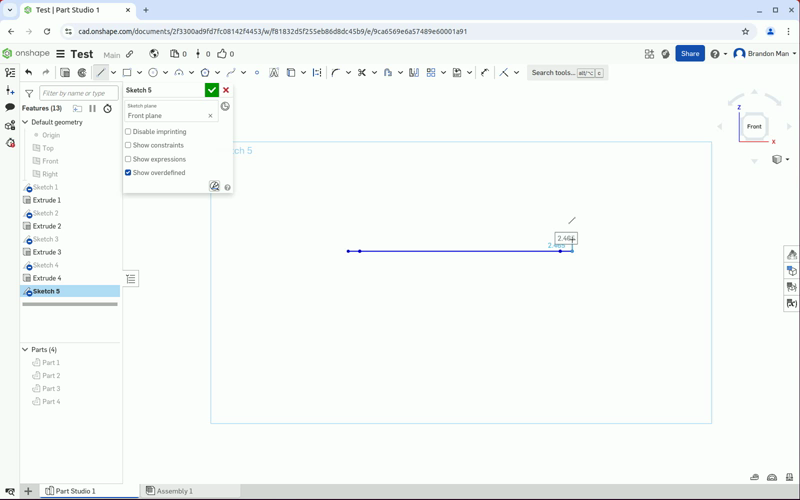
click(572, 239)
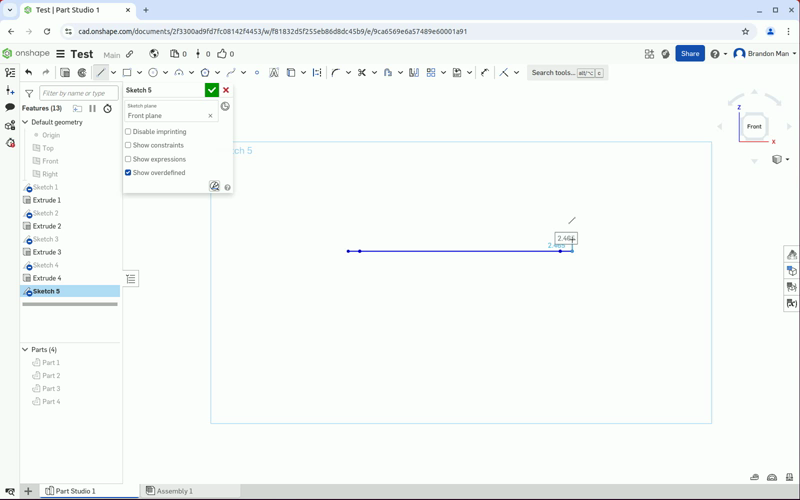
key_up(shift)
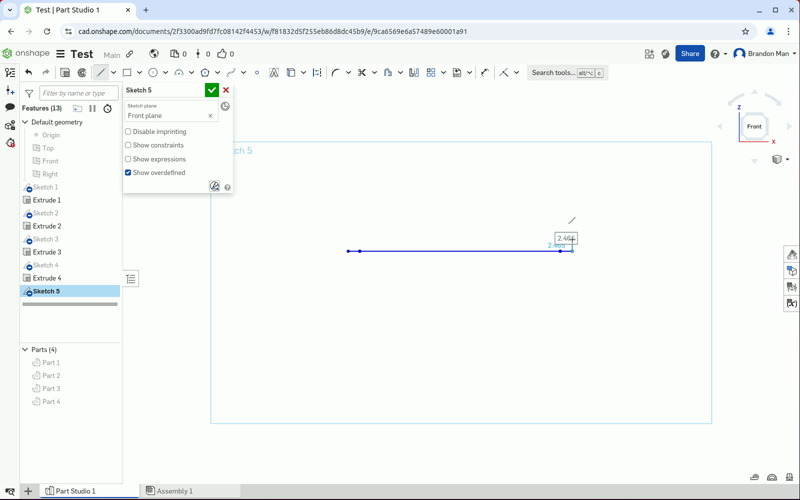
key_down(shift)
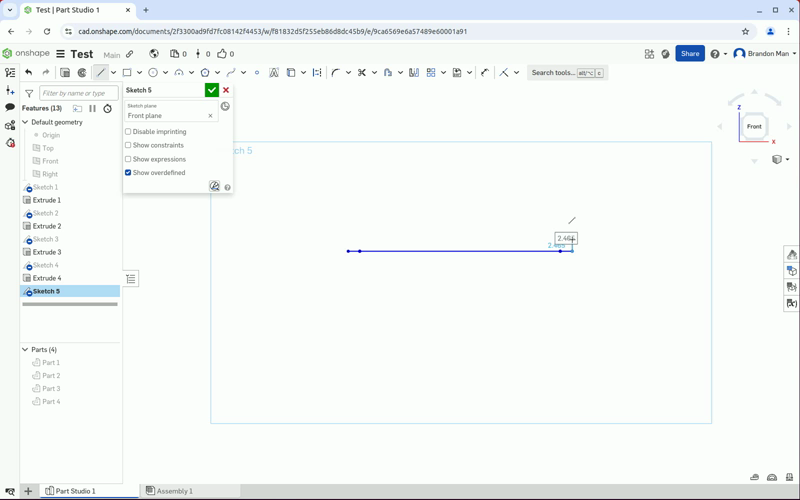
mouse_move(348, 239)
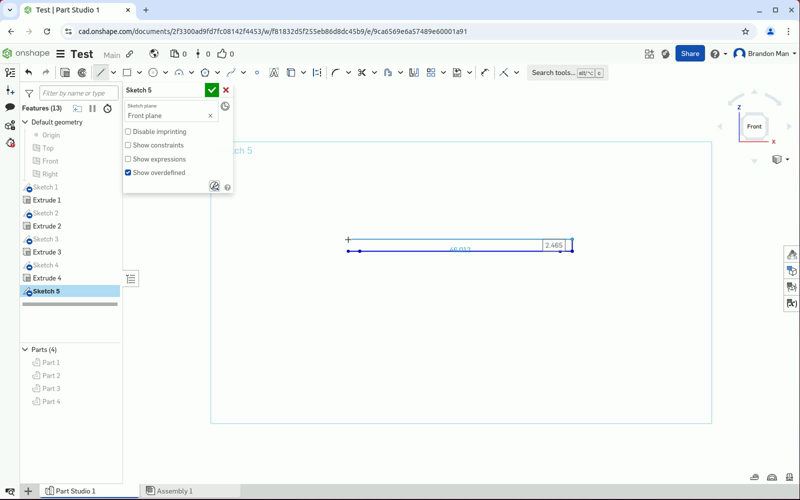
click(348, 239)
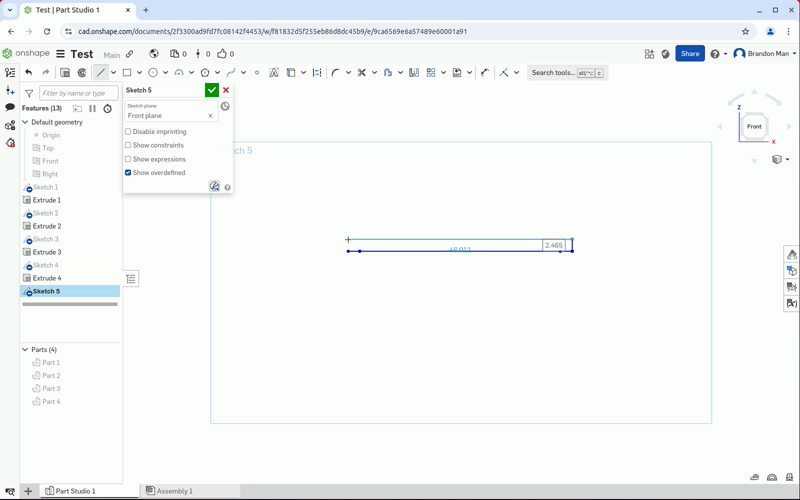
key_up(shift)
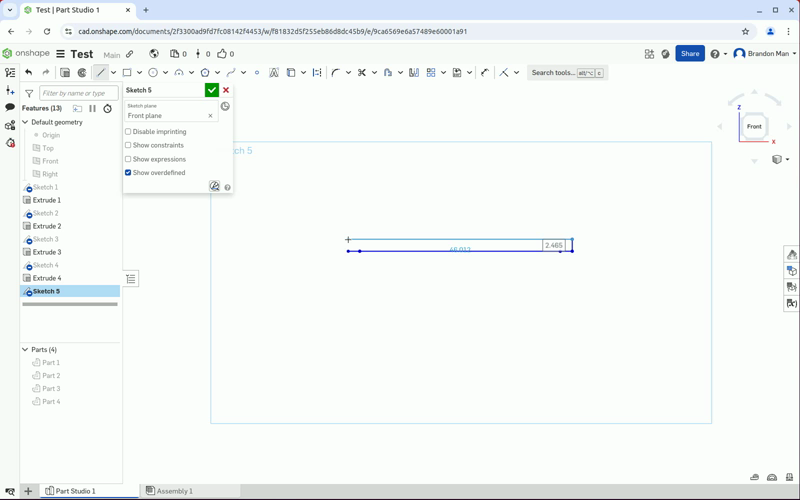
mouse_move(378, 239)
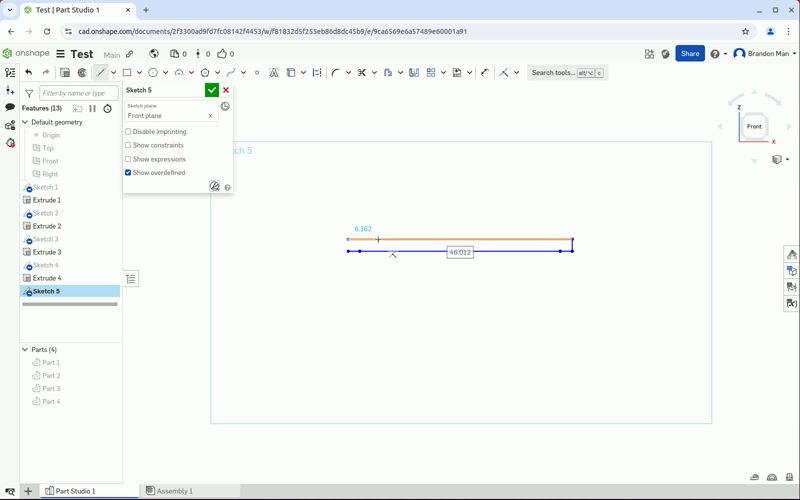
key_down(shift)
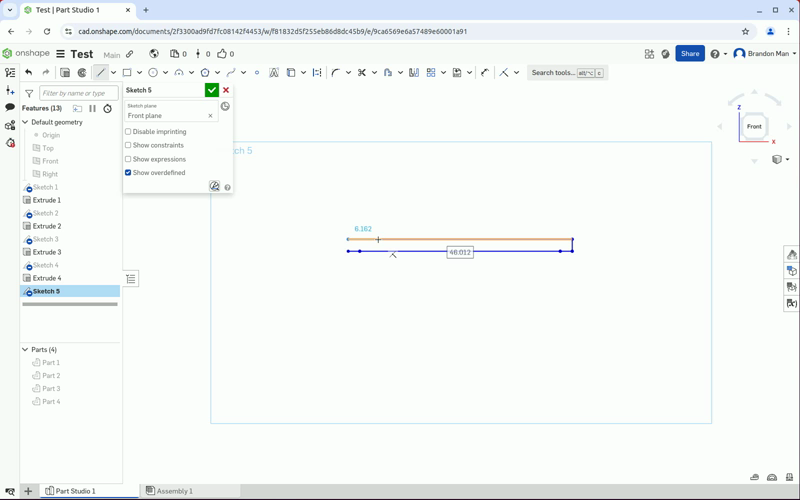
mouse_move(348, 251)
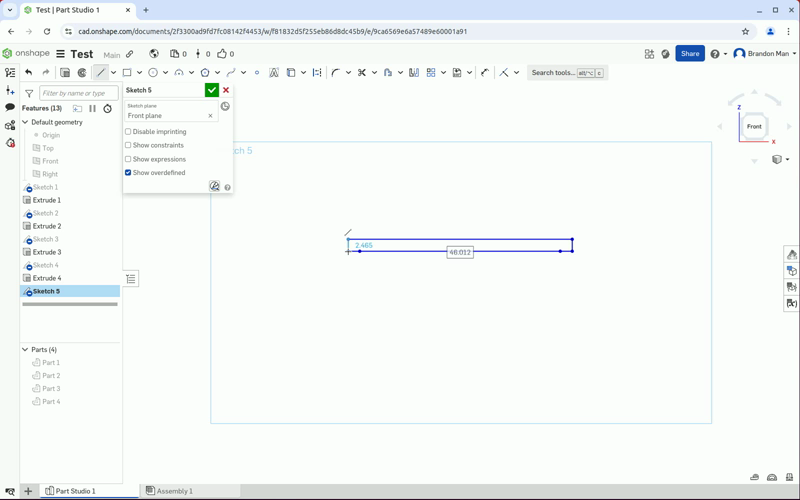
key_up(shift)
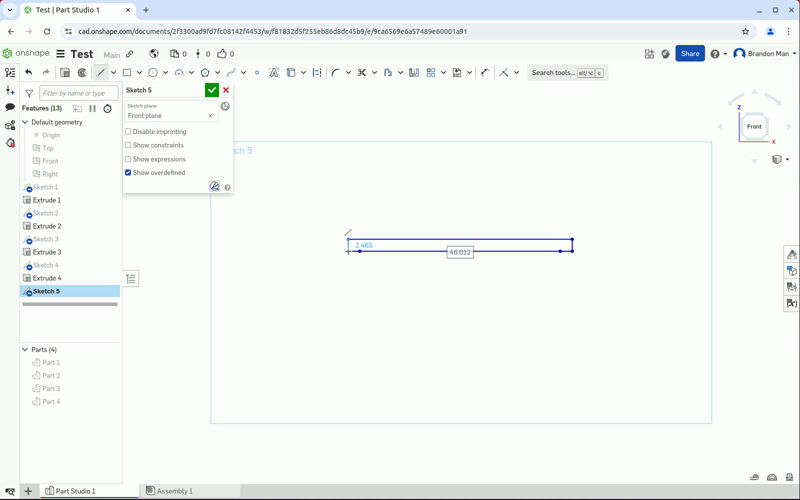
click(348, 251)
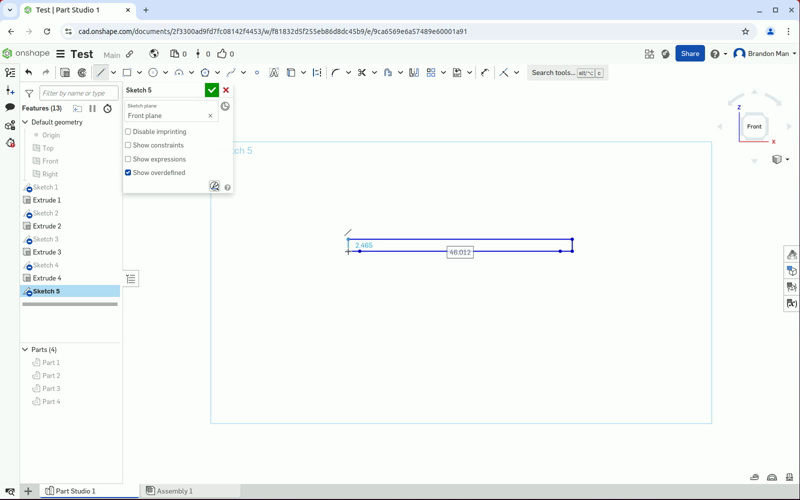
key(esc)
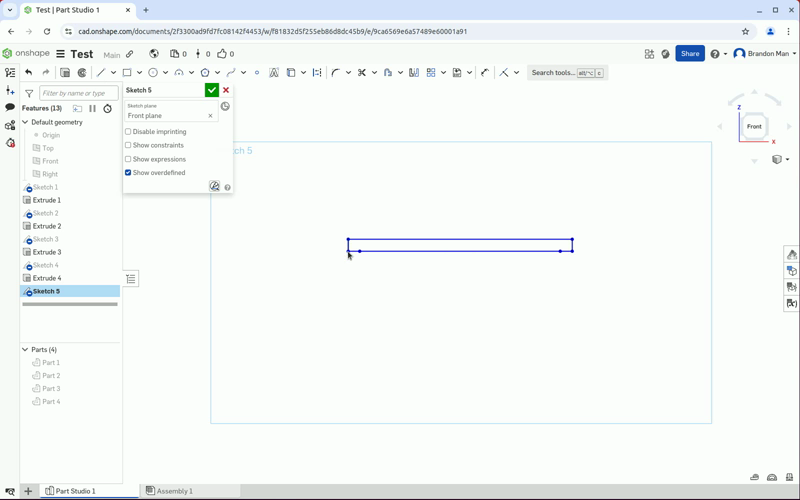
mouse_move(490, 244)
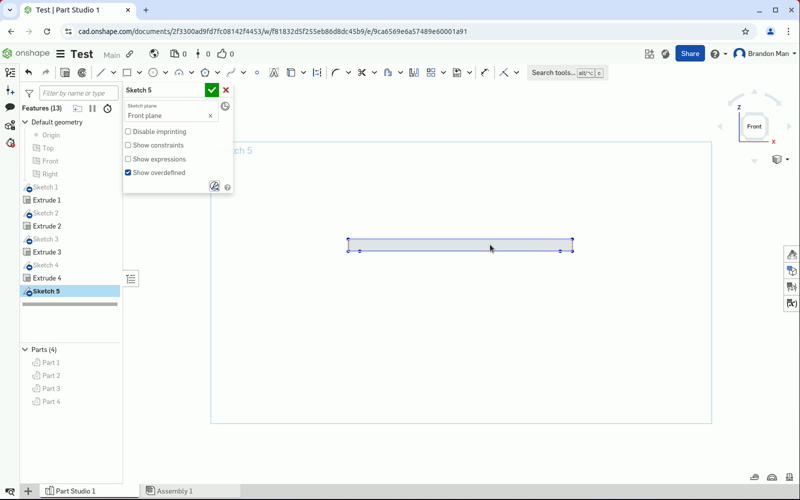
click(490, 244)
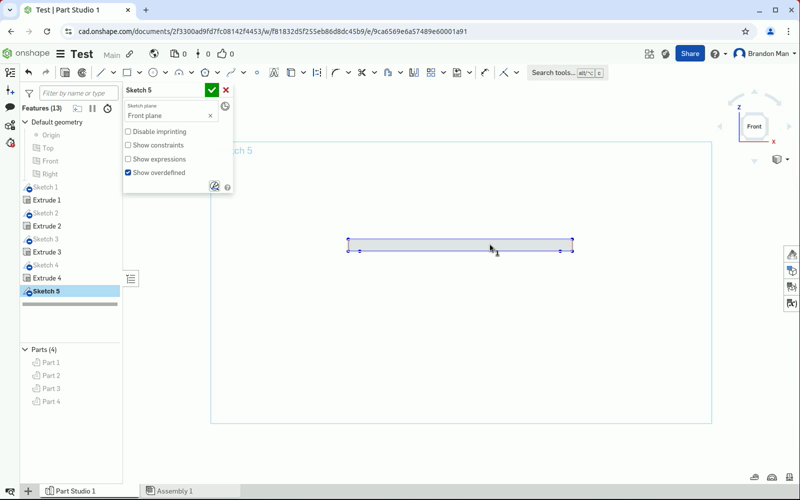
mouse_move(73, 352)
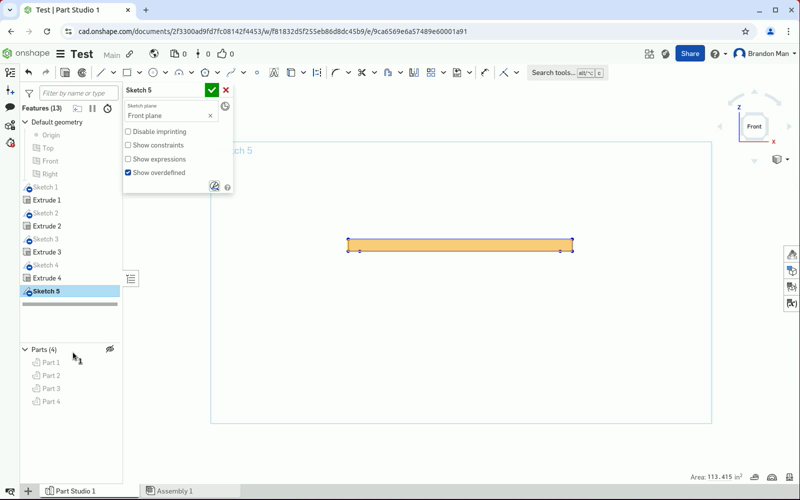
key(shift+y)
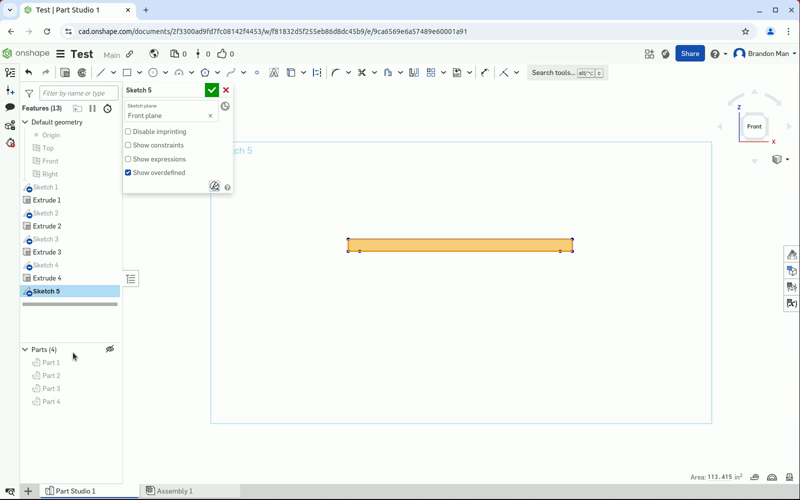
key(shift+e)
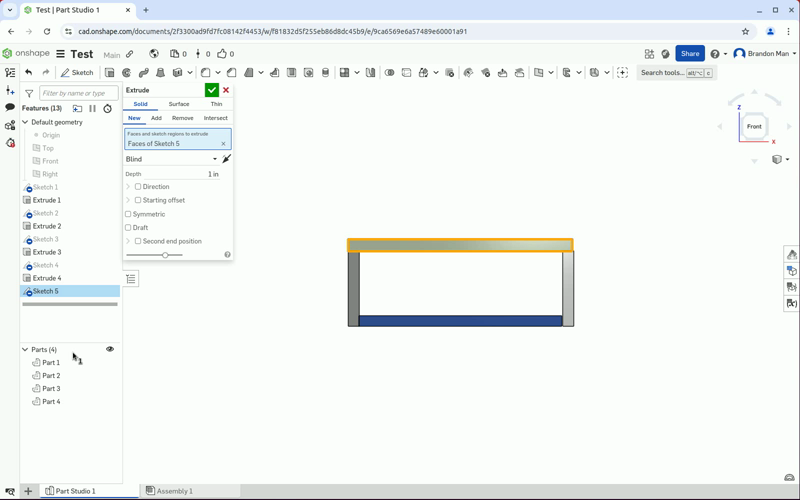
mouse_move(143, 106)
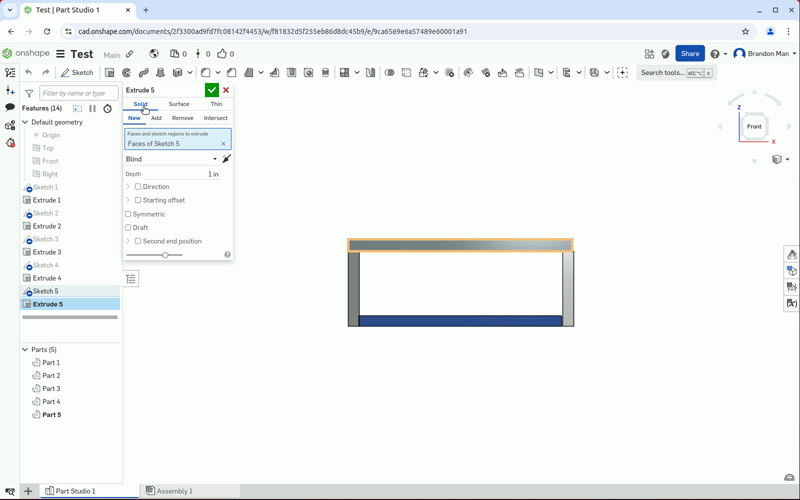
click(143, 106)
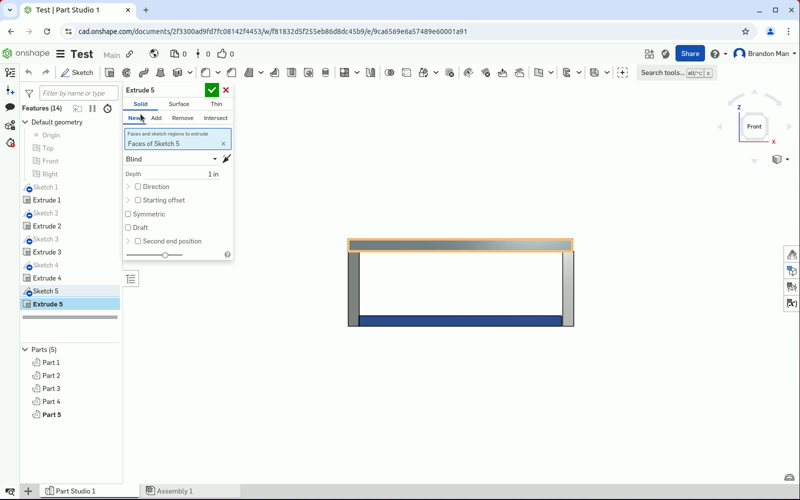
mouse_move(137, 120)
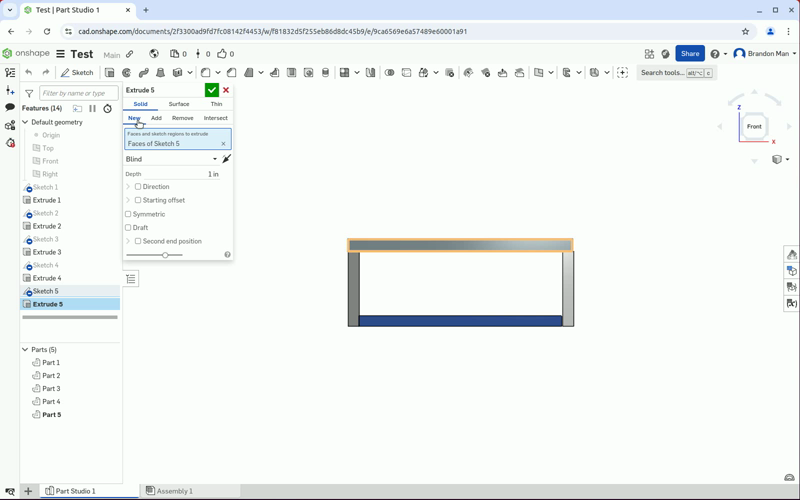
click(137, 120)
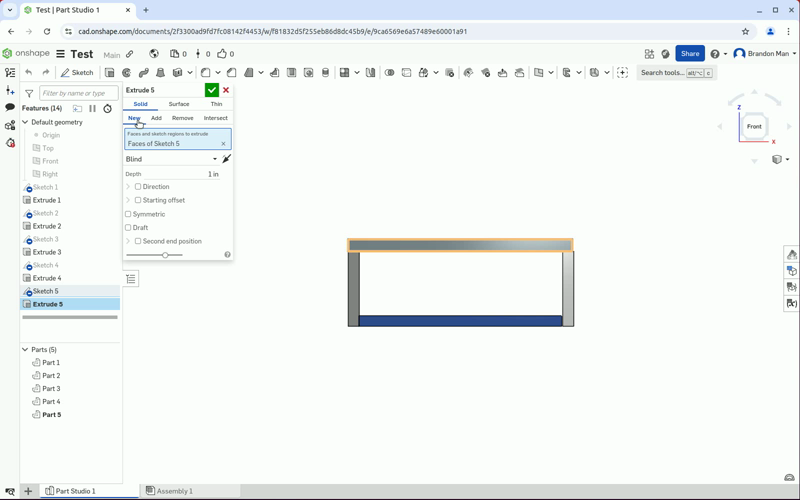
key(tab, 4)
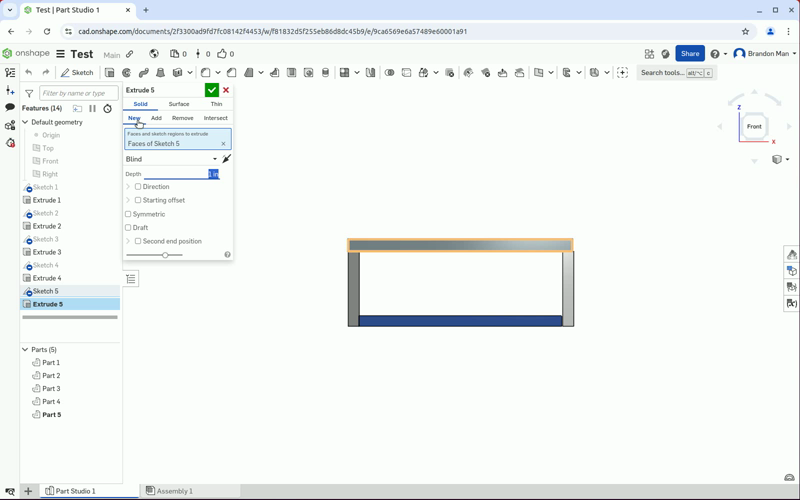
text(-8.906)
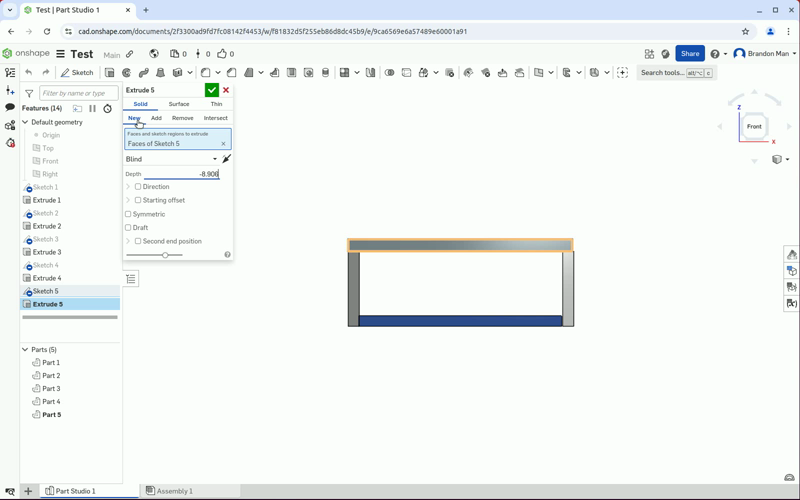
key(enter)
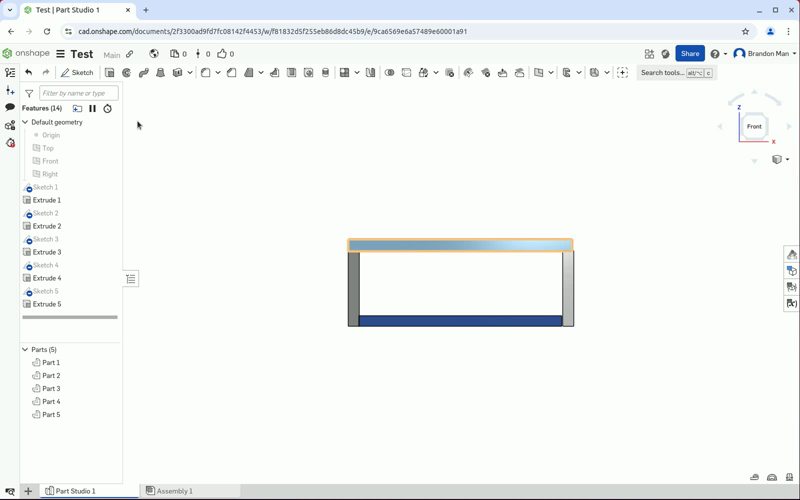
key(shift+h)
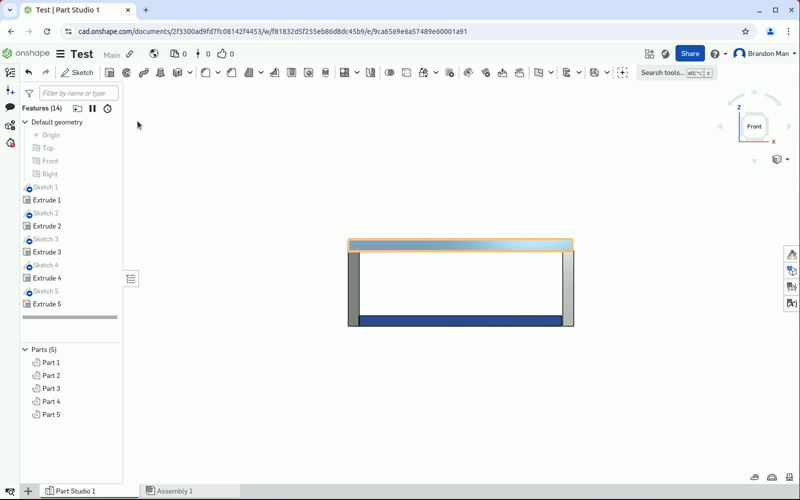
key(shift+h)
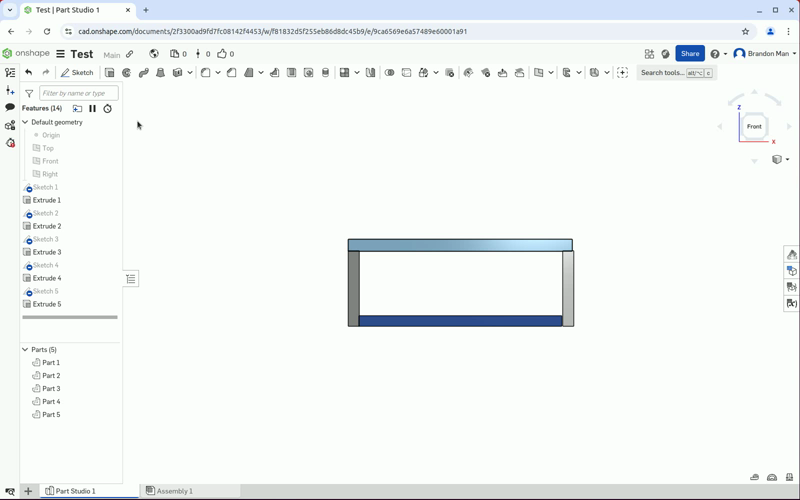
mouse_move(73, 189)
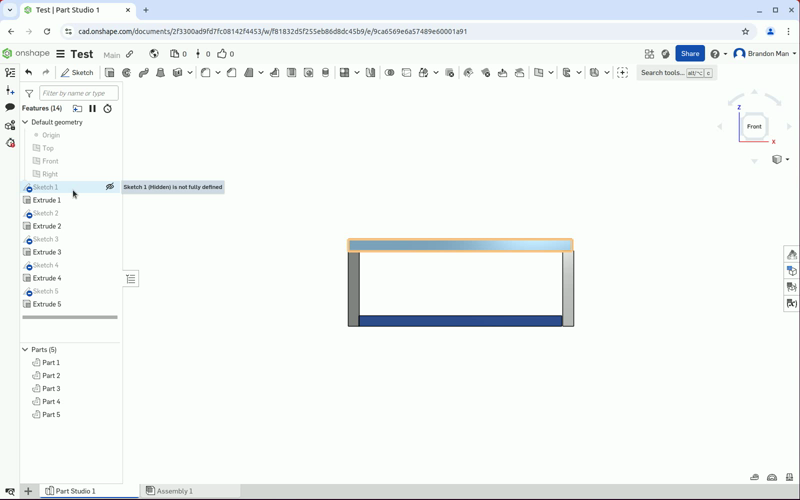
click(73, 189)
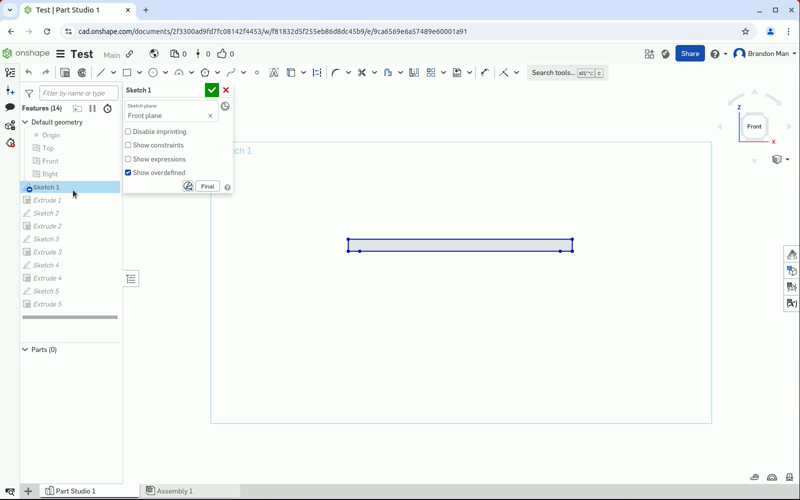
mouse_move(229, 92)
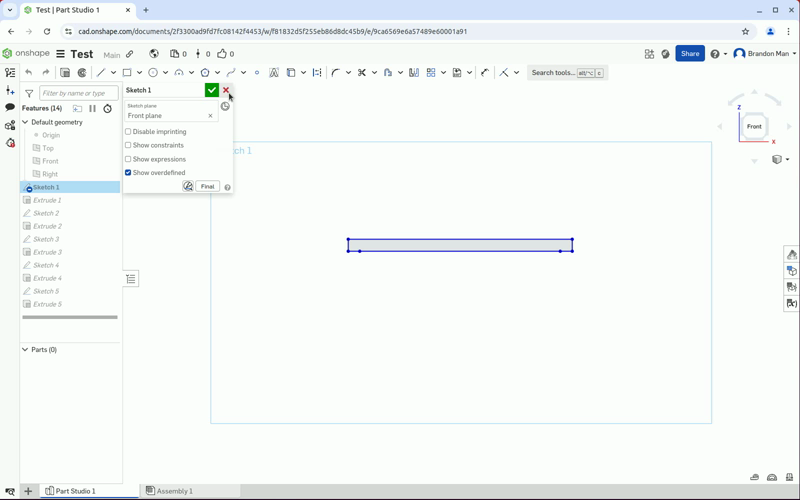
click(229, 92)
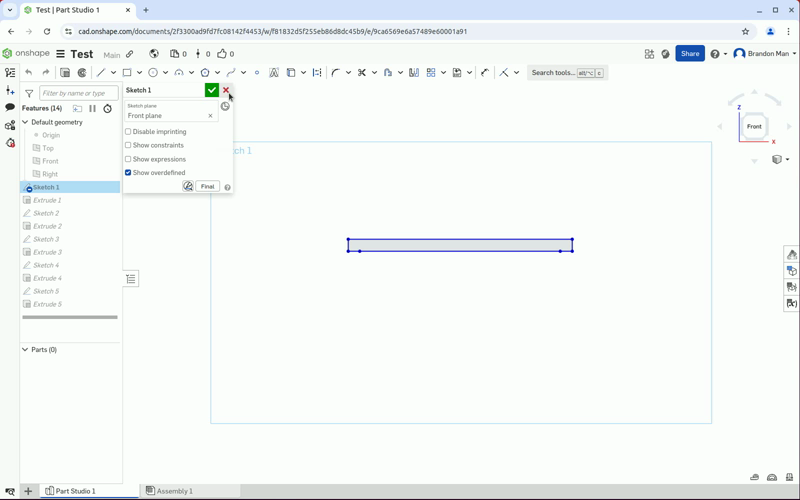
key(shift+s)
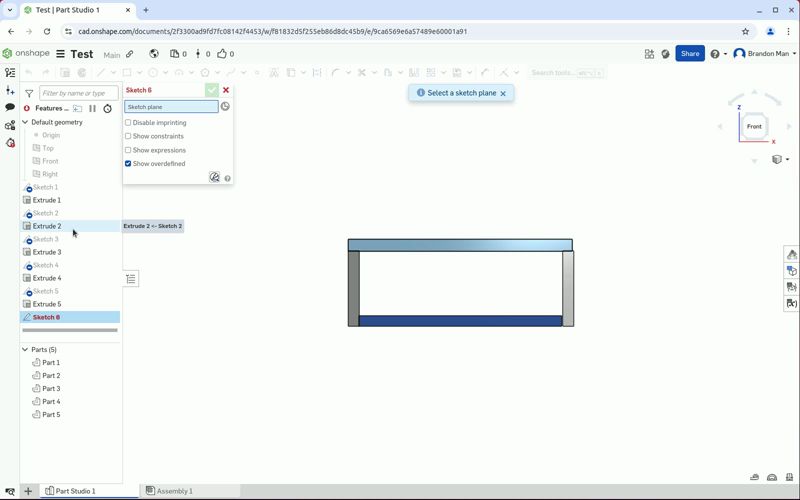
scroll(3)
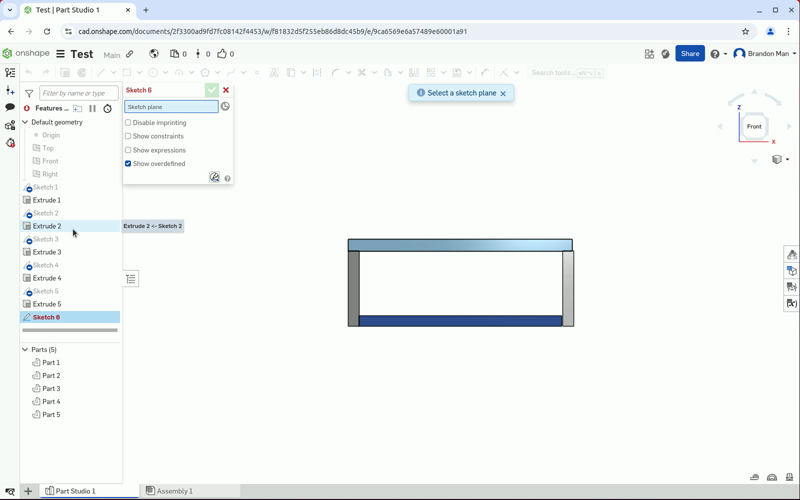
mouse_move(73, 163)
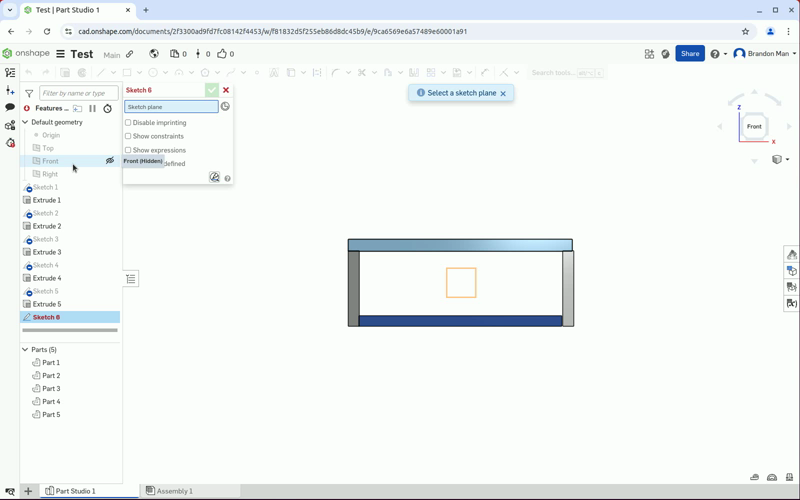
click(73, 163)
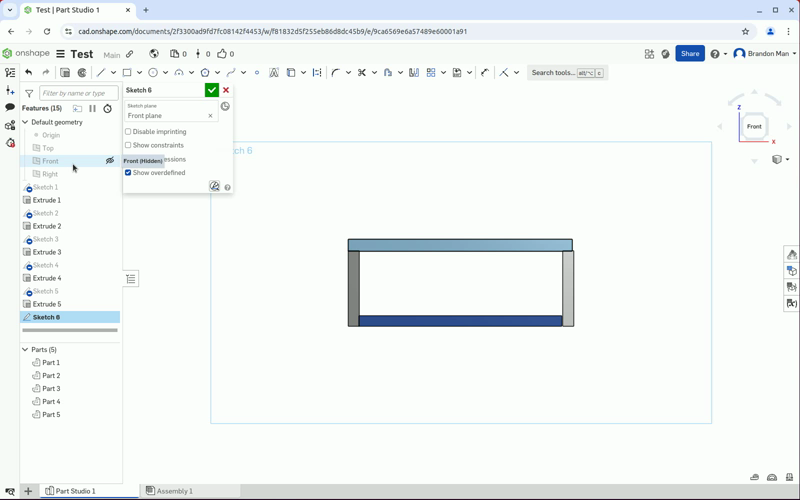
mouse_move(73, 352)
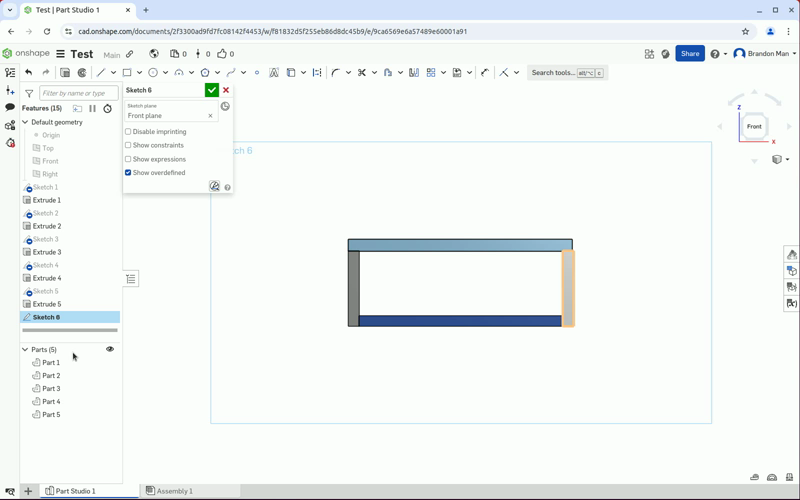
key(y)
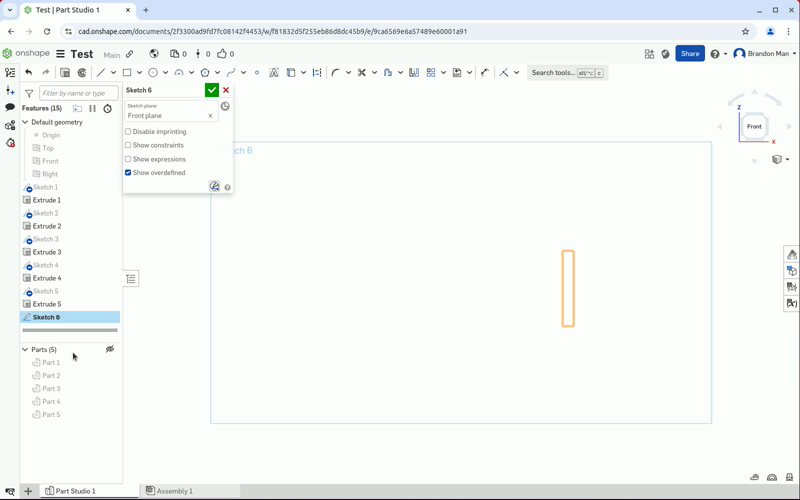
key(l)
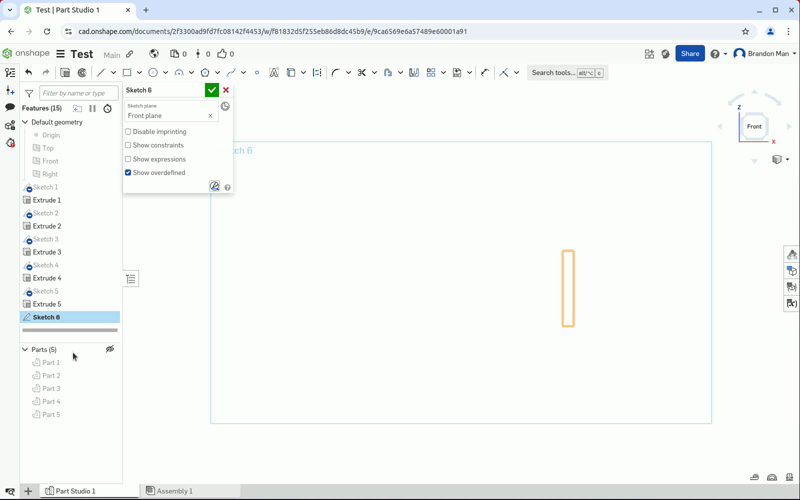
key_down(shift)
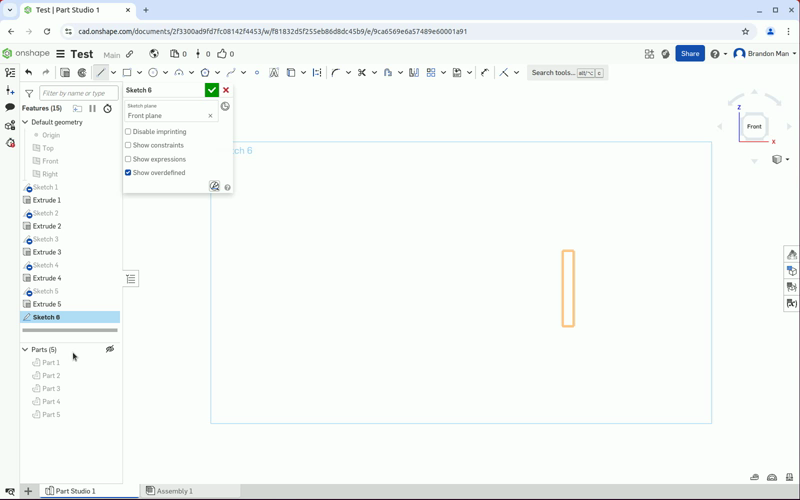
mouse_move(358, 314)
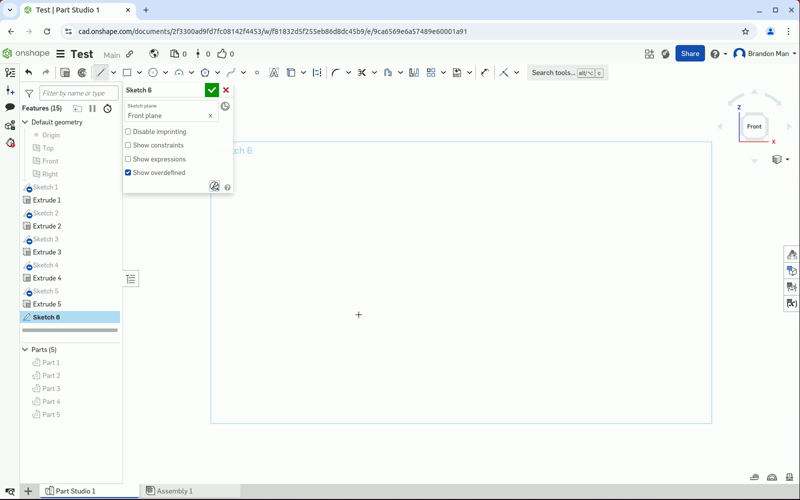
click(358, 314)
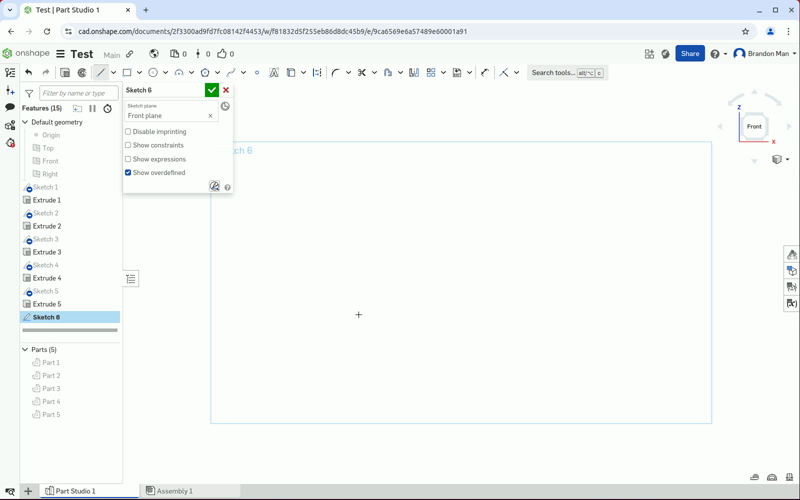
key_up(shift)
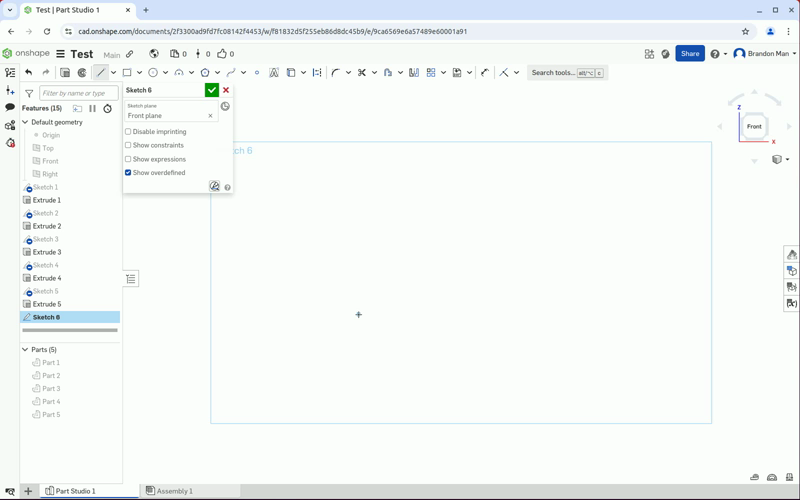
key_down(shift)
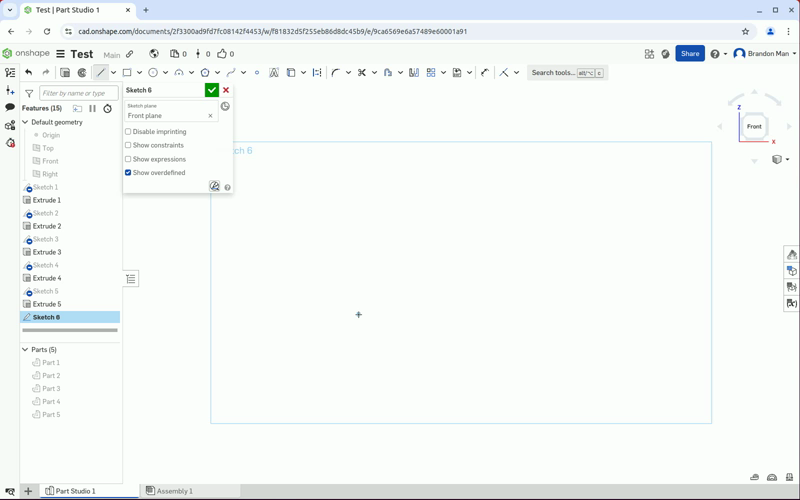
mouse_move(561, 314)
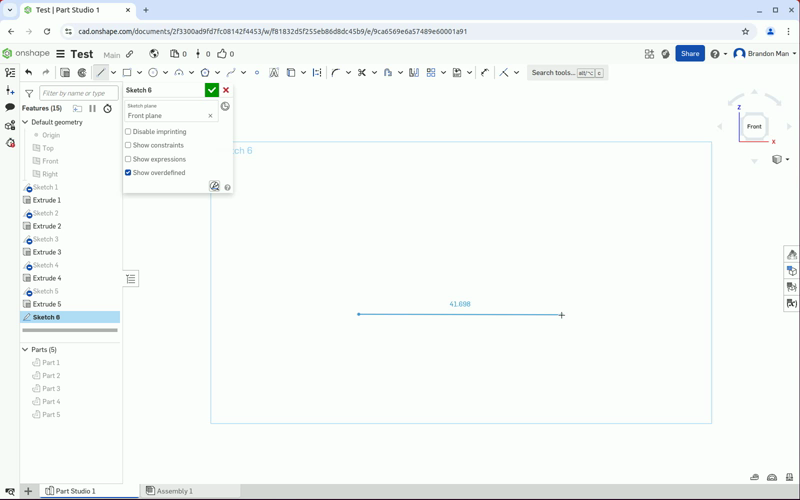
click(561, 314)
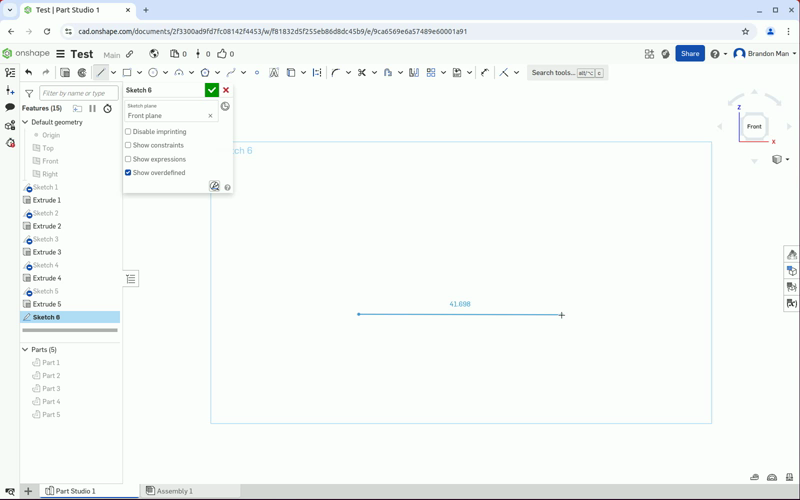
key_up(shift)
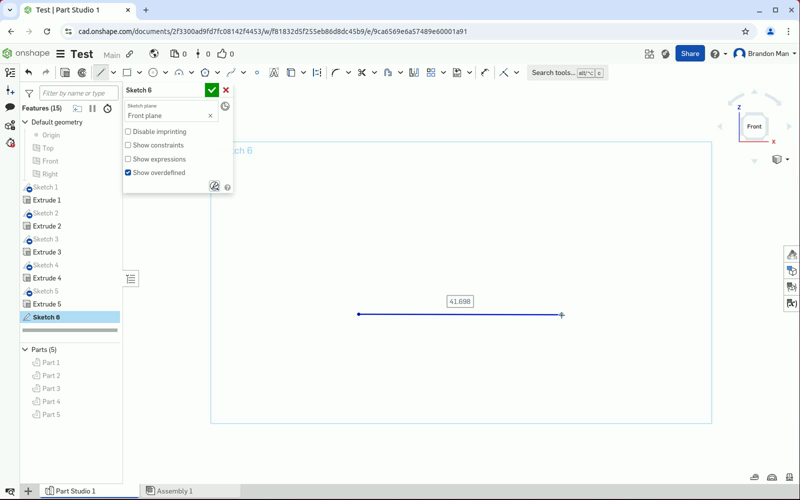
key_down(shift)
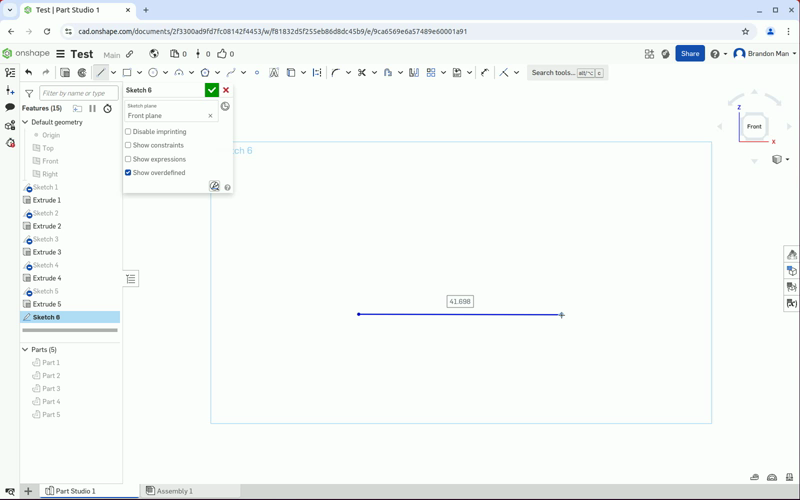
mouse_move(561, 250)
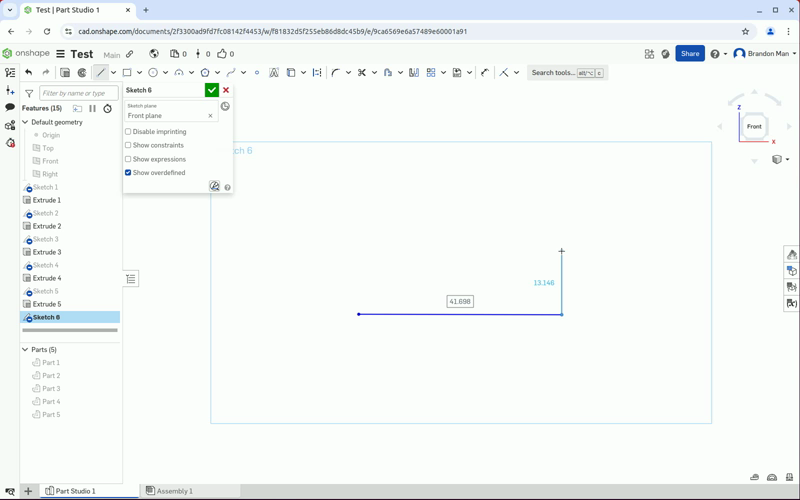
click(561, 250)
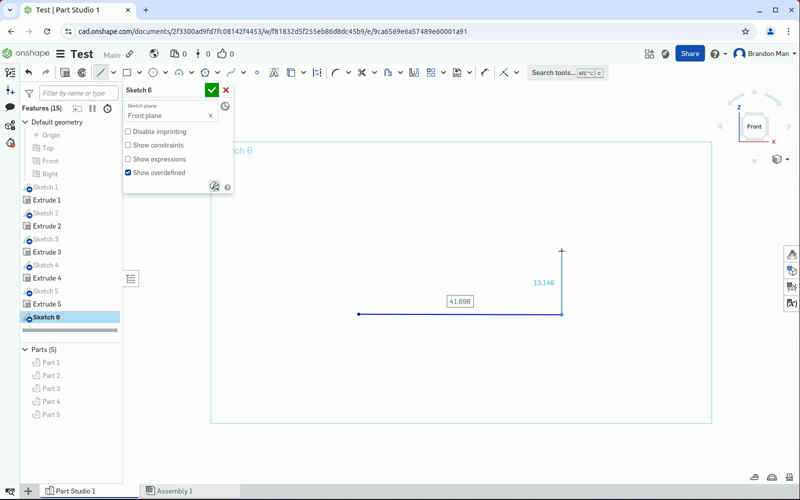
key_up(shift)
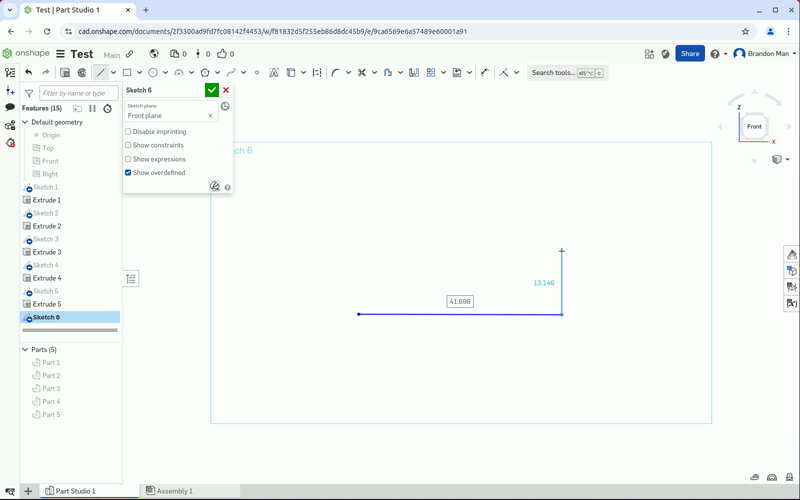
key_down(shift)
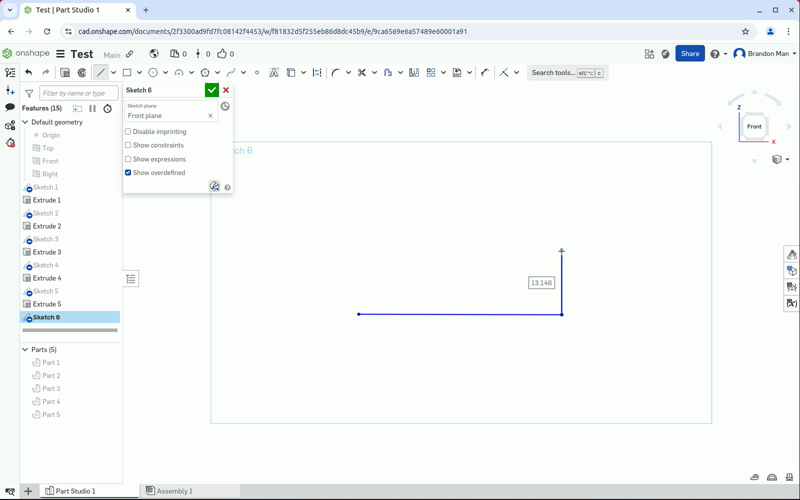
mouse_move(358, 250)
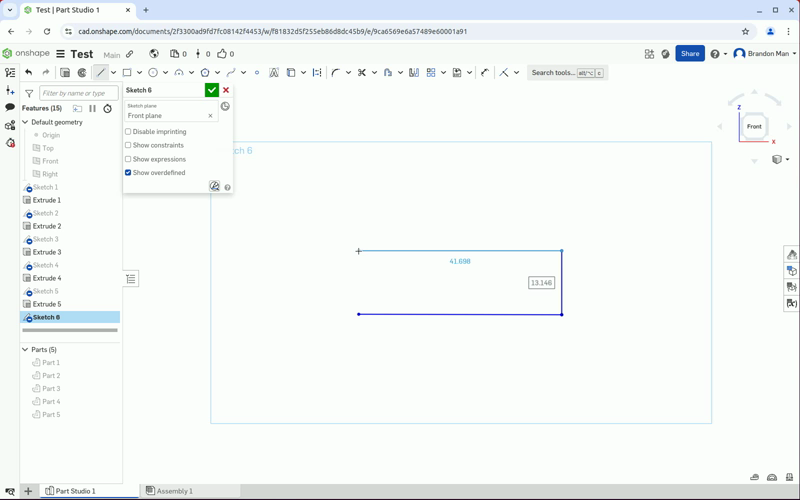
click(358, 250)
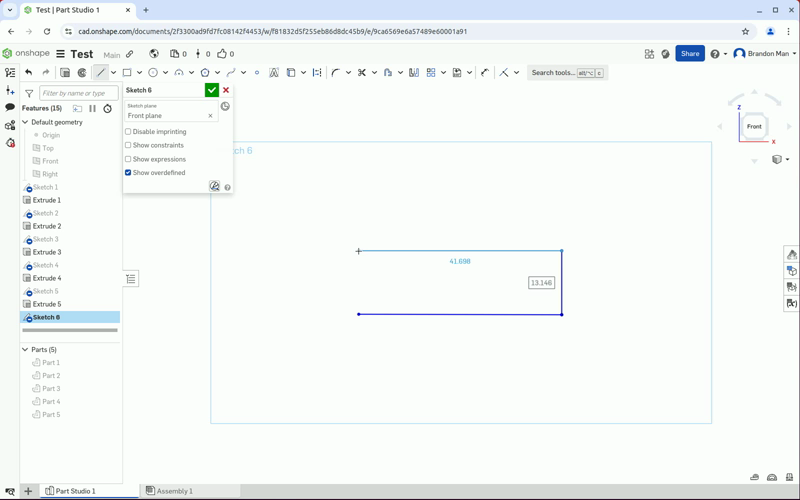
key_up(shift)
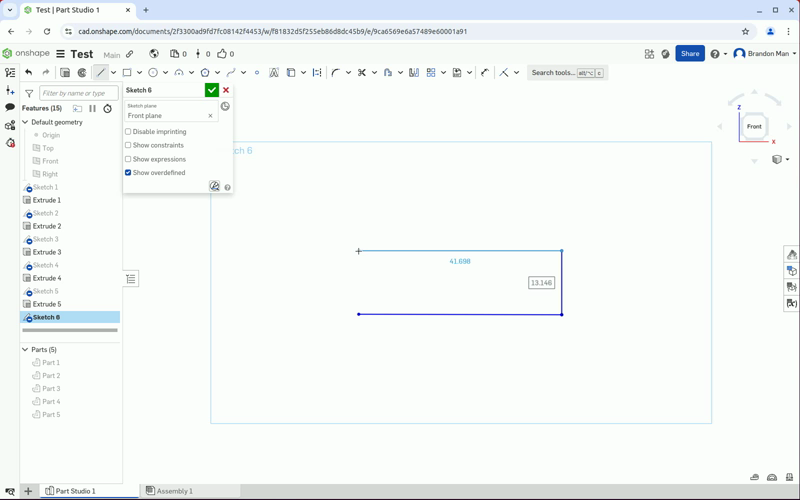
key_down(shift)
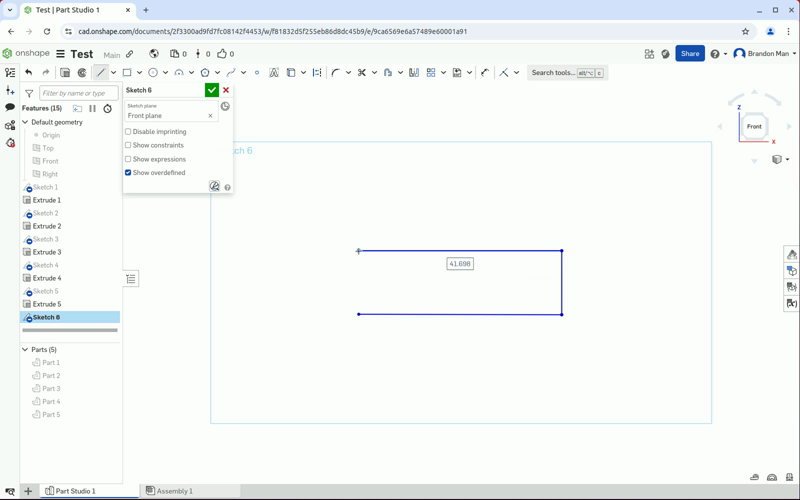
mouse_move(358, 314)
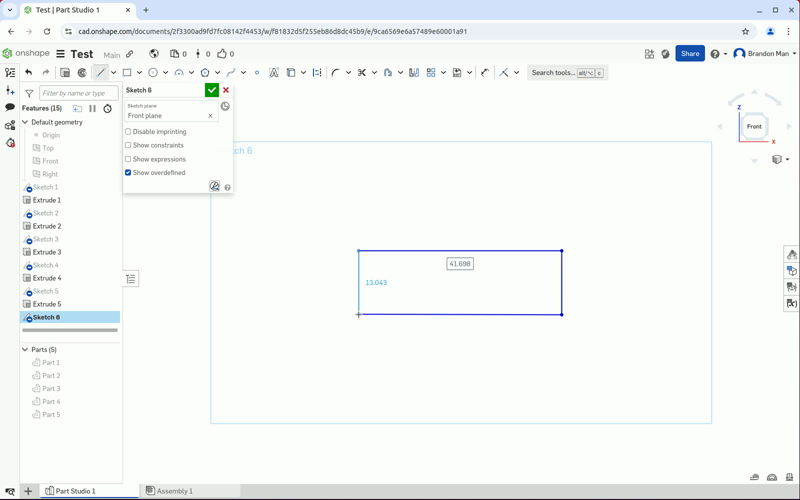
key_up(shift)
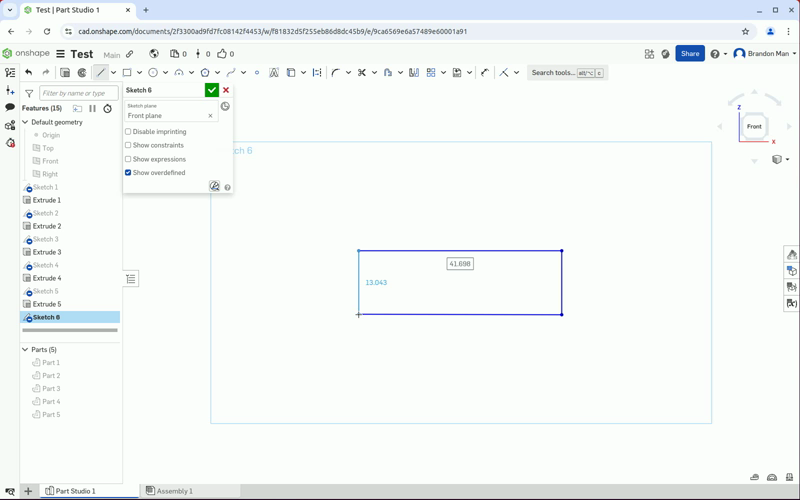
click(358, 314)
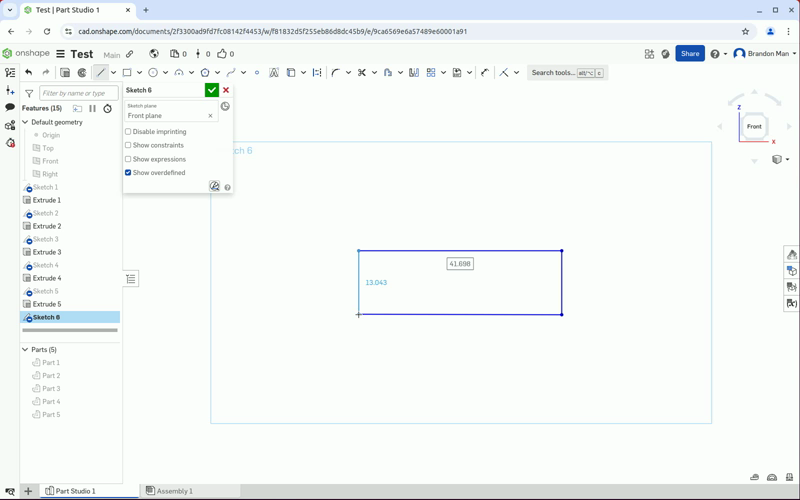
key(esc)
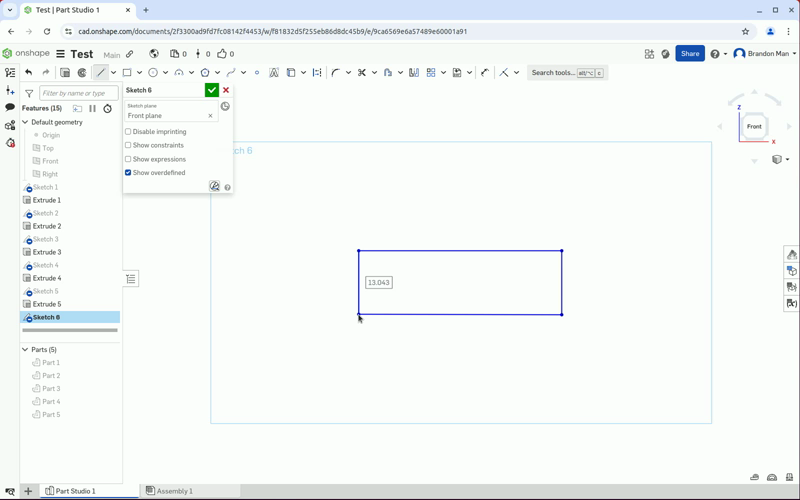
mouse_move(521, 283)
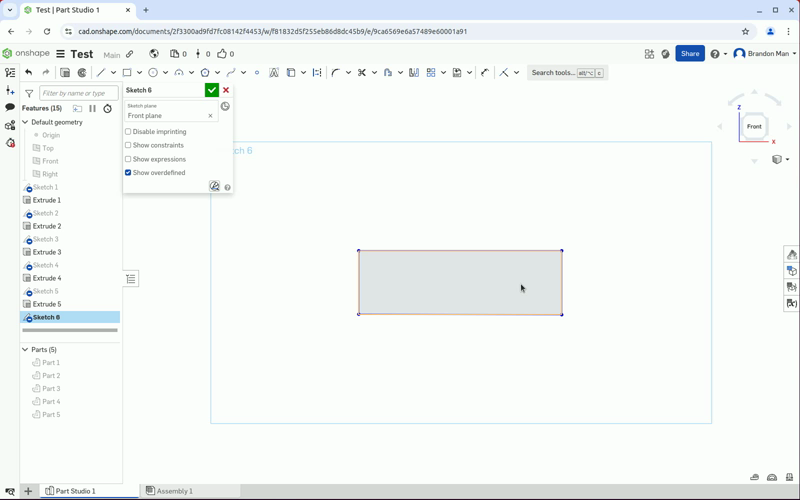
click(521, 283)
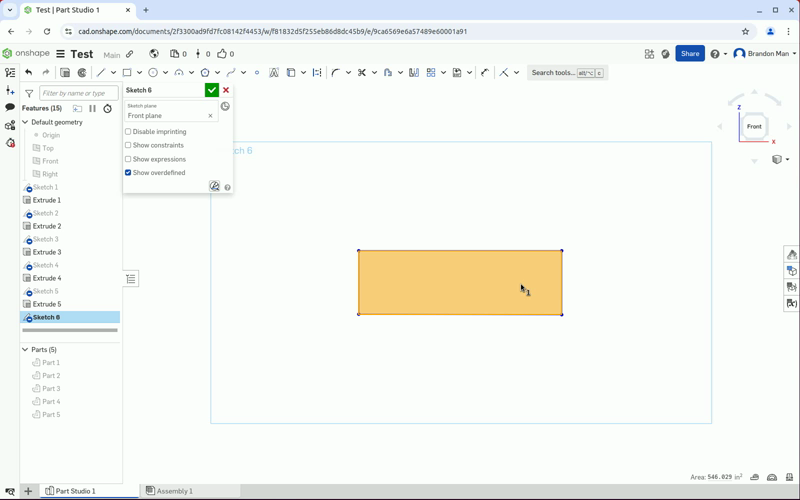
mouse_move(73, 352)
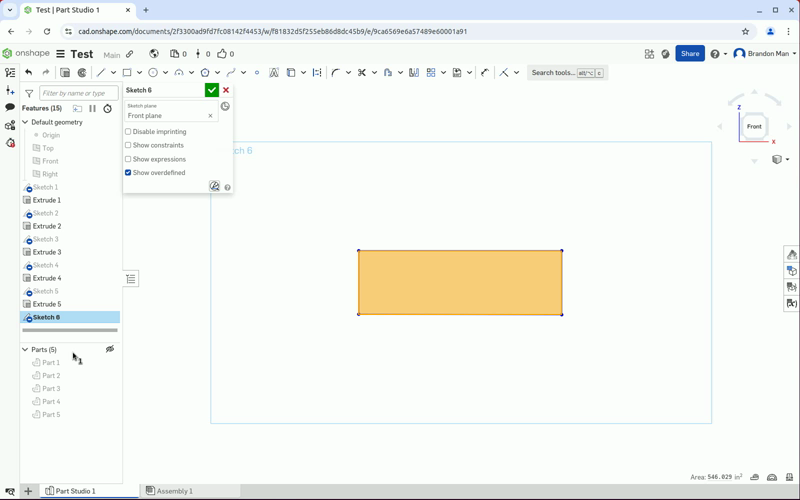
key(shift+y)
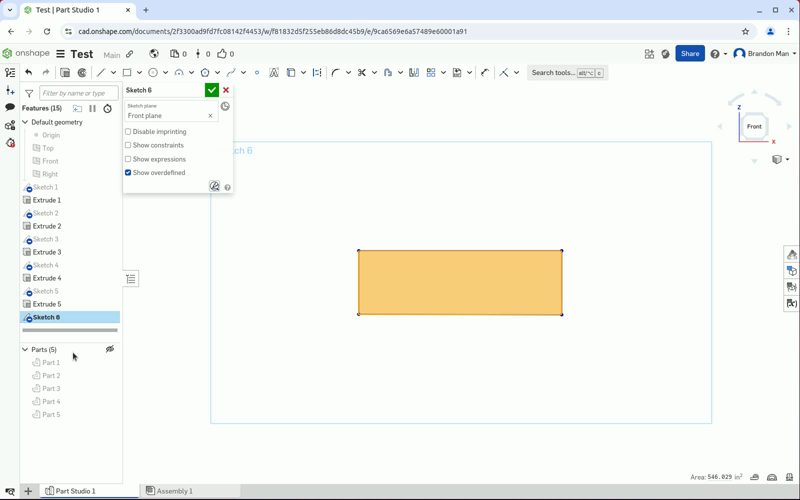
key(shift+e)
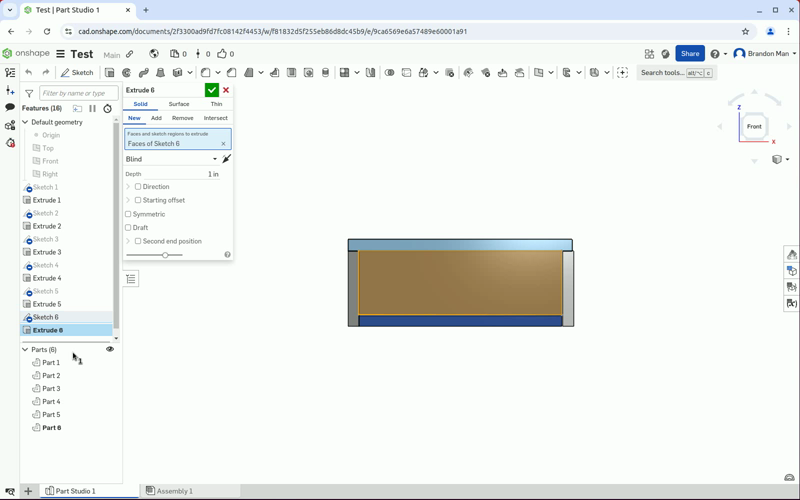
mouse_move(143, 106)
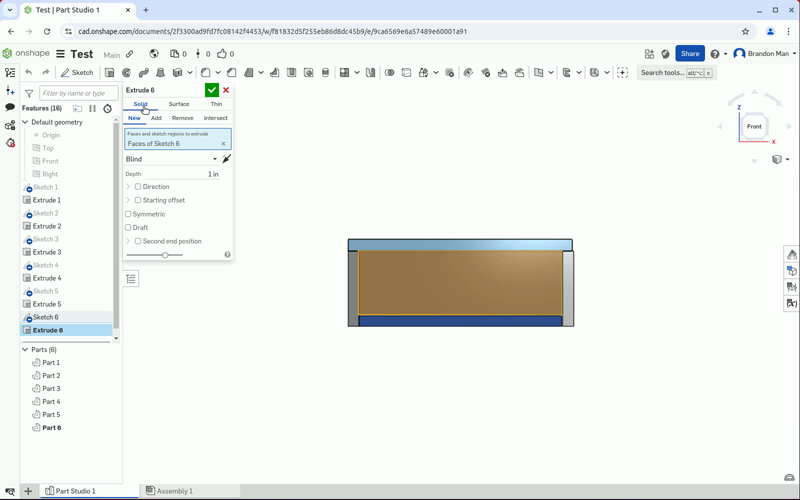
click(143, 106)
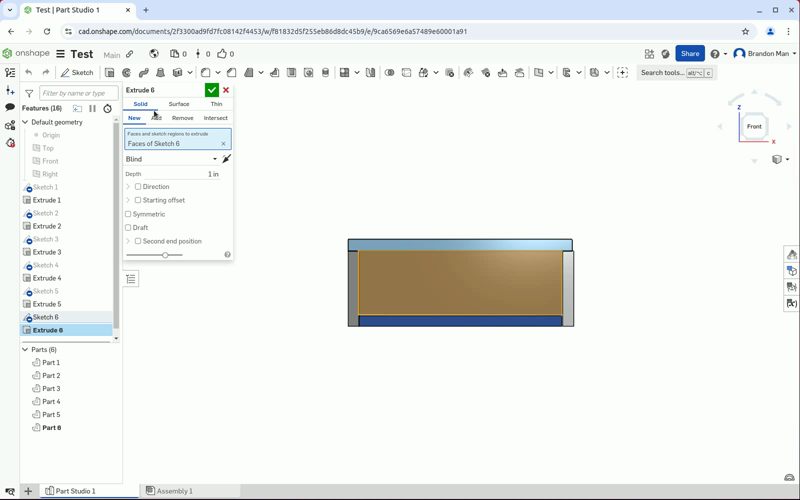
mouse_move(186, 120)
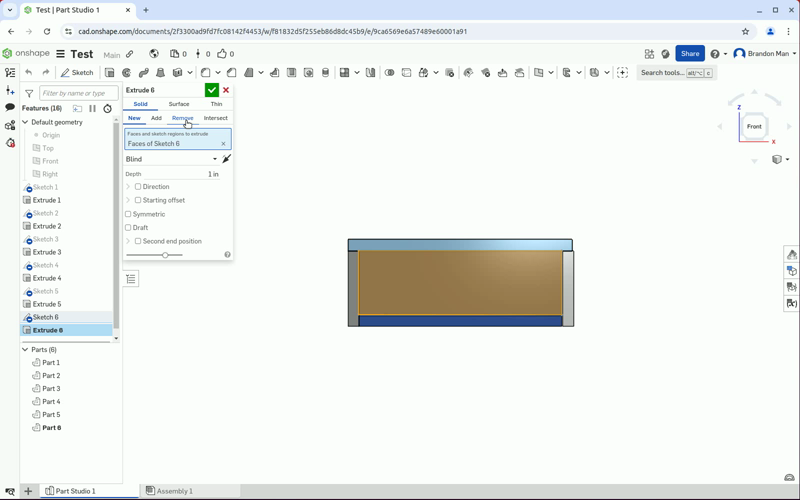
click(186, 120)
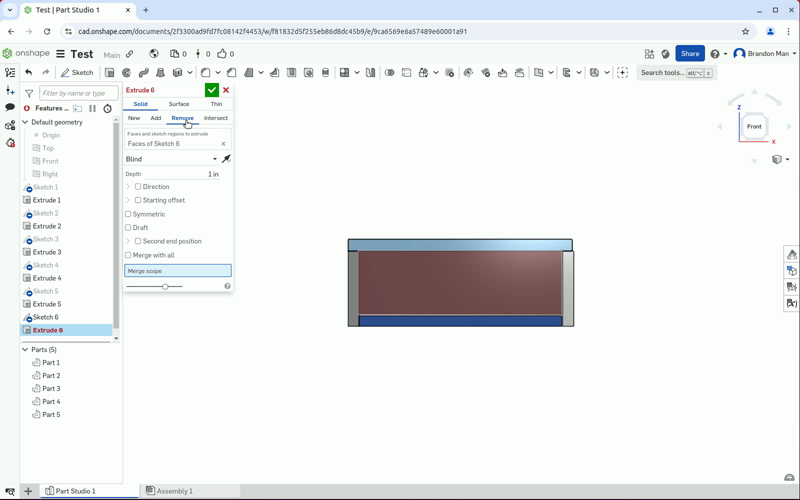
key(tab, 4)
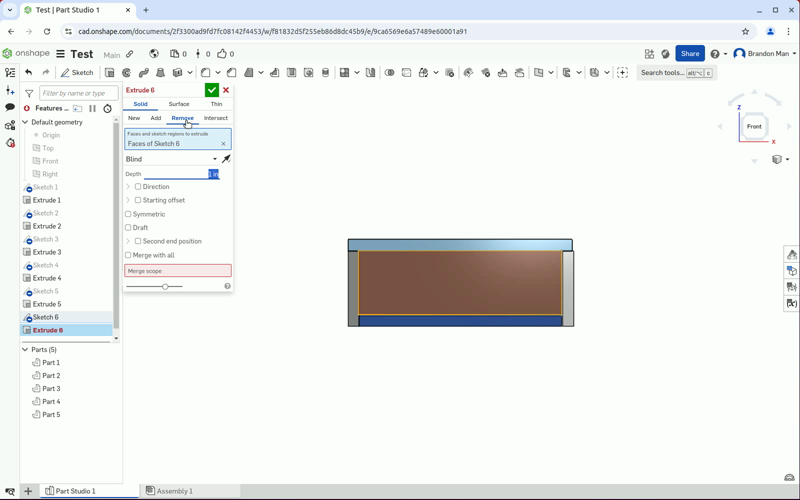
text(8.906)
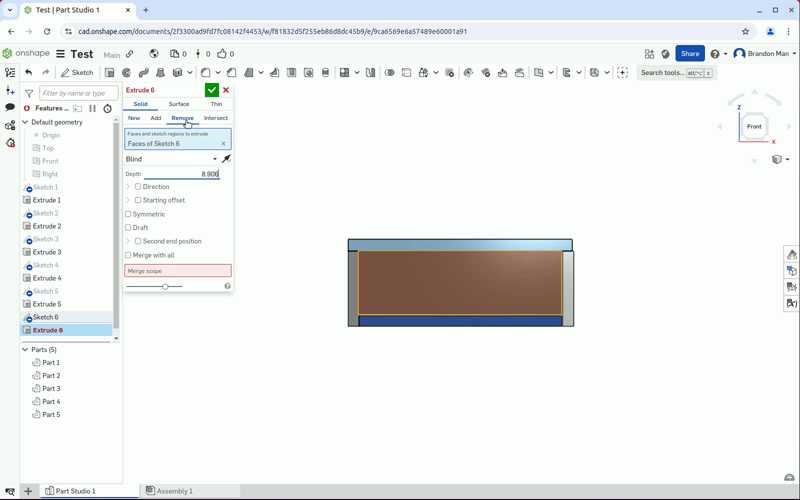
key(tab, 6)
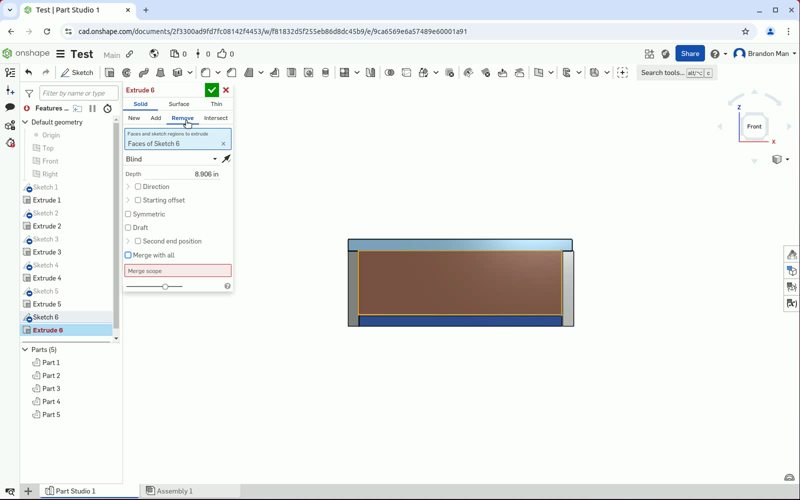
key(space)
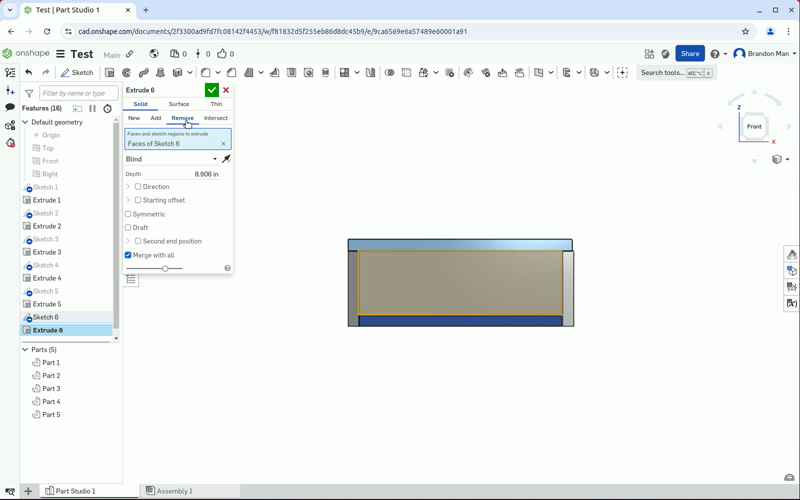
key(enter)
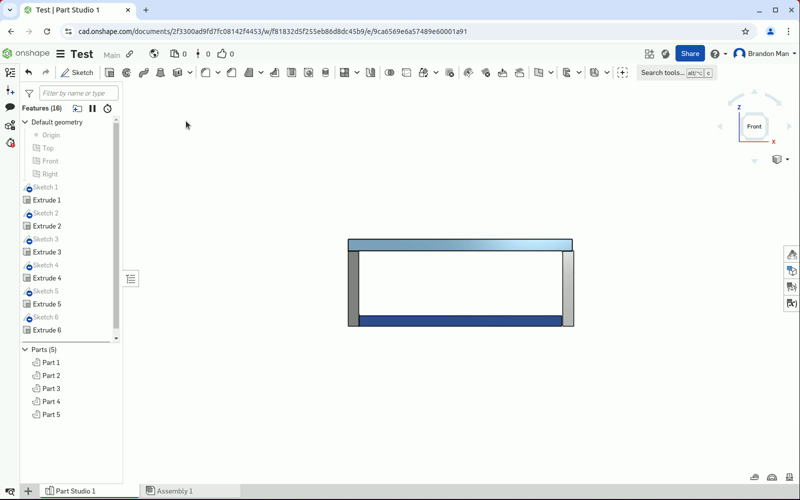
key(shift+h)
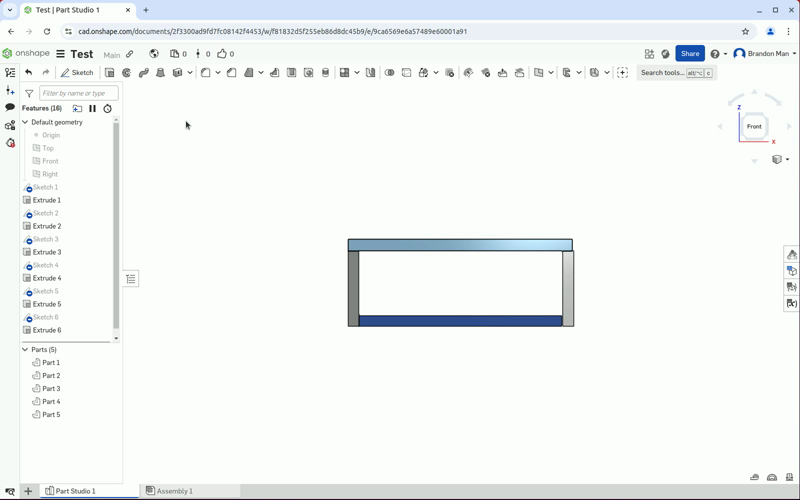
key(shift+h)
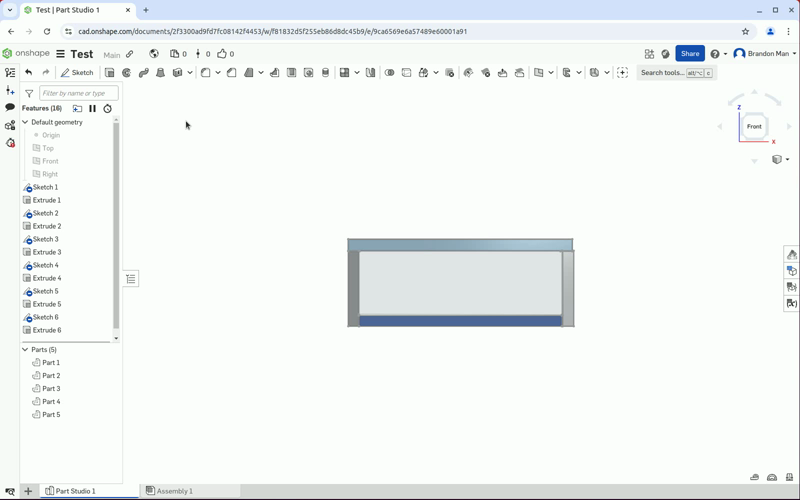
key(shift+7)
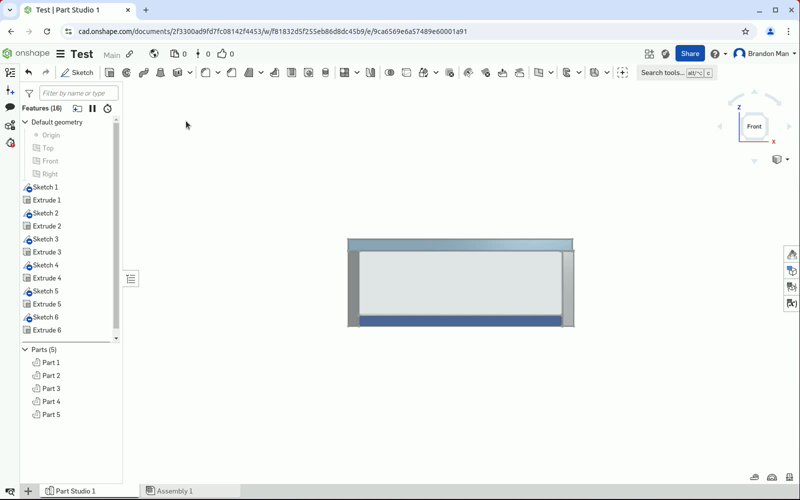
key(left, 2)
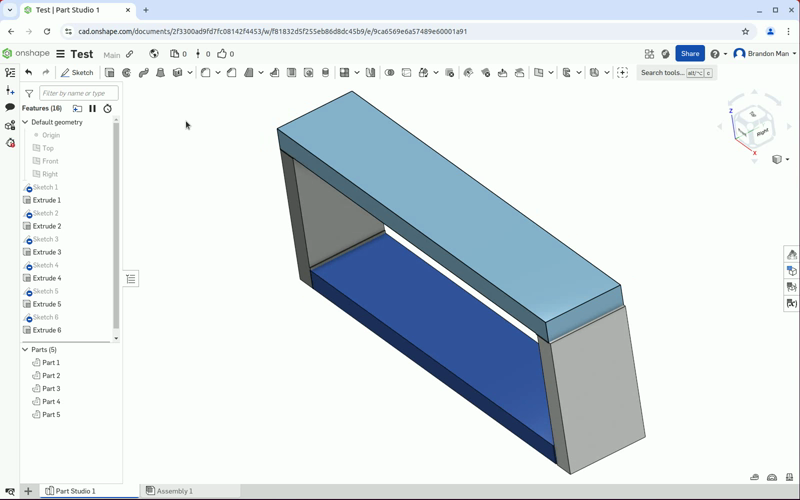
key(down, 2)
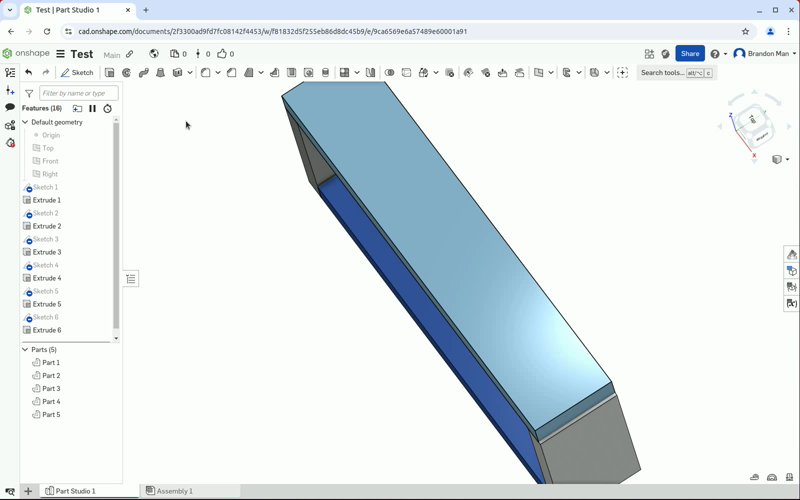
key(up, 2)
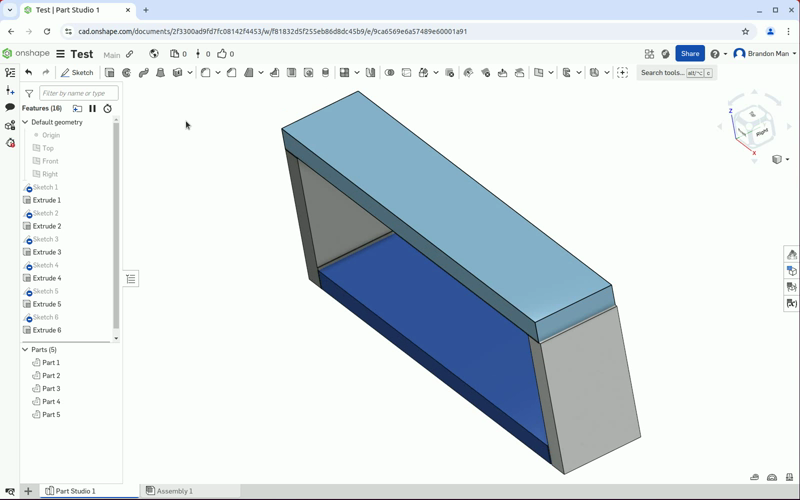
key(right, 2)
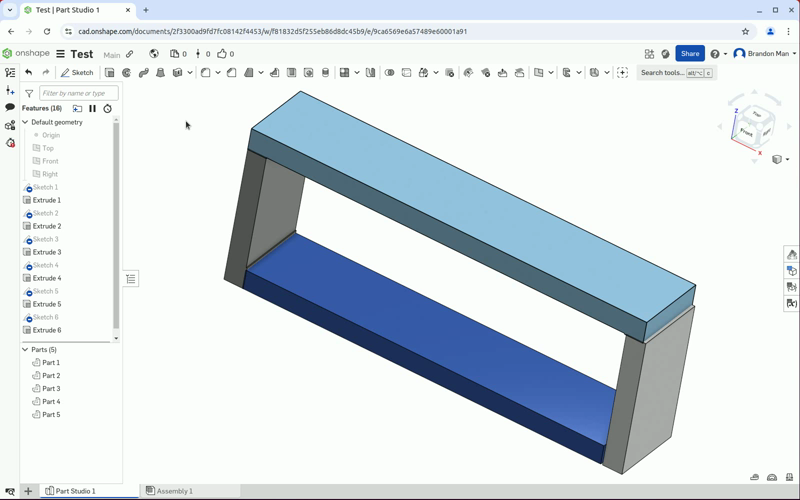
mouse_move(69, 189)
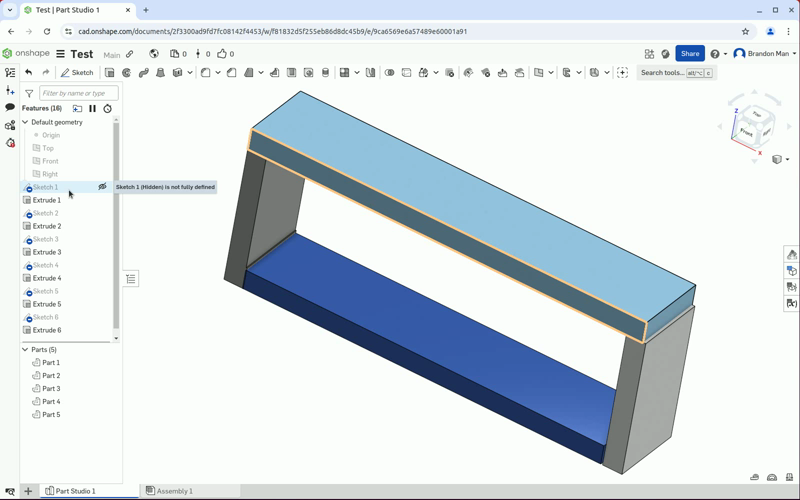
click(69, 189)